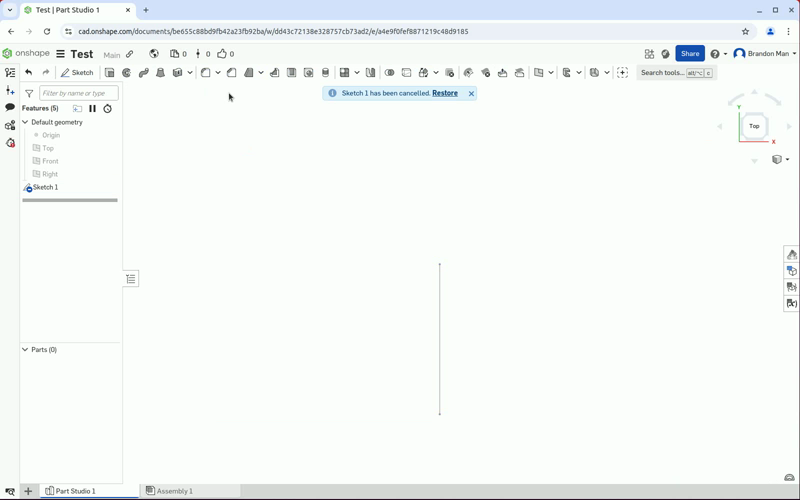
key(shift+h)
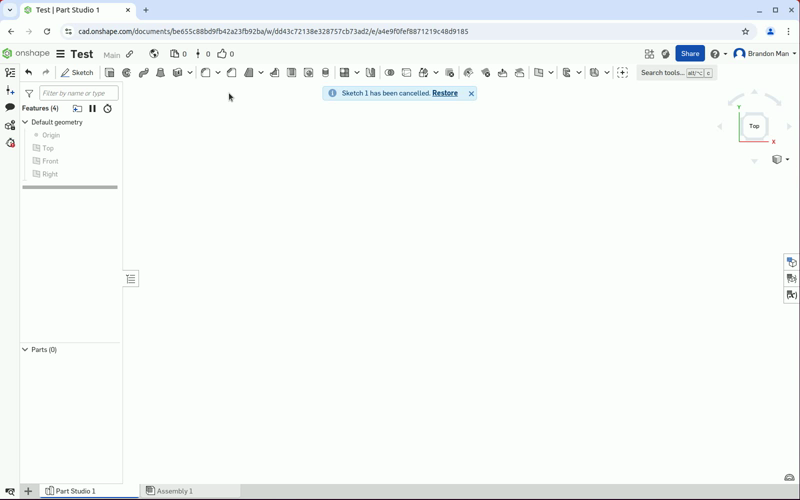
mouse_move(73, 352)
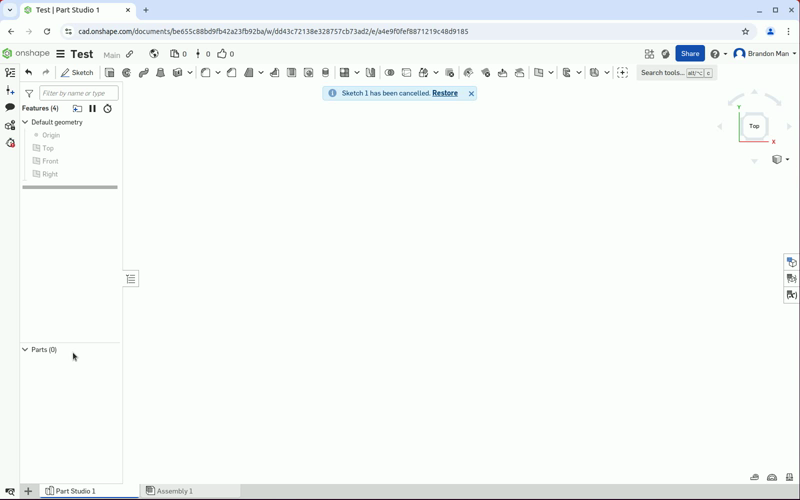
key(y)
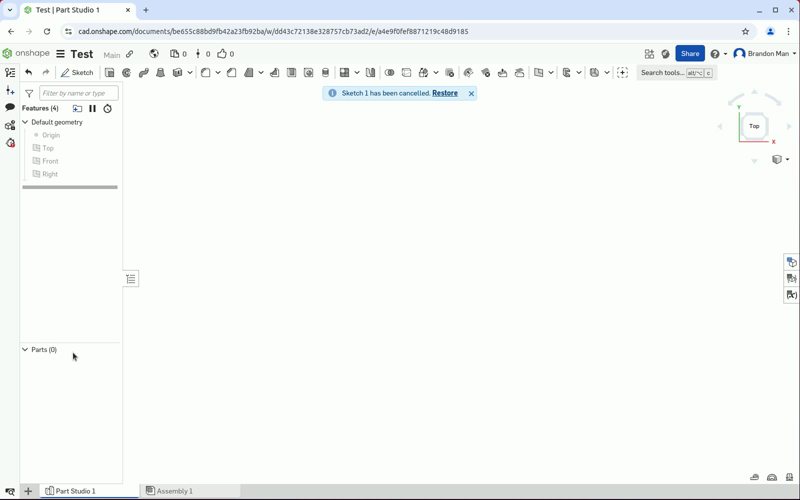
key(shift+p)
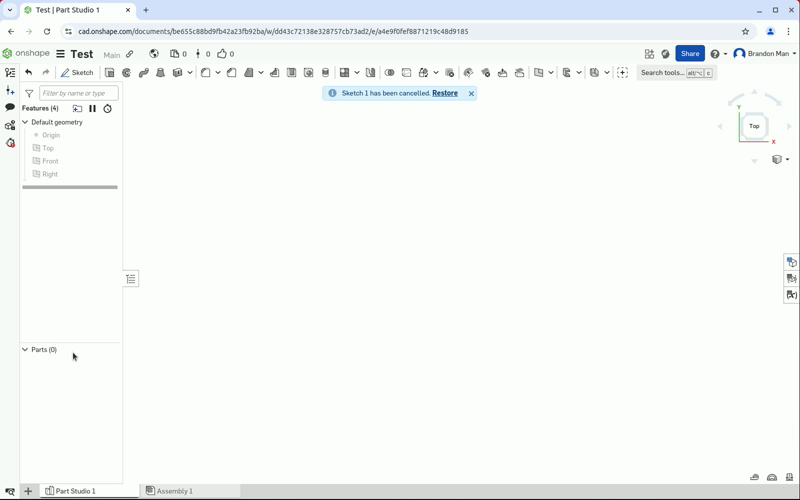
key(space)
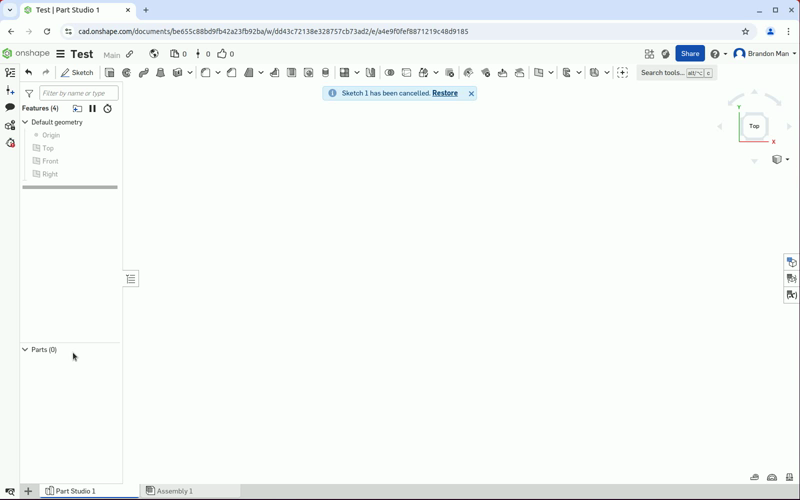
key_down(shift)
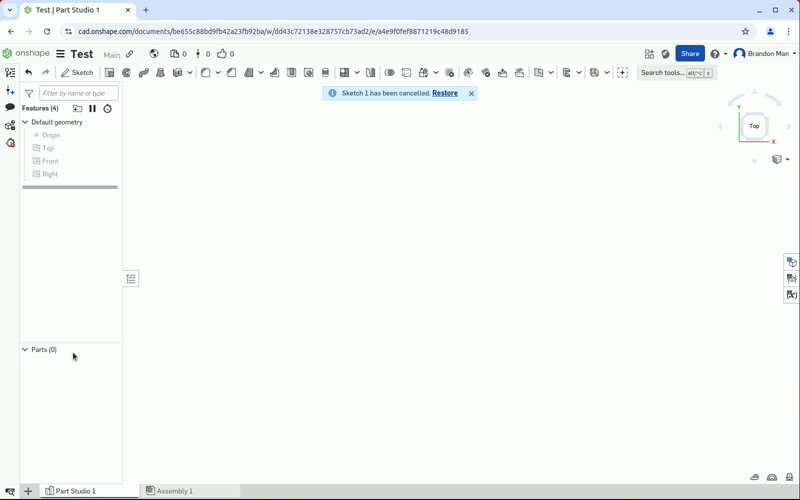
key(up)
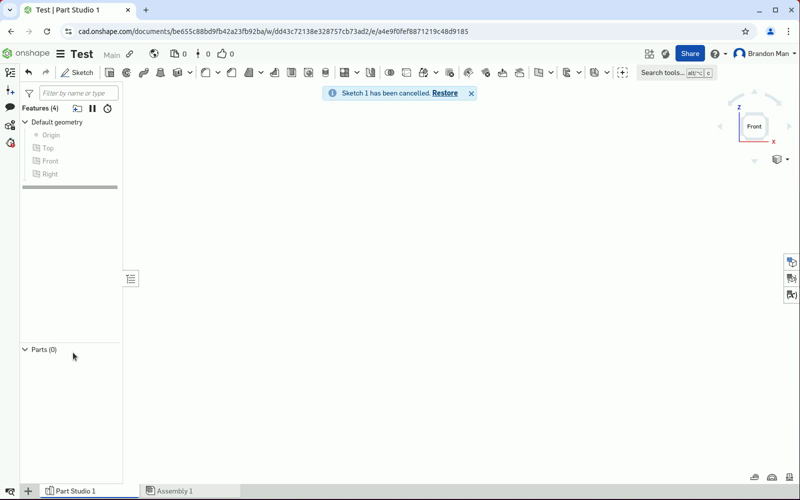
key_up(shift)
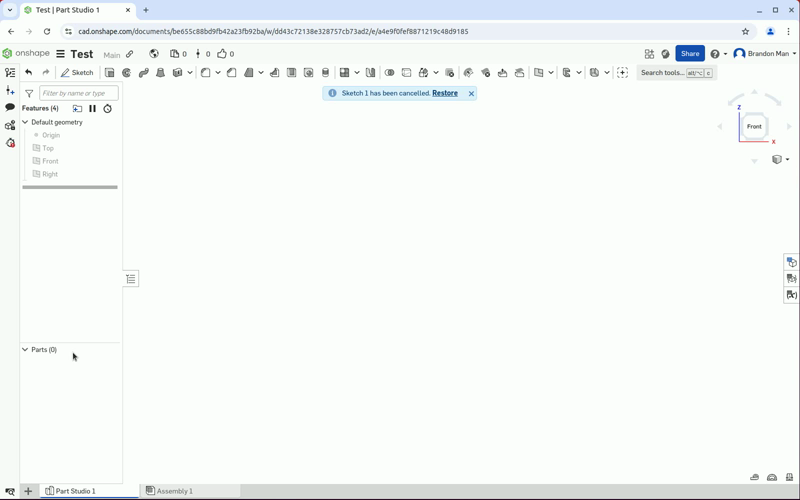
mouse_move(73, 352)
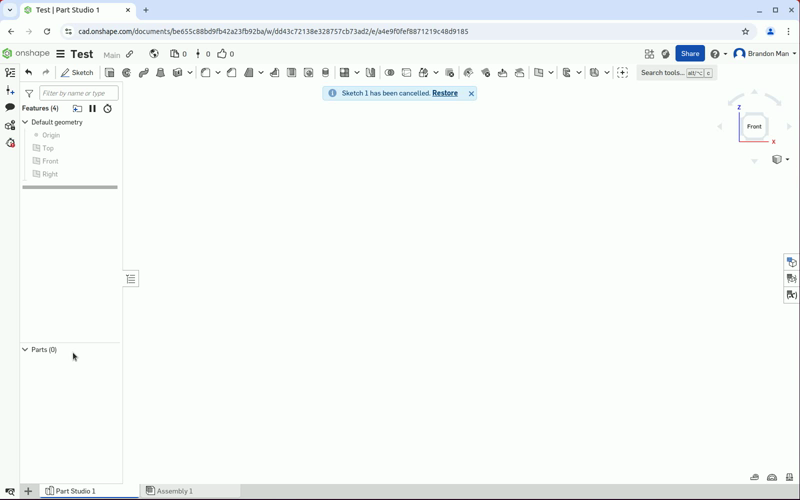
key(shift+y)
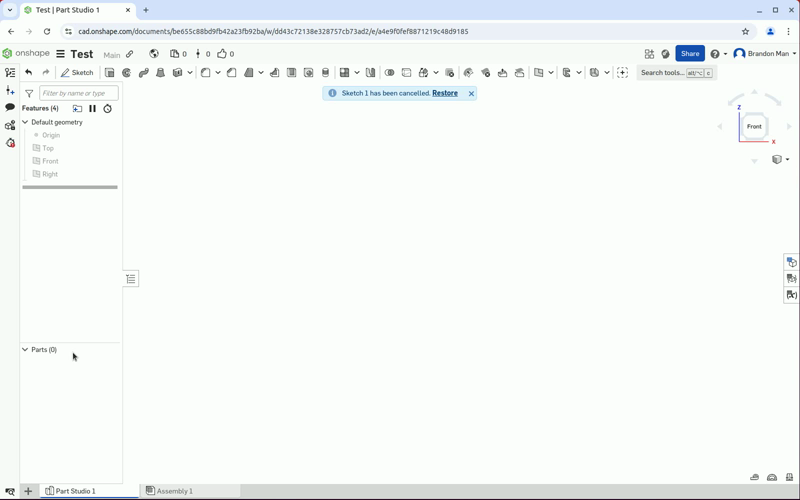
key(shift+s)
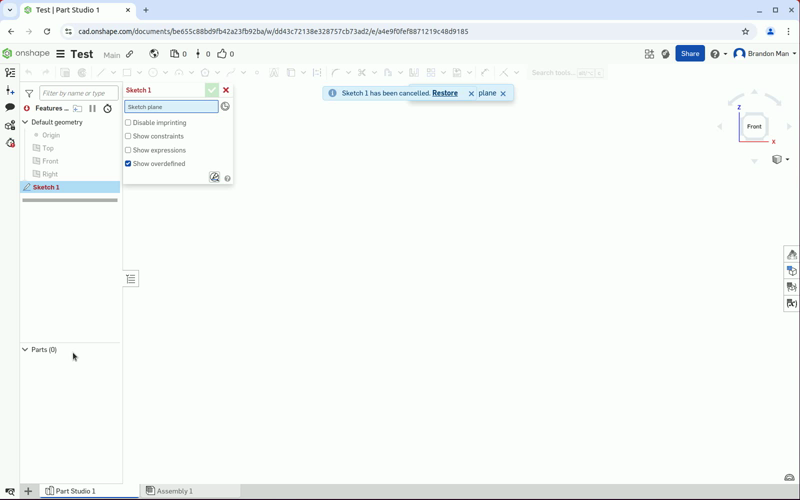
mouse_move(73, 163)
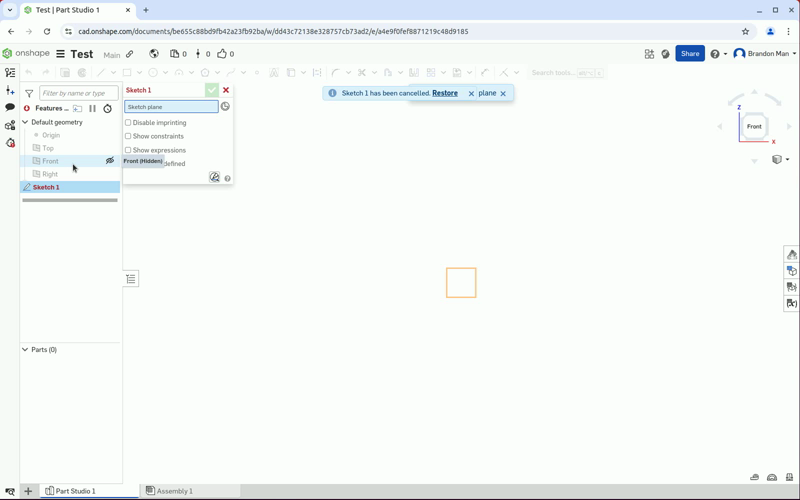
click(73, 163)
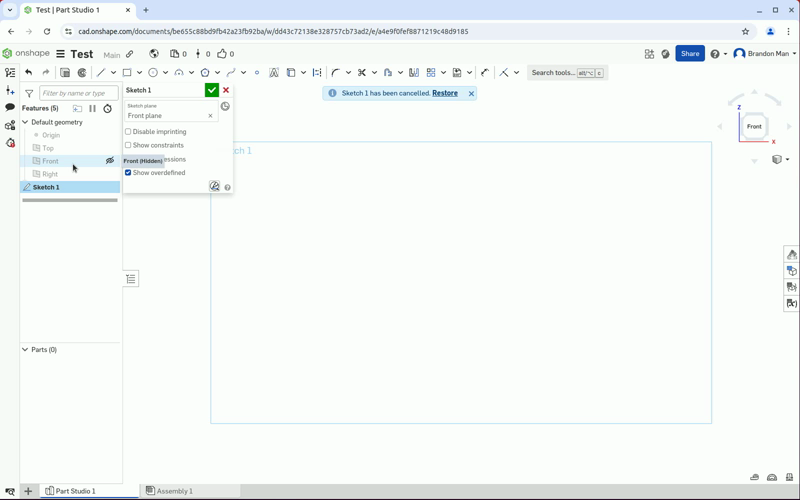
mouse_move(73, 352)
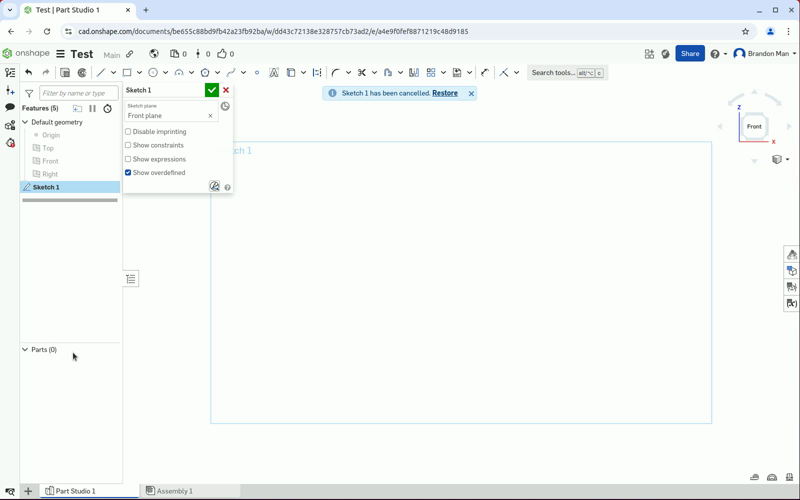
key(y)
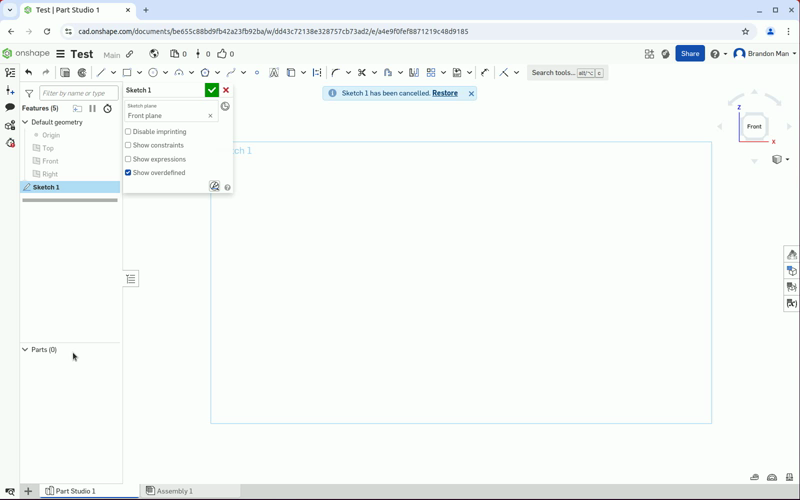
key(c)
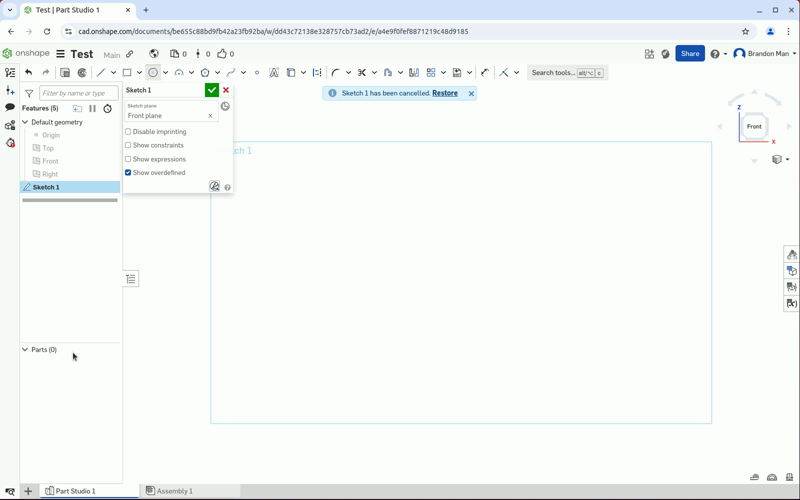
key_down(shift)
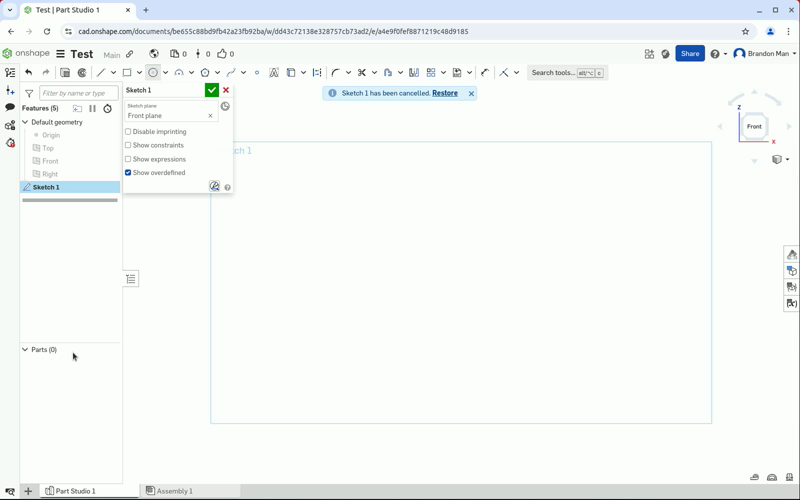
mouse_move(358, 282)
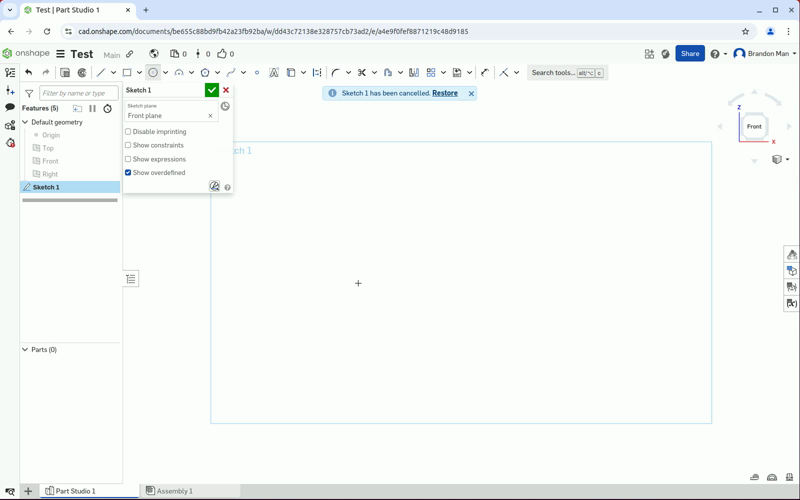
click(358, 282)
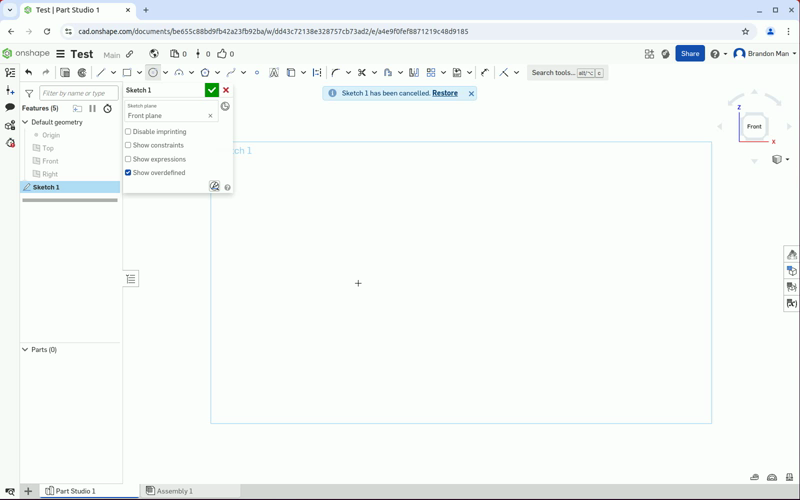
key_up(shift)
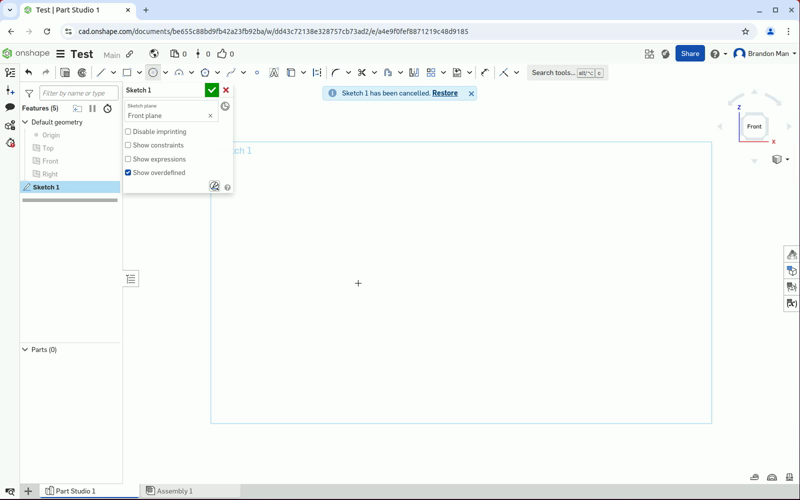
mouse_move(368, 282)
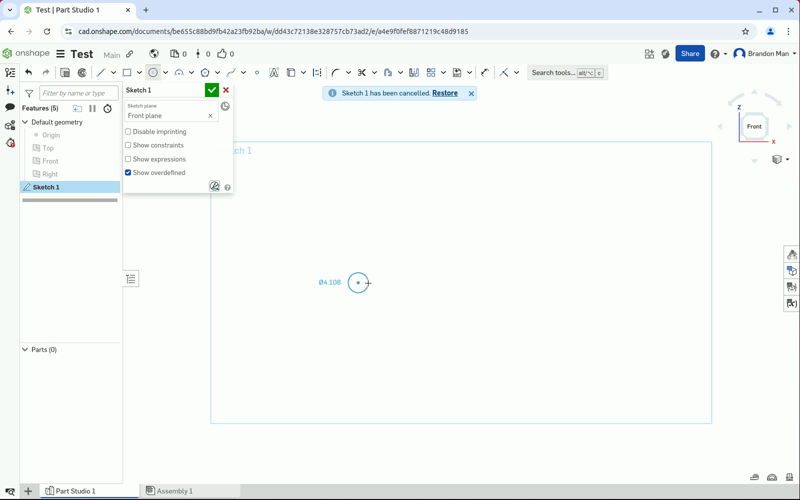
click(368, 282)
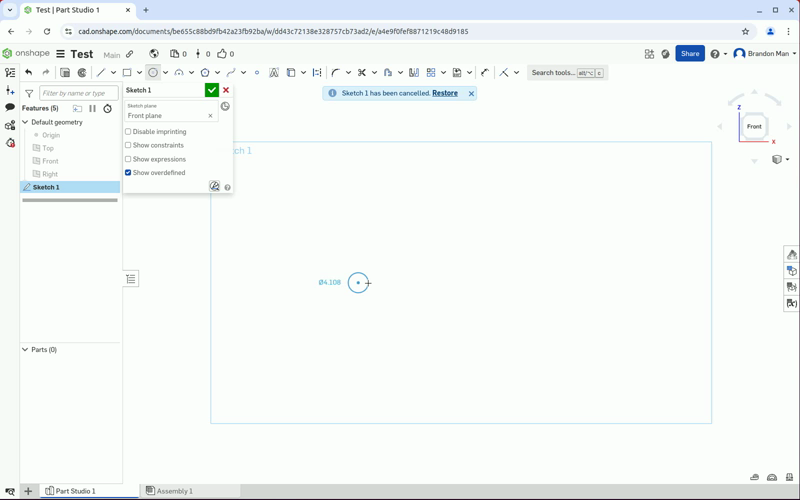
key(esc)
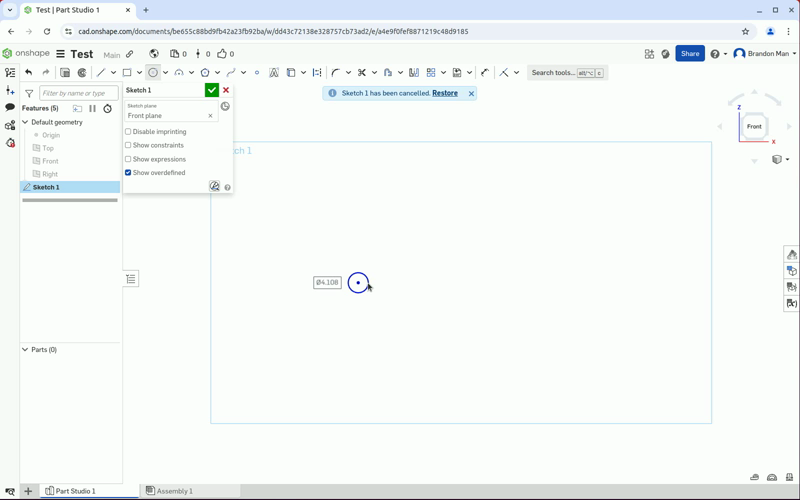
key(c)
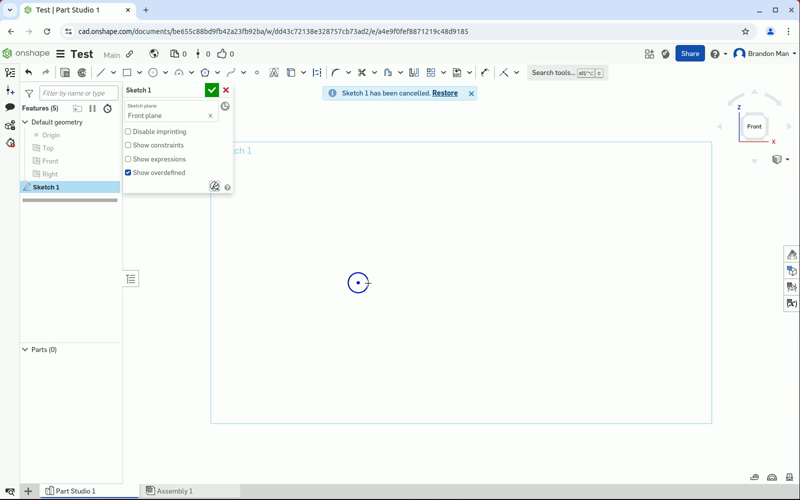
key_down(shift)
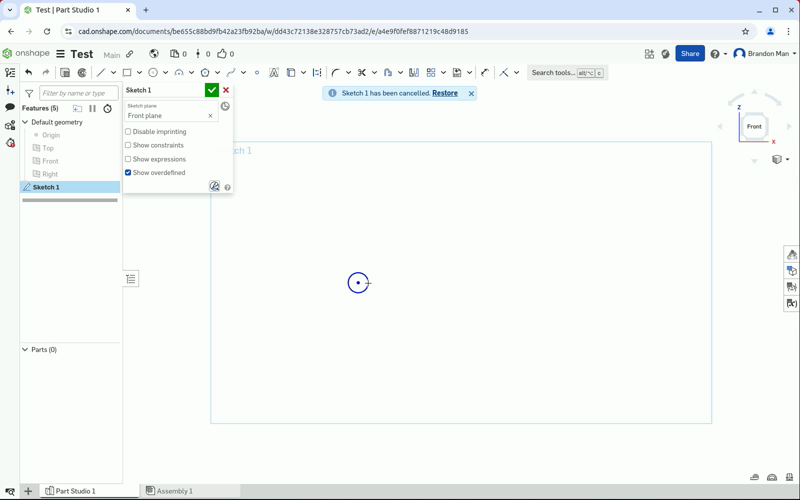
mouse_move(358, 282)
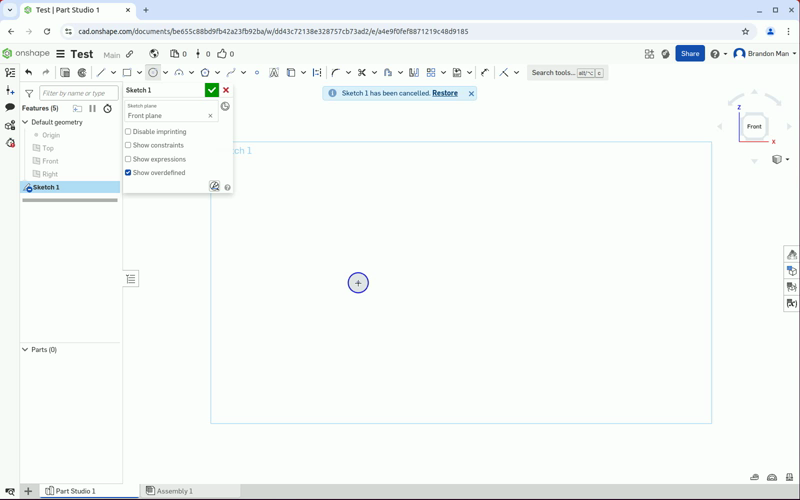
click(358, 282)
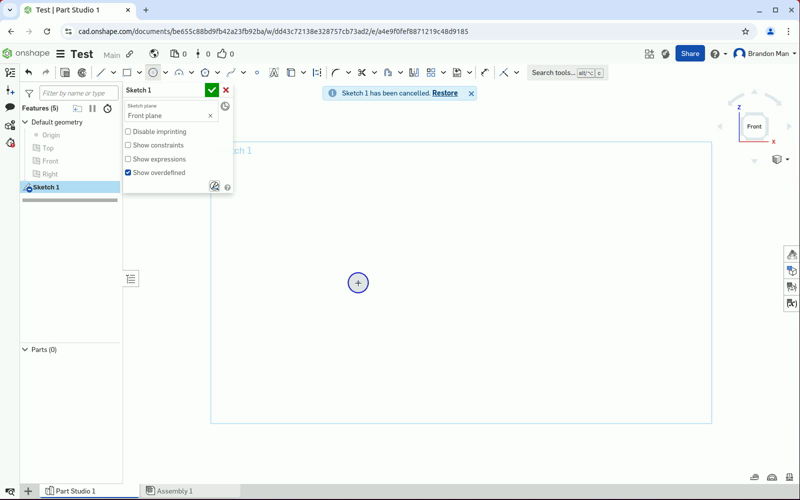
key_up(shift)
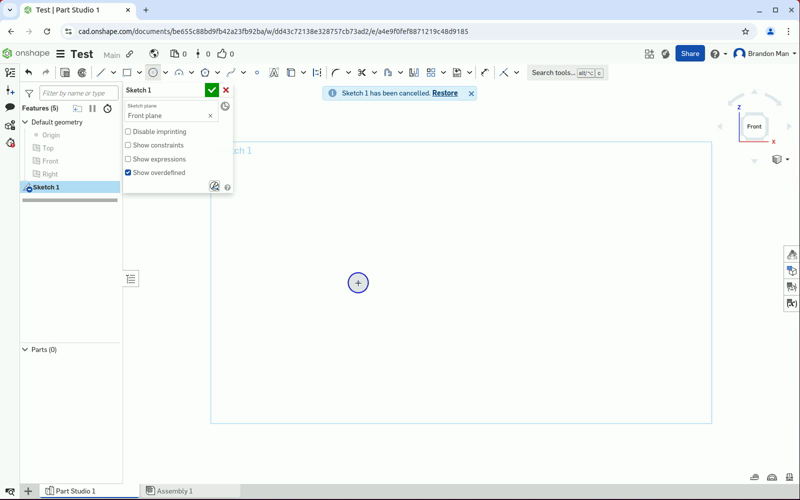
mouse_move(359, 282)
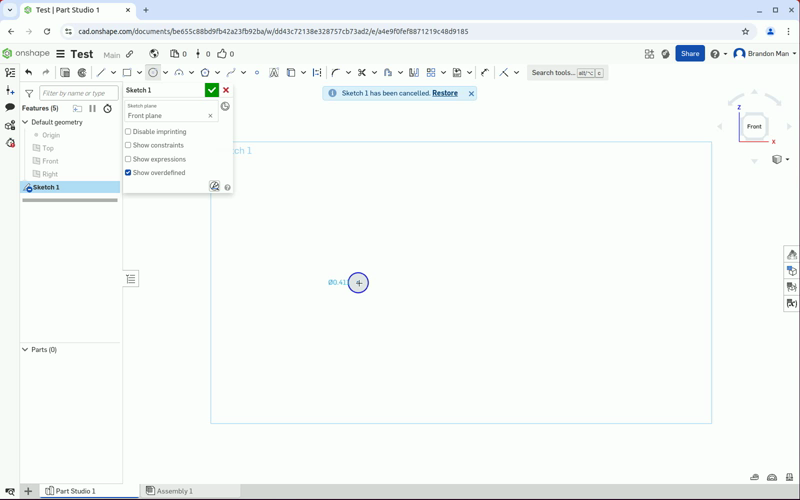
scroll(6)
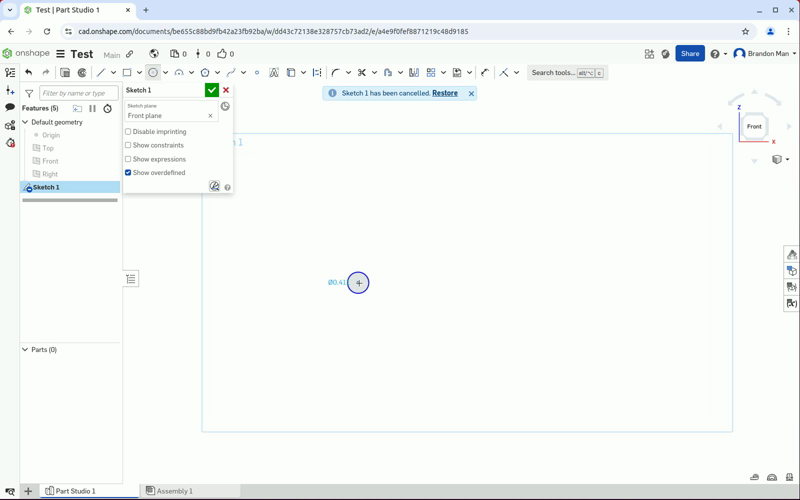
scroll(6)
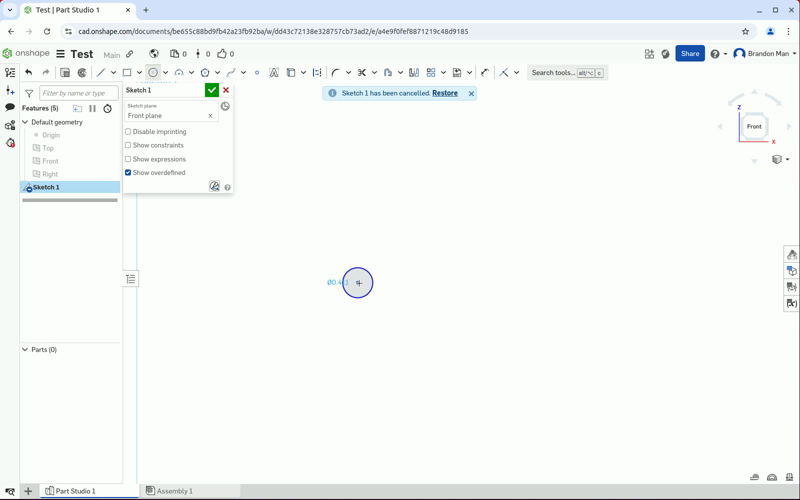
scroll(6)
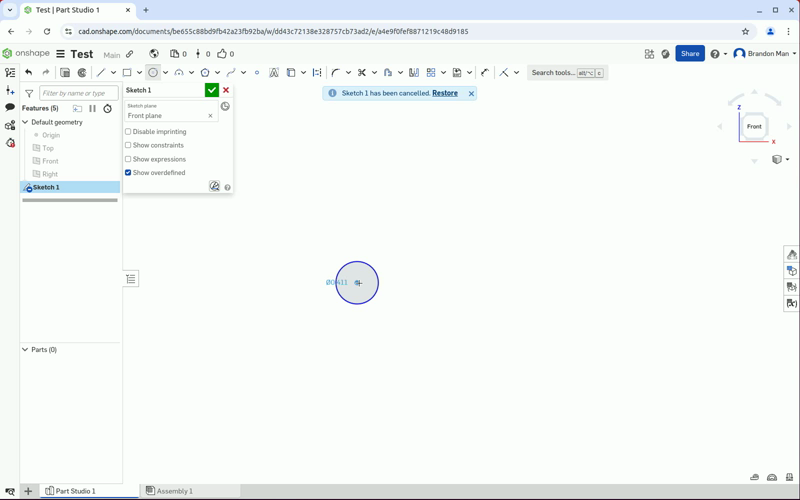
scroll(6)
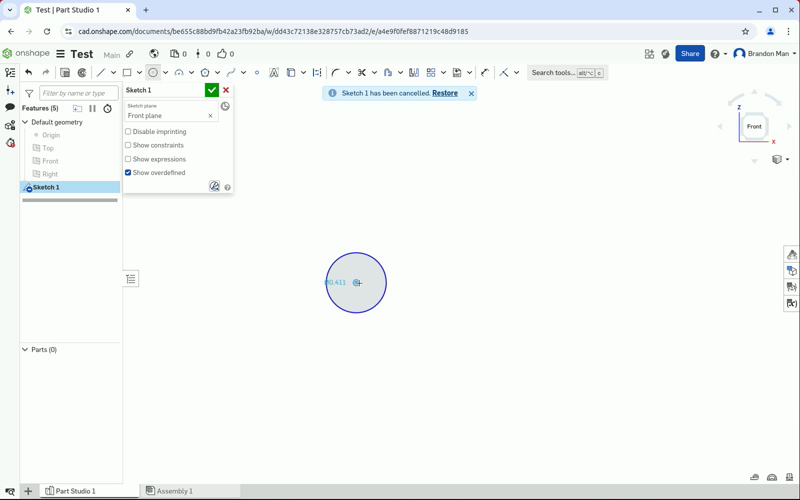
scroll(6)
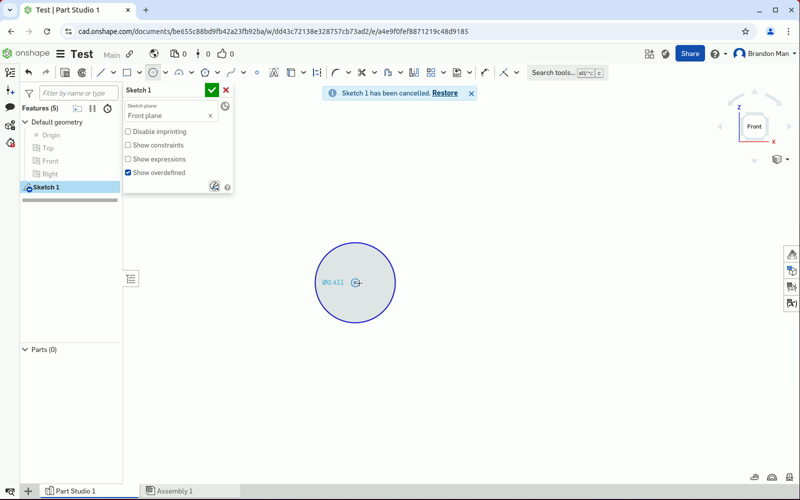
scroll(6)
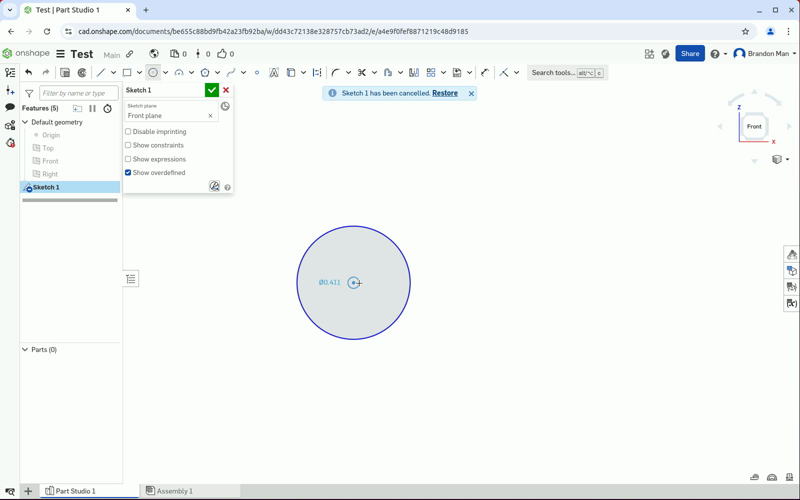
scroll(6)
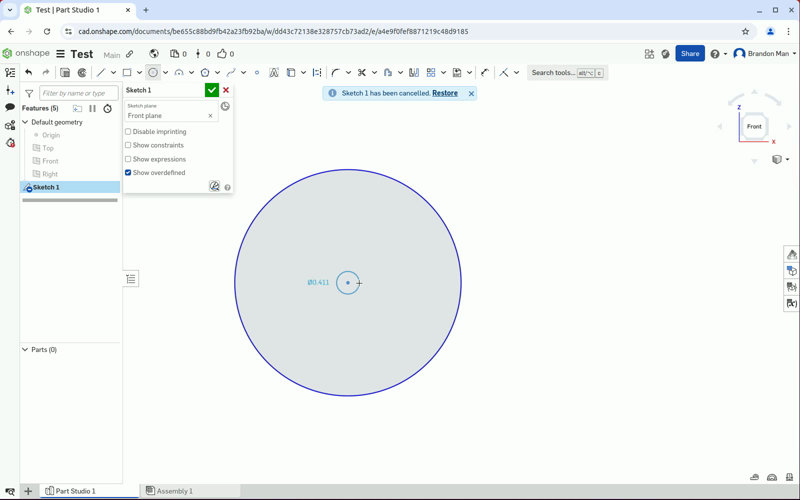
click(359, 282)
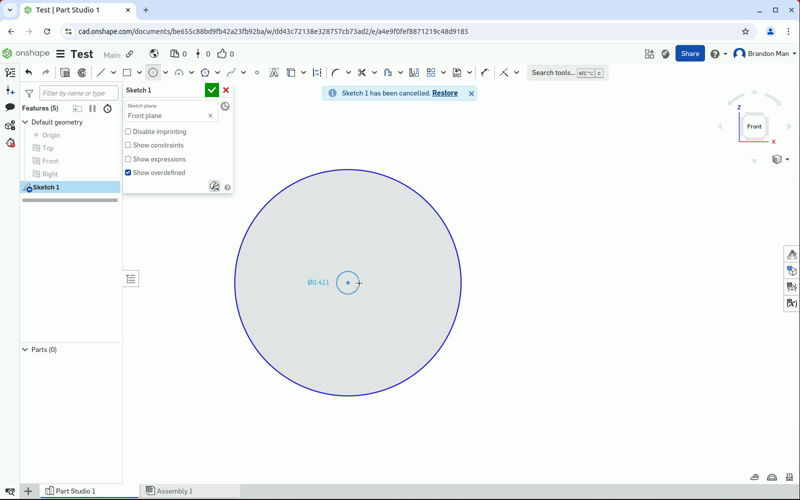
scroll(-6)
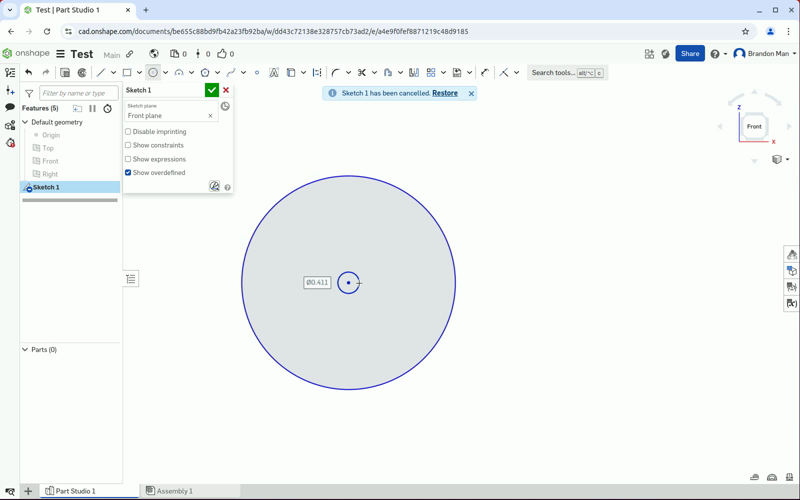
scroll(-6)
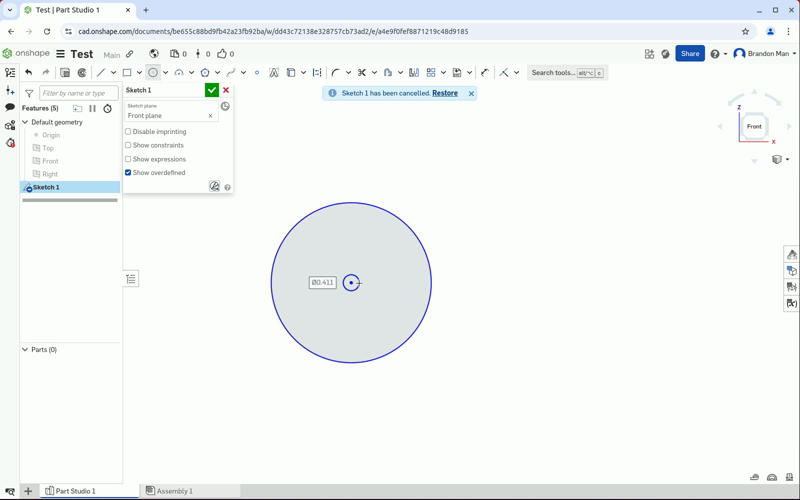
scroll(-6)
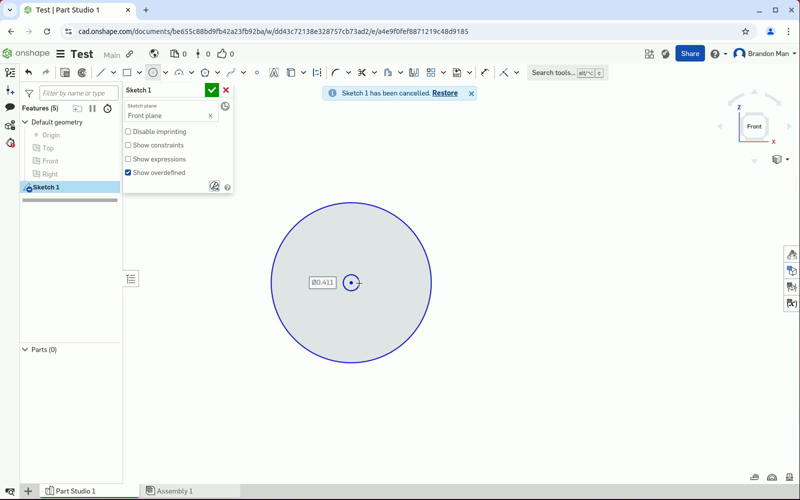
scroll(-6)
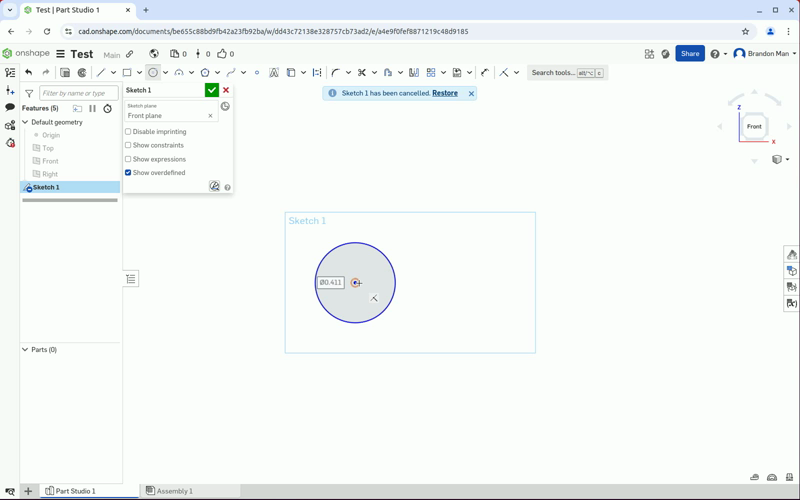
scroll(-6)
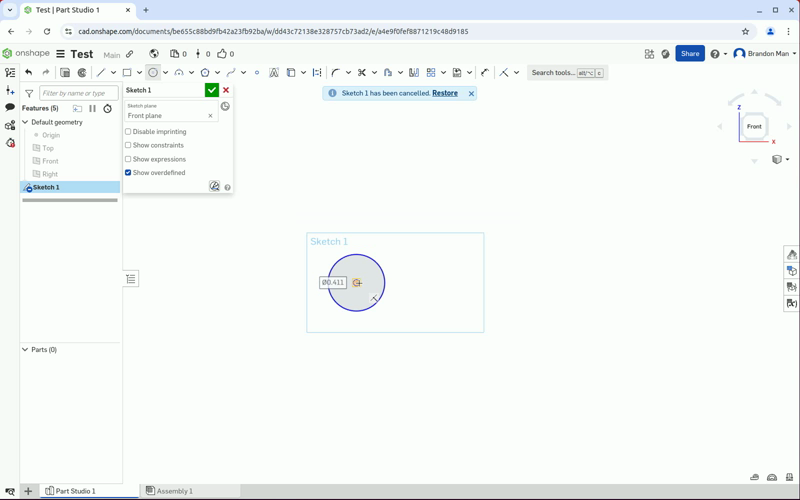
scroll(-6)
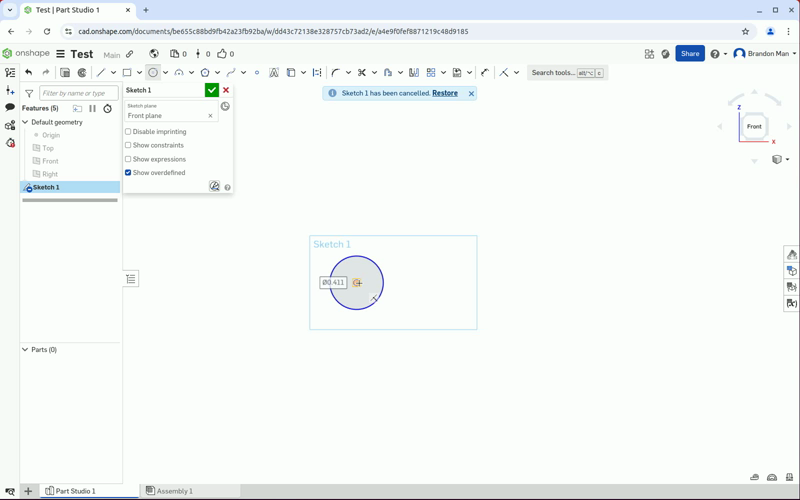
scroll(-6)
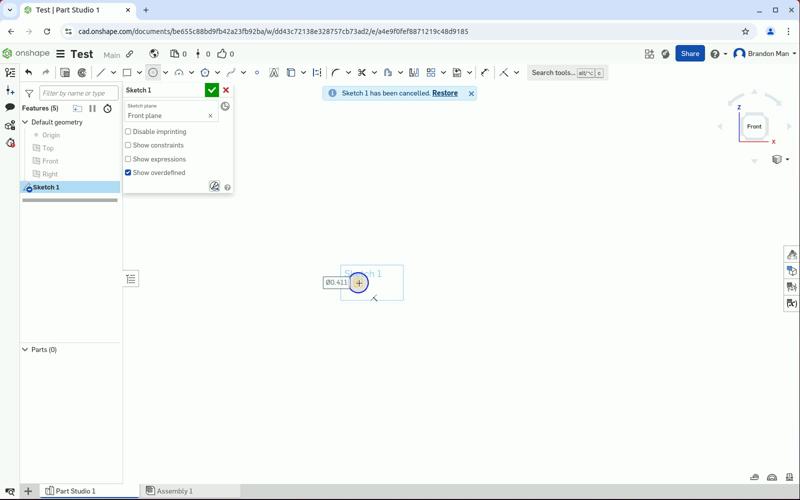
key(esc)
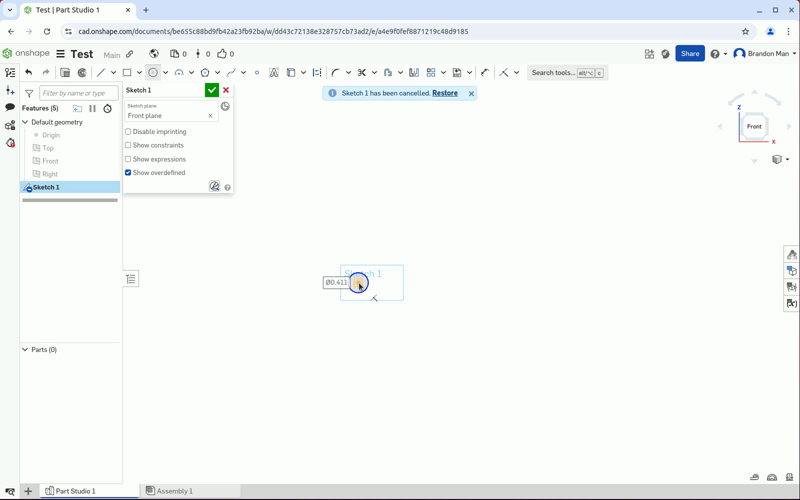
key(c)
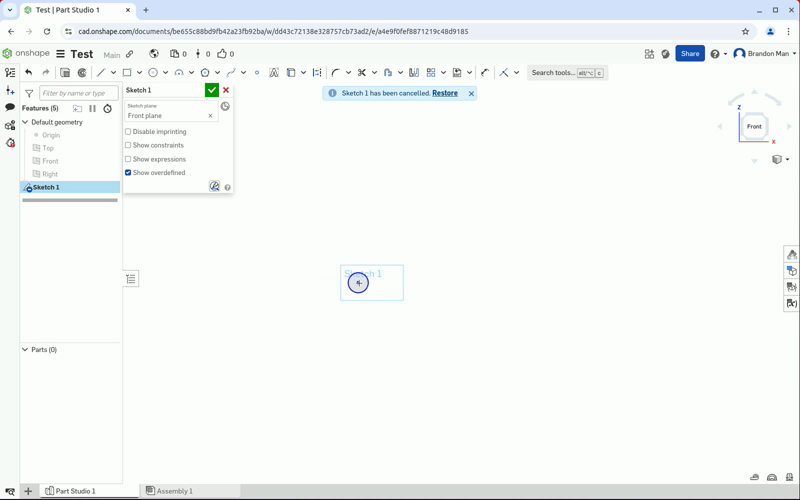
key_down(shift)
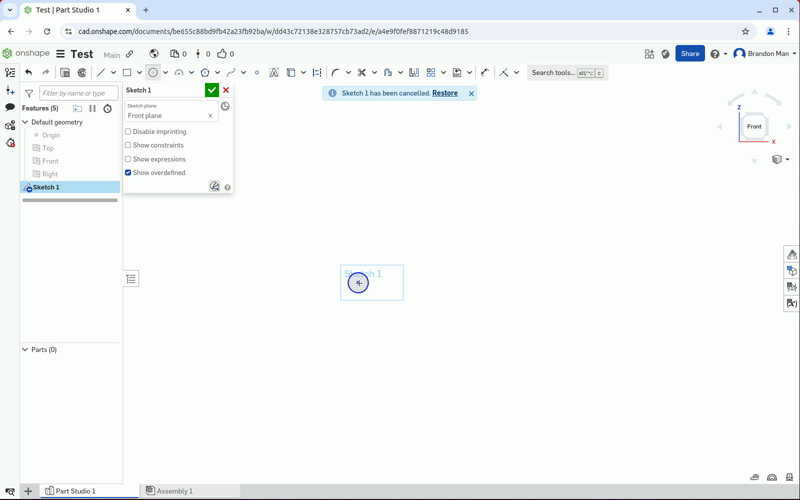
mouse_move(361, 277)
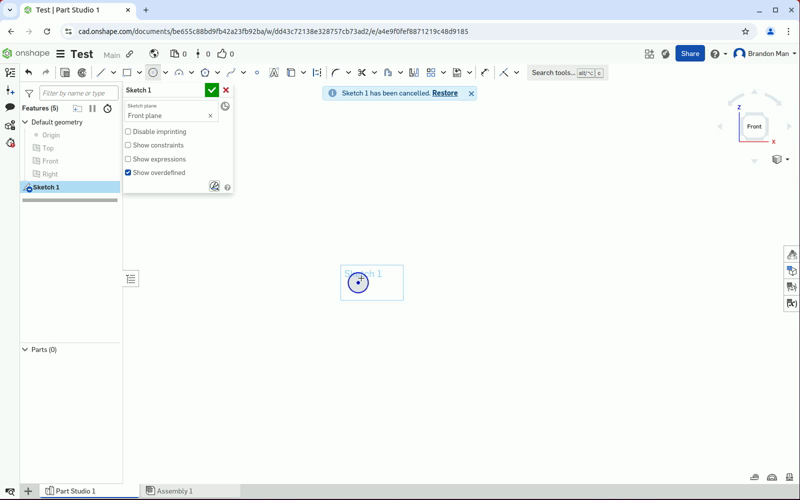
click(361, 277)
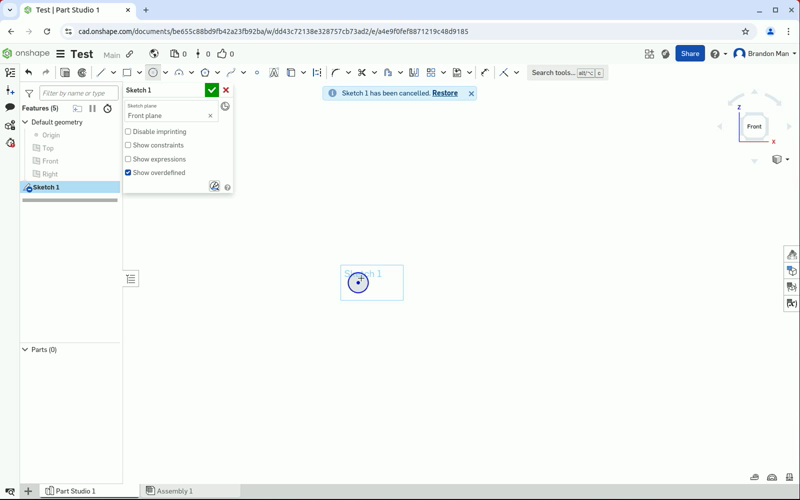
key_up(shift)
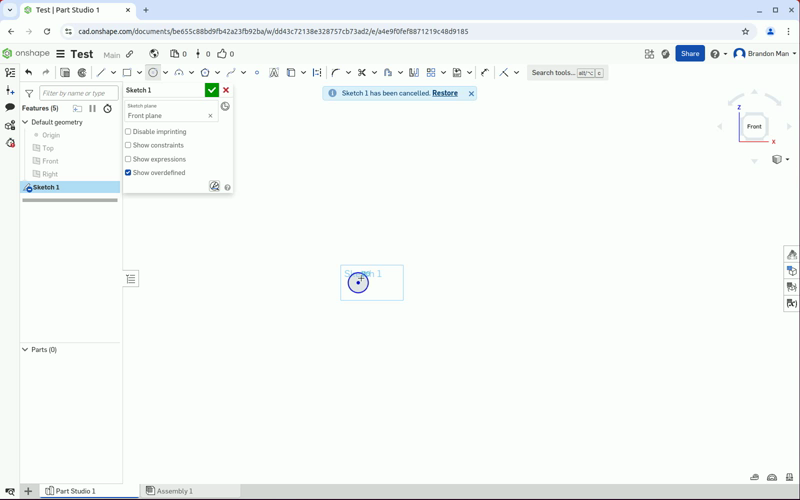
mouse_move(362, 277)
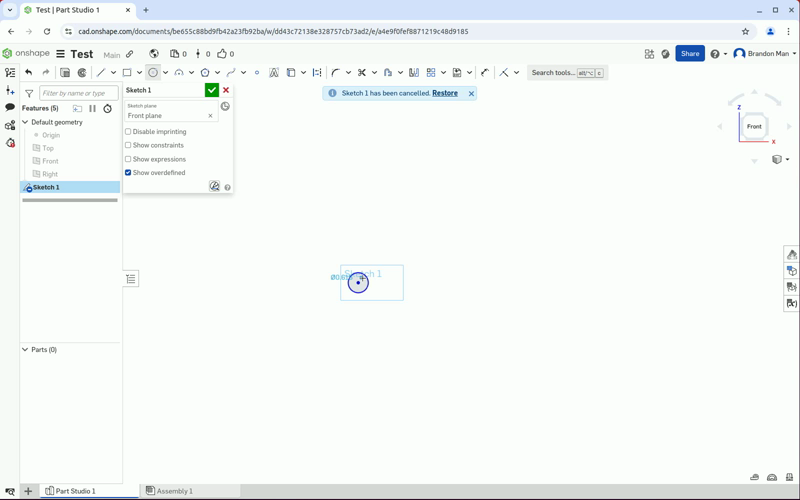
scroll(6)
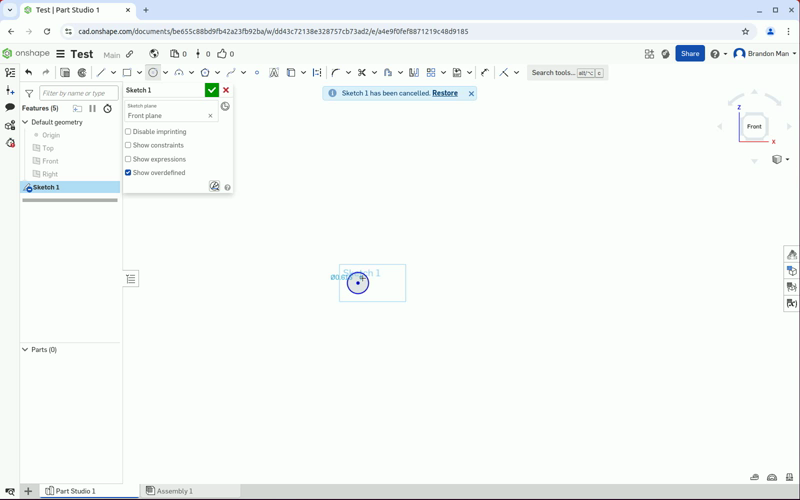
scroll(6)
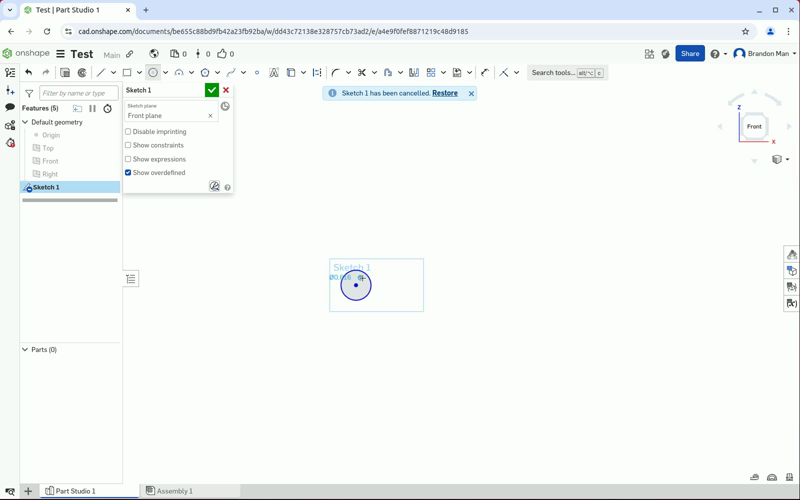
scroll(6)
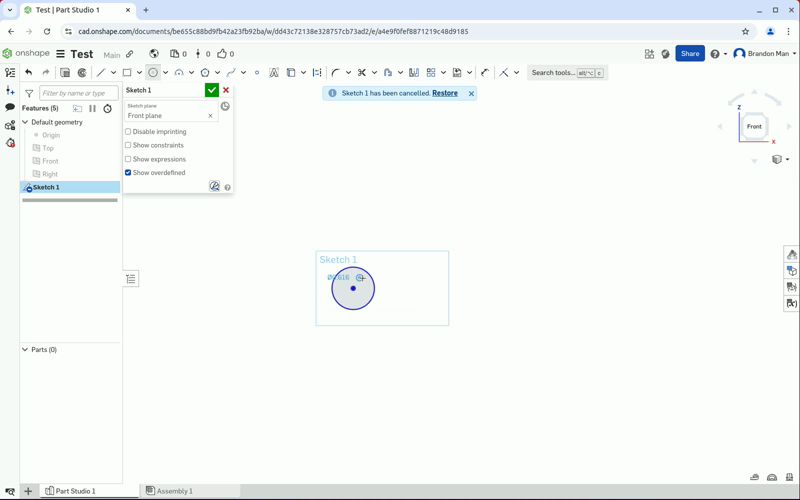
scroll(6)
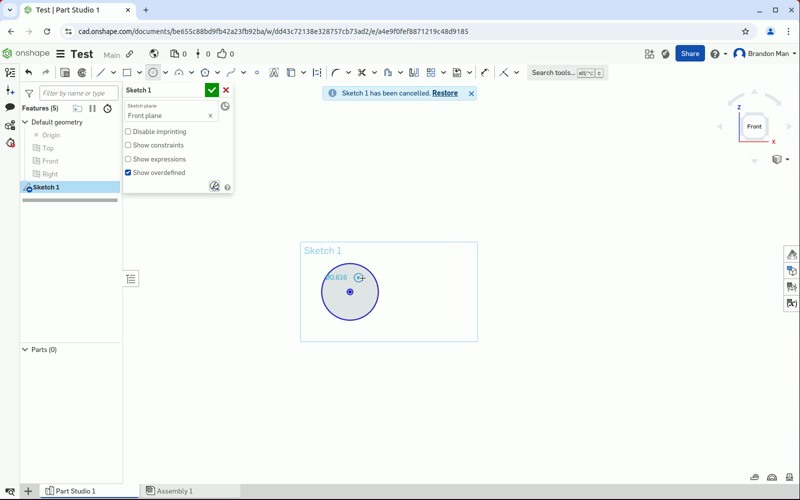
scroll(6)
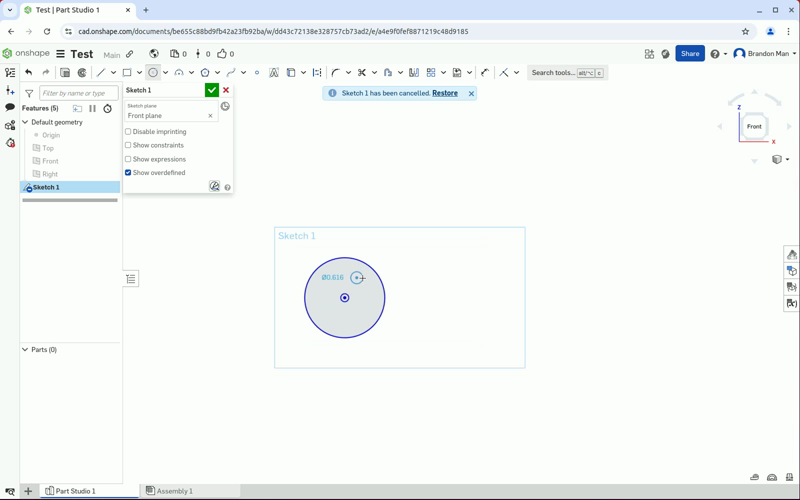
scroll(6)
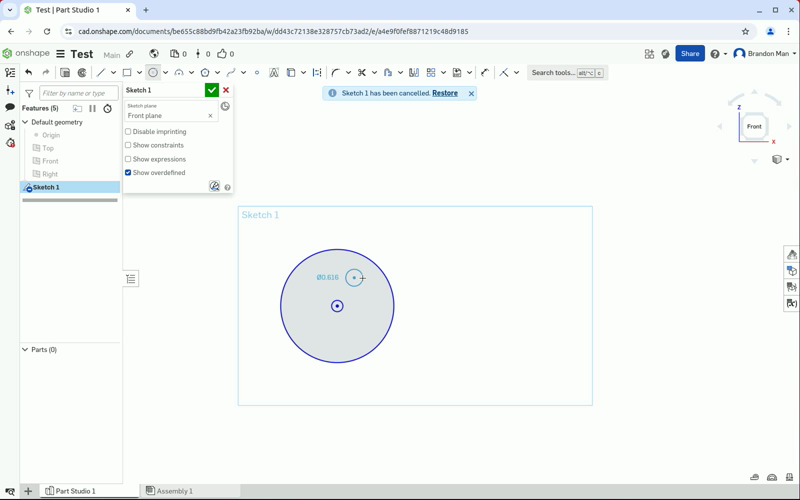
scroll(6)
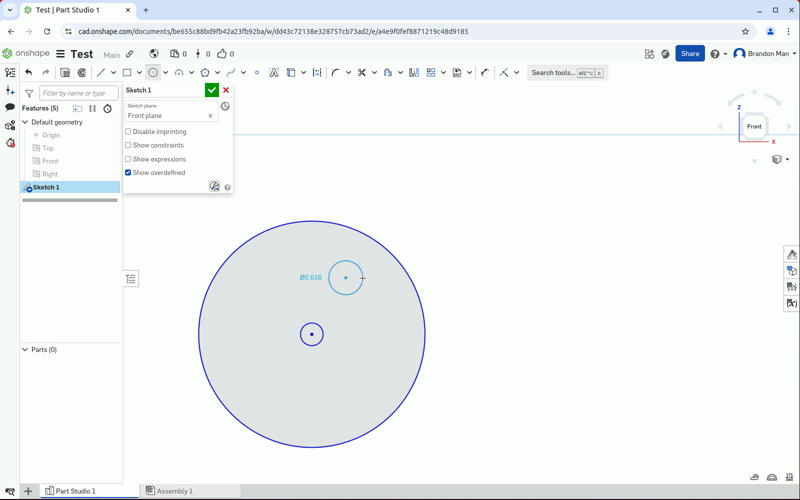
click(362, 277)
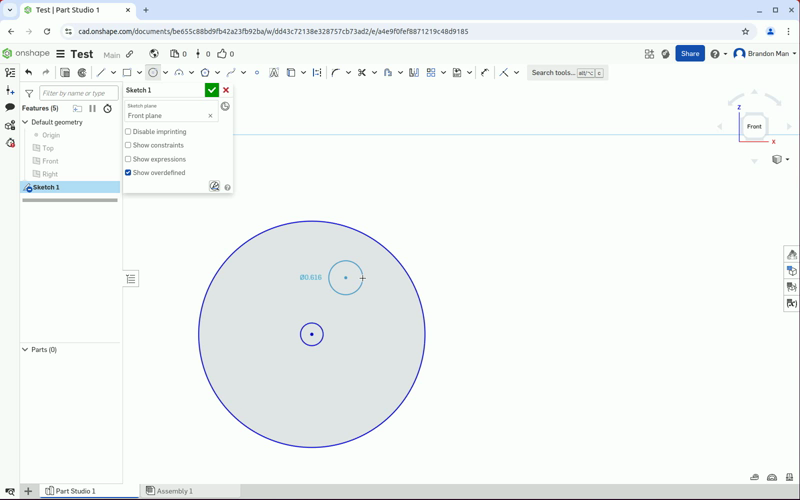
scroll(-6)
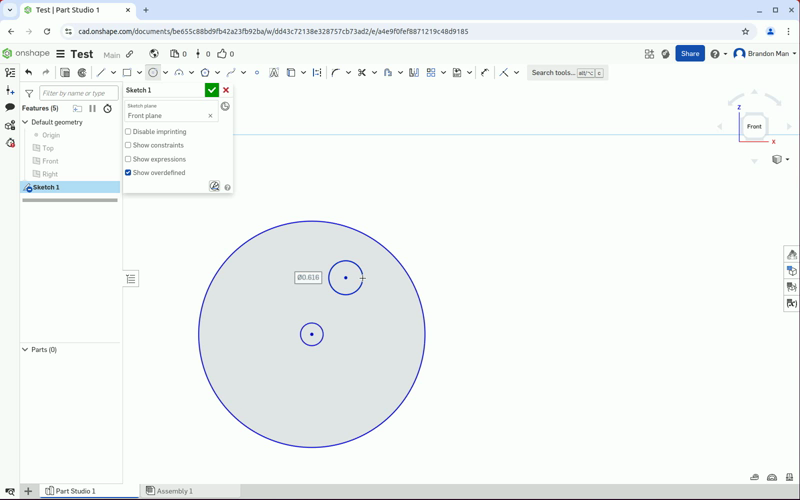
scroll(-6)
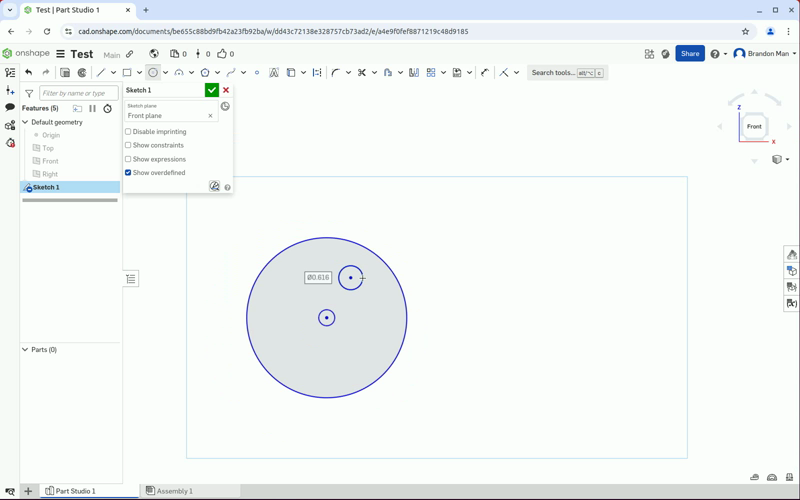
scroll(-6)
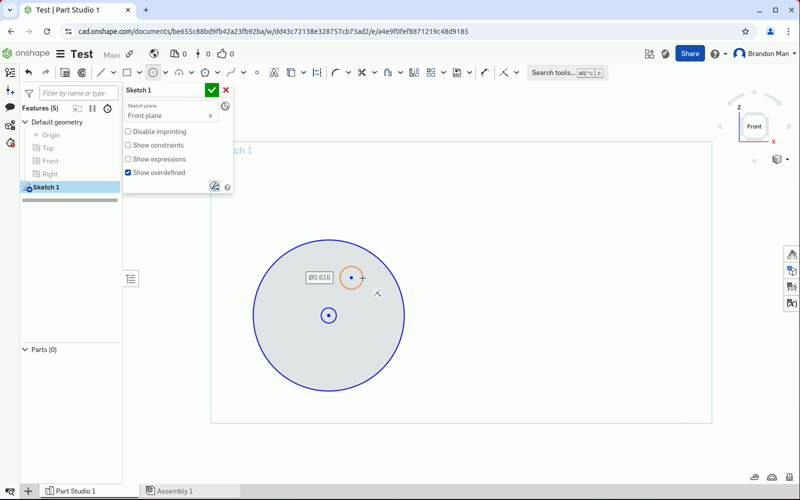
scroll(-6)
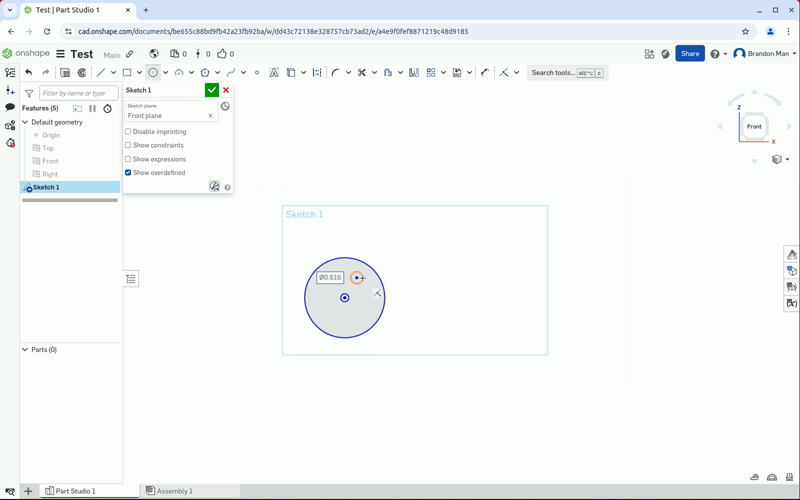
scroll(-6)
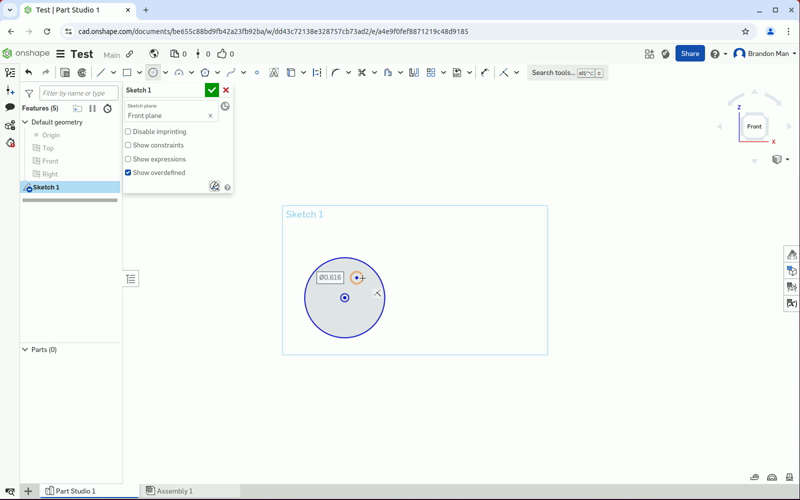
scroll(-6)
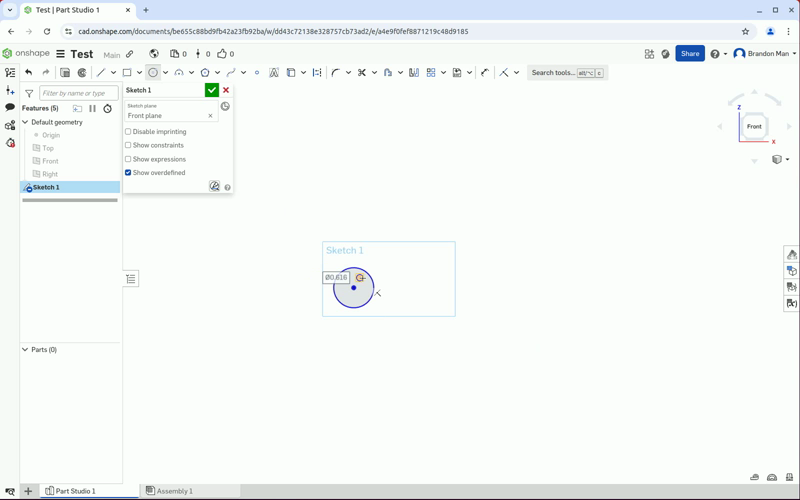
scroll(-6)
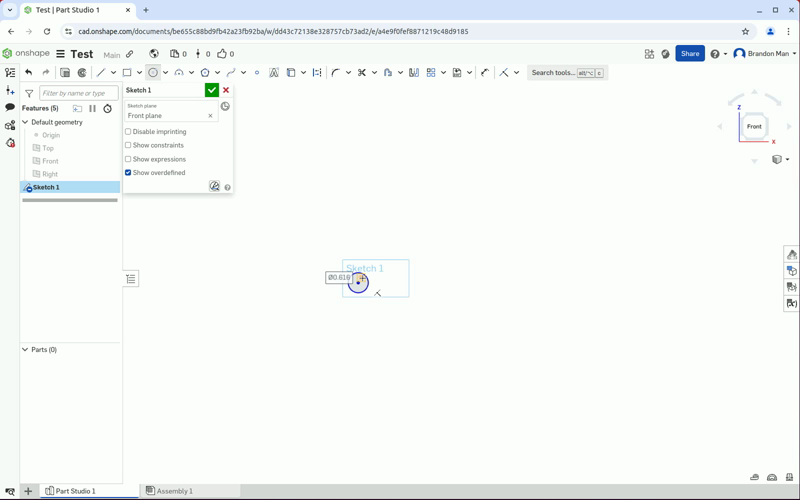
key(esc)
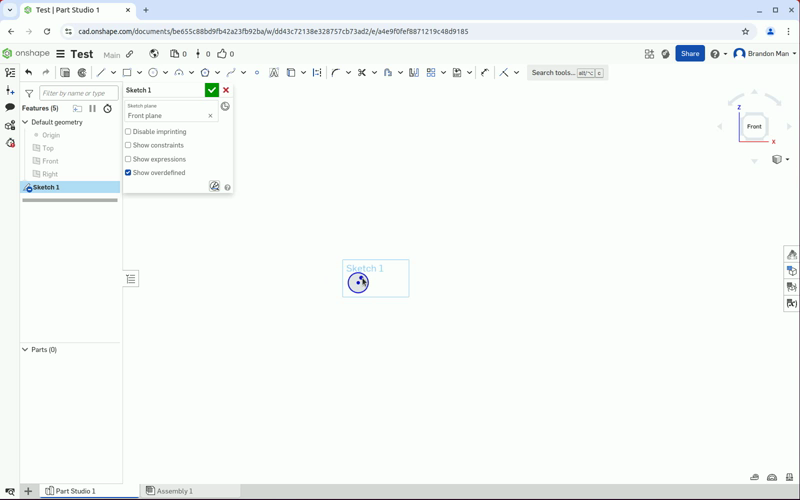
mouse_move(355, 285)
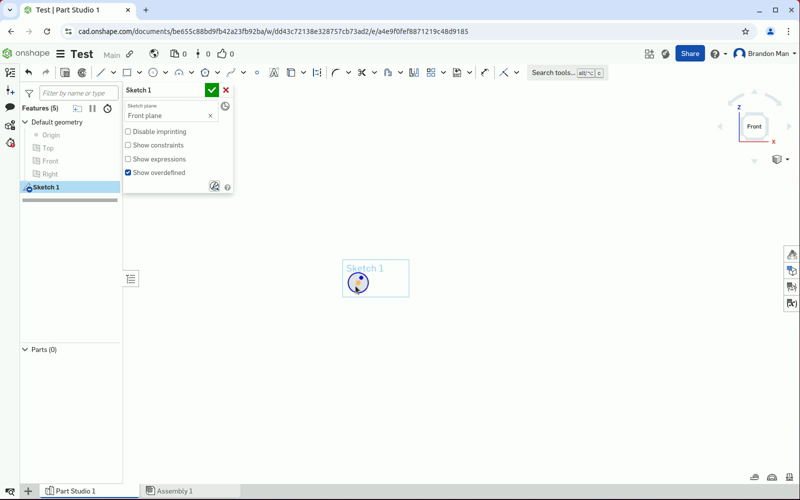
scroll(6)
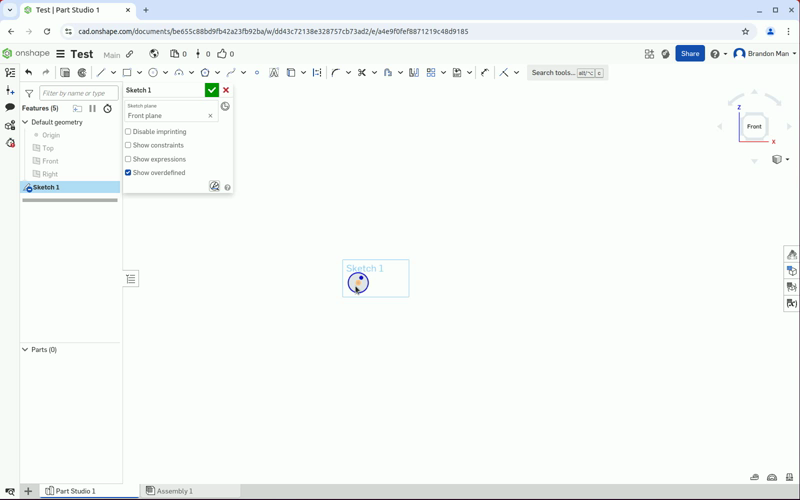
scroll(6)
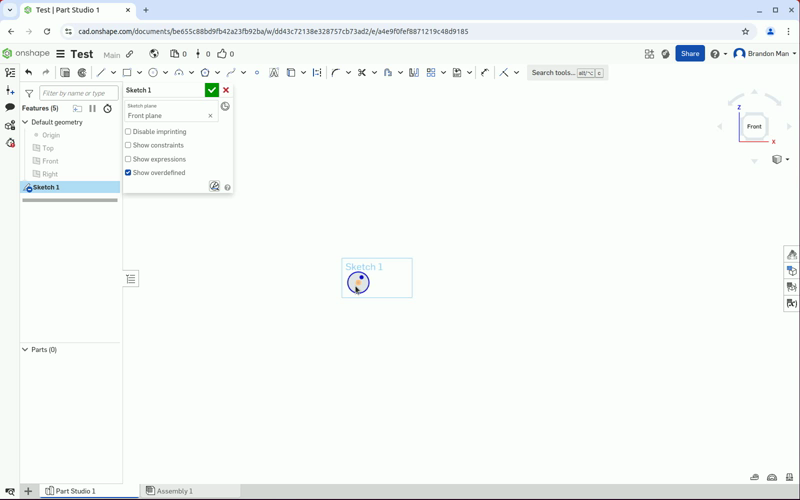
scroll(6)
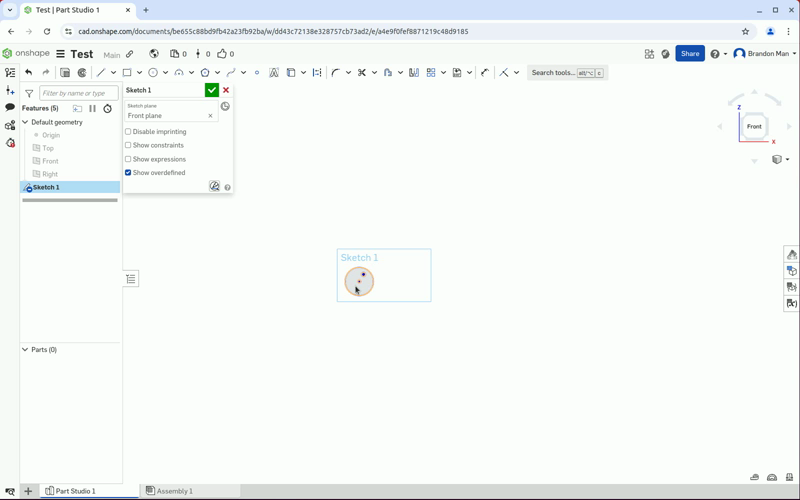
scroll(6)
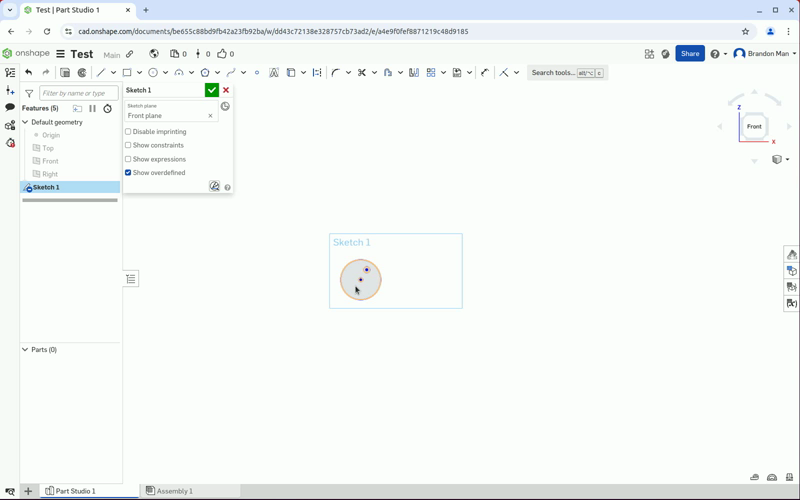
scroll(6)
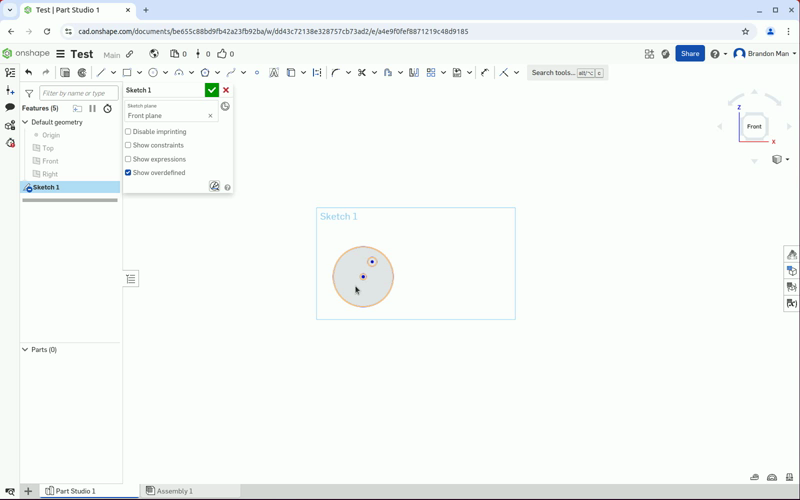
scroll(6)
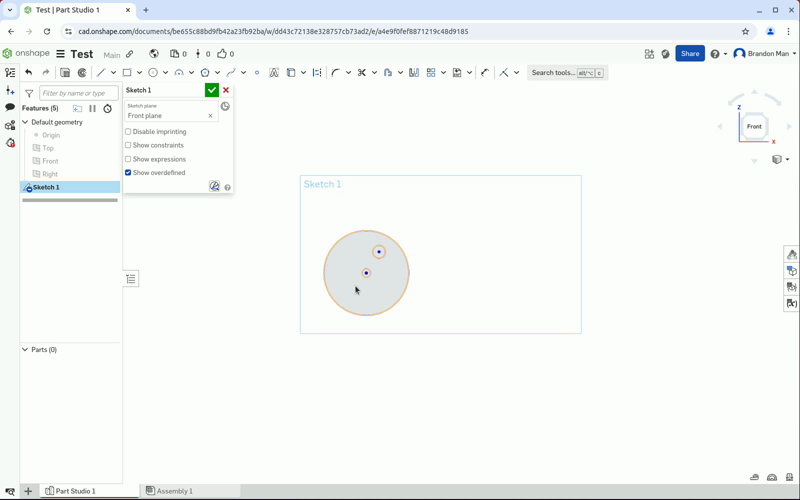
scroll(6)
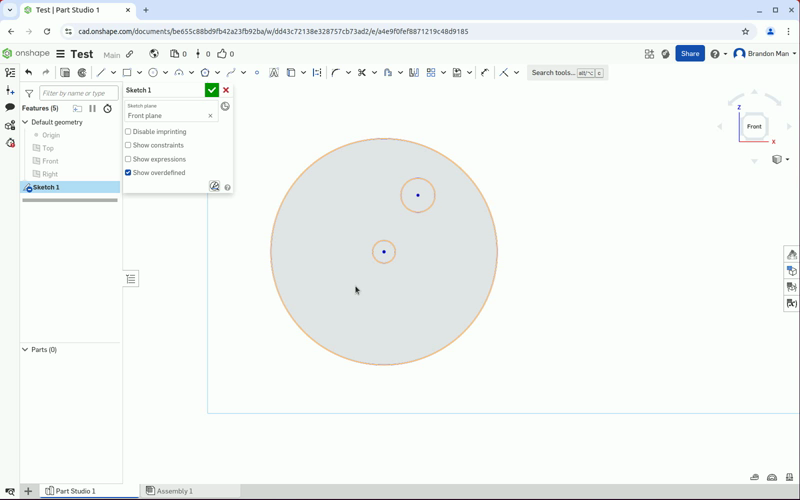
click(355, 285)
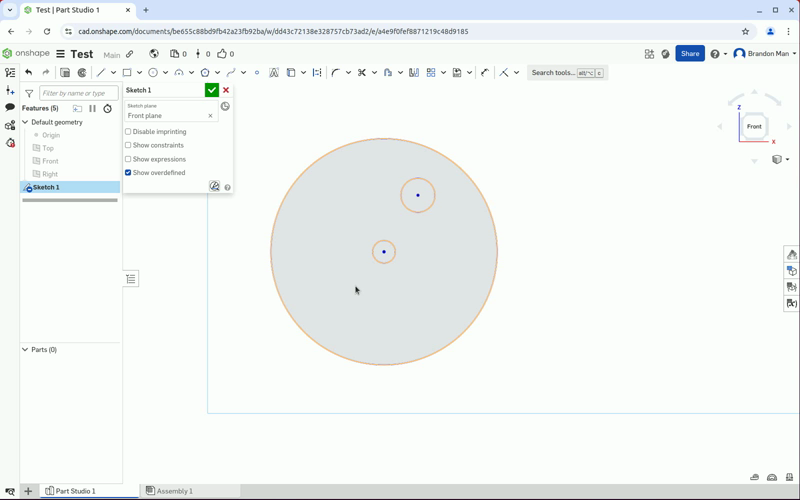
scroll(-6)
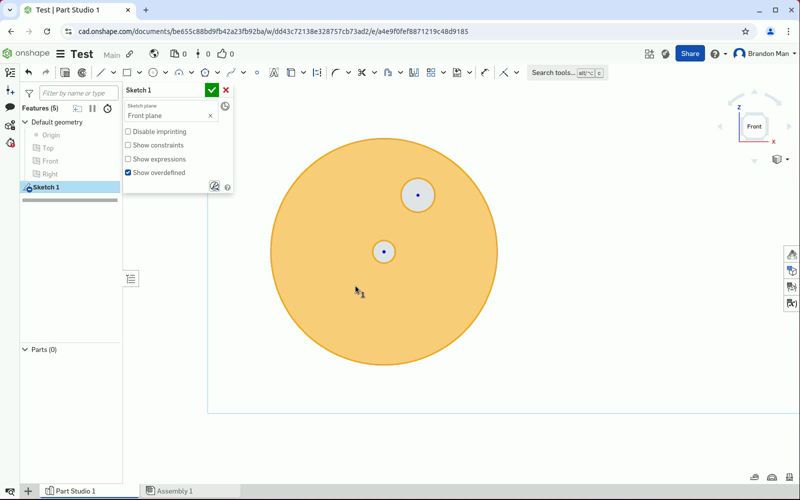
scroll(-6)
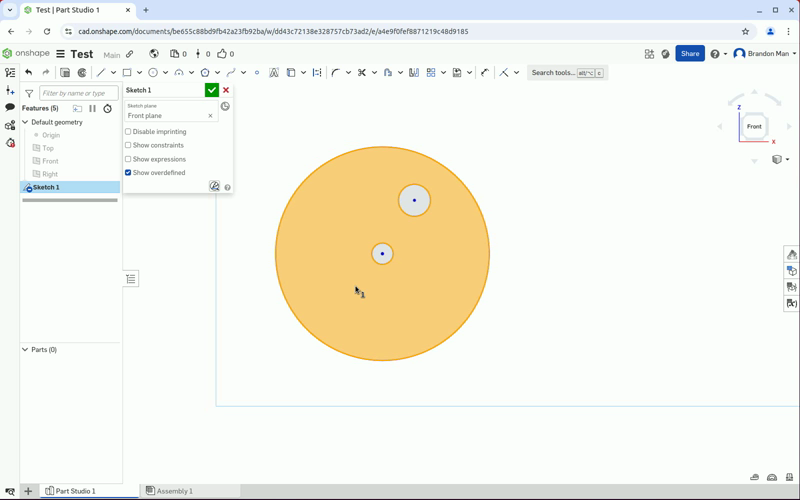
scroll(-6)
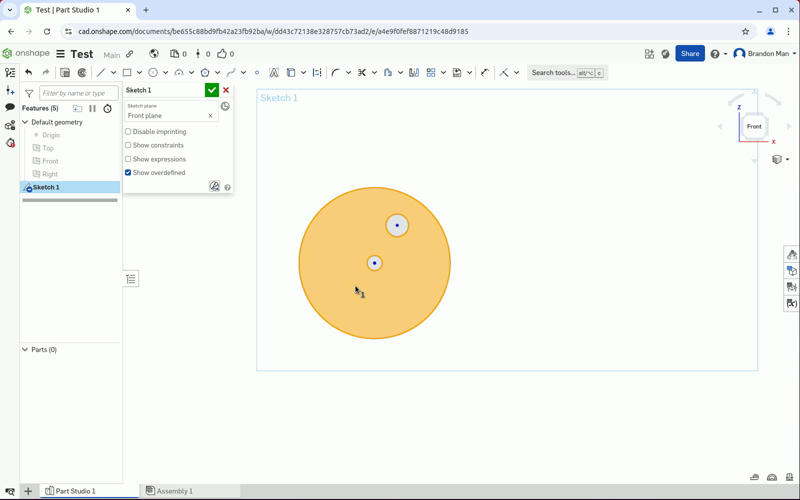
scroll(-6)
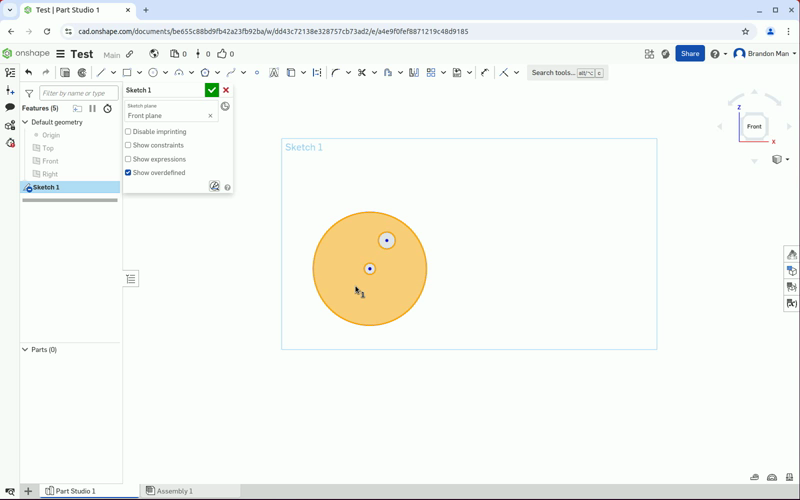
scroll(-6)
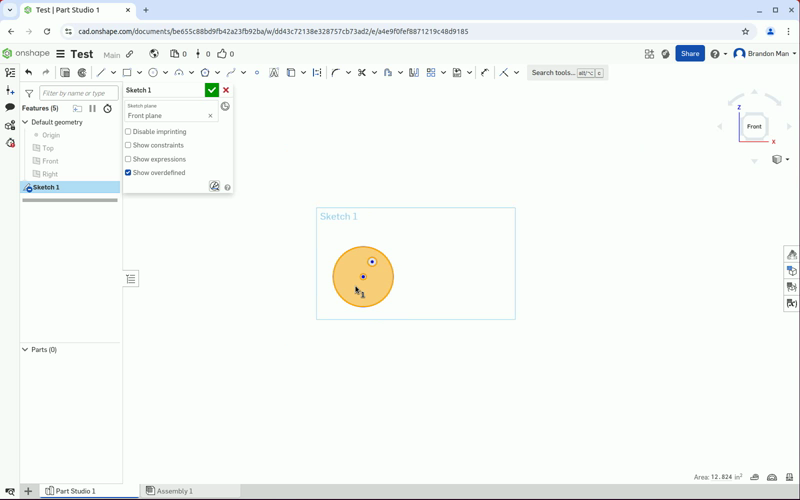
scroll(-6)
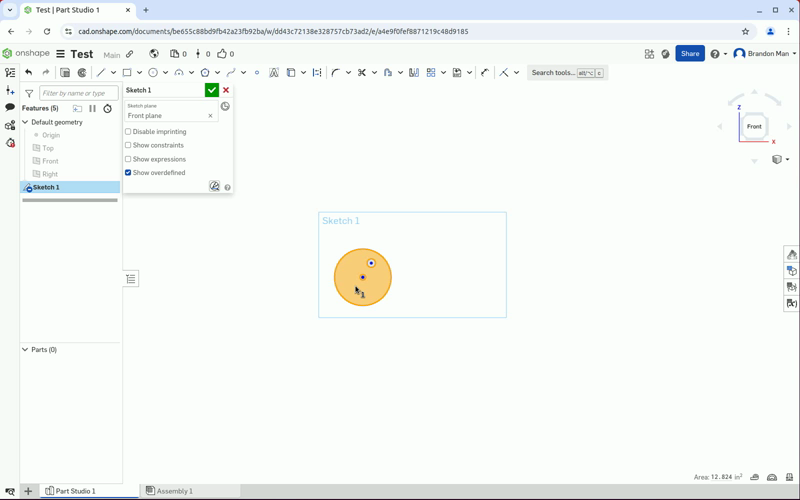
scroll(-6)
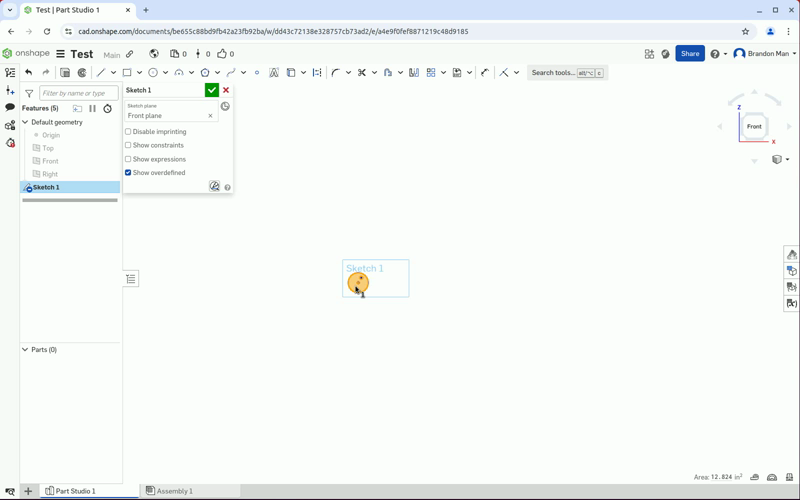
mouse_move(73, 352)
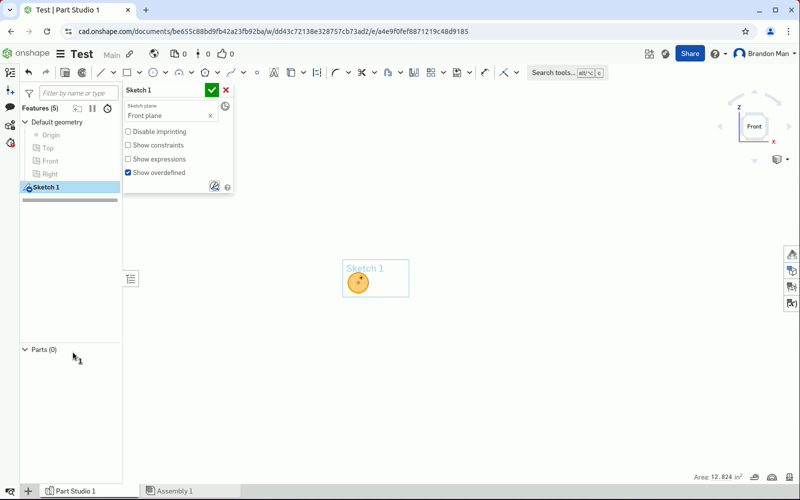
key(shift+y)
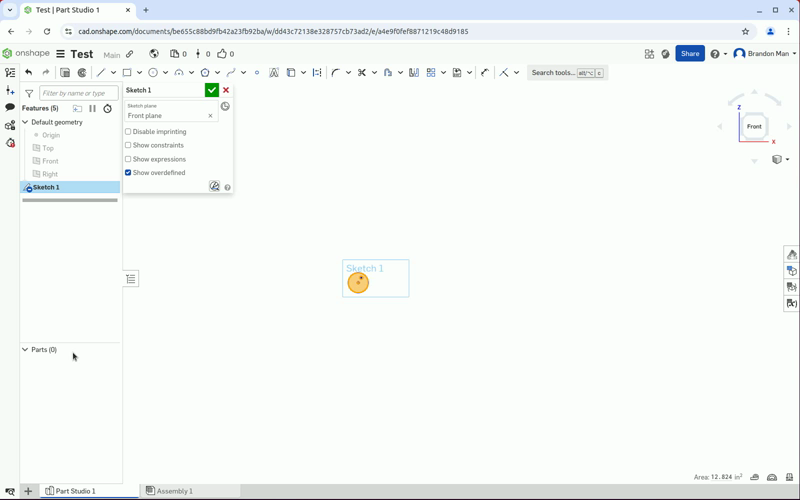
key(shift+e)
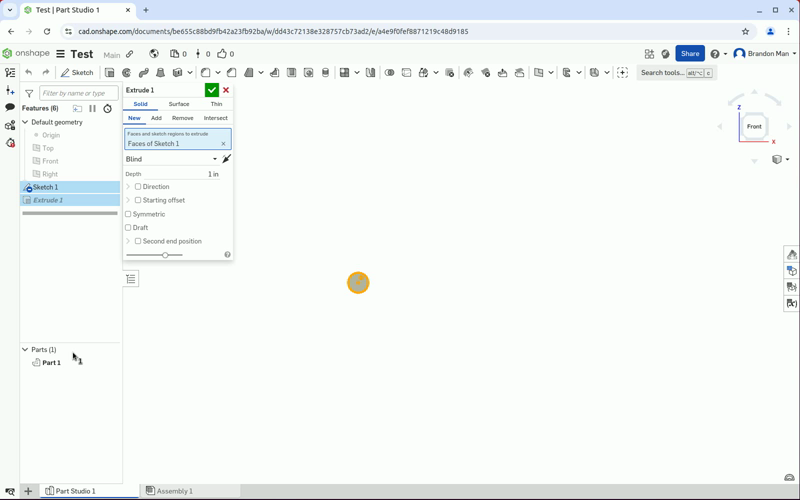
mouse_move(143, 106)
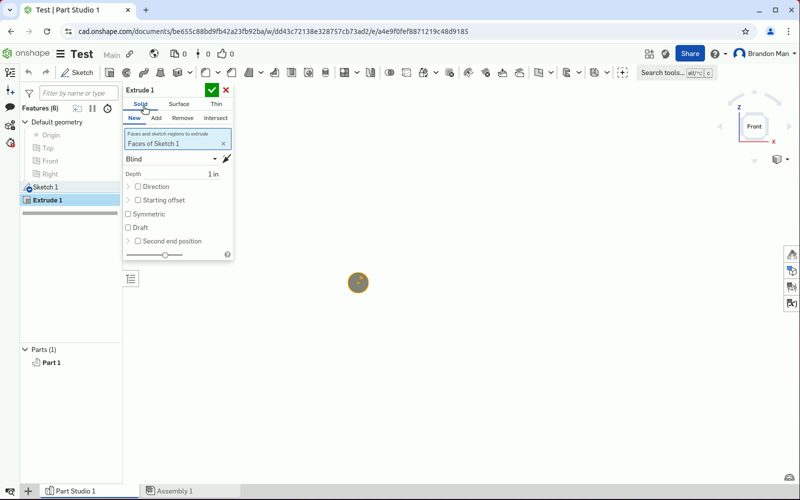
click(143, 106)
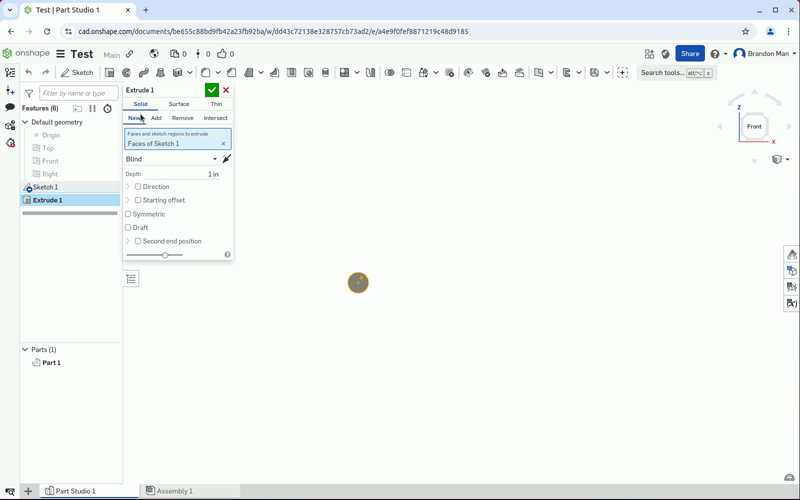
mouse_move(137, 120)
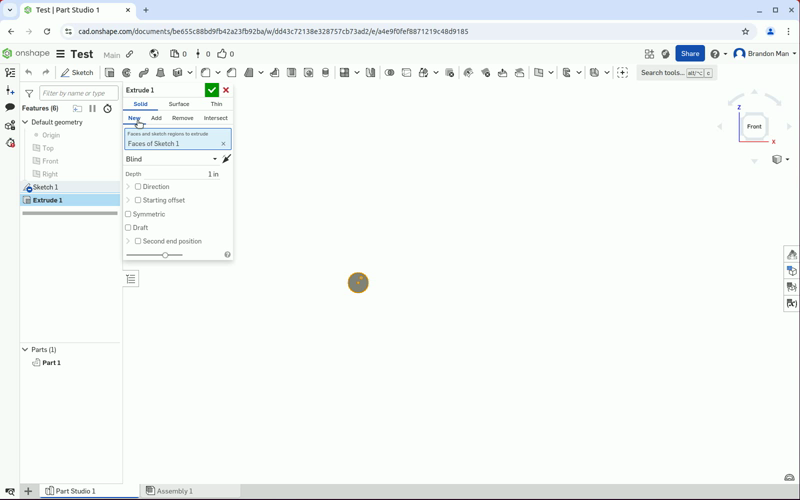
click(137, 120)
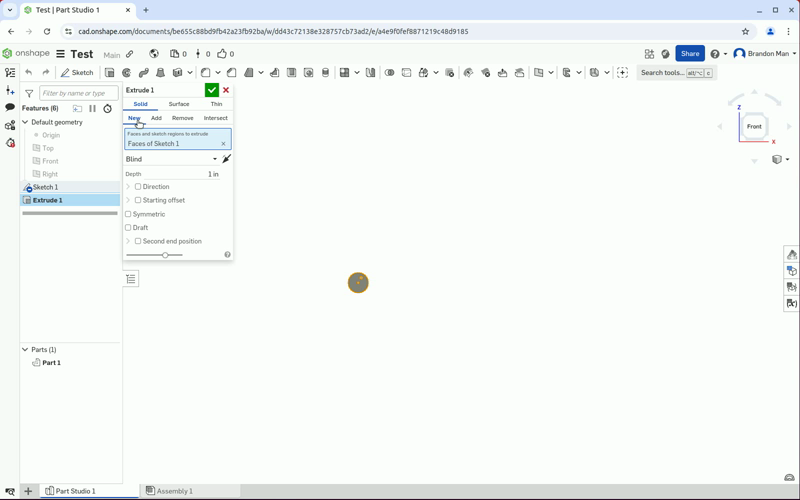
key(tab, 4)
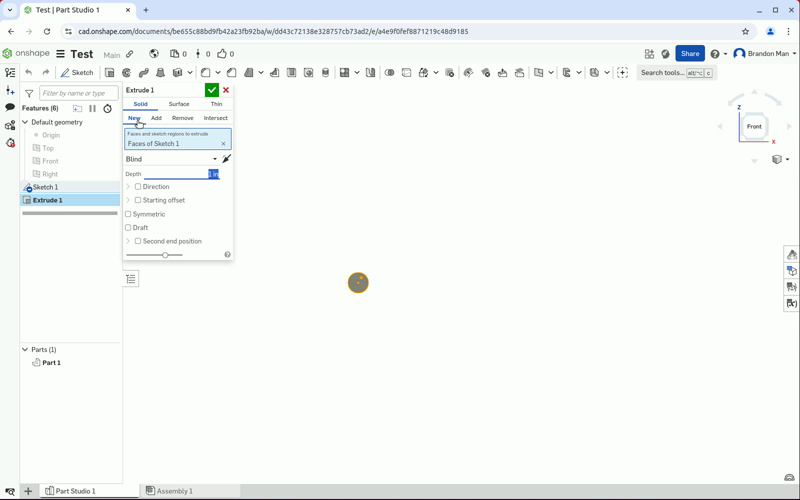
text(0.481)
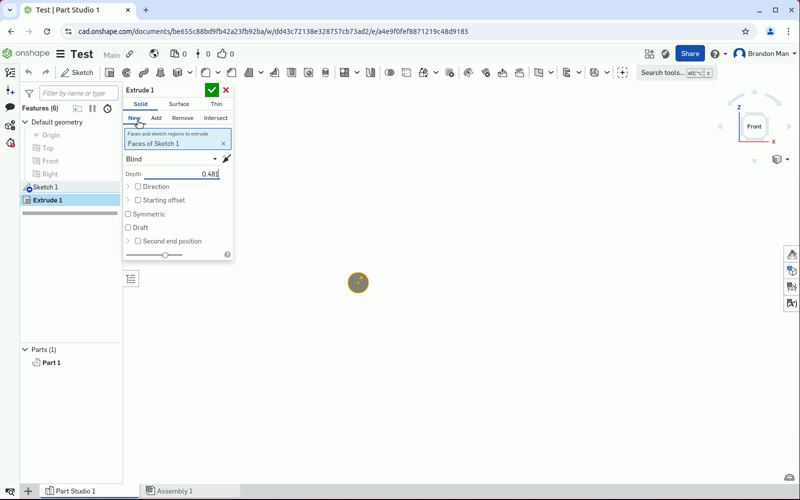
key(enter)
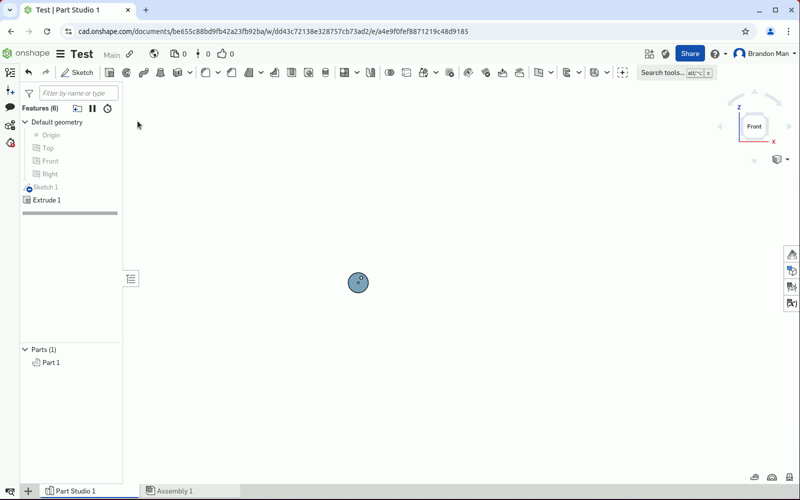
key(shift+h)
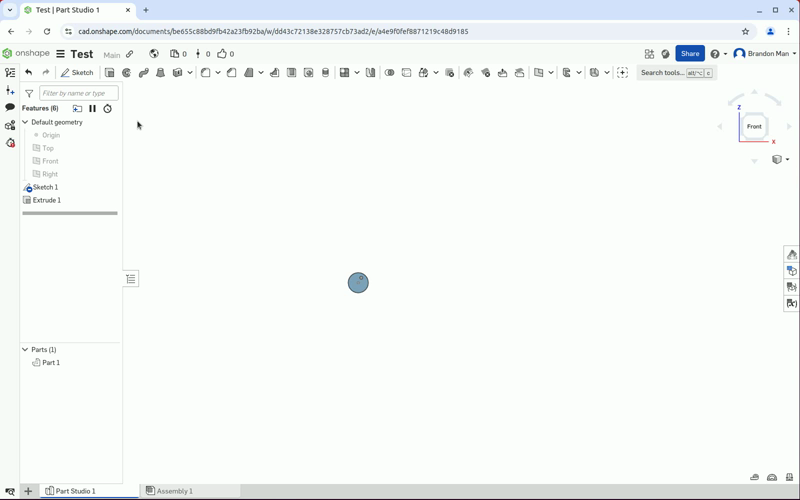
key(shift+h)
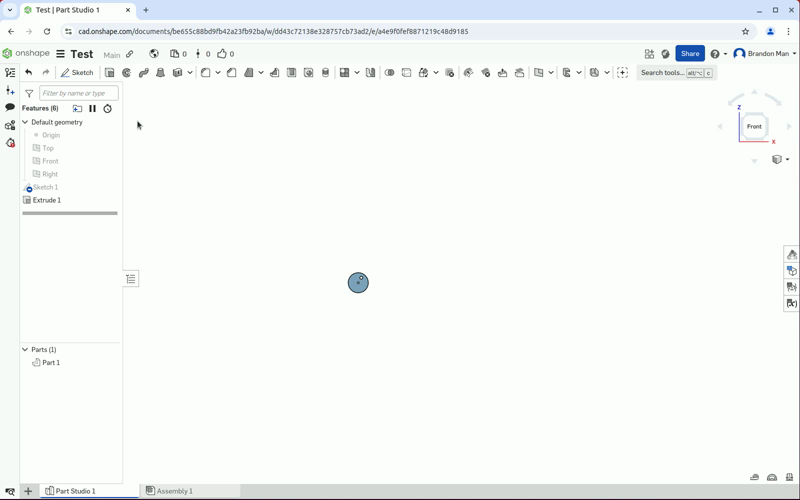
mouse_move(73, 189)
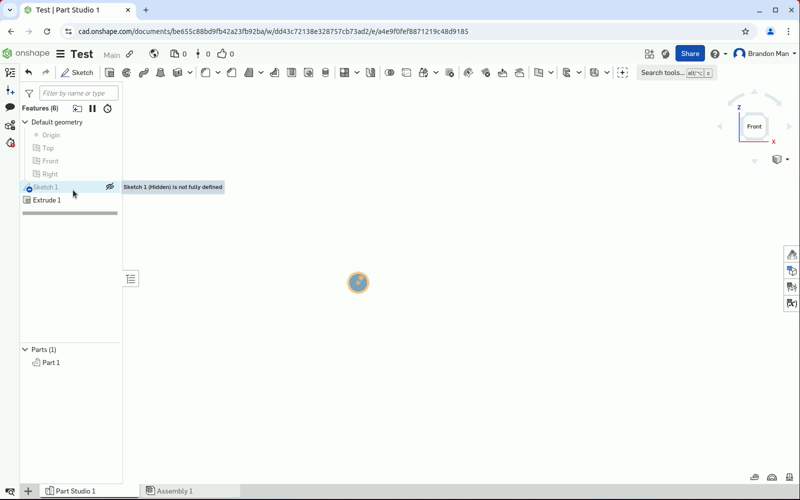
click(73, 189)
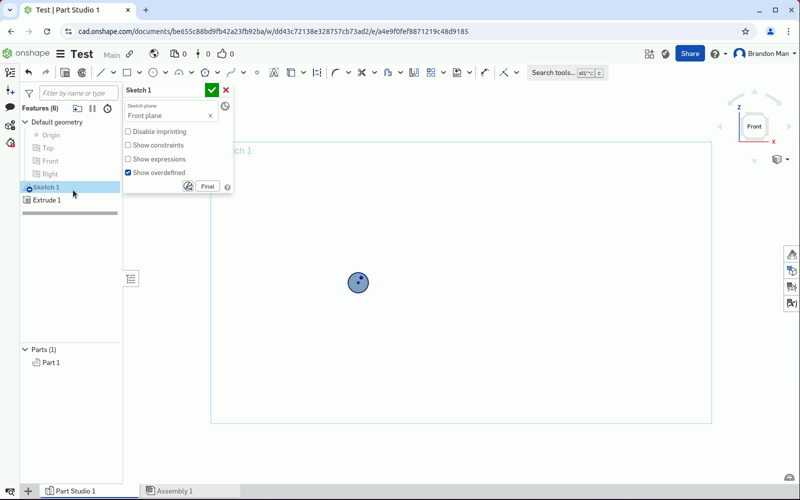
mouse_move(229, 92)
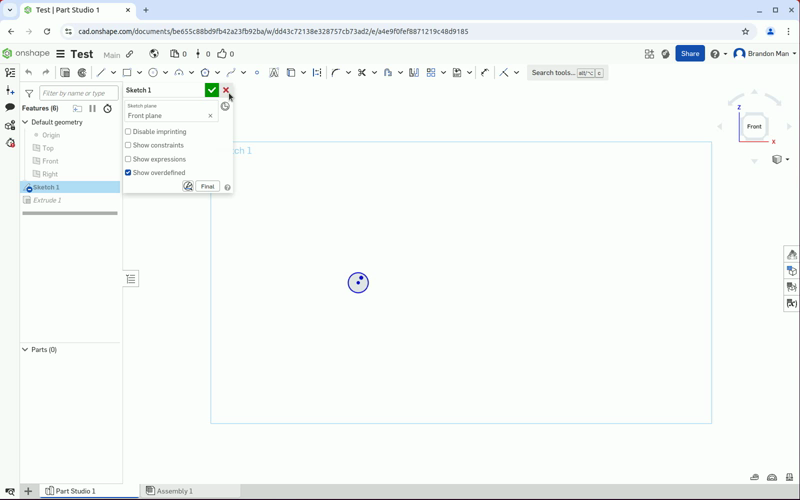
click(229, 92)
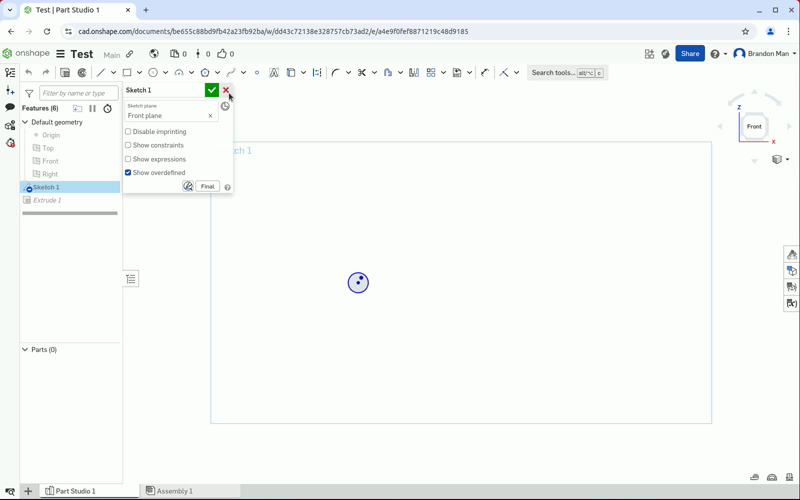
key(shift+s)
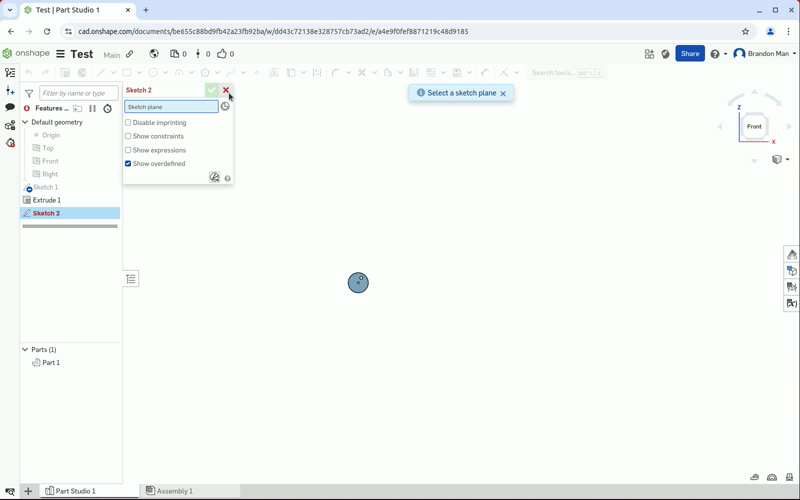
mouse_move(73, 163)
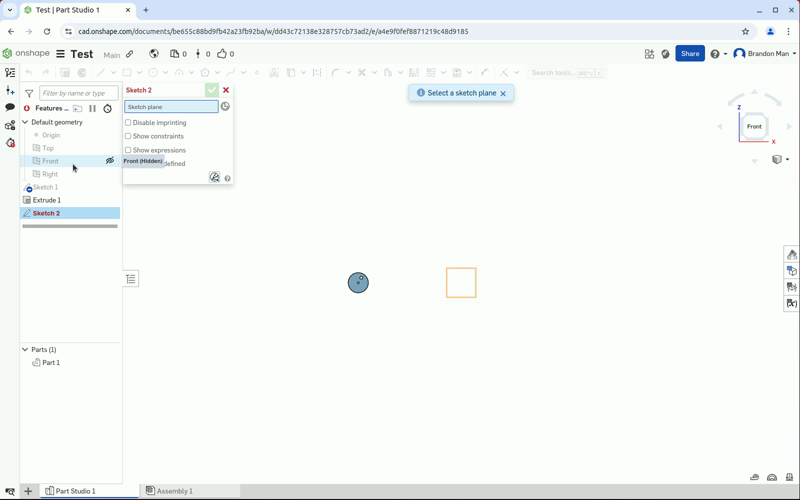
click(73, 163)
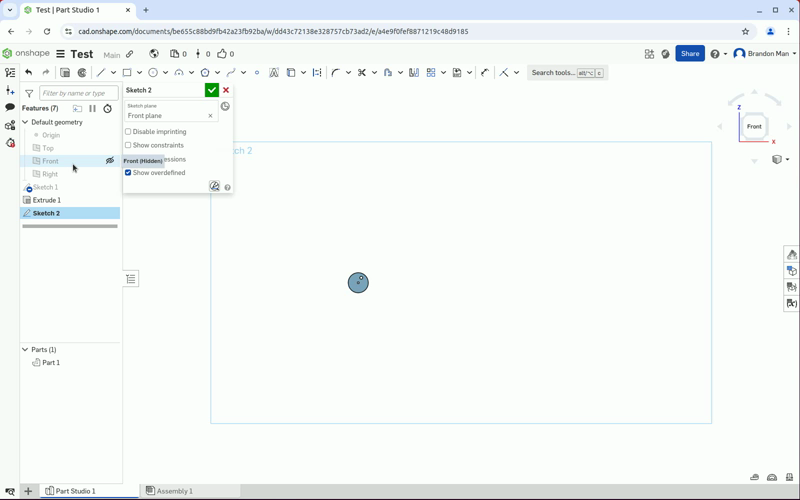
mouse_move(73, 352)
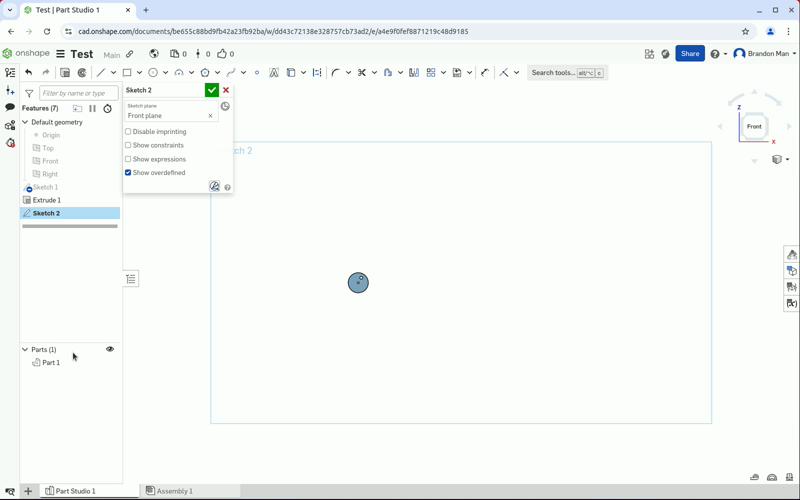
key(y)
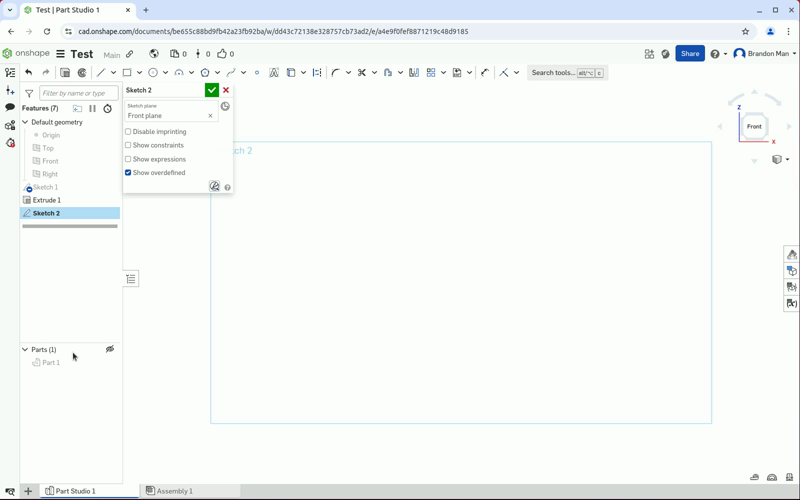
key(c)
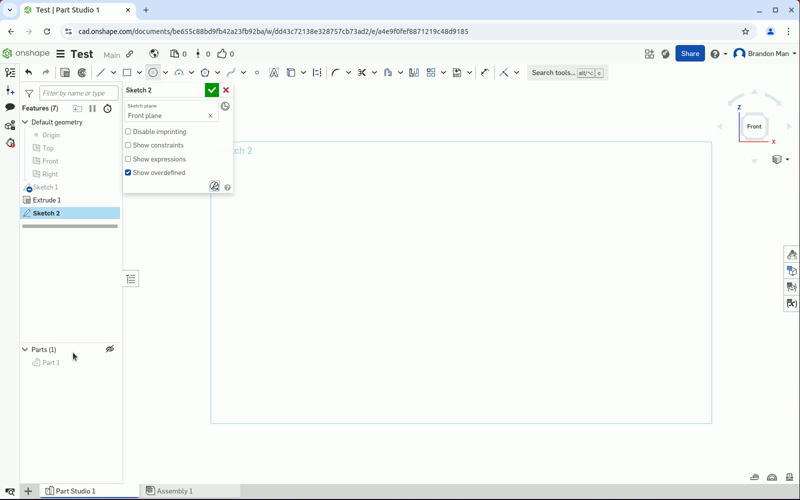
key_down(shift)
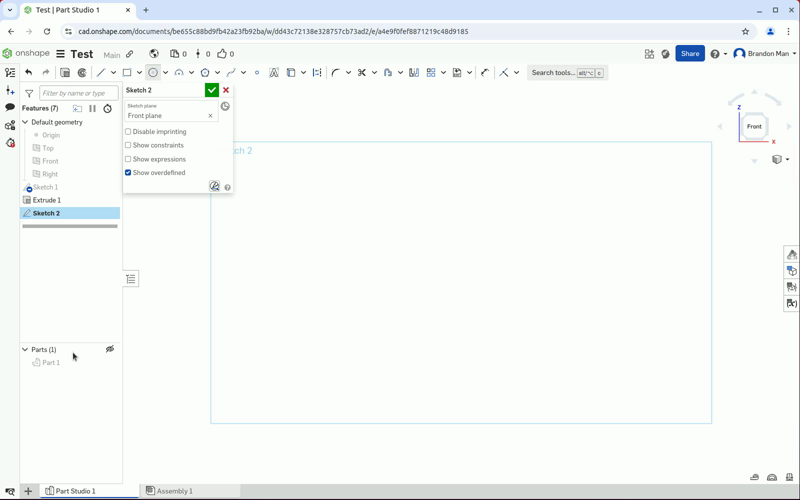
mouse_move(358, 282)
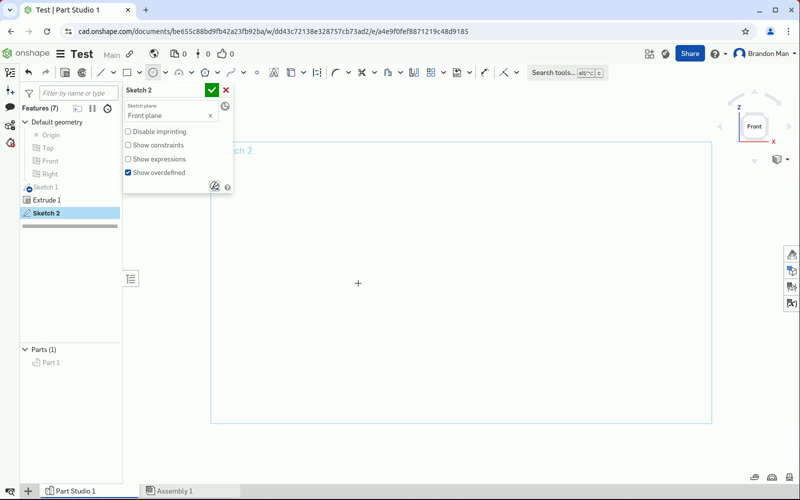
click(358, 282)
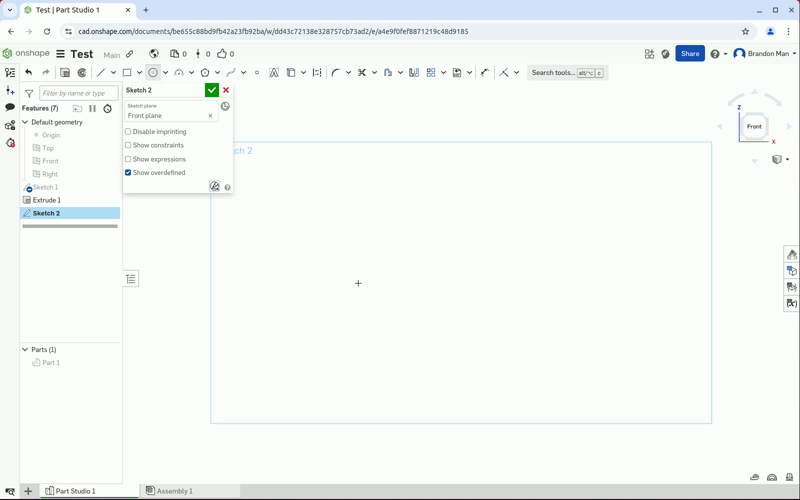
key_up(shift)
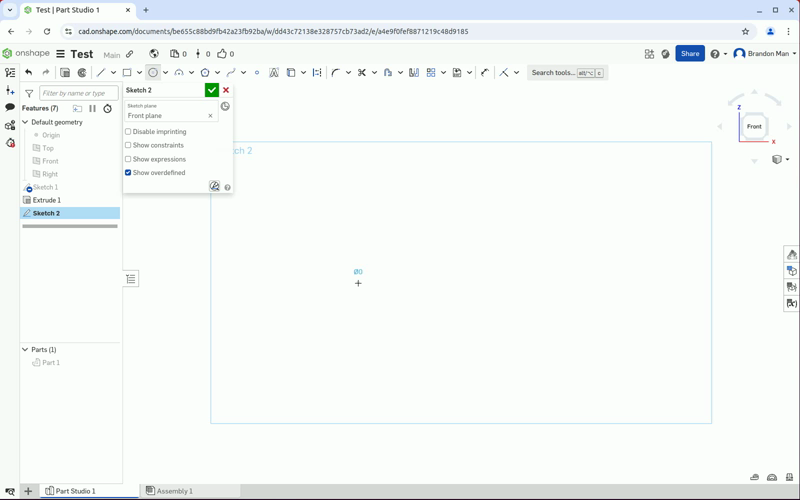
mouse_move(368, 282)
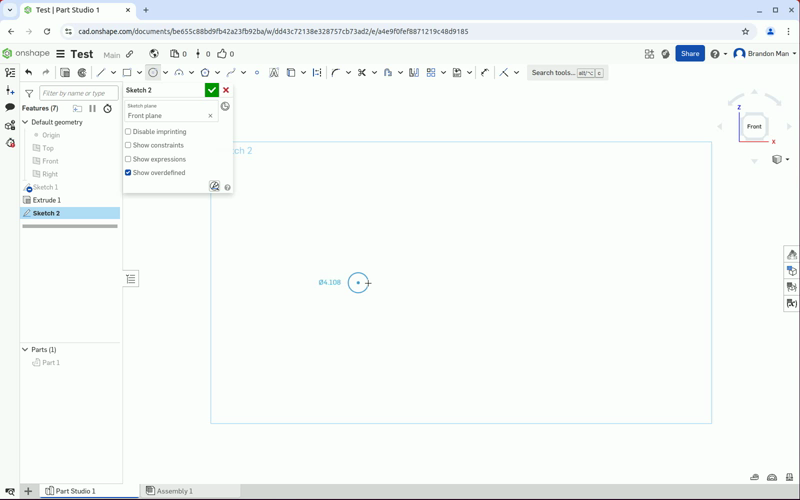
click(368, 282)
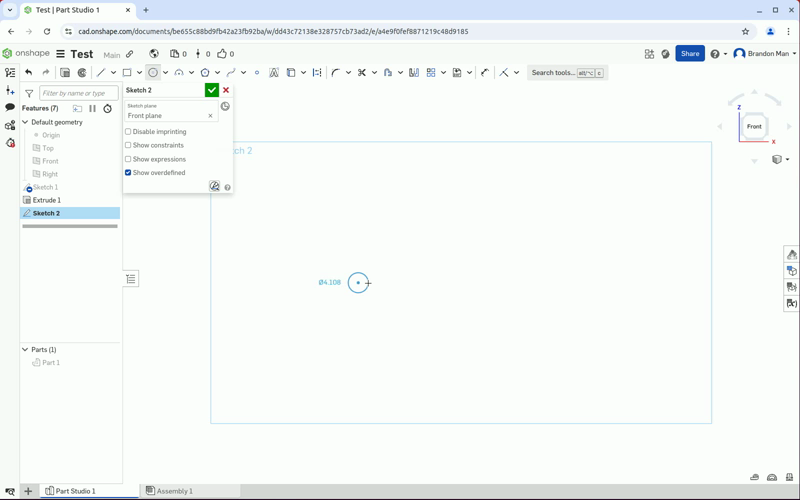
key(esc)
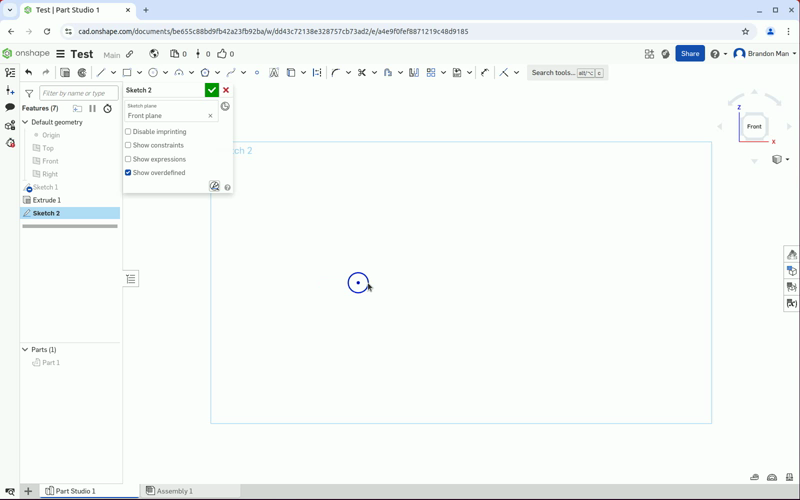
key(c)
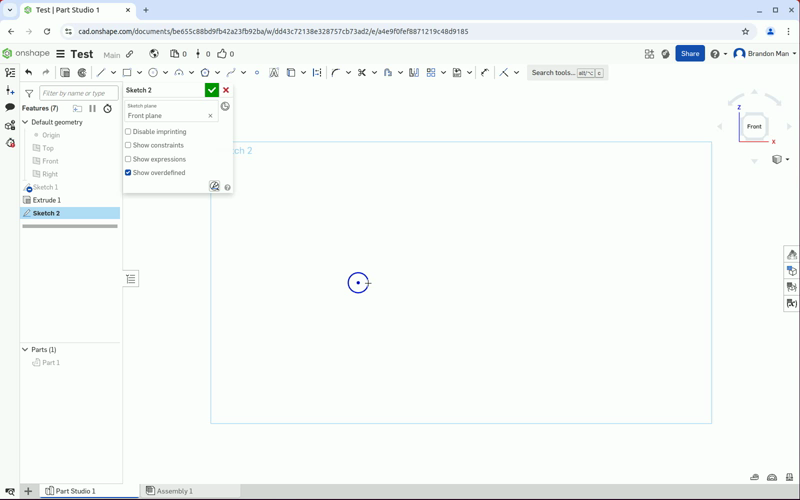
key_down(shift)
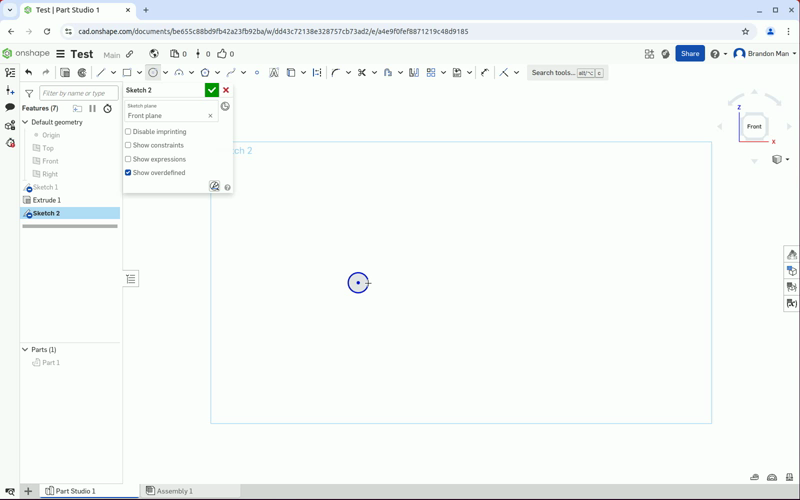
mouse_move(358, 282)
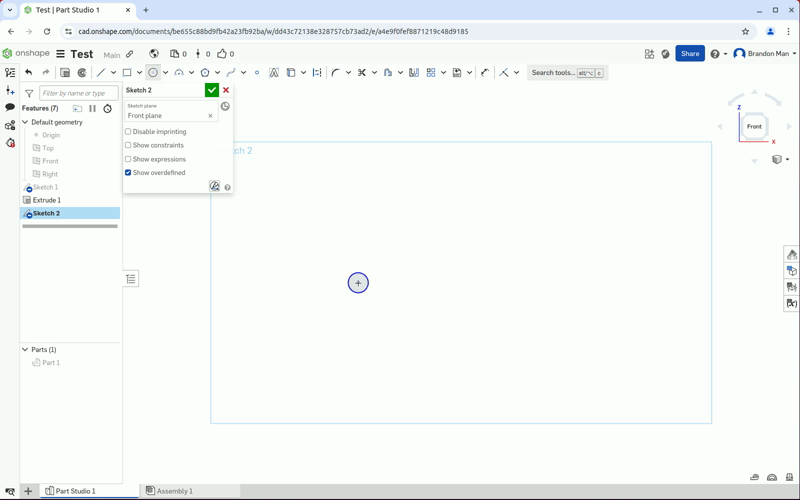
click(358, 282)
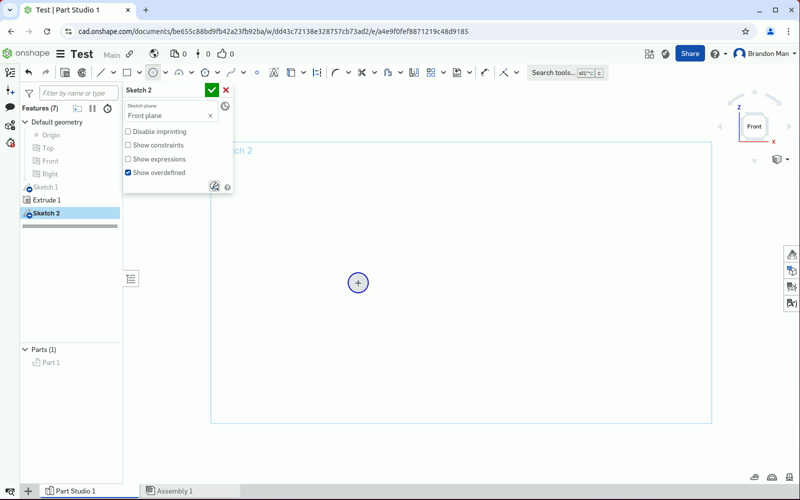
key_up(shift)
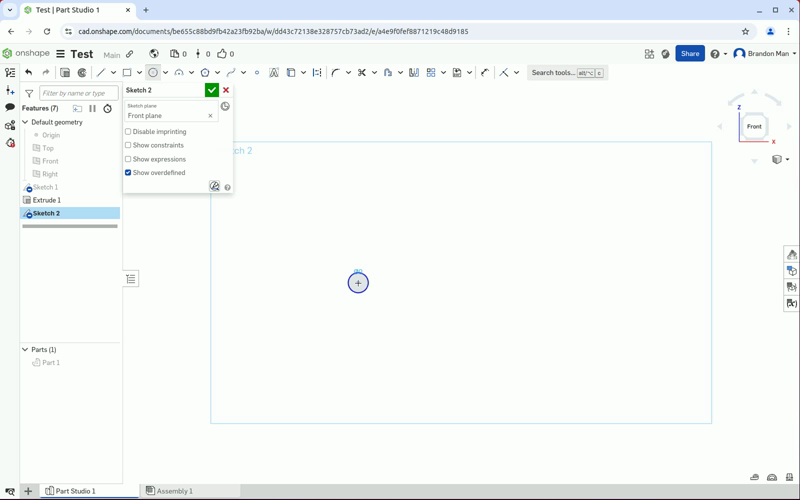
mouse_move(359, 282)
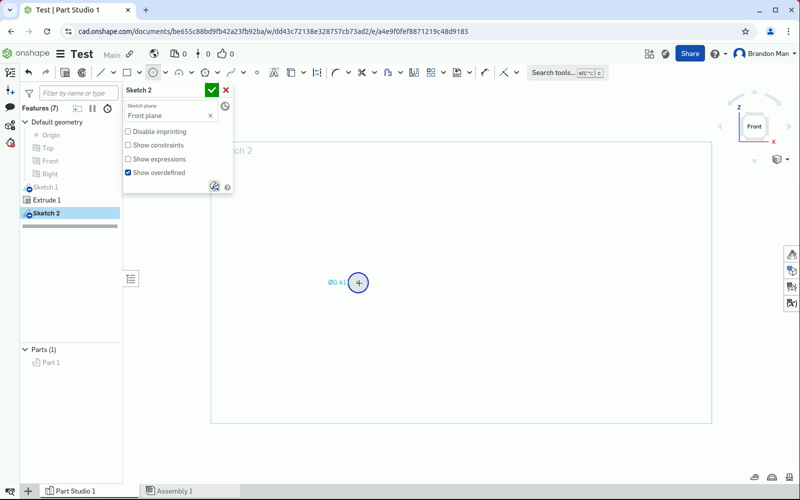
scroll(6)
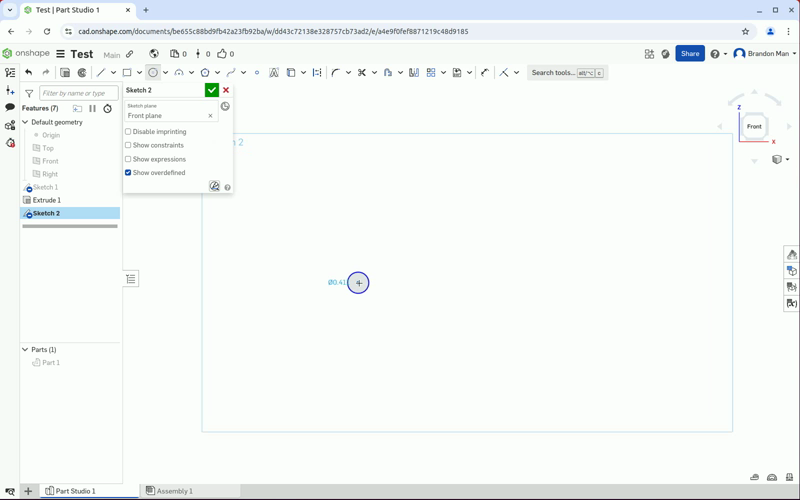
scroll(6)
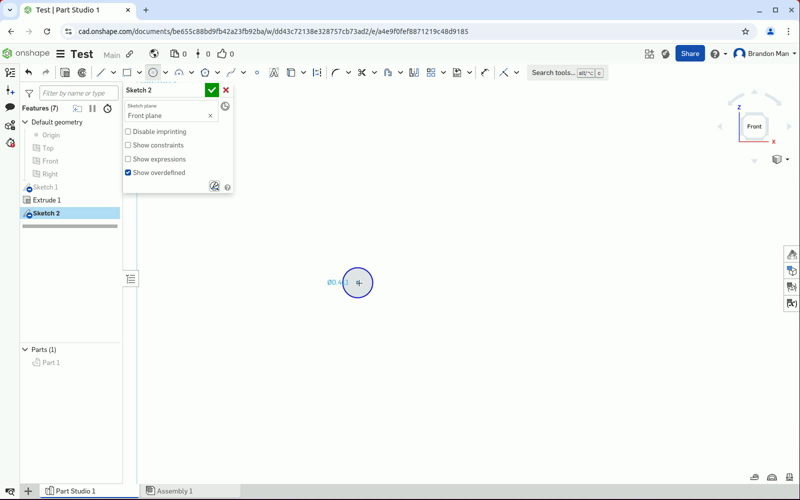
scroll(6)
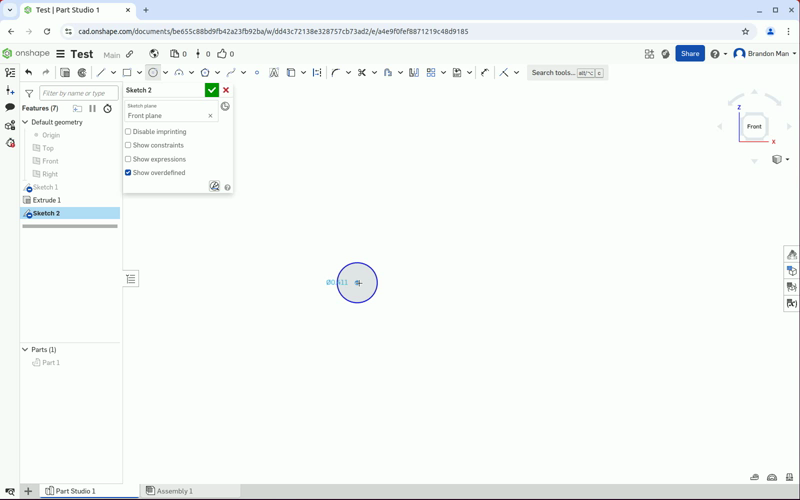
scroll(6)
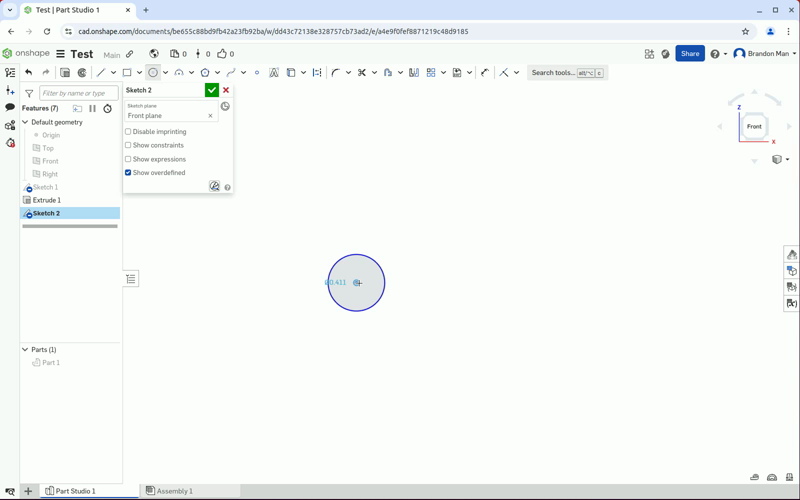
scroll(6)
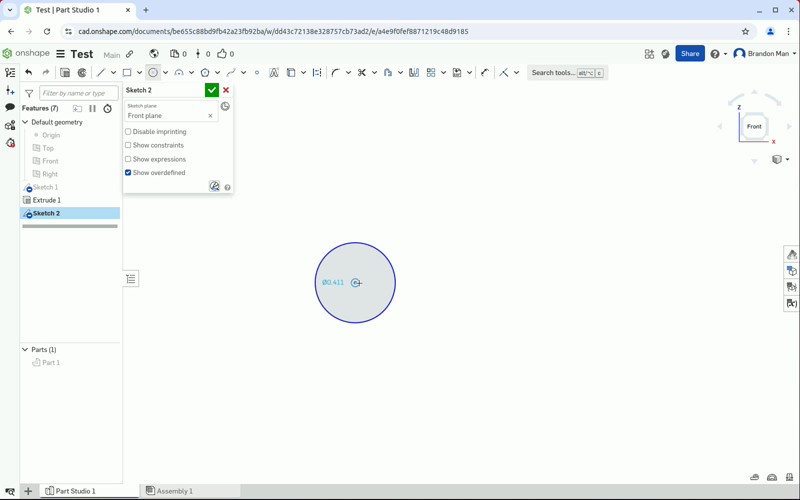
scroll(6)
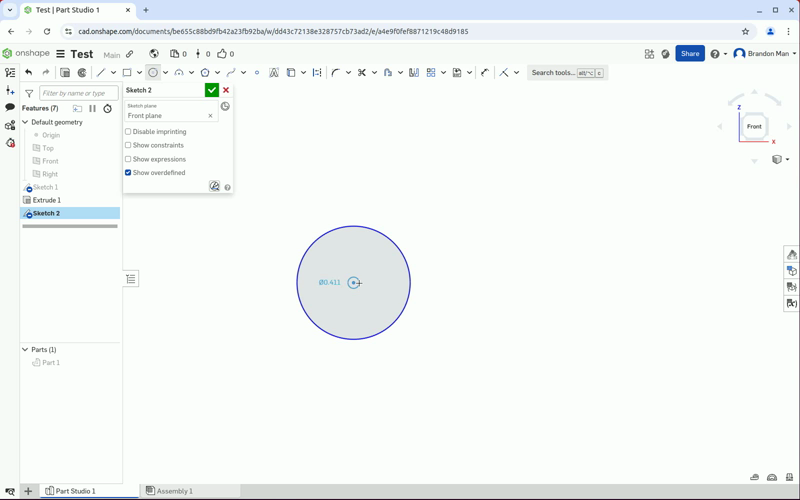
scroll(6)
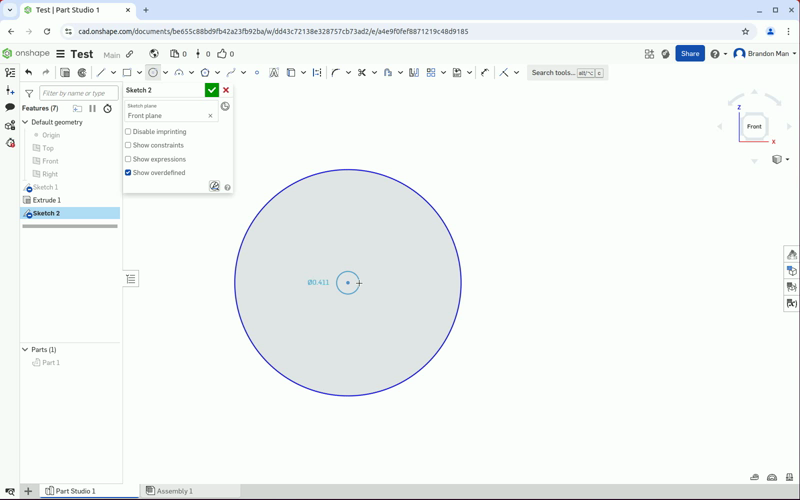
click(359, 282)
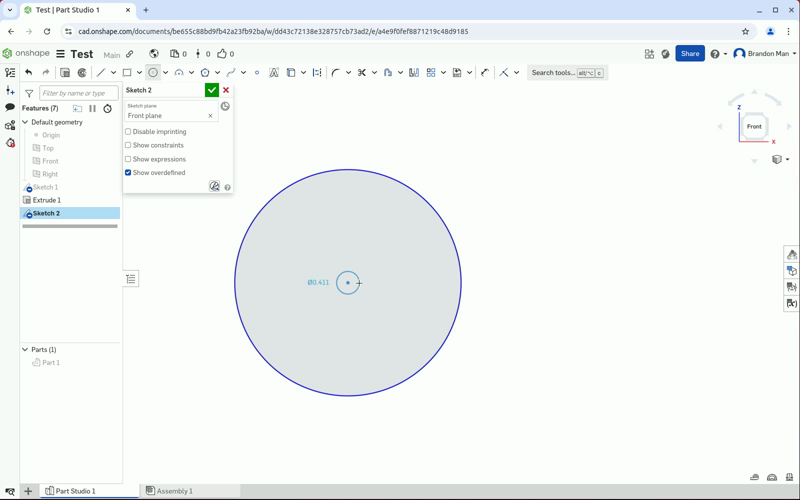
scroll(-6)
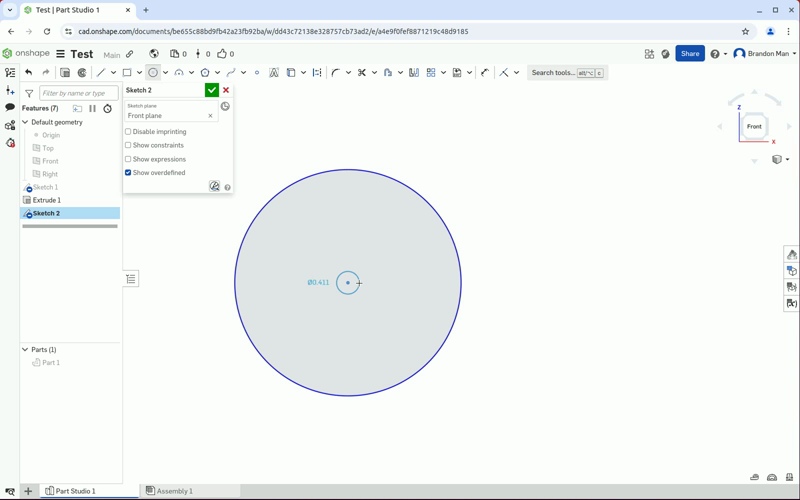
scroll(-6)
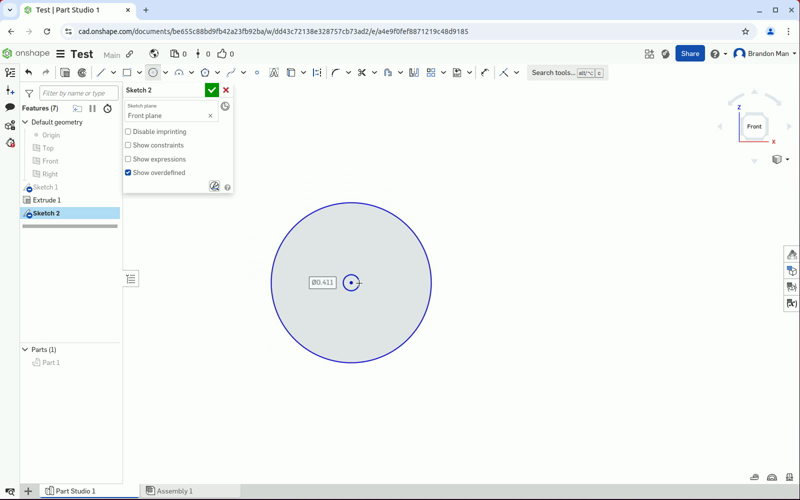
scroll(-6)
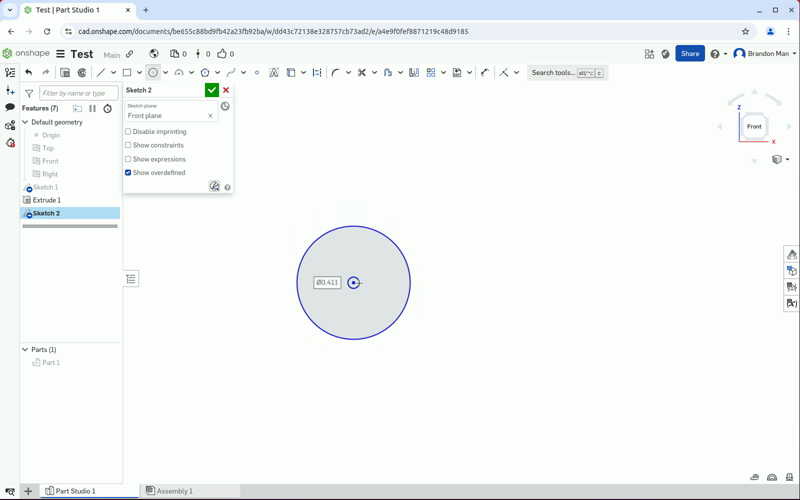
scroll(-6)
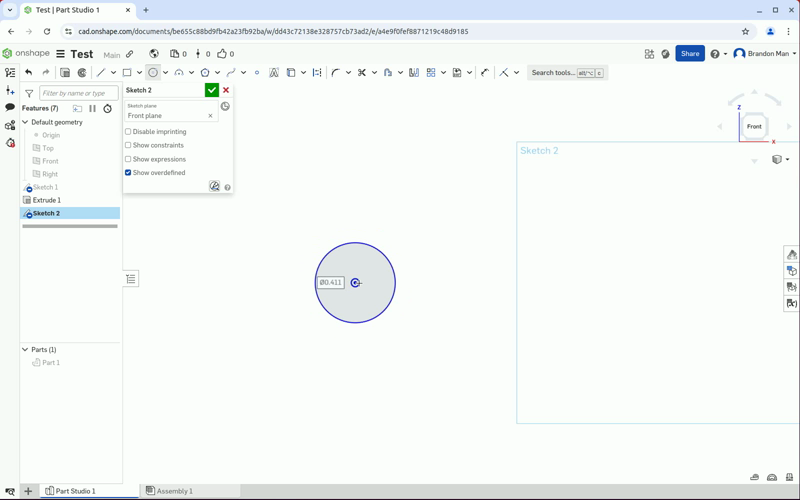
scroll(-6)
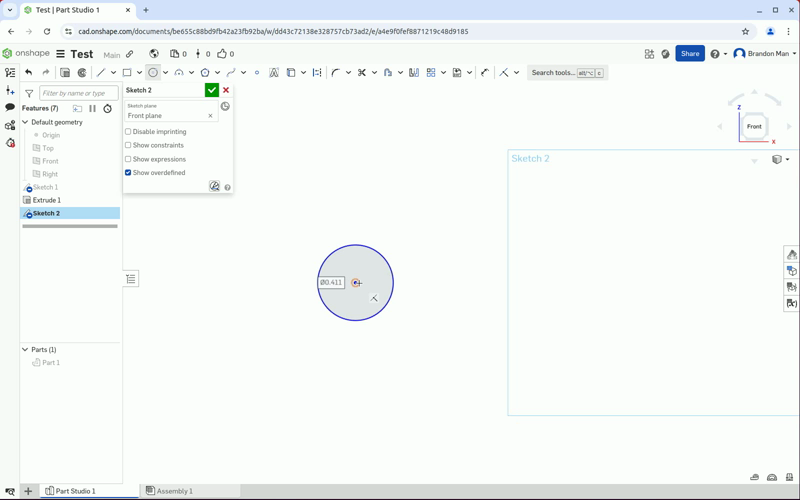
scroll(-6)
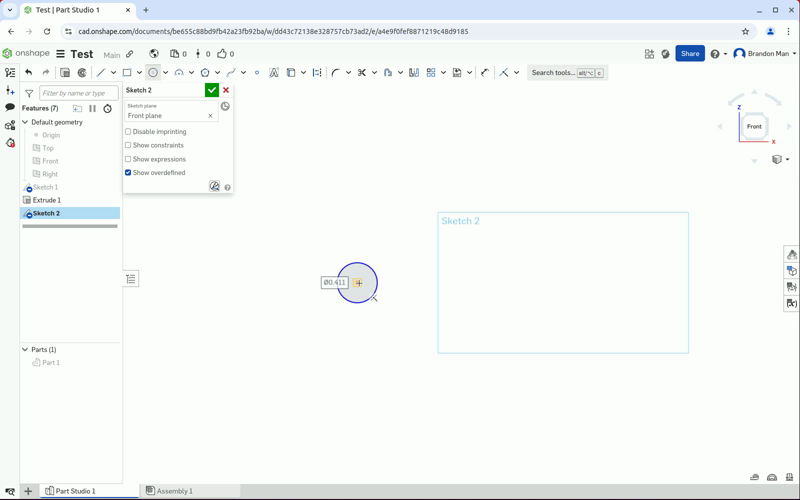
scroll(-6)
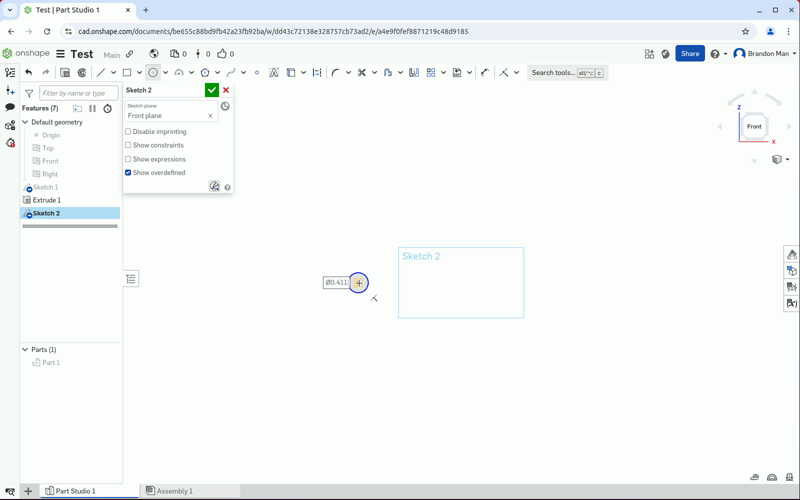
key(esc)
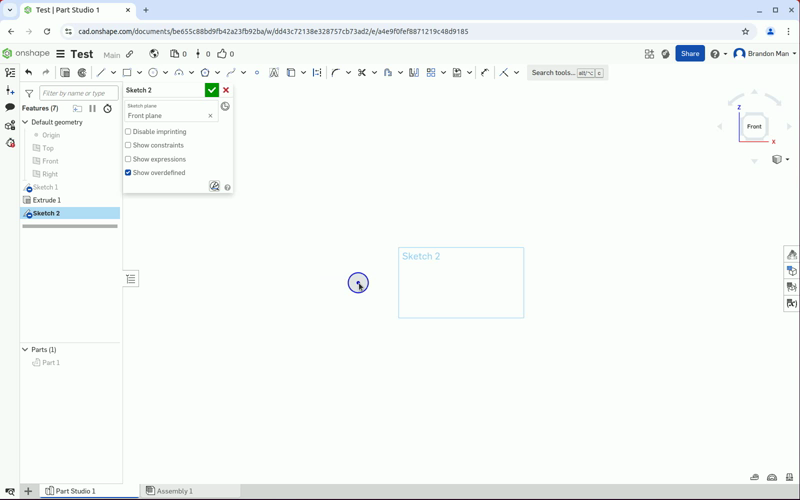
key(c)
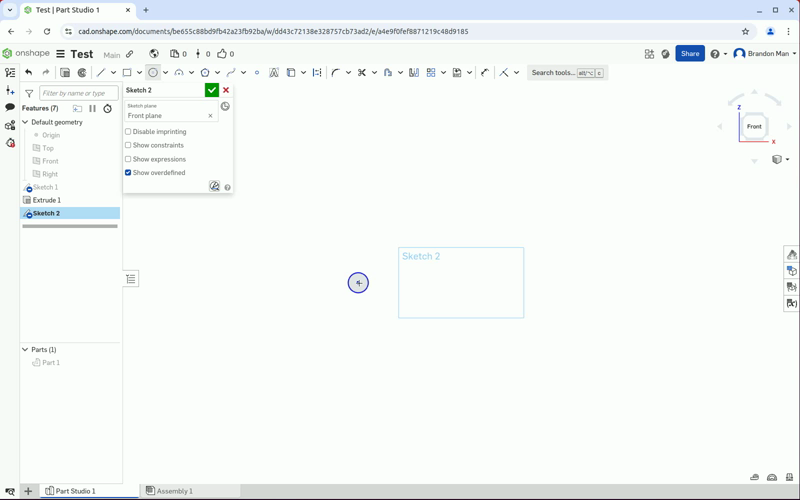
key_down(shift)
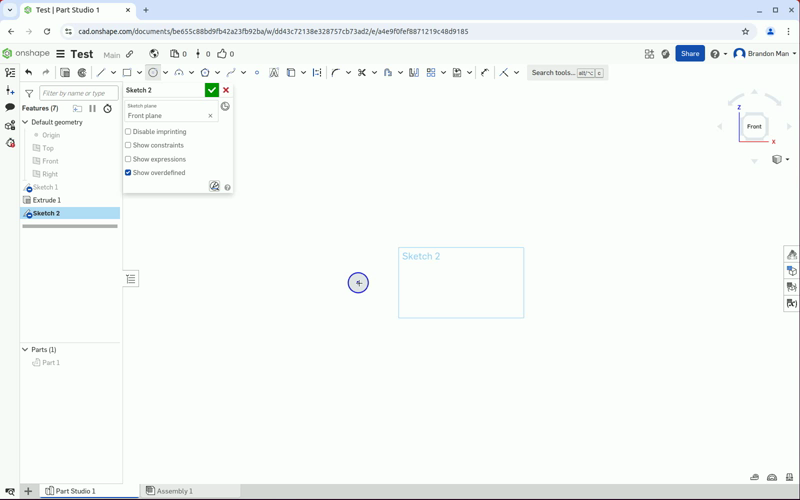
mouse_move(361, 277)
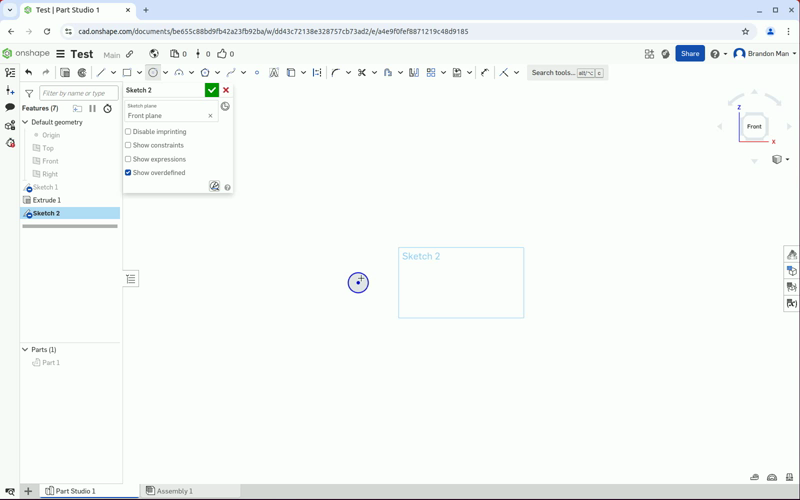
click(361, 277)
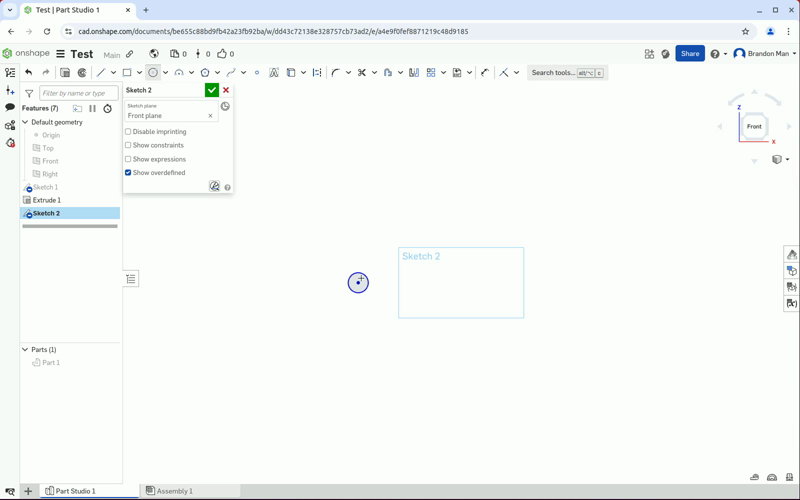
key_up(shift)
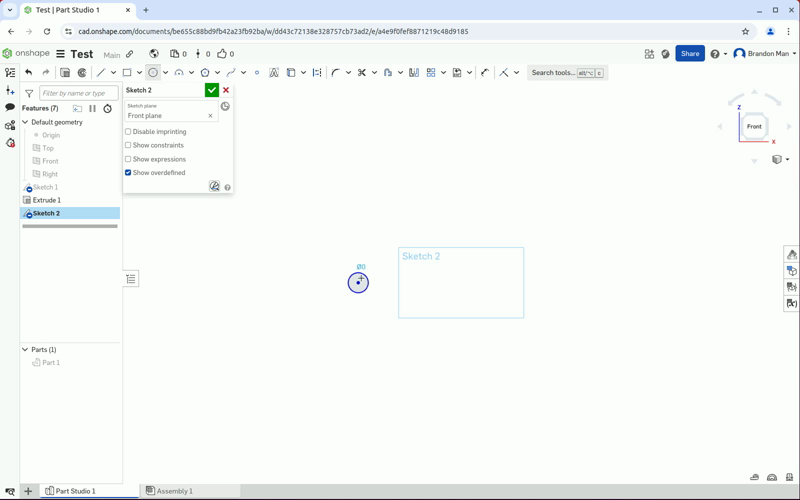
mouse_move(362, 277)
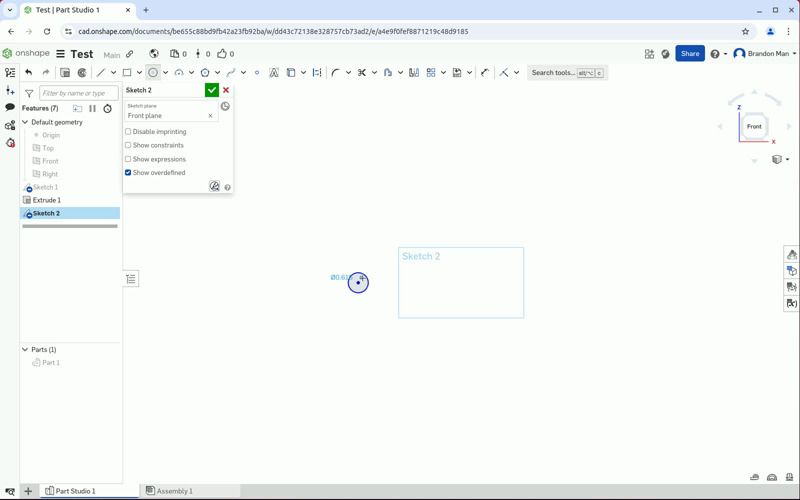
scroll(6)
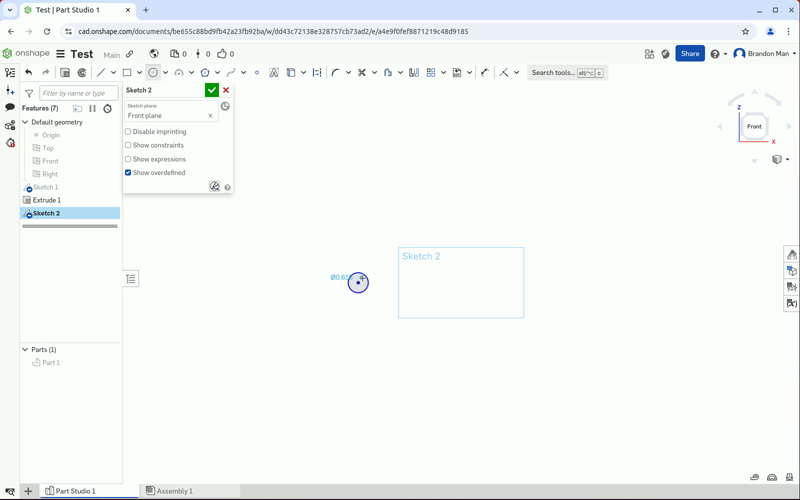
scroll(6)
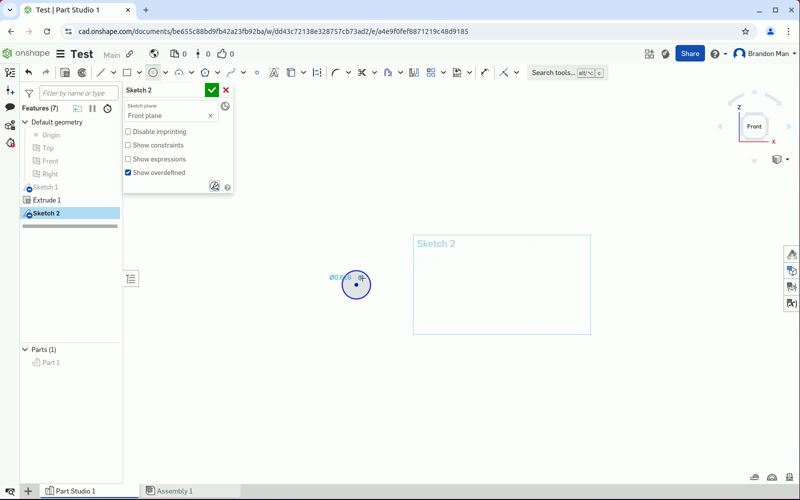
scroll(6)
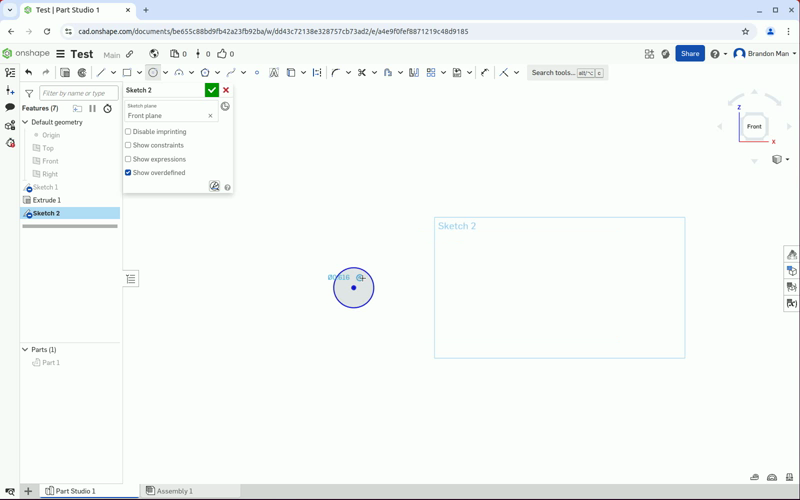
scroll(6)
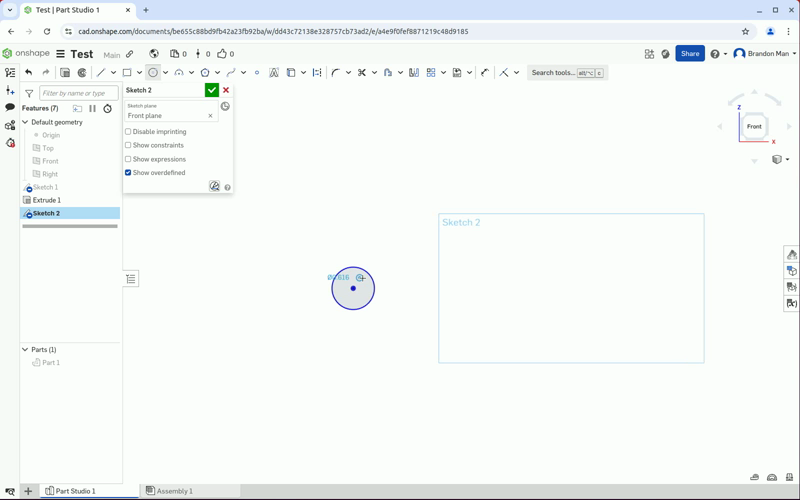
scroll(6)
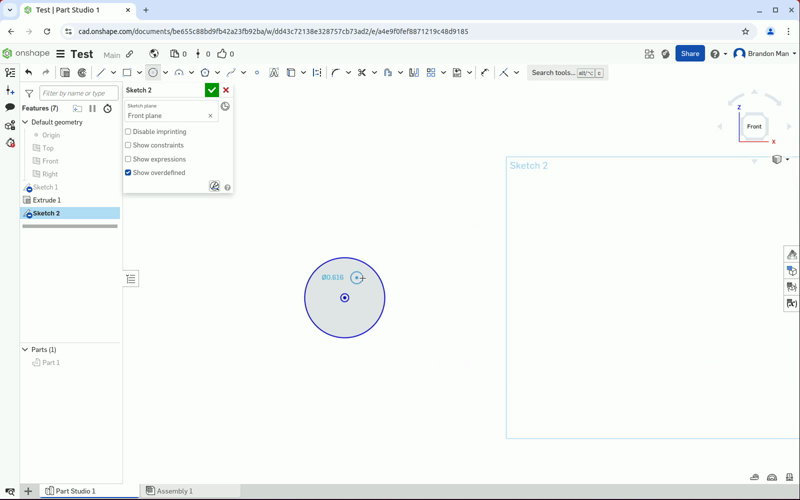
scroll(6)
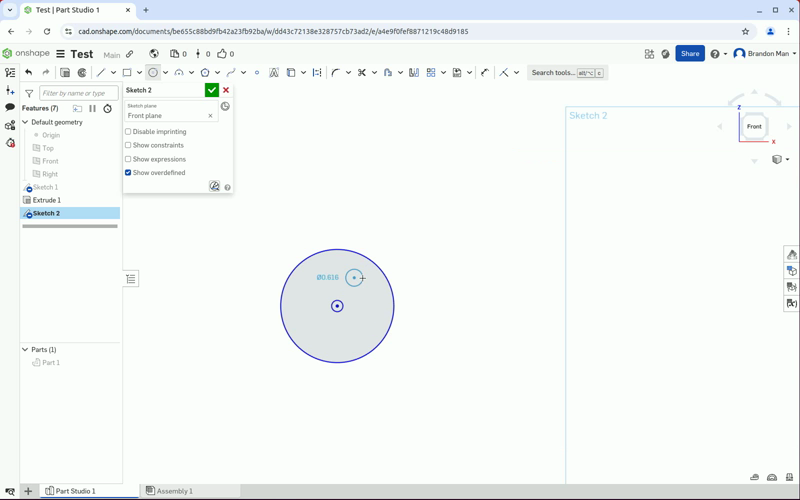
scroll(6)
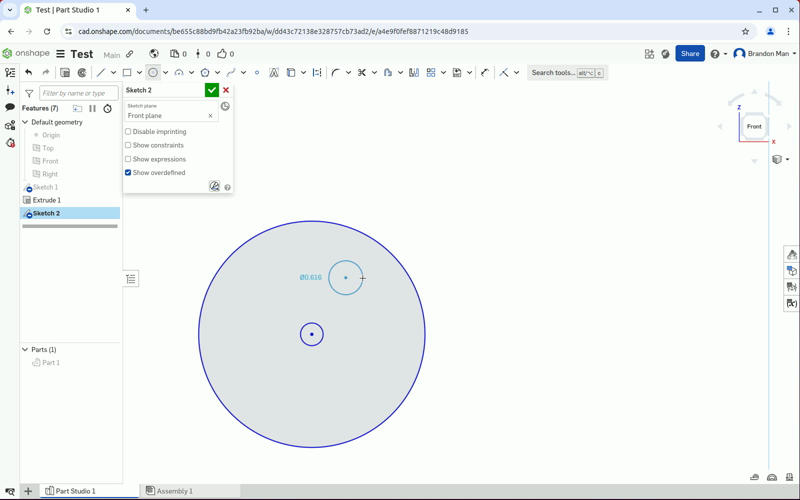
click(362, 277)
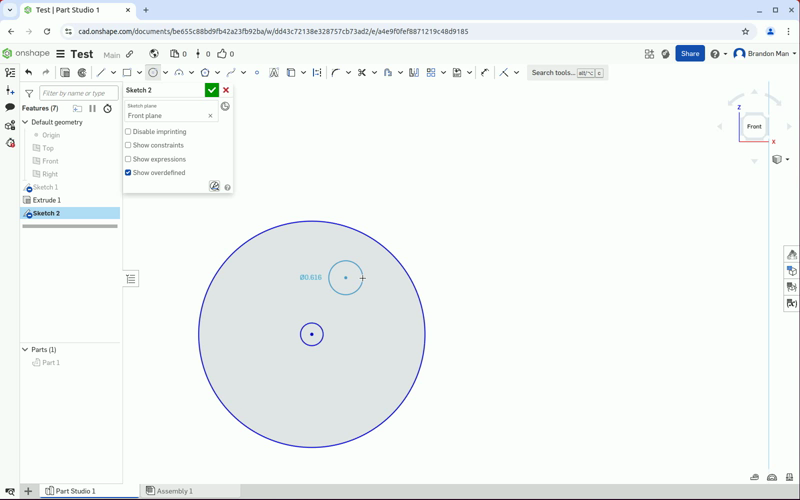
scroll(-6)
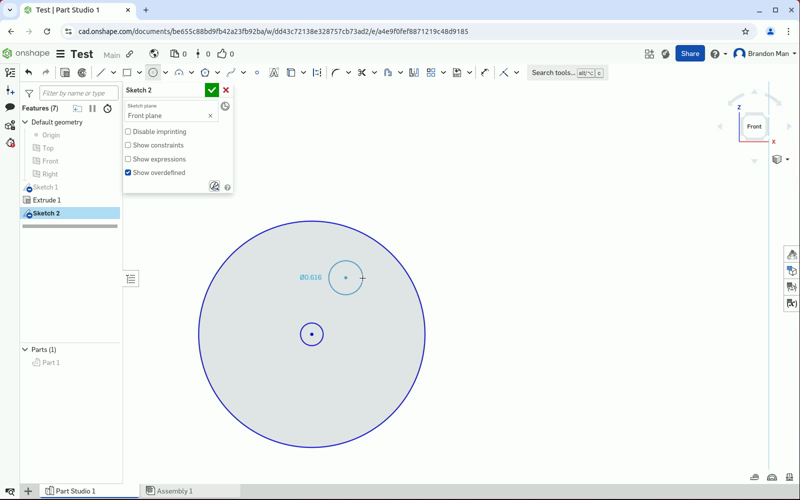
scroll(-6)
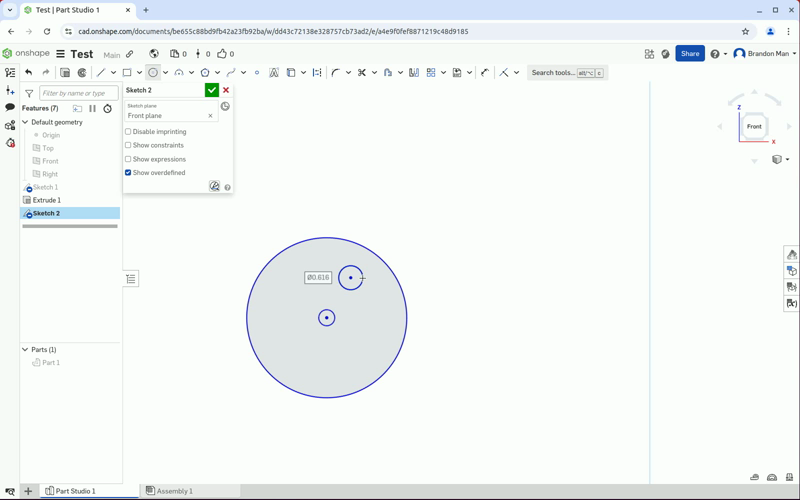
scroll(-6)
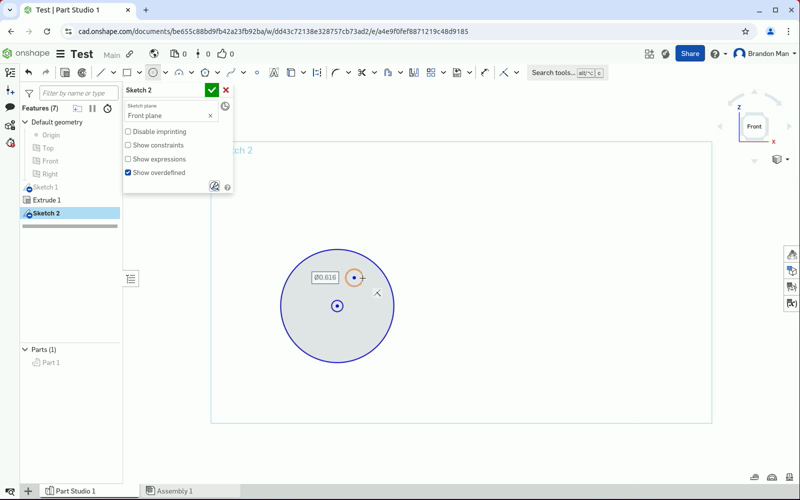
scroll(-6)
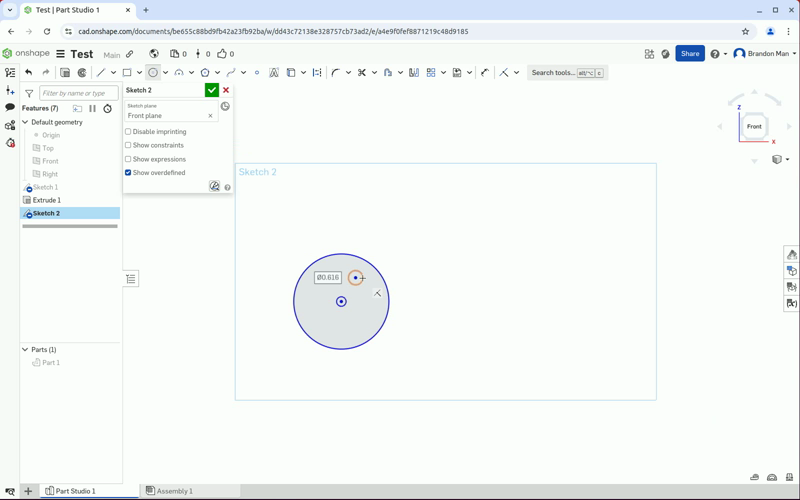
scroll(-6)
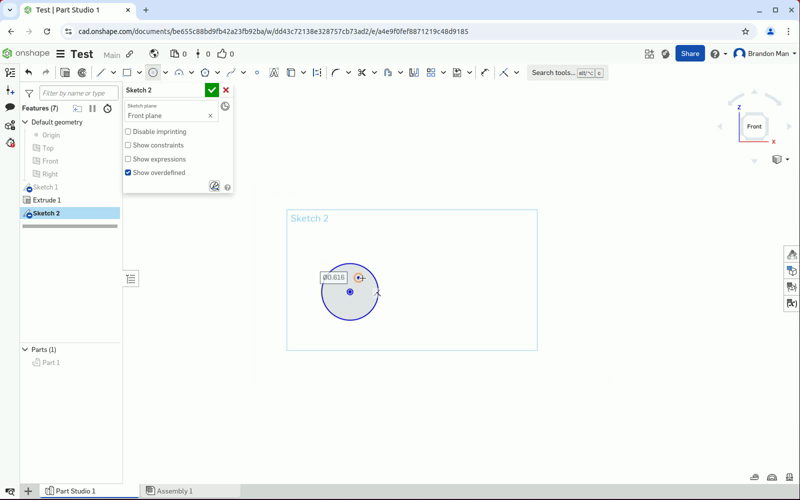
scroll(-6)
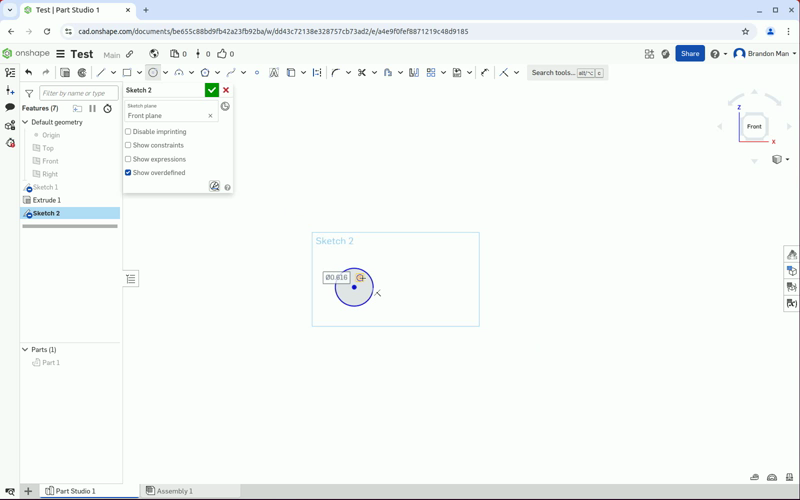
scroll(-6)
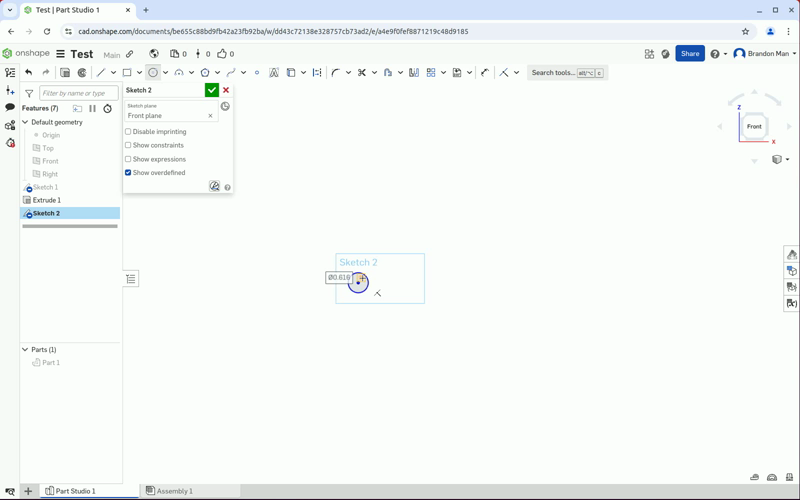
key(esc)
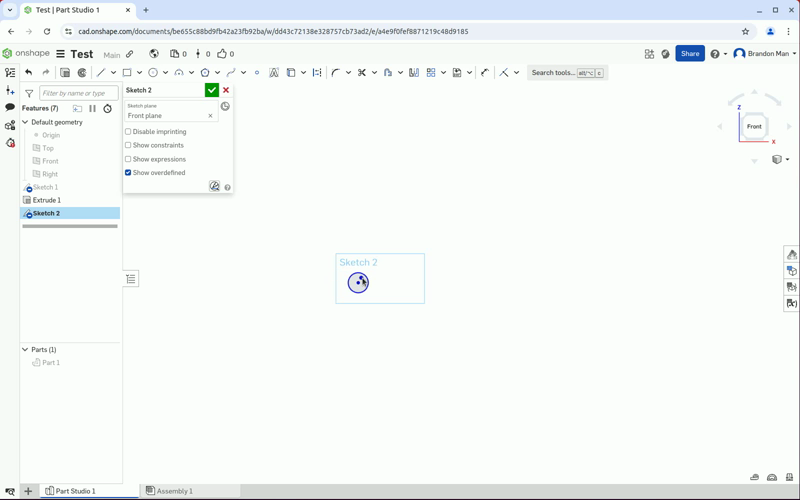
mouse_move(361, 287)
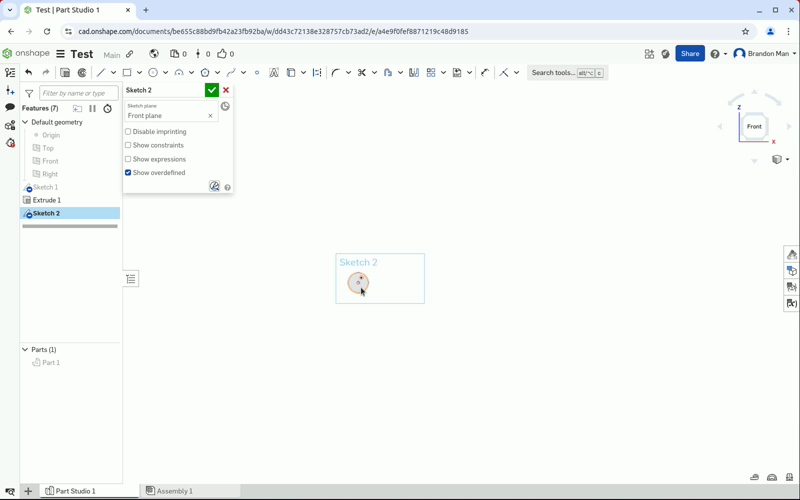
scroll(6)
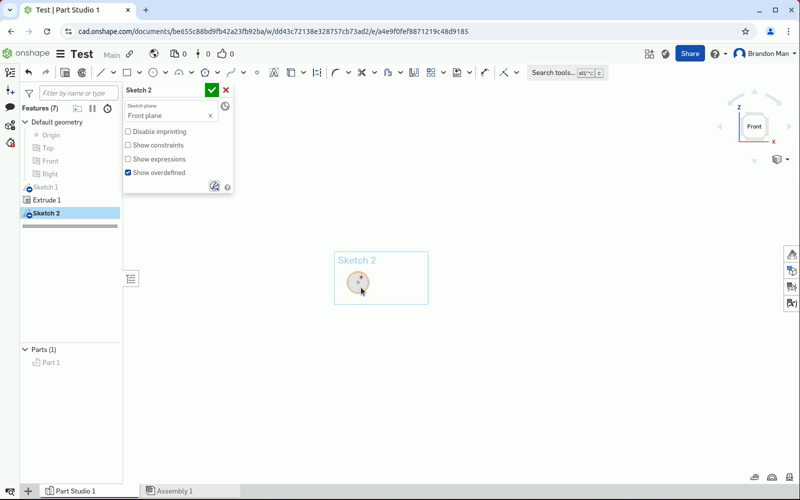
scroll(6)
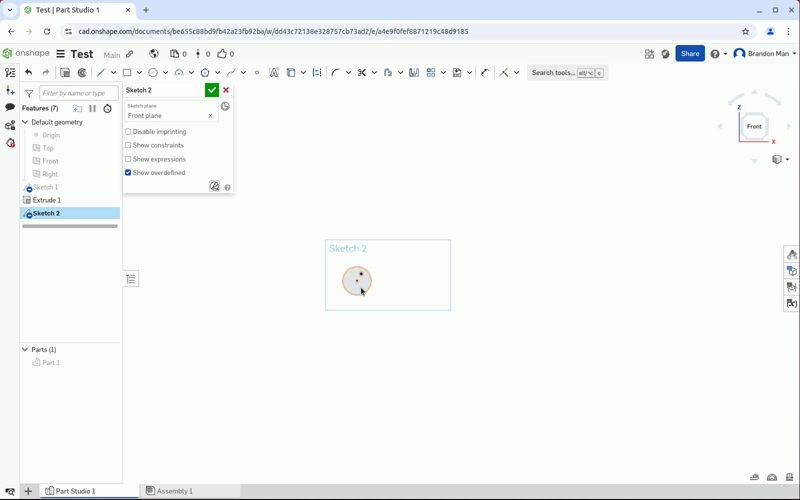
scroll(6)
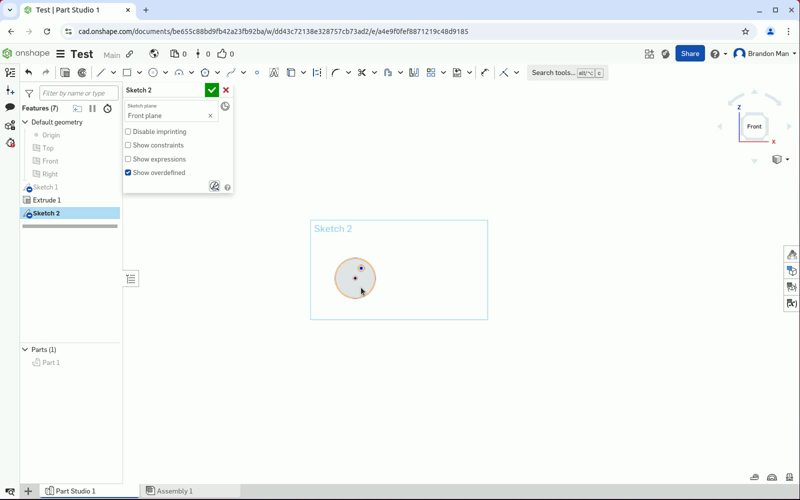
scroll(6)
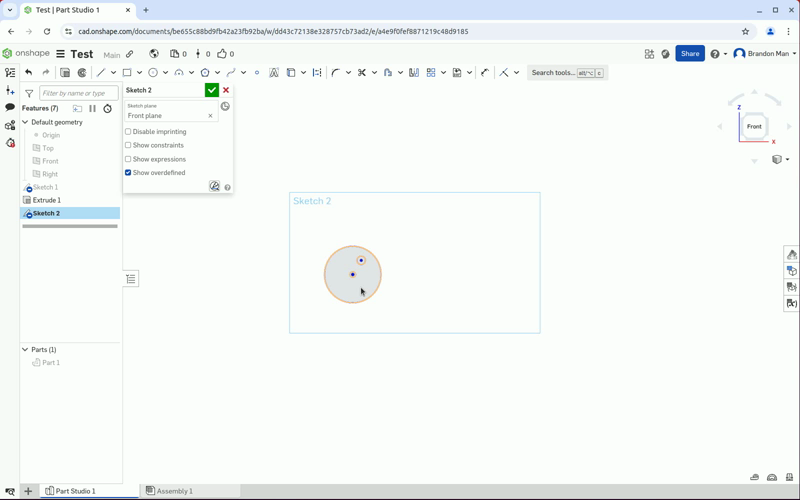
scroll(6)
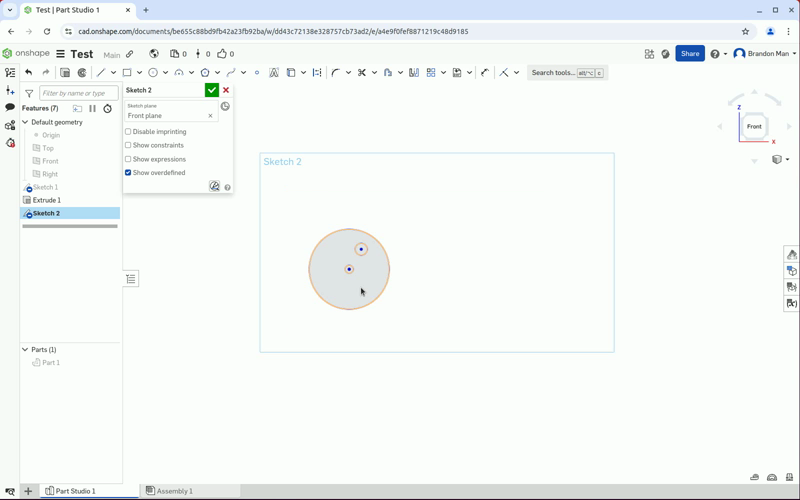
scroll(6)
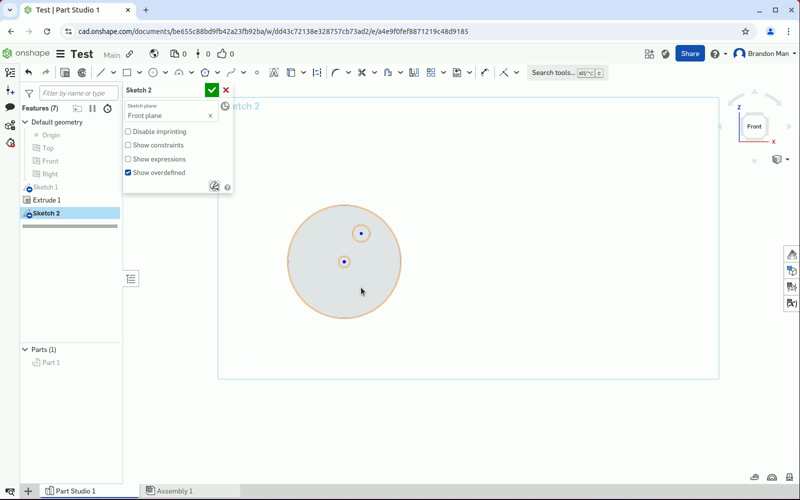
scroll(6)
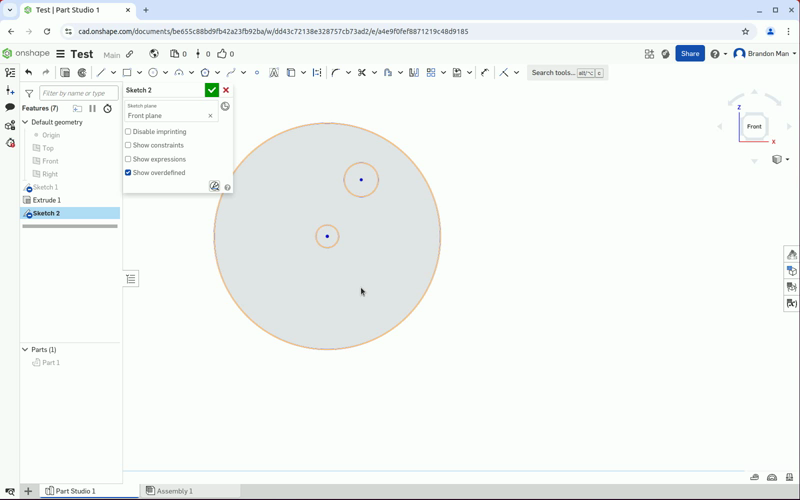
click(361, 287)
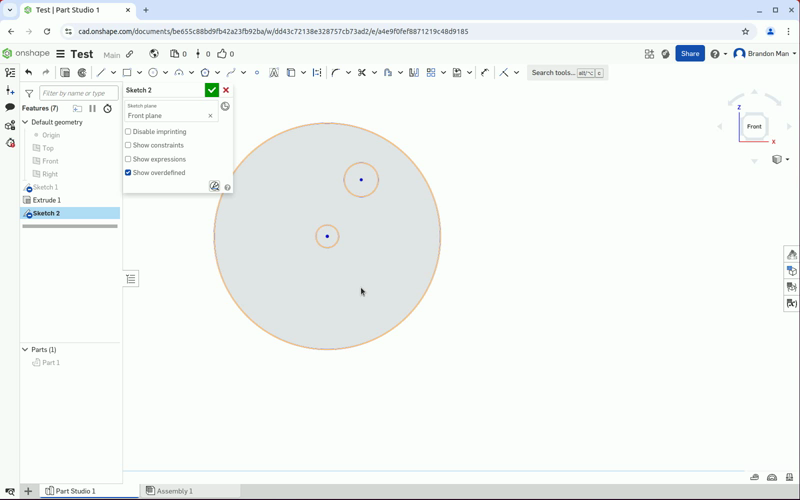
scroll(-6)
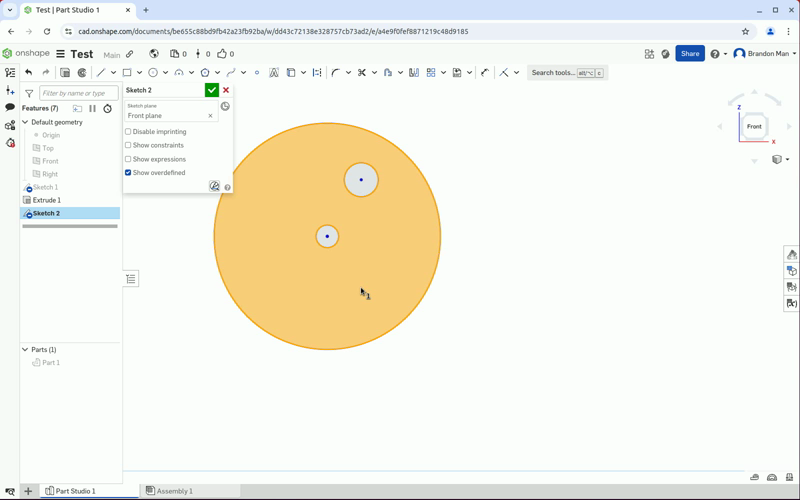
scroll(-6)
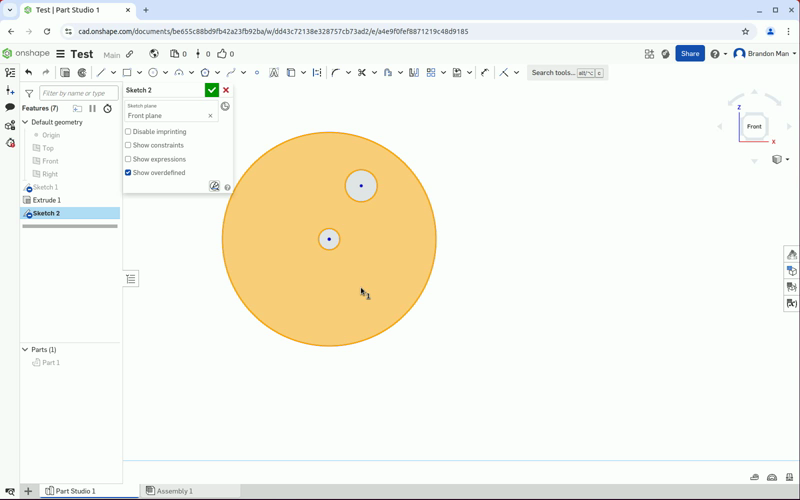
scroll(-6)
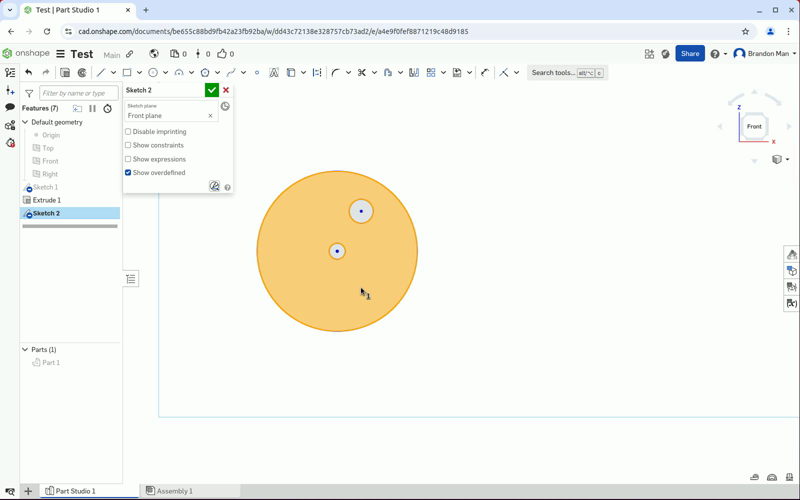
scroll(-6)
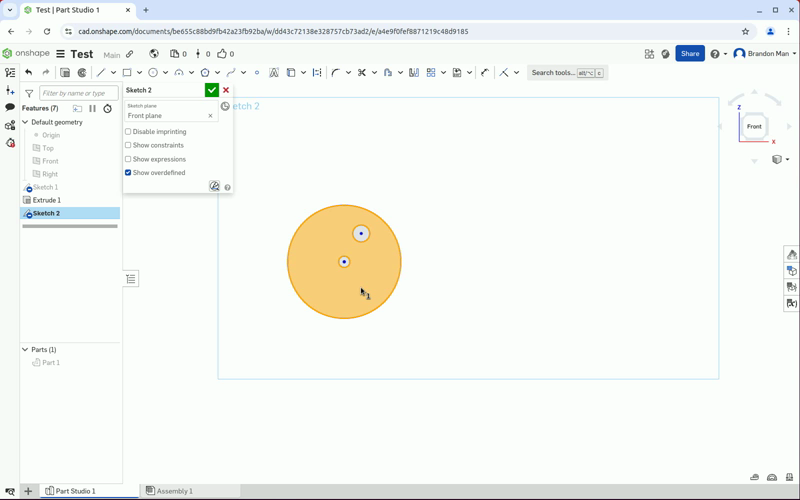
scroll(-6)
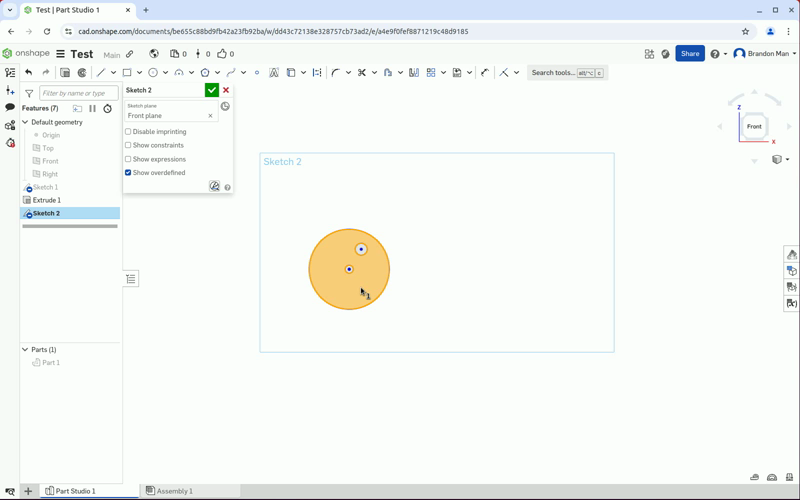
scroll(-6)
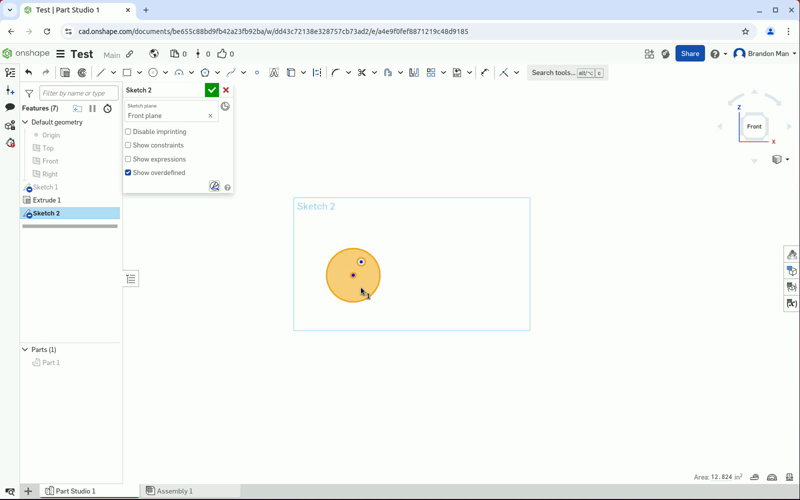
scroll(-6)
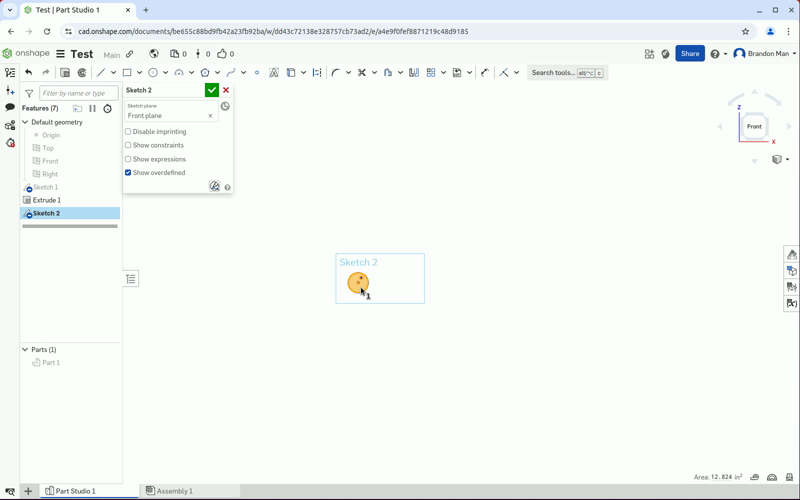
mouse_move(73, 352)
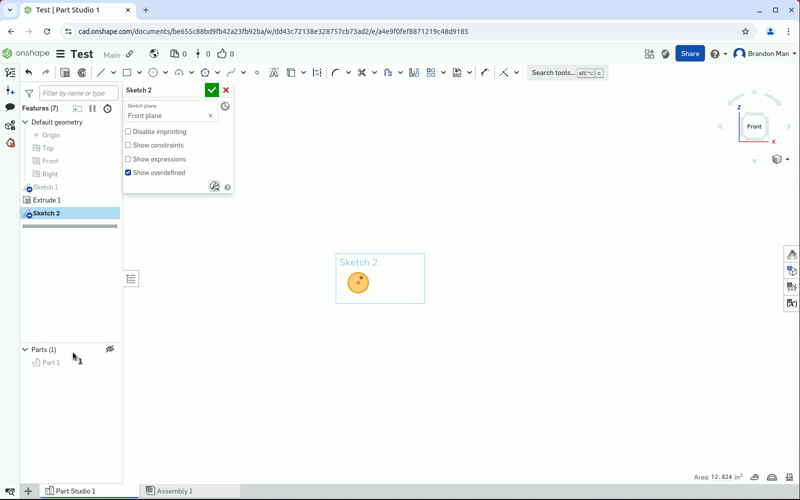
key(shift+y)
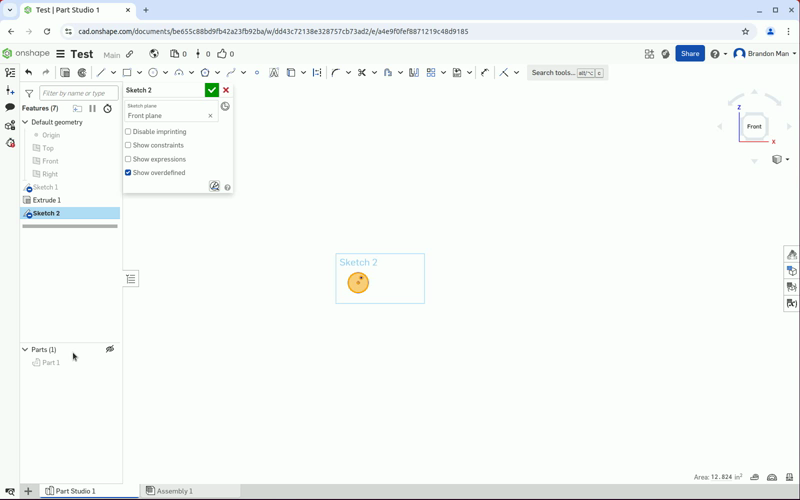
key(shift+e)
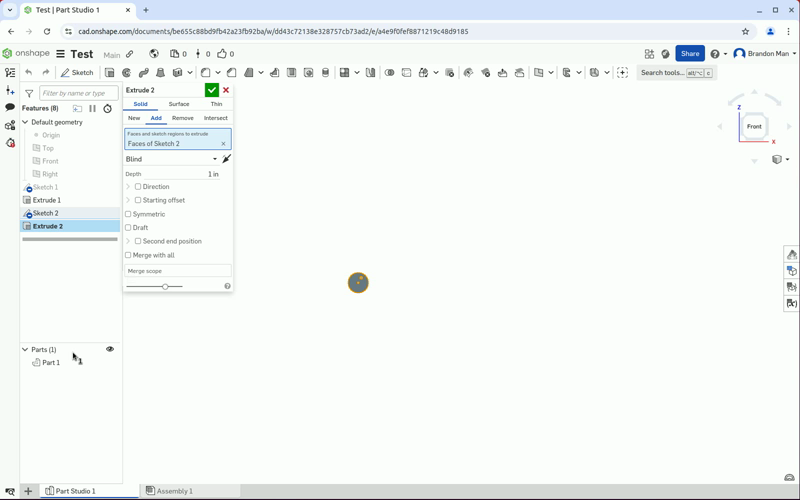
mouse_move(143, 106)
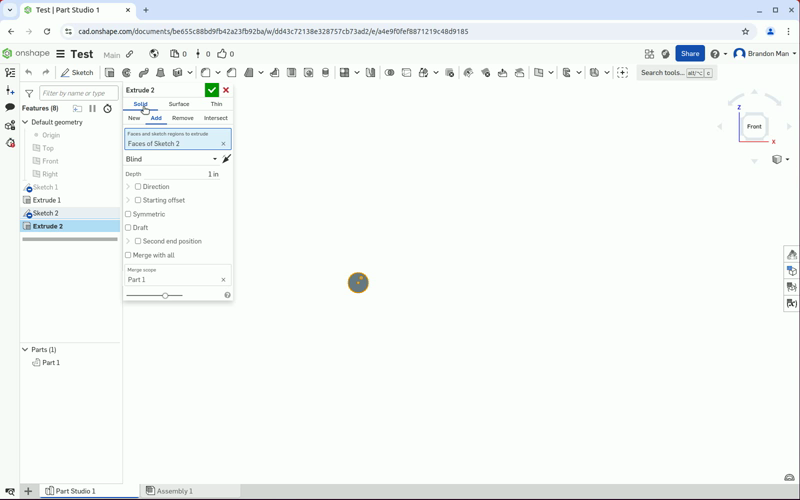
click(143, 106)
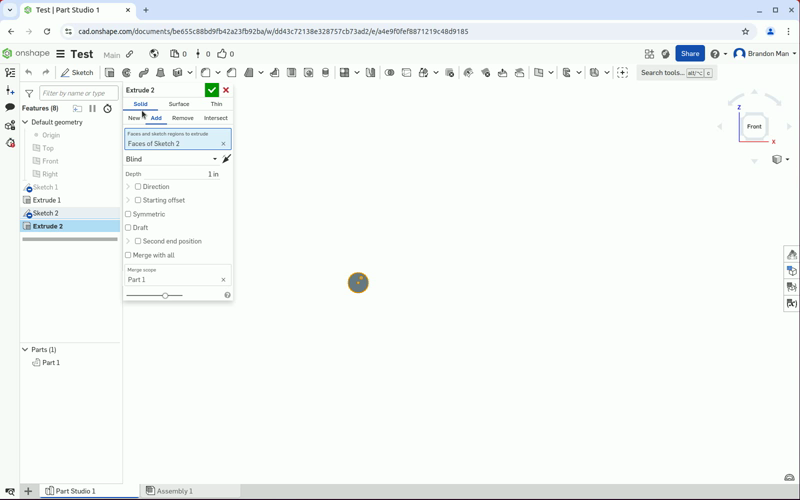
mouse_move(137, 120)
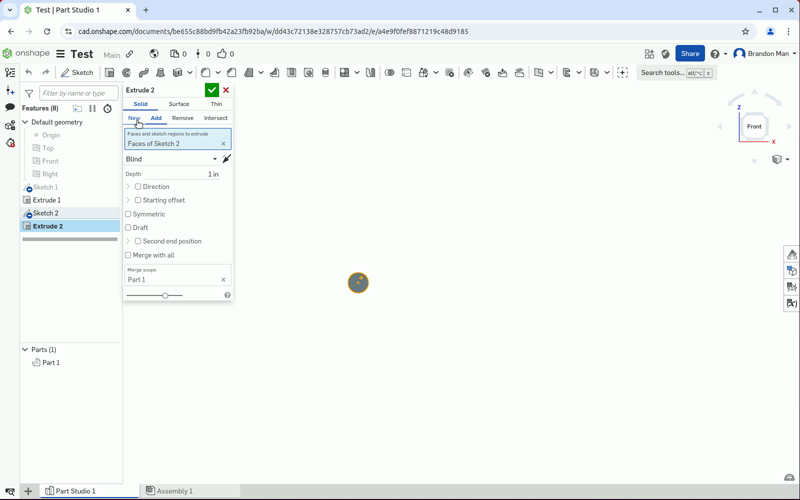
click(137, 120)
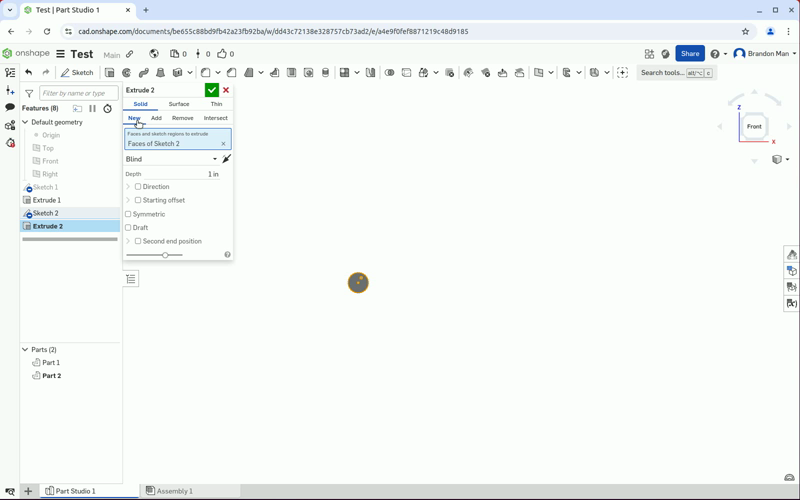
key(tab, 4)
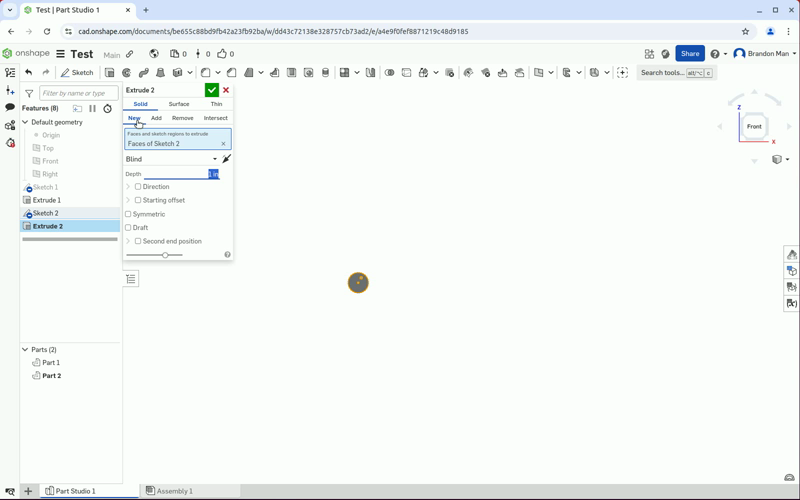
text(0.481)
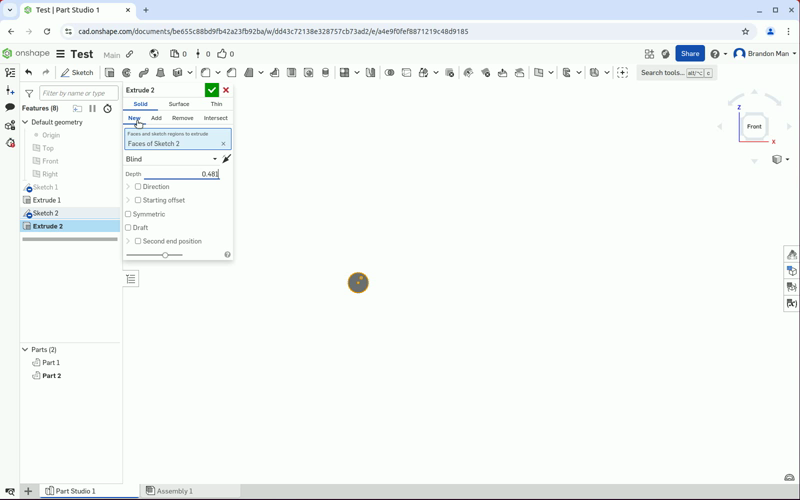
key(enter)
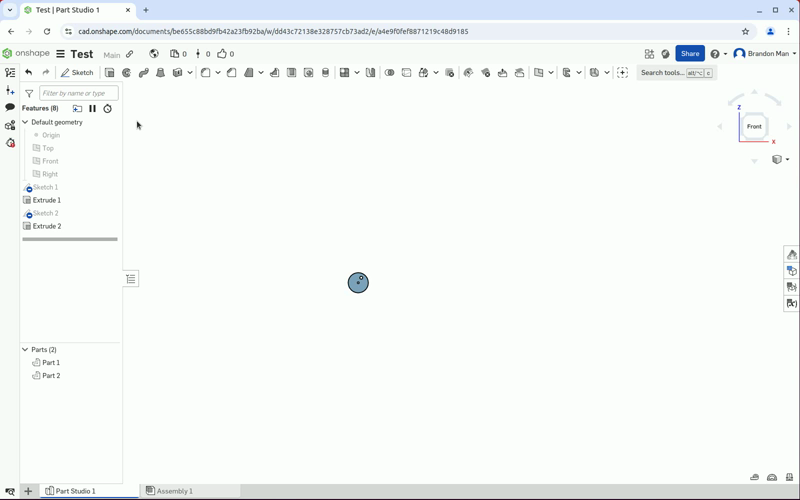
key(shift+h)
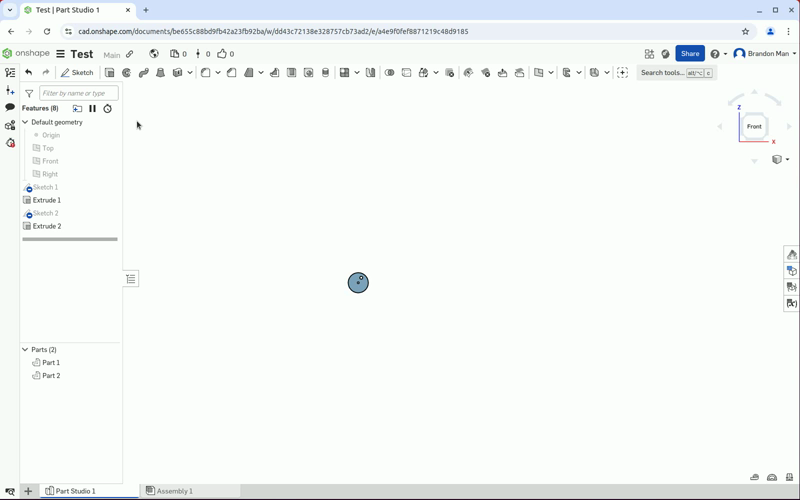
key(shift+h)
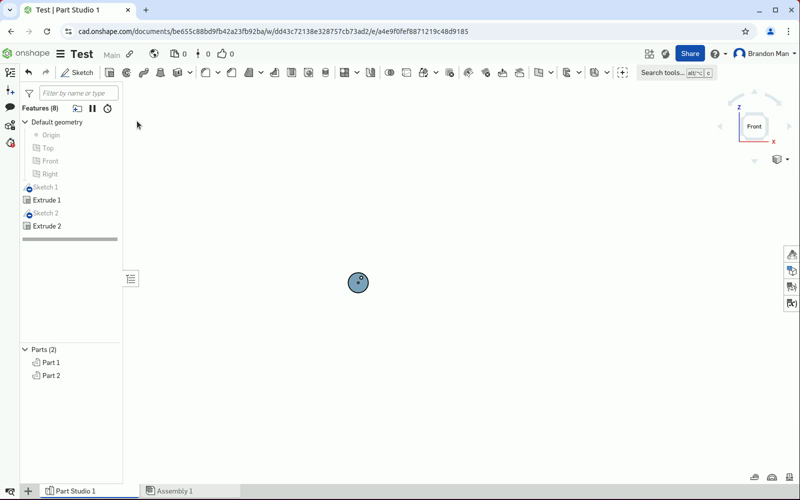
mouse_move(73, 189)
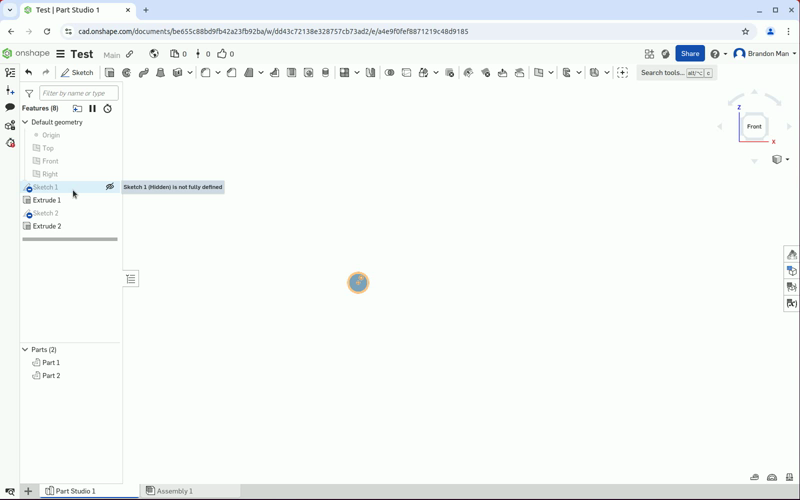
click(73, 189)
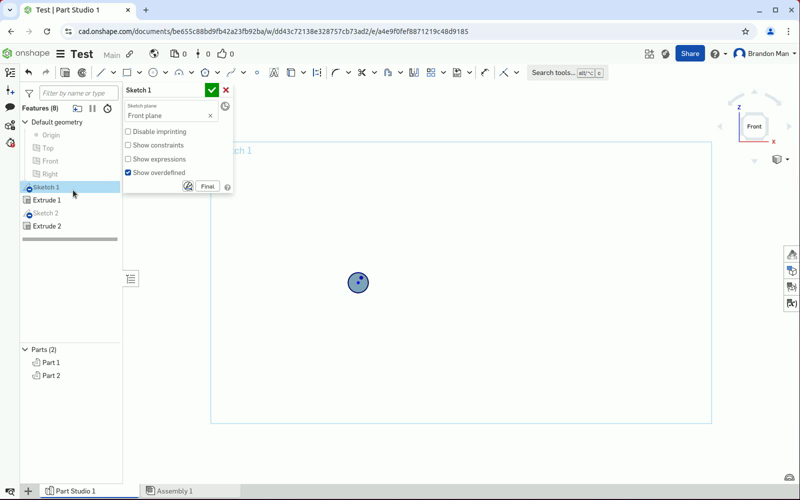
mouse_move(229, 92)
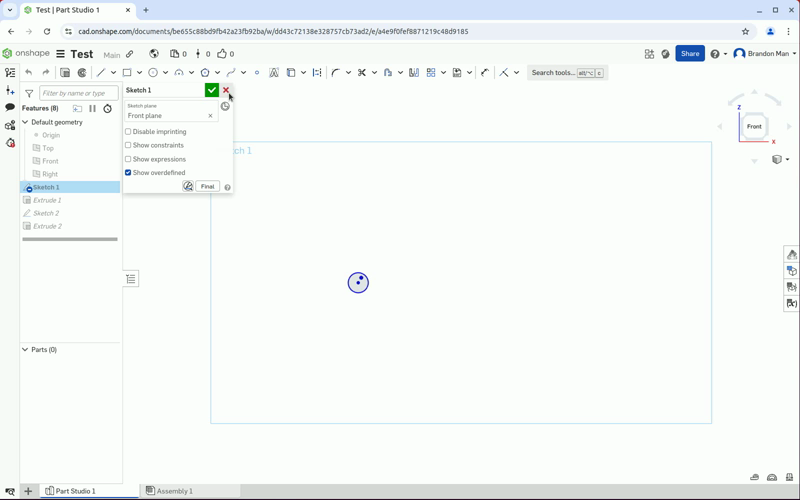
click(229, 92)
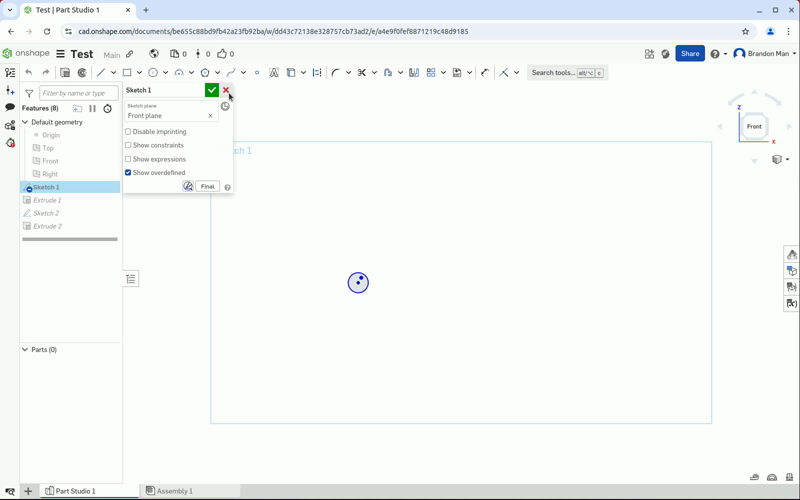
key(shift+s)
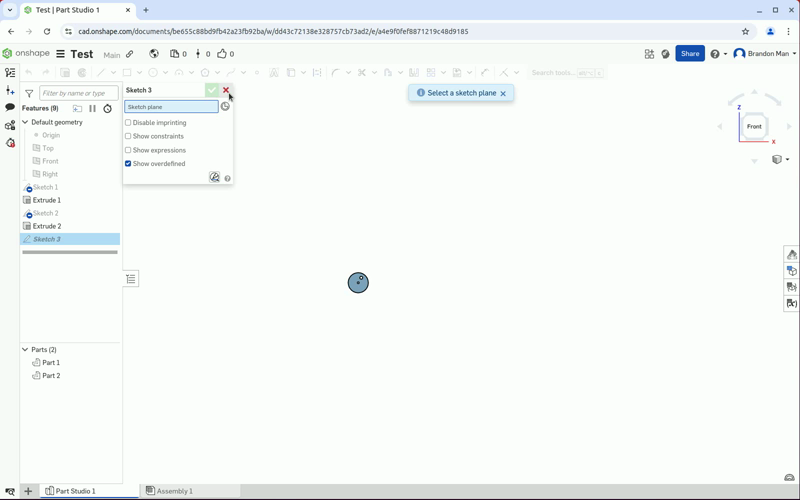
mouse_move(73, 163)
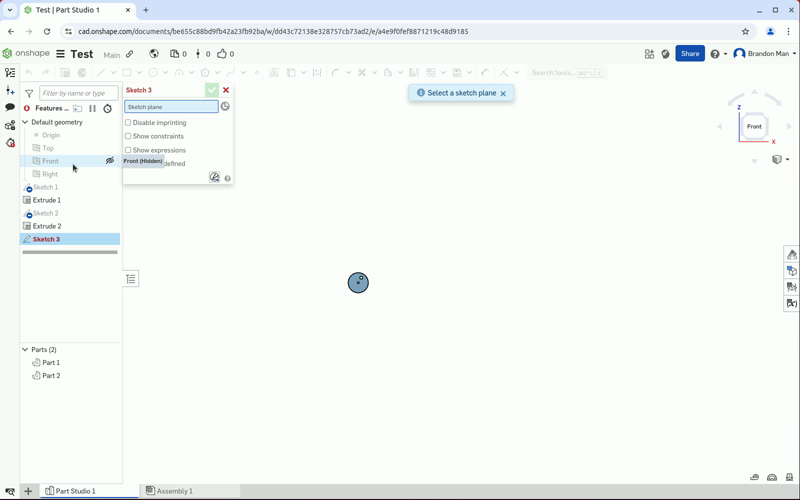
click(73, 163)
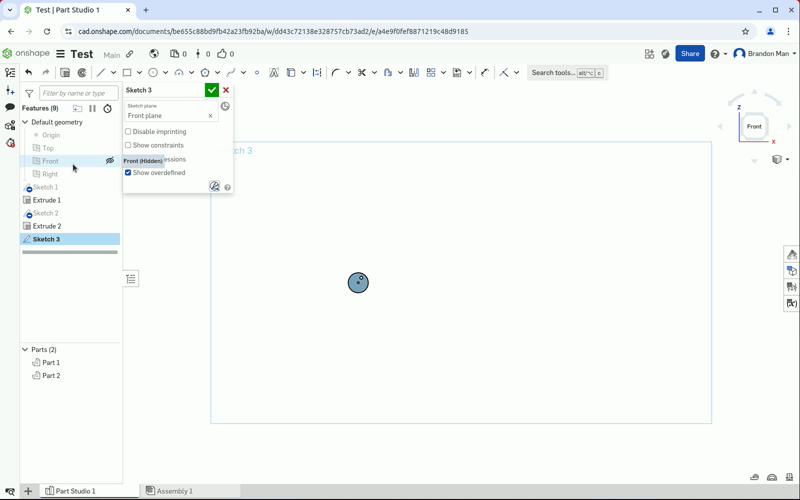
mouse_move(73, 352)
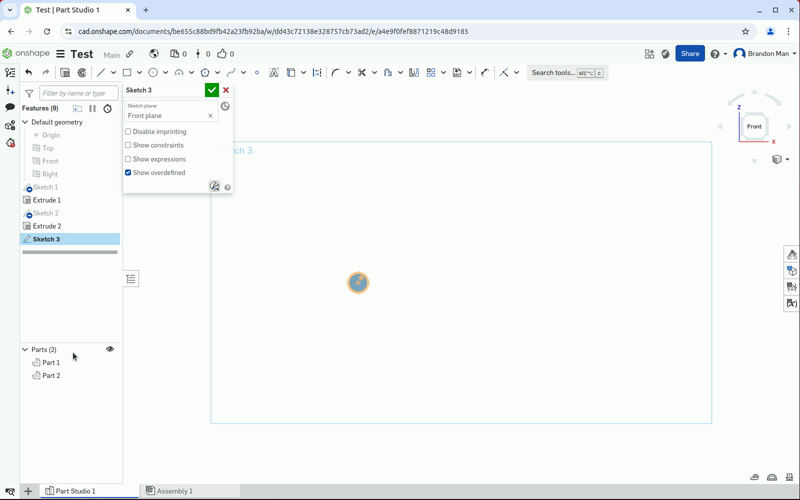
key(y)
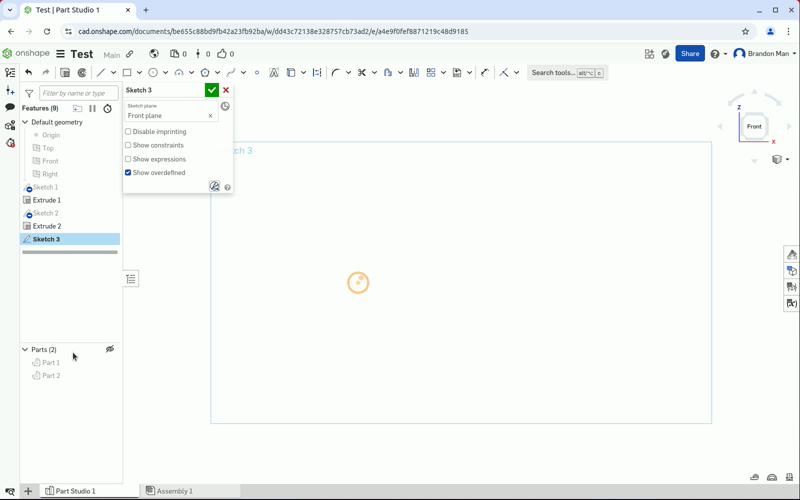
key(c)
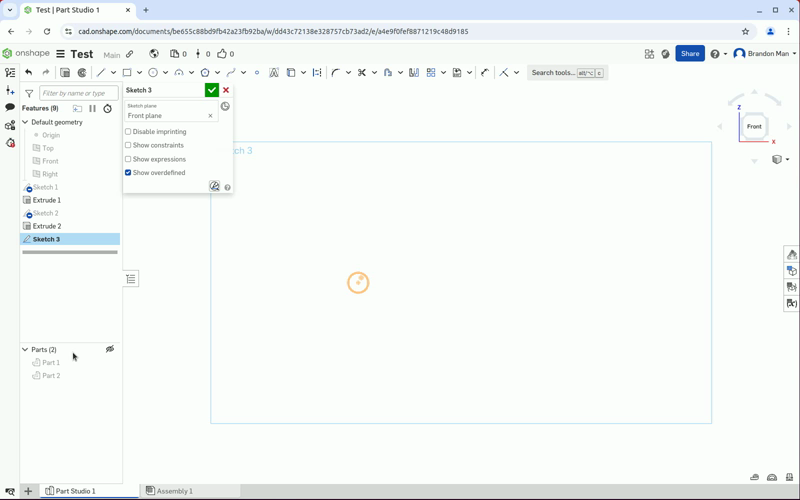
key_down(shift)
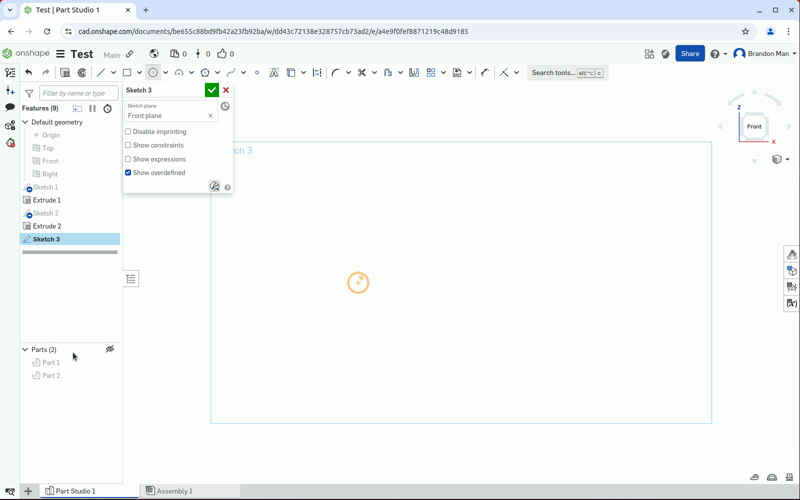
mouse_move(420, 282)
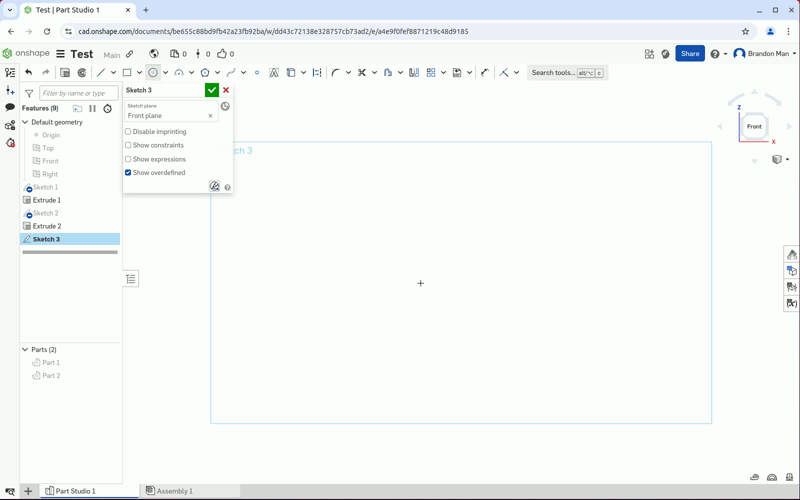
click(420, 282)
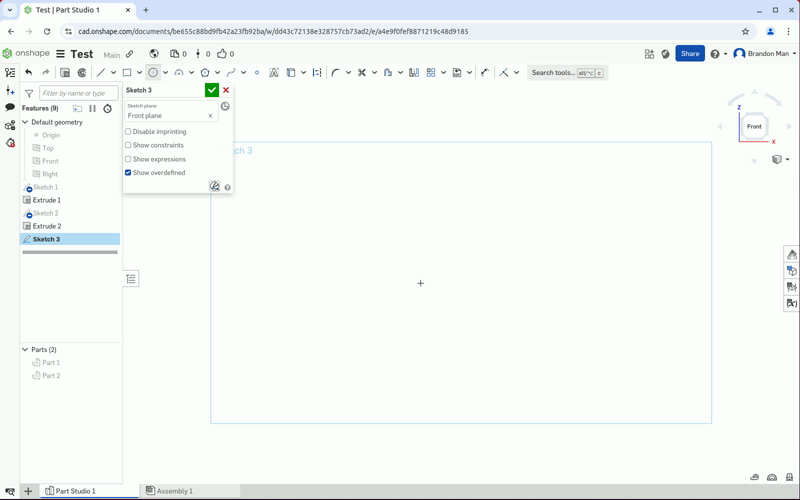
key_up(shift)
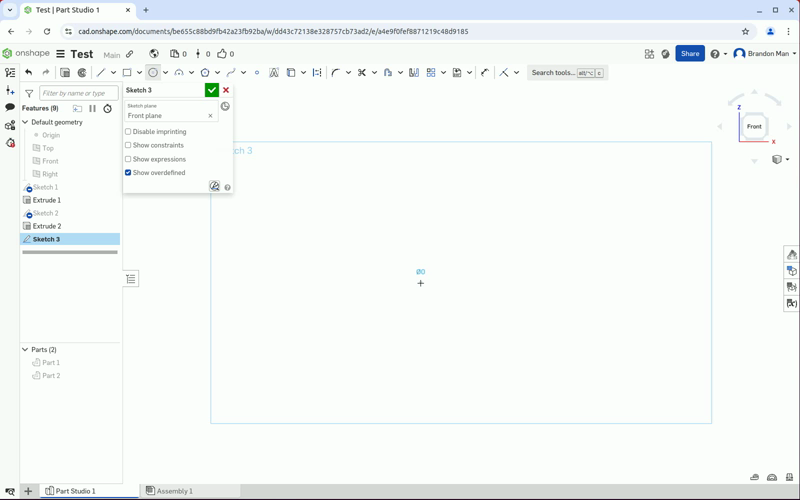
mouse_move(437, 282)
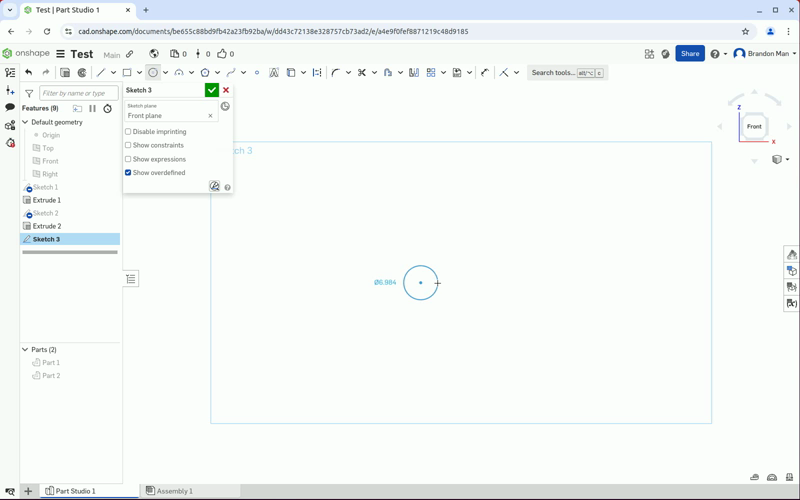
click(437, 282)
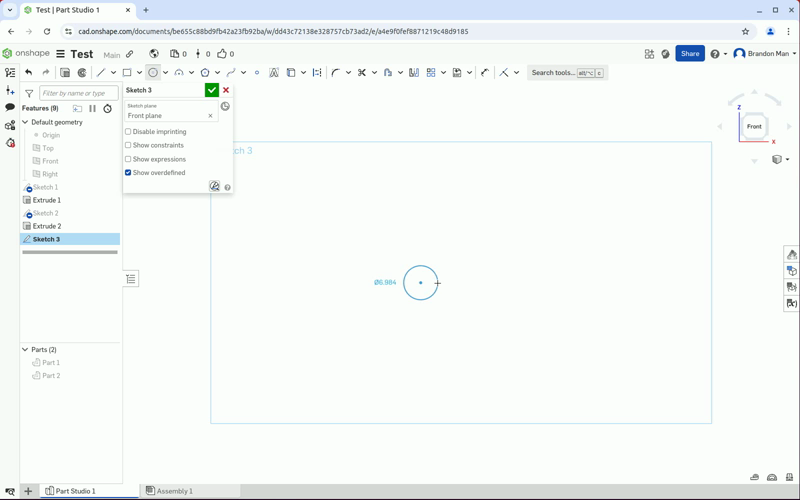
key(esc)
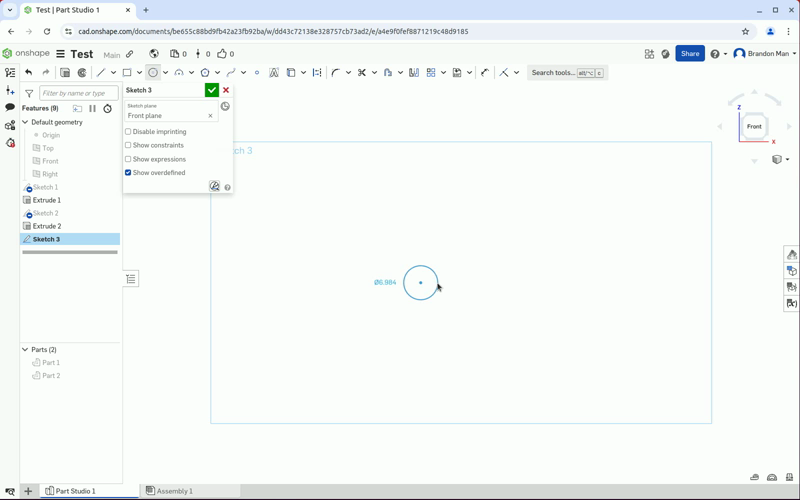
key(c)
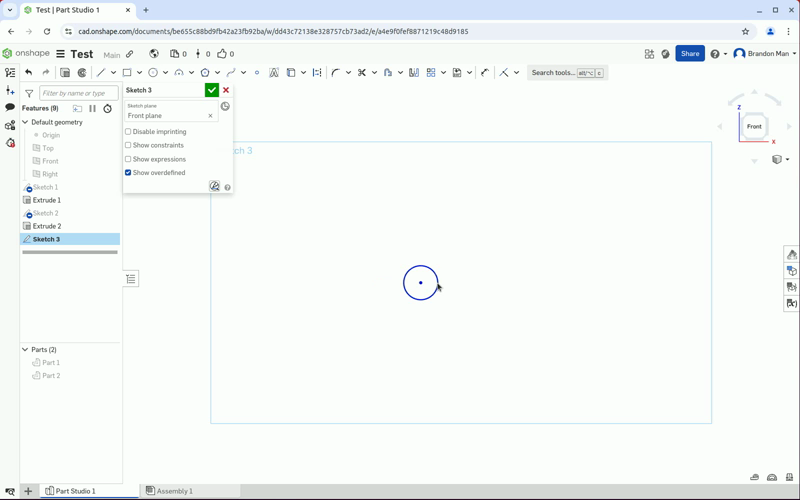
key_down(shift)
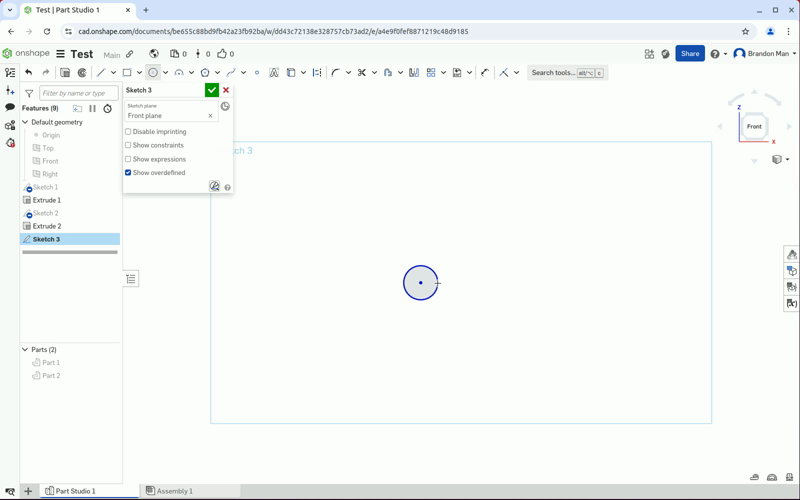
mouse_move(416, 273)
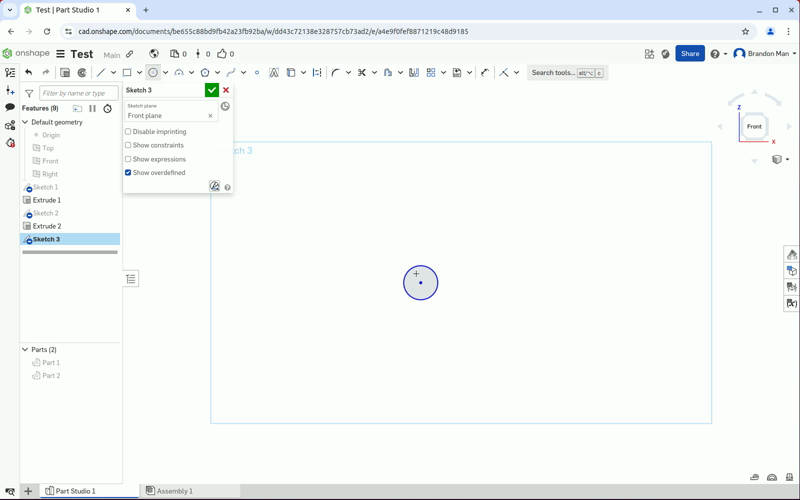
click(416, 273)
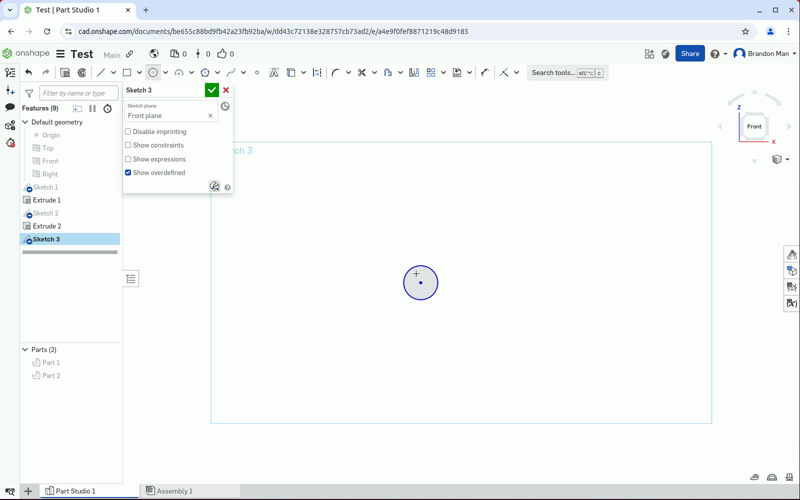
key_up(shift)
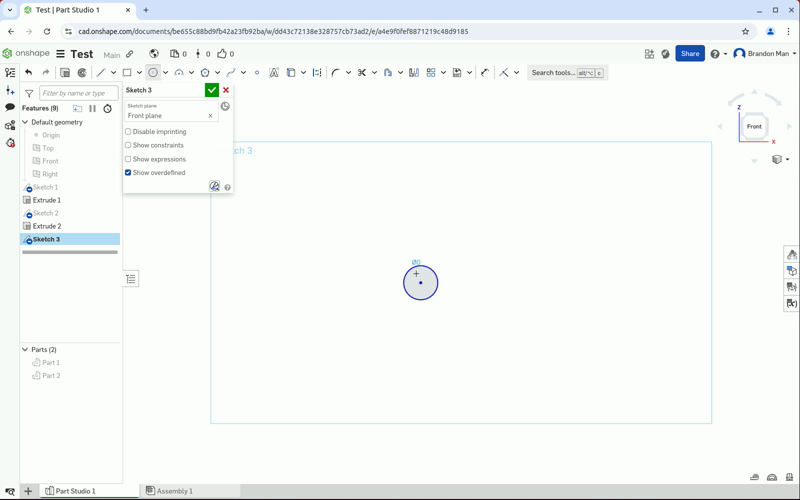
mouse_move(417, 273)
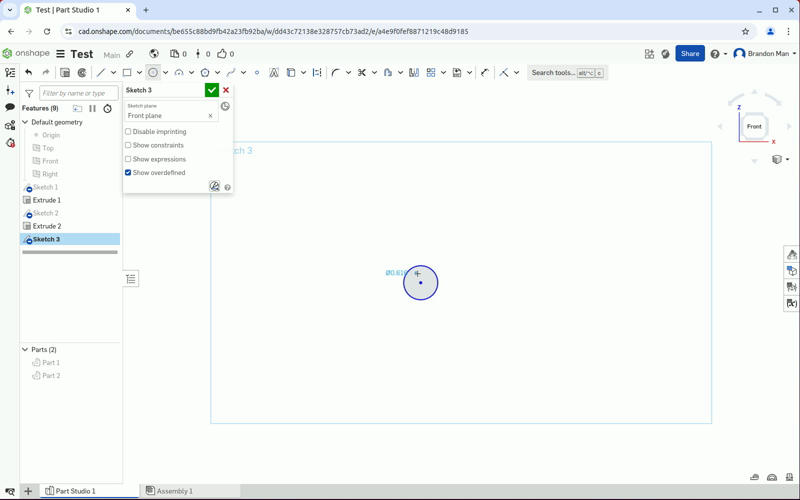
scroll(6)
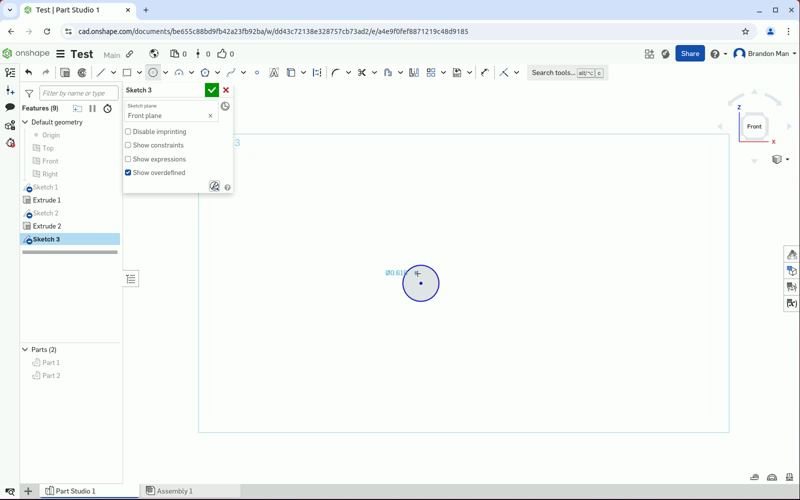
scroll(6)
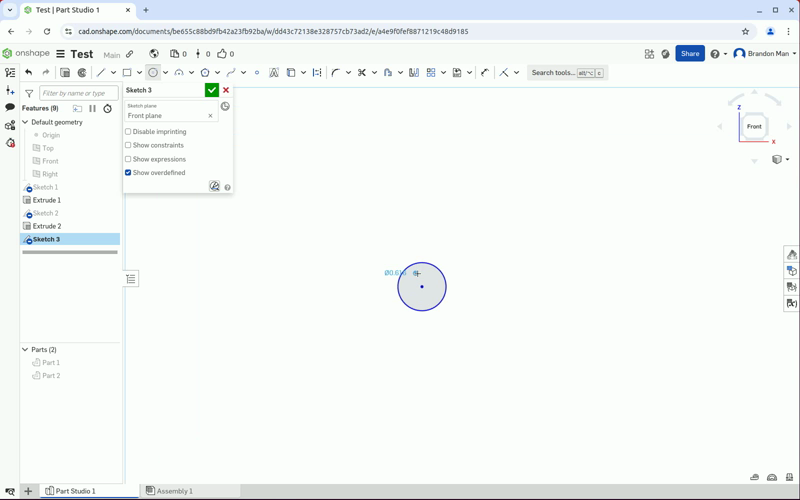
scroll(6)
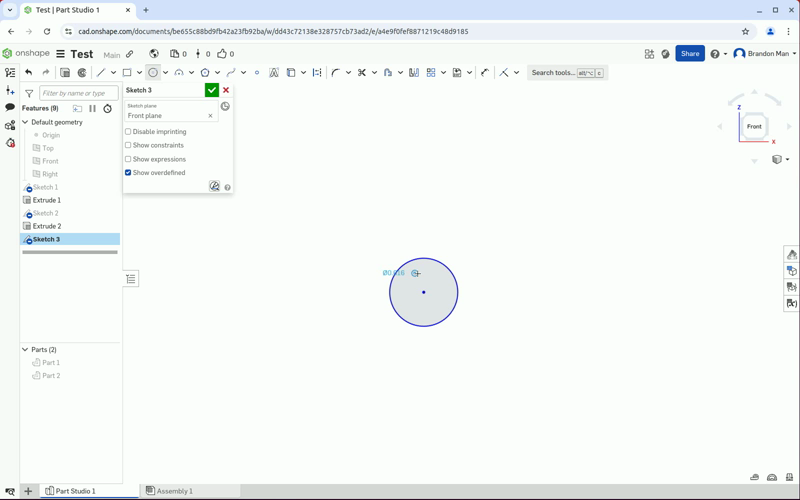
scroll(6)
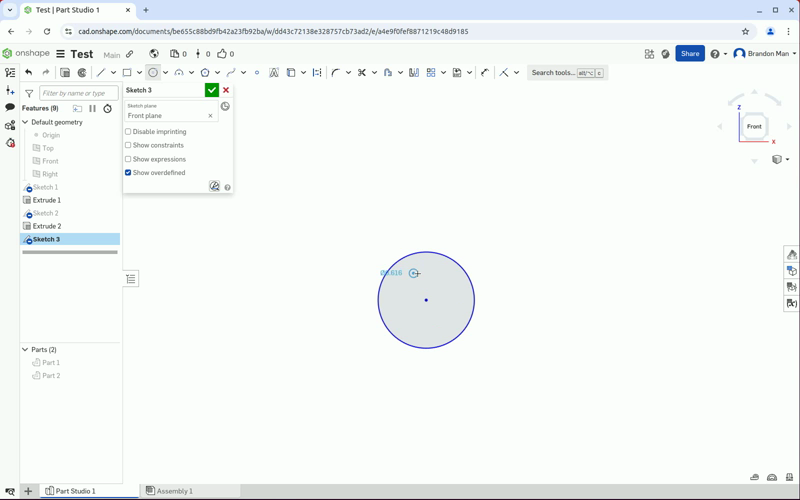
scroll(6)
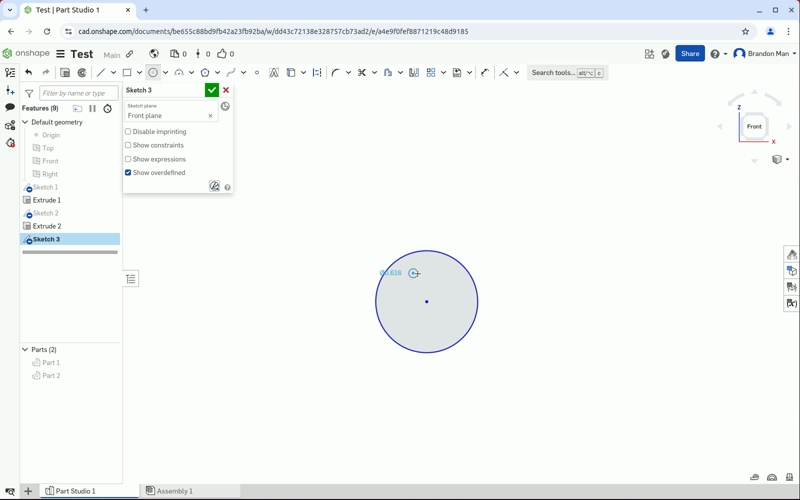
scroll(6)
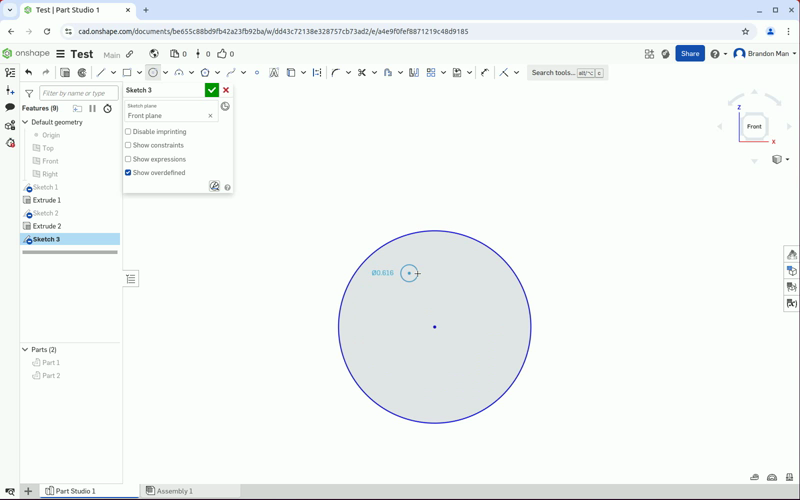
scroll(6)
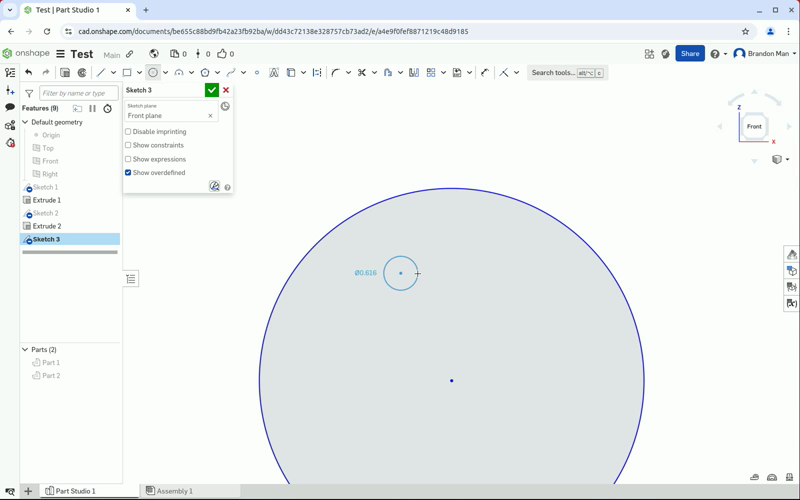
click(417, 273)
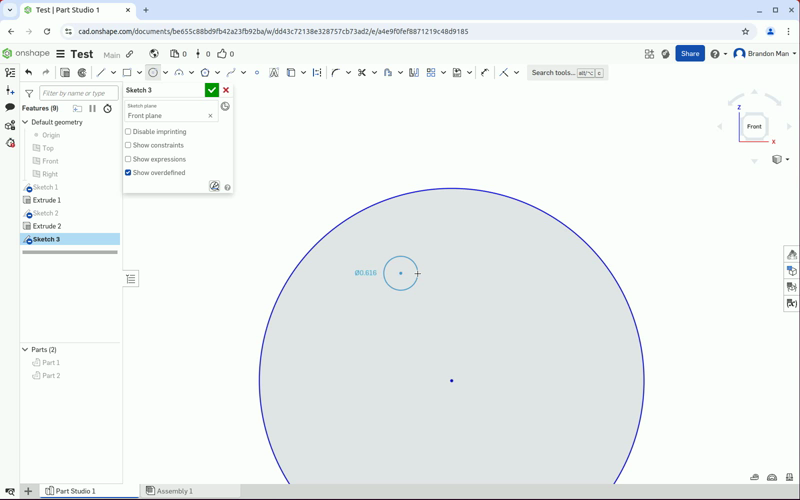
scroll(-6)
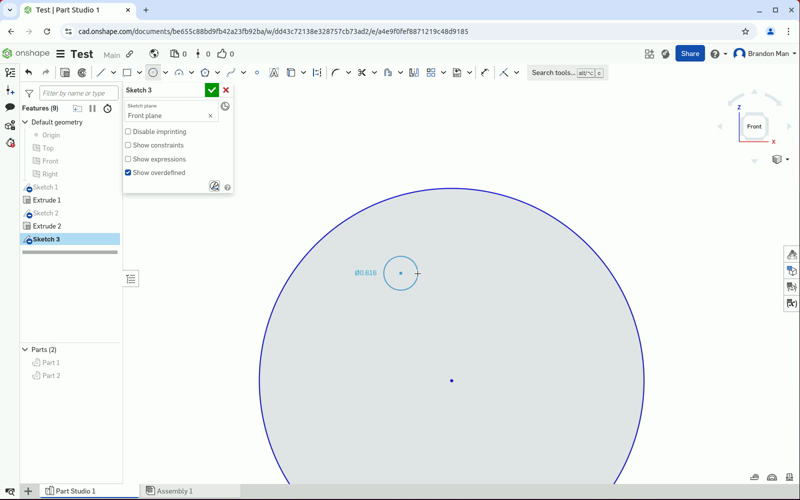
scroll(-6)
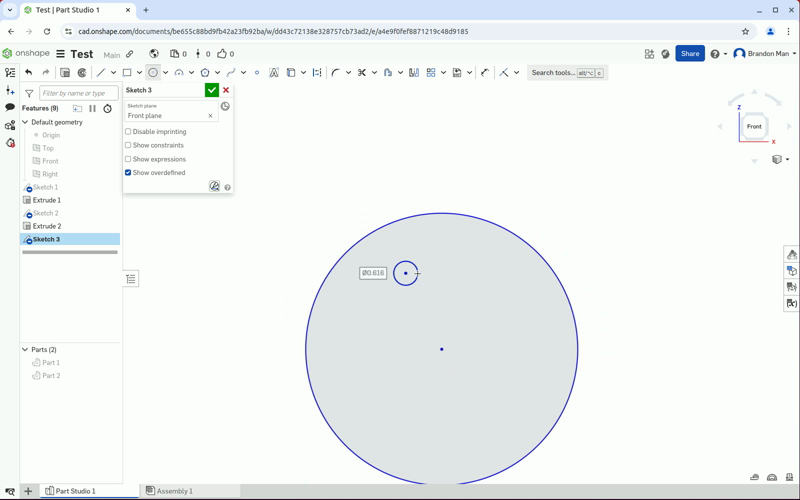
scroll(-6)
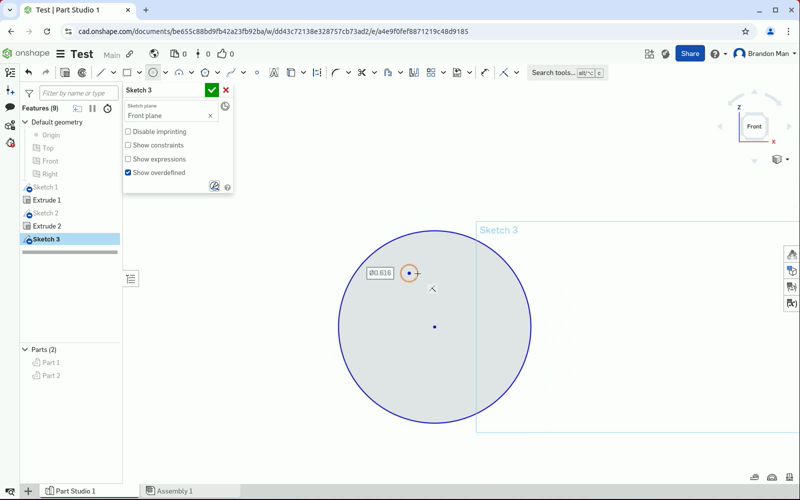
scroll(-6)
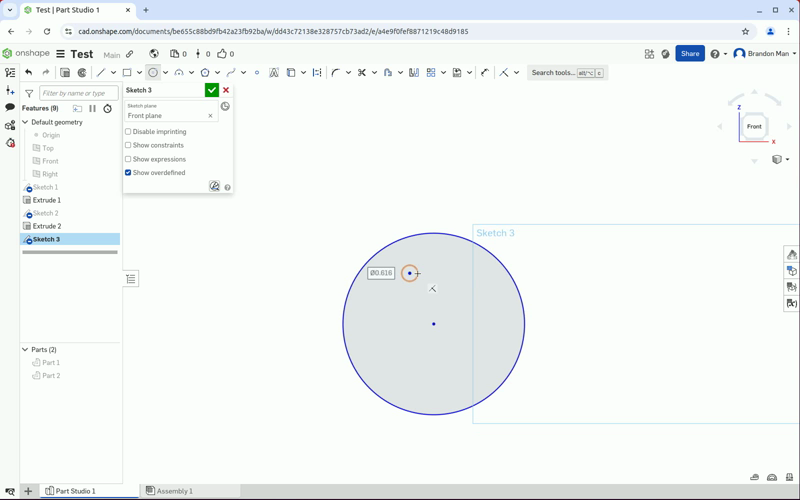
scroll(-6)
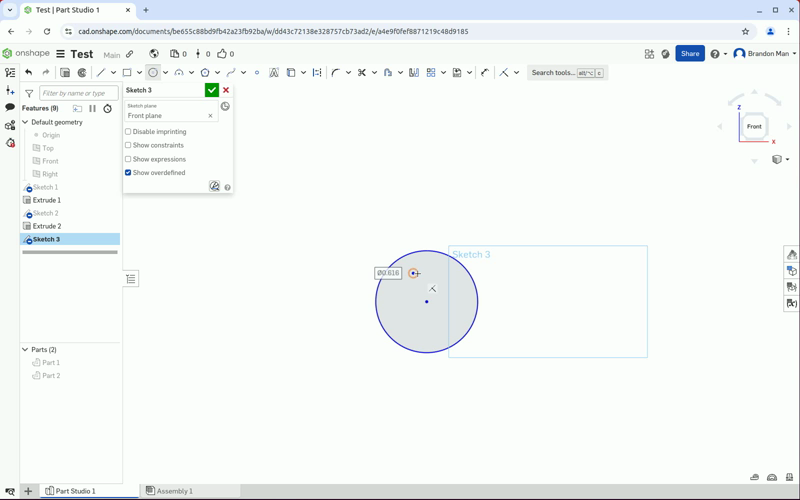
scroll(-6)
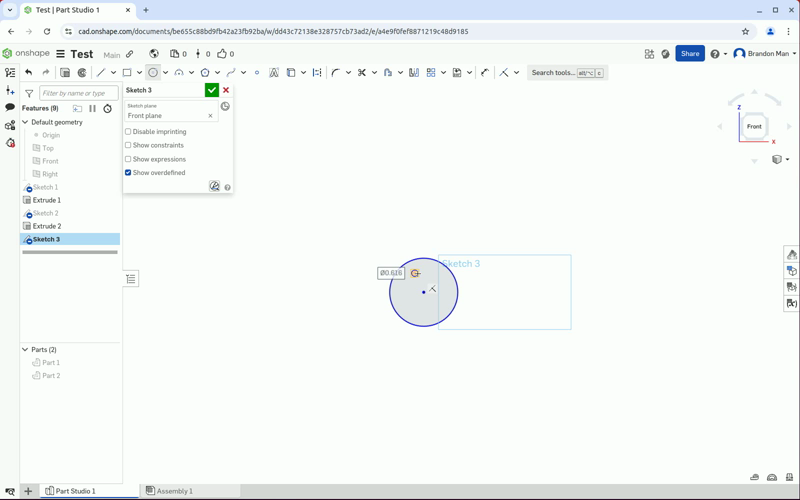
scroll(-6)
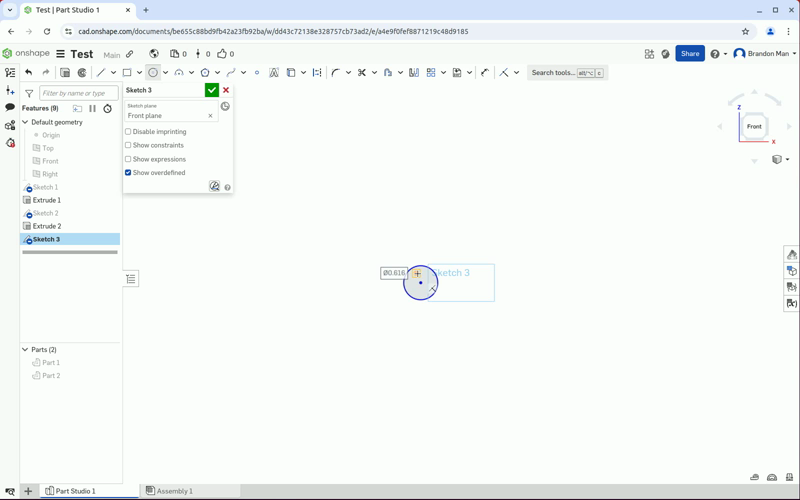
key(esc)
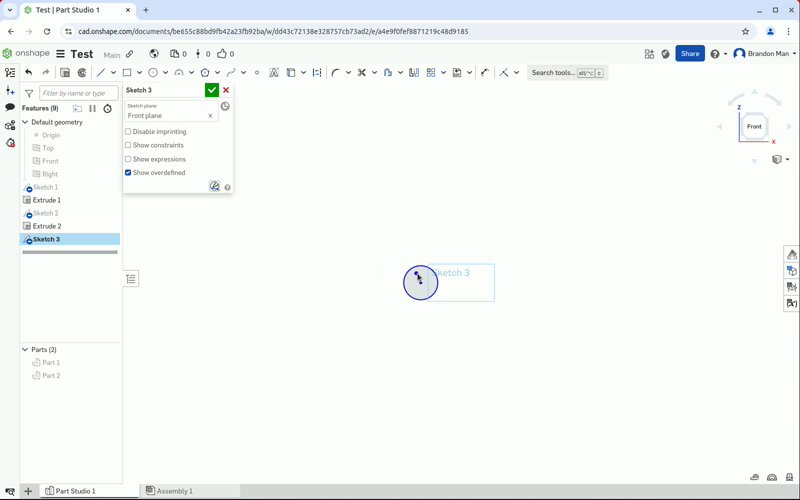
key(c)
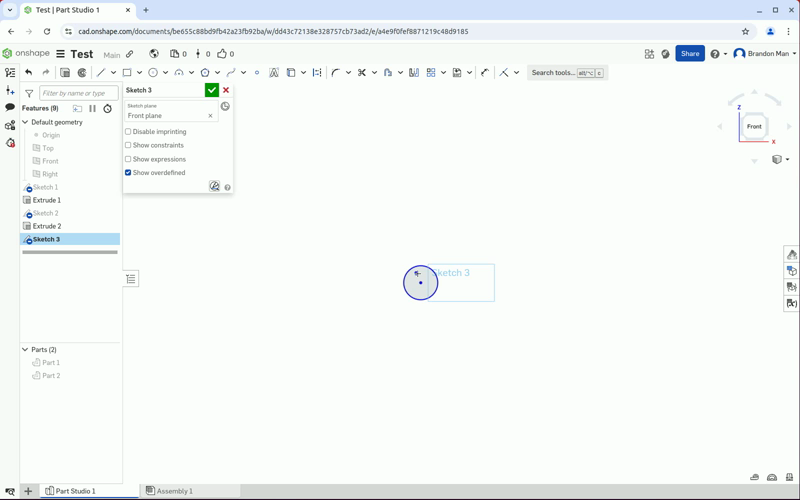
key_down(shift)
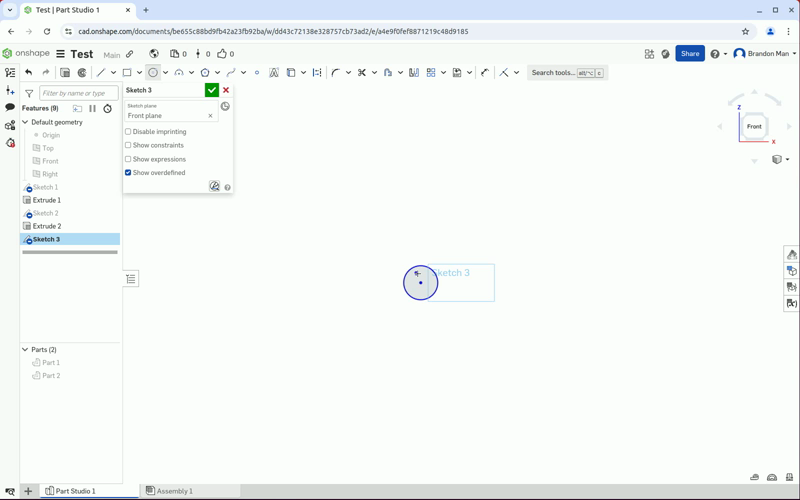
mouse_move(420, 282)
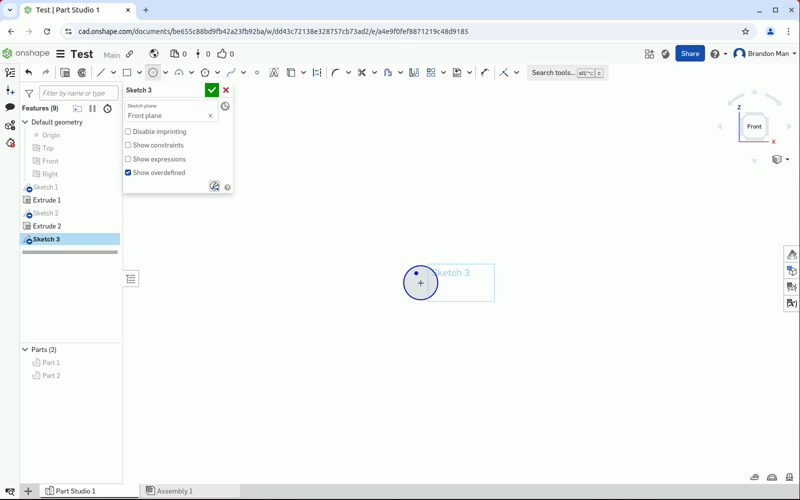
click(420, 282)
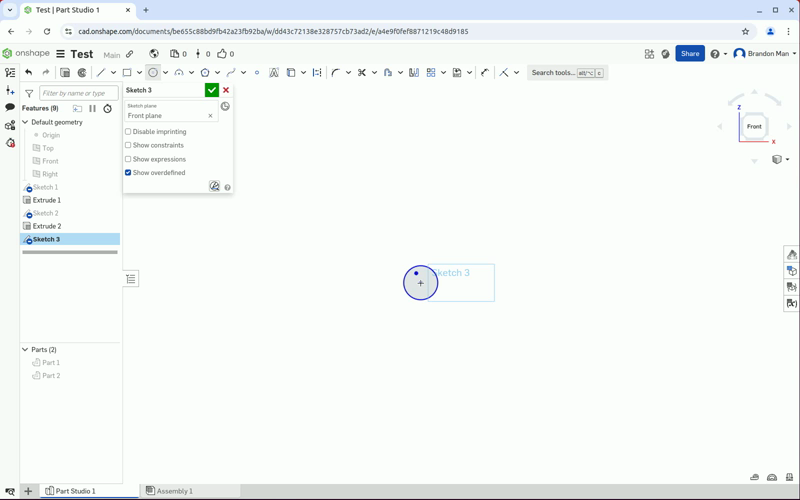
key_up(shift)
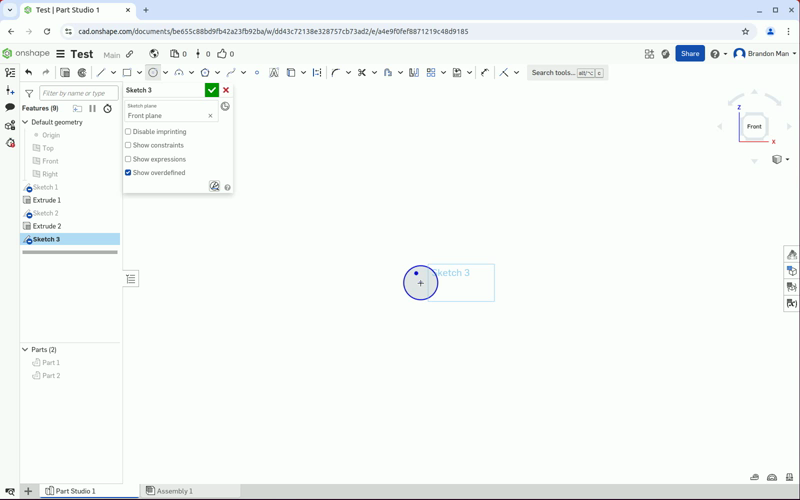
mouse_move(422, 282)
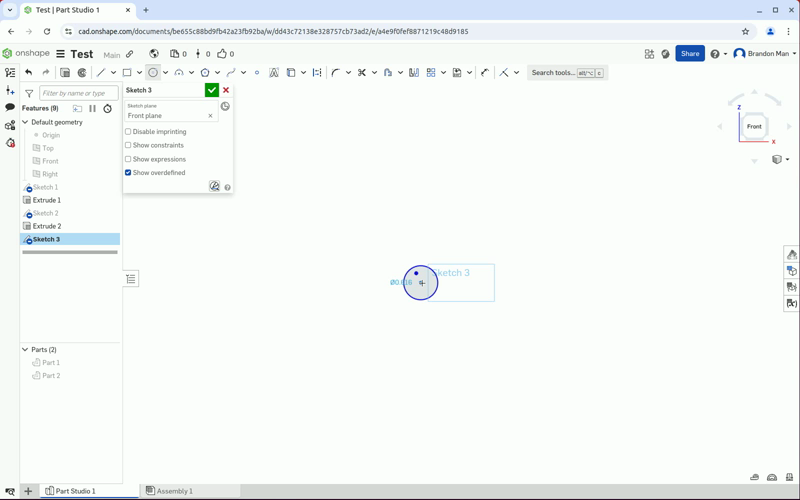
scroll(6)
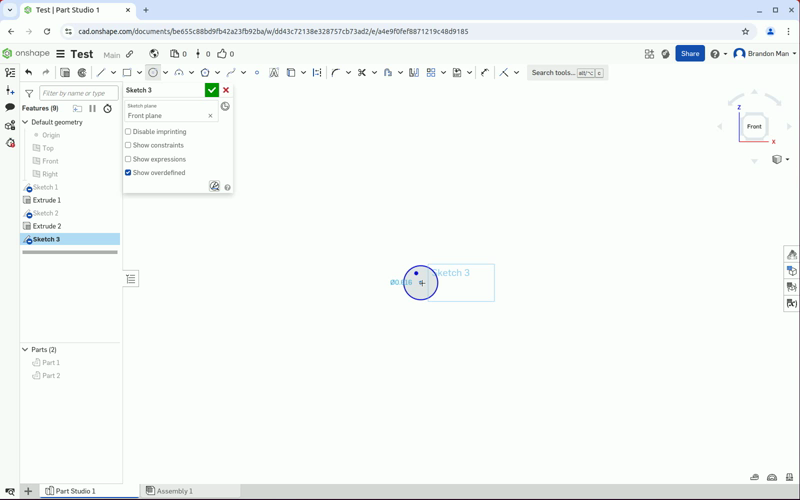
scroll(6)
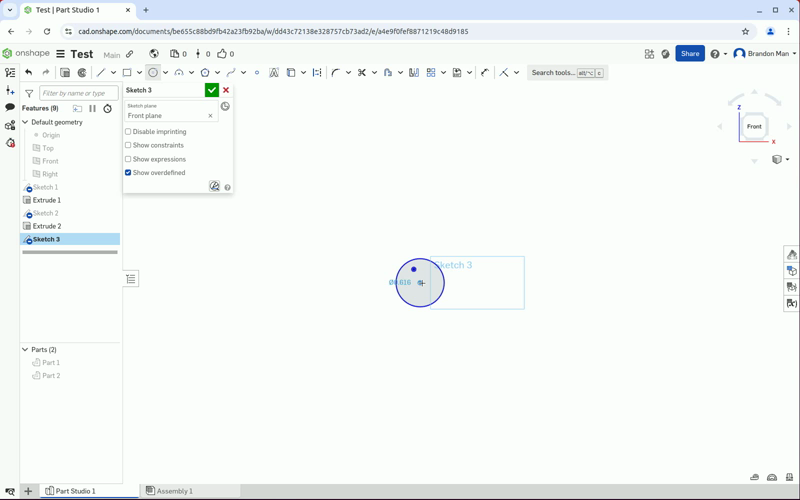
scroll(6)
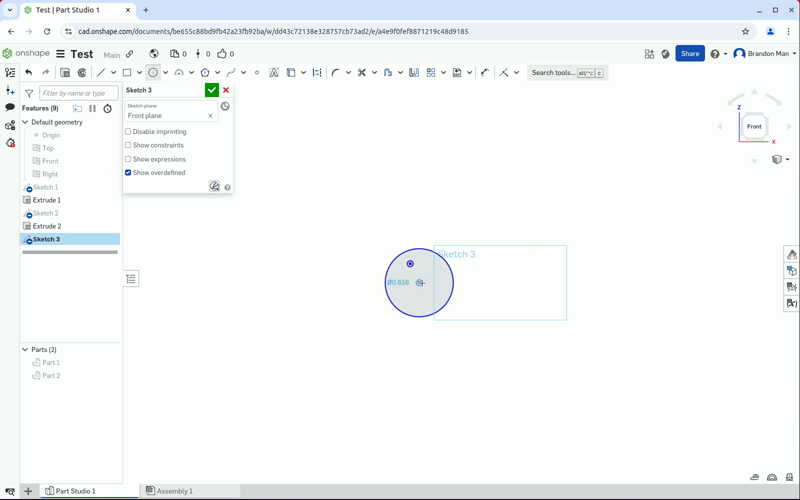
scroll(6)
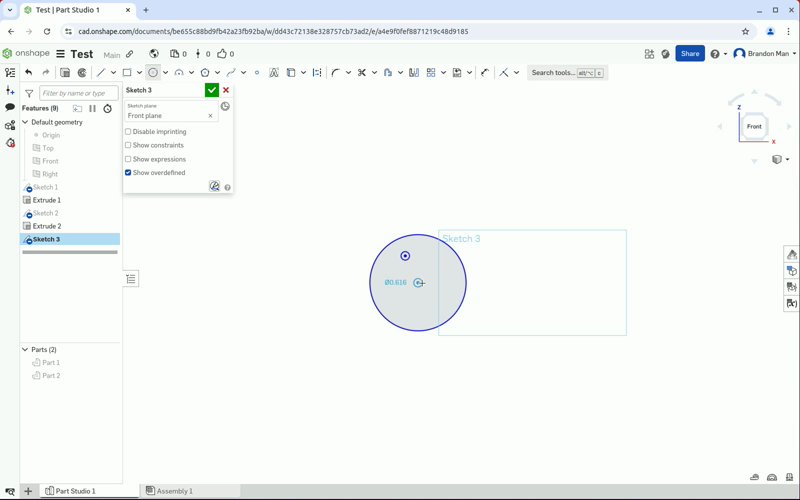
scroll(6)
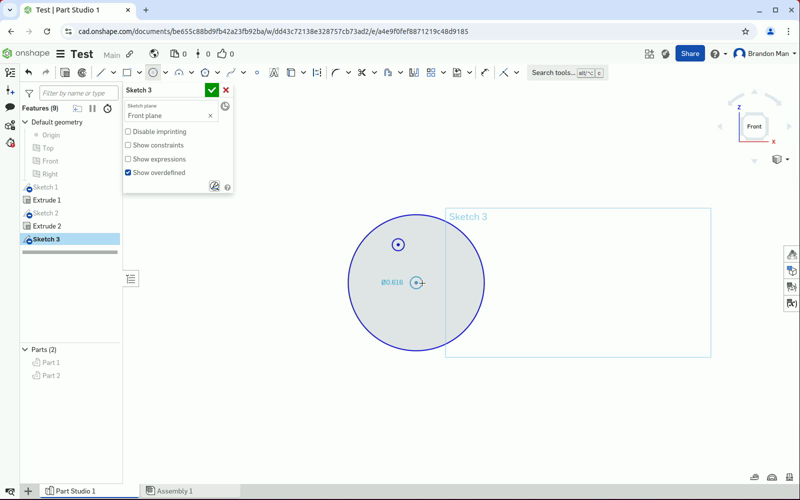
scroll(6)
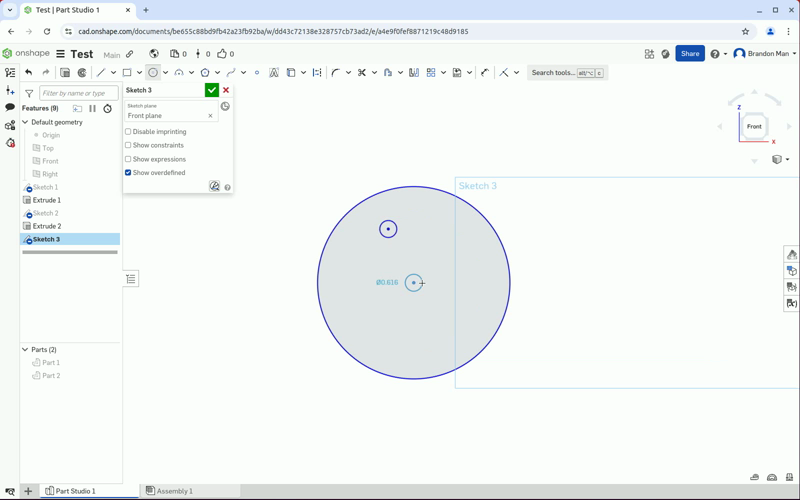
scroll(6)
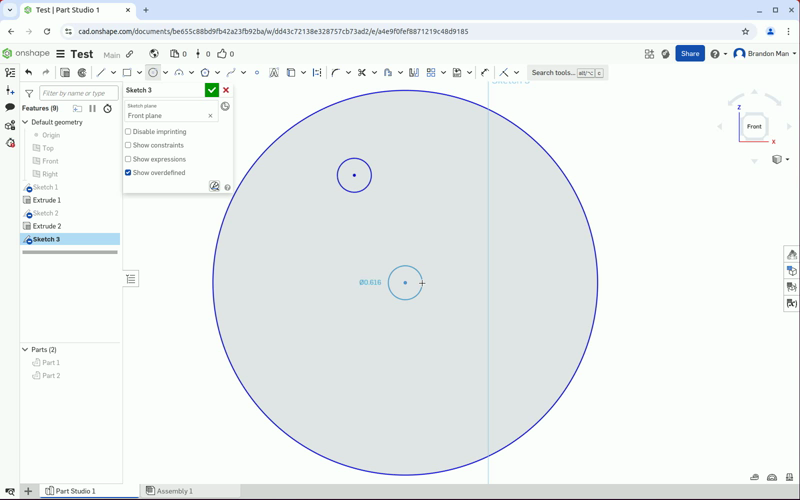
click(422, 282)
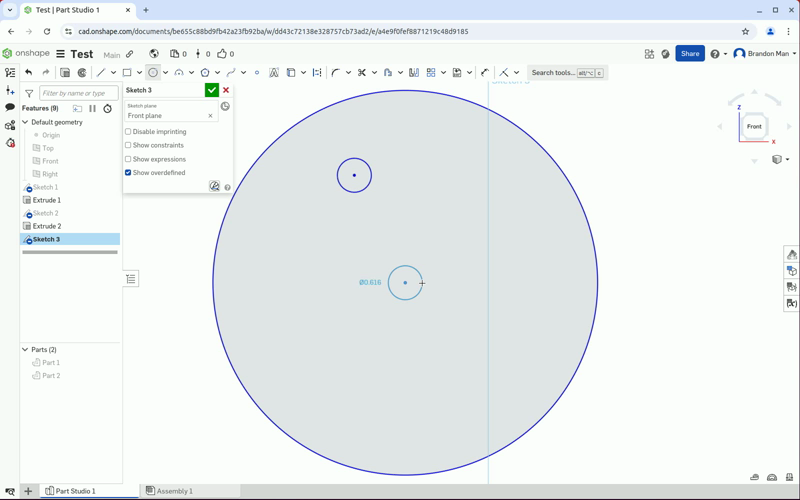
scroll(-6)
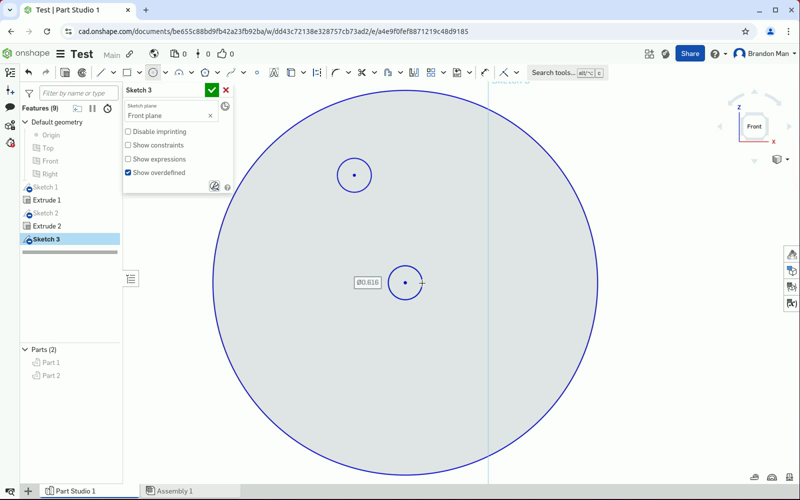
scroll(-6)
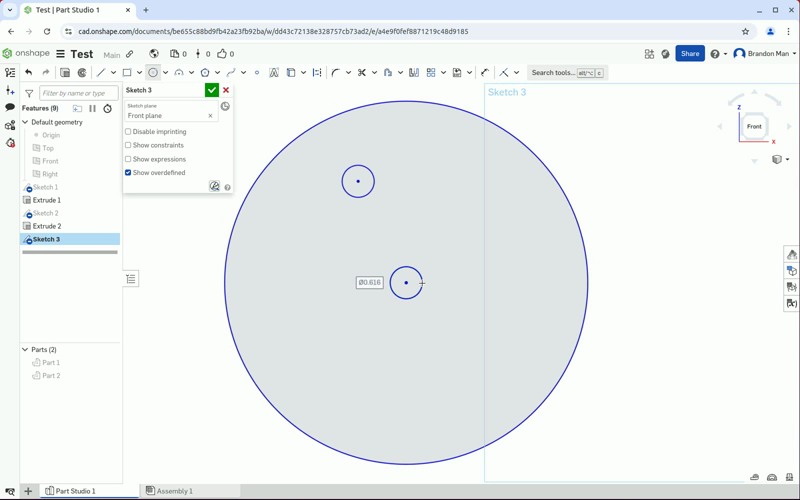
scroll(-6)
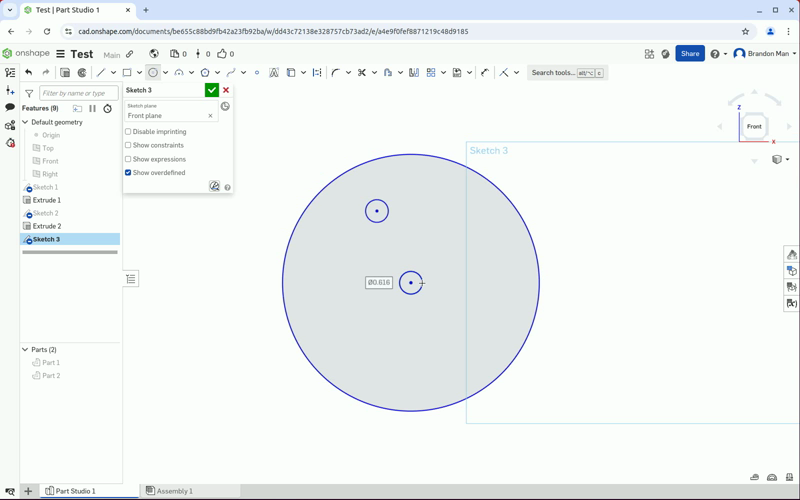
scroll(-6)
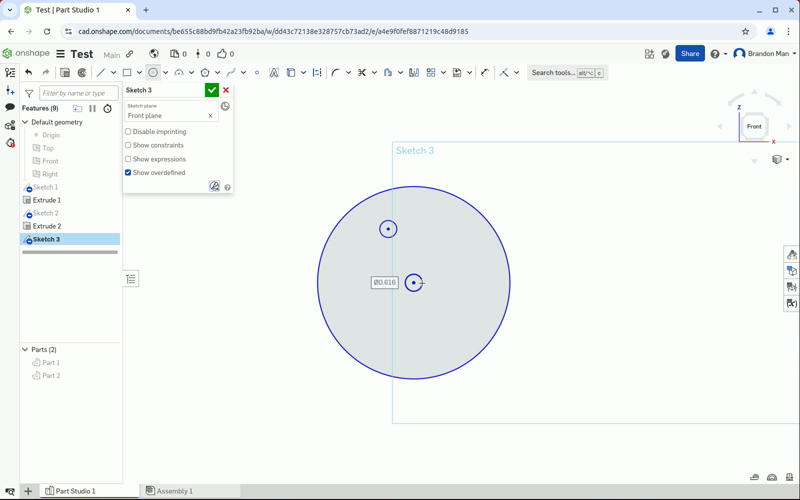
scroll(-6)
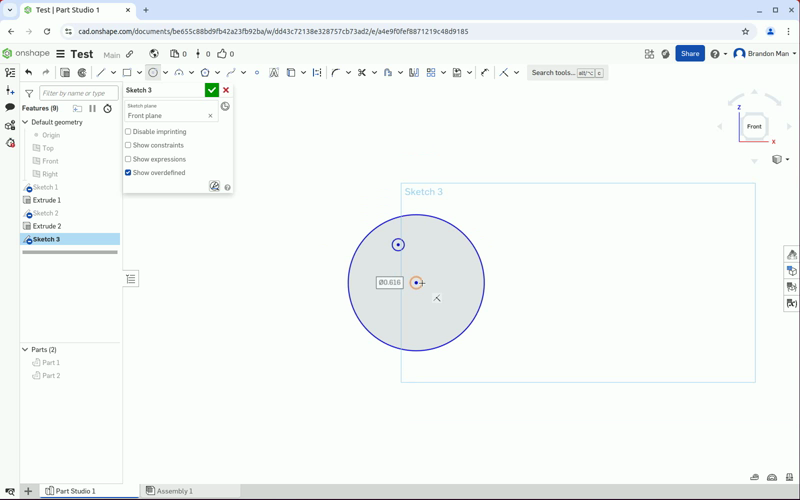
scroll(-6)
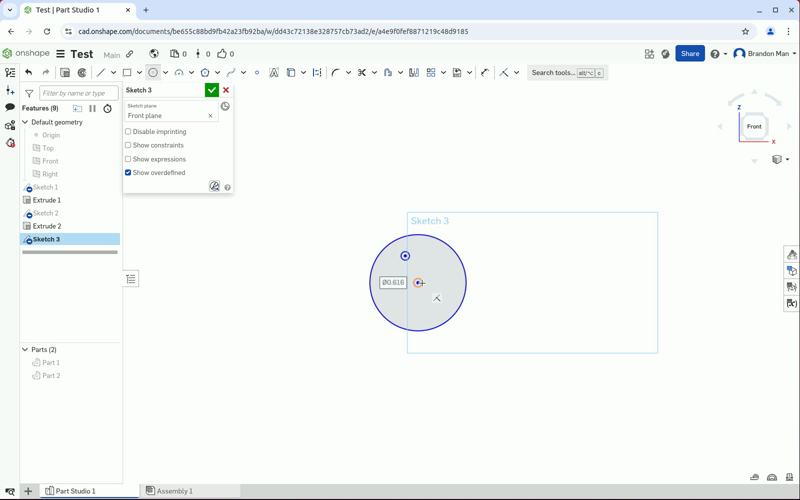
scroll(-6)
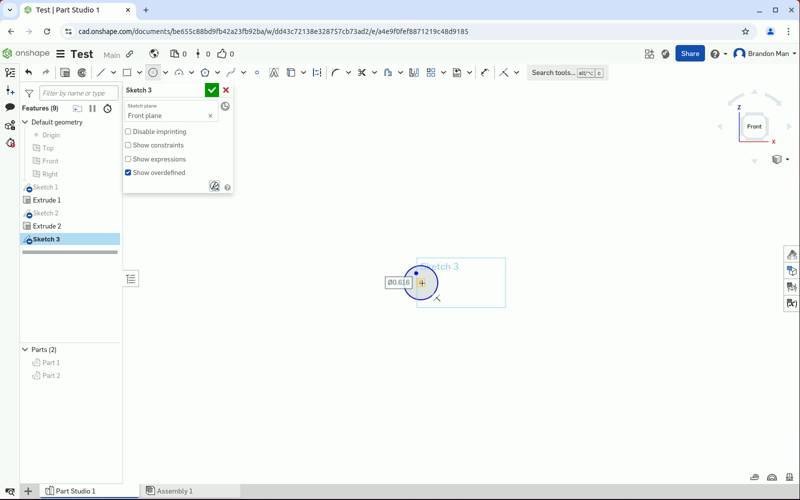
key(esc)
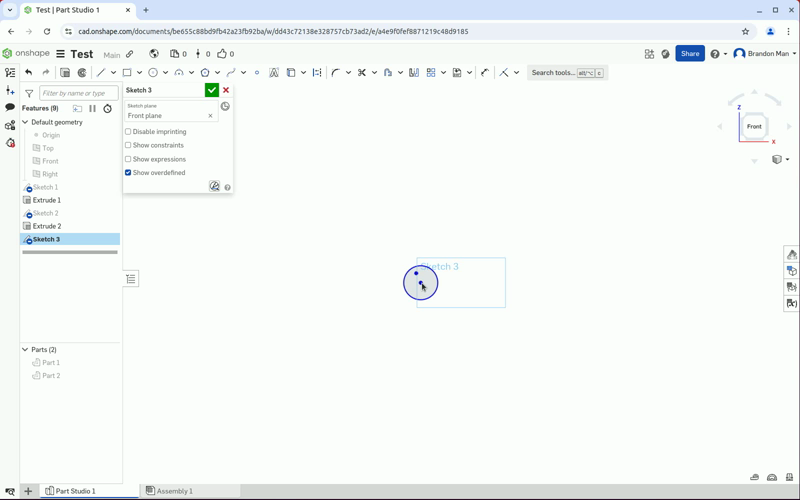
mouse_move(430, 291)
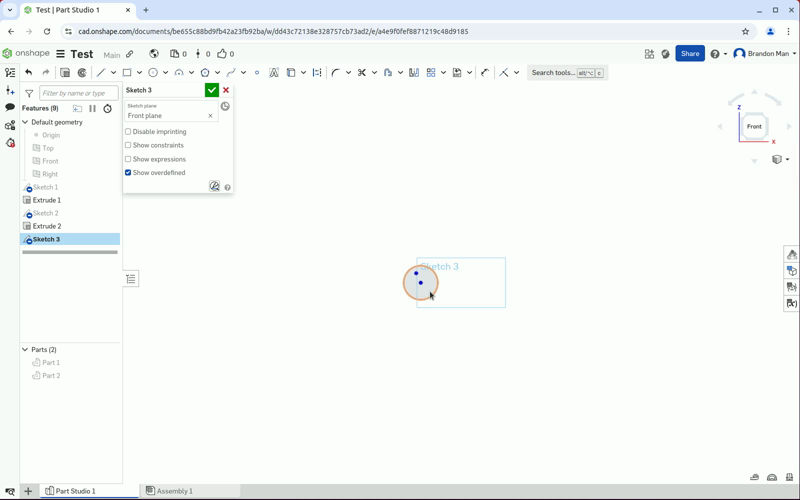
scroll(6)
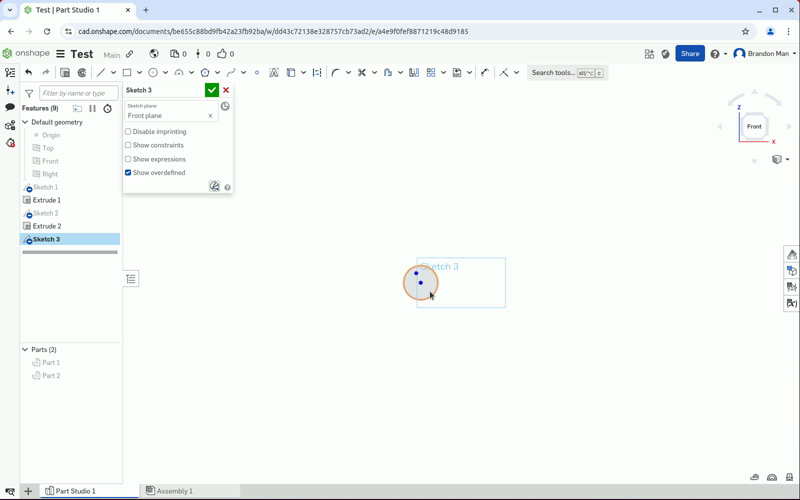
scroll(6)
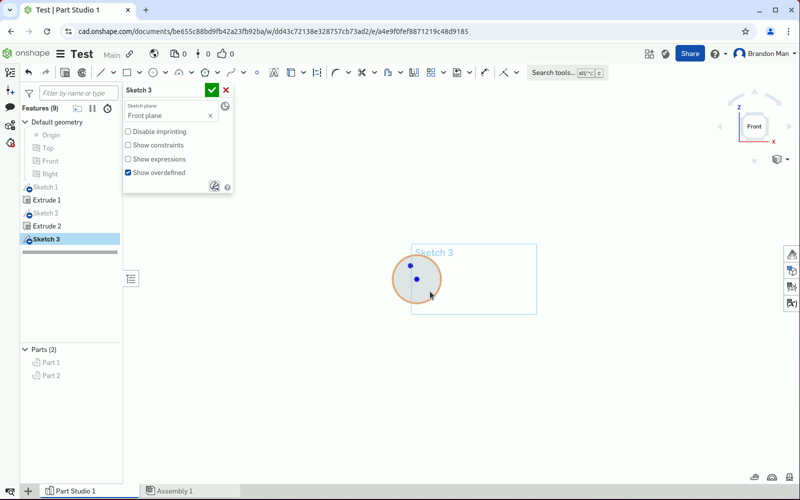
scroll(6)
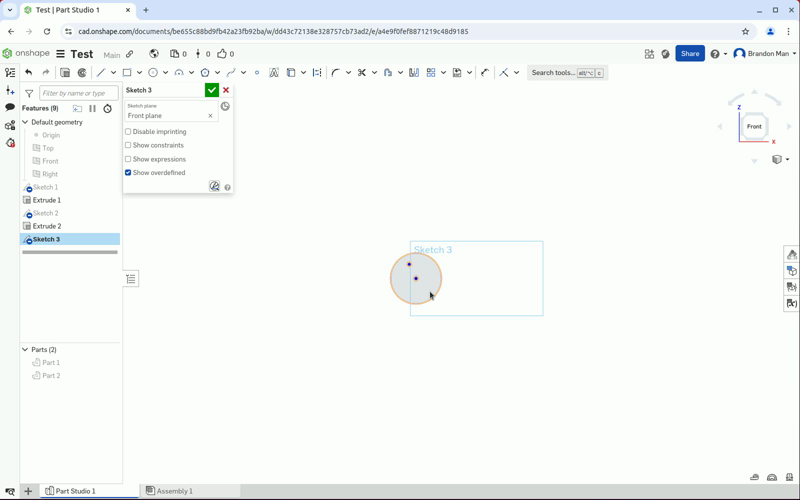
scroll(6)
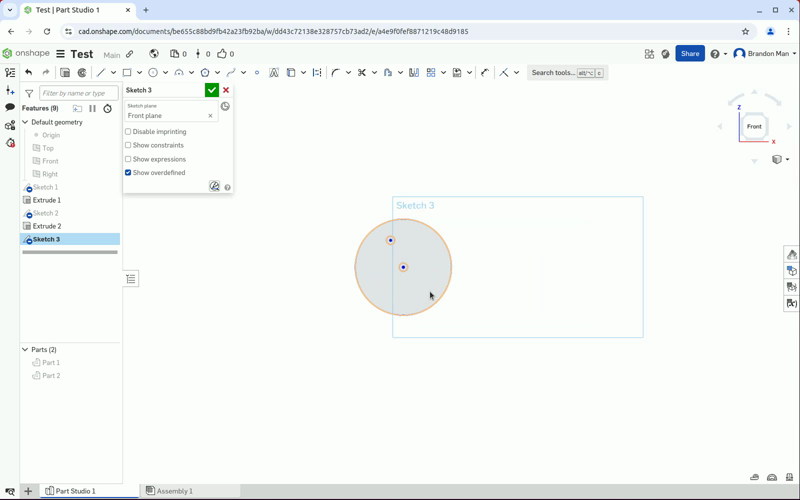
scroll(6)
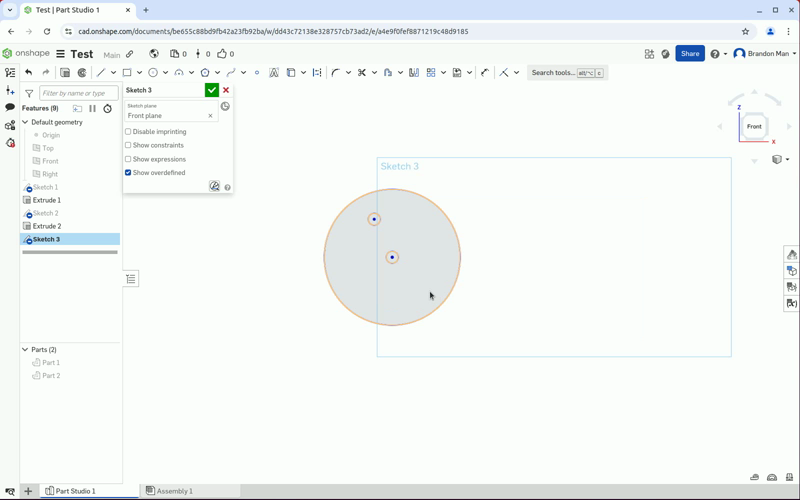
scroll(6)
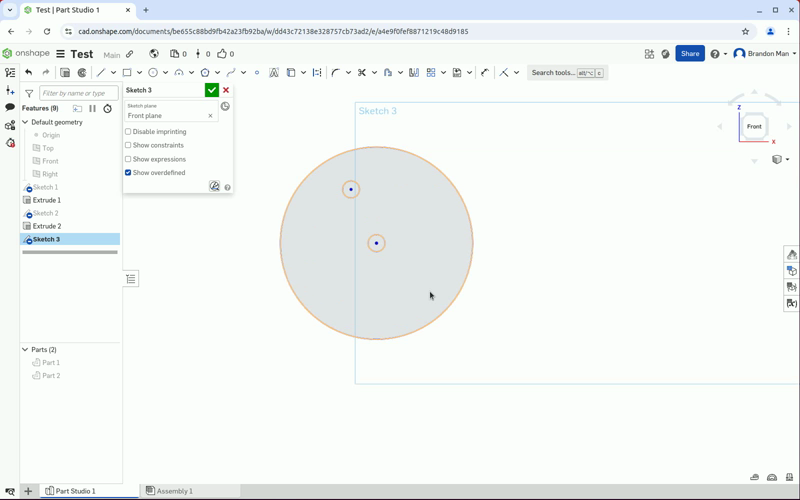
scroll(6)
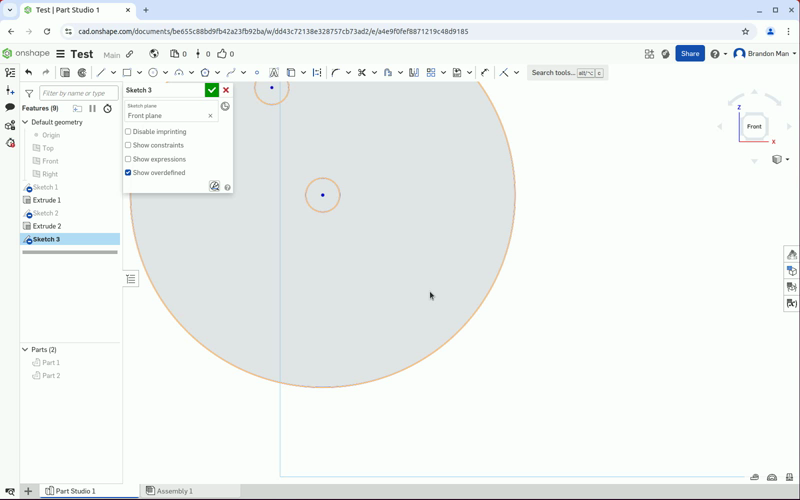
click(430, 291)
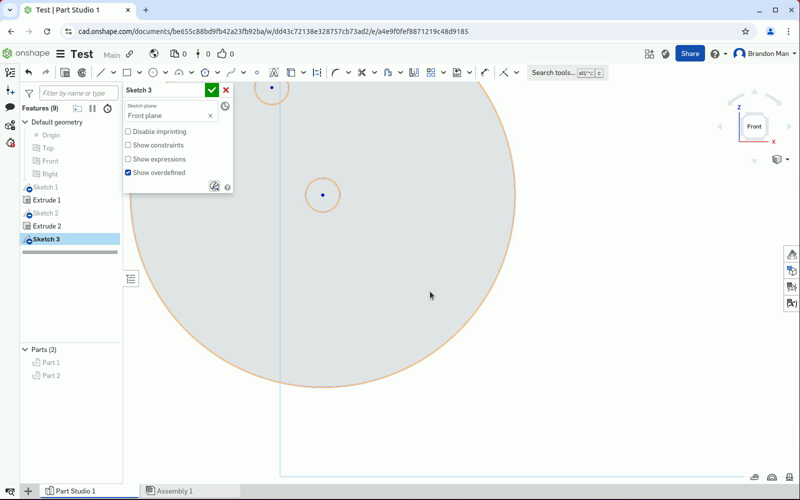
scroll(-6)
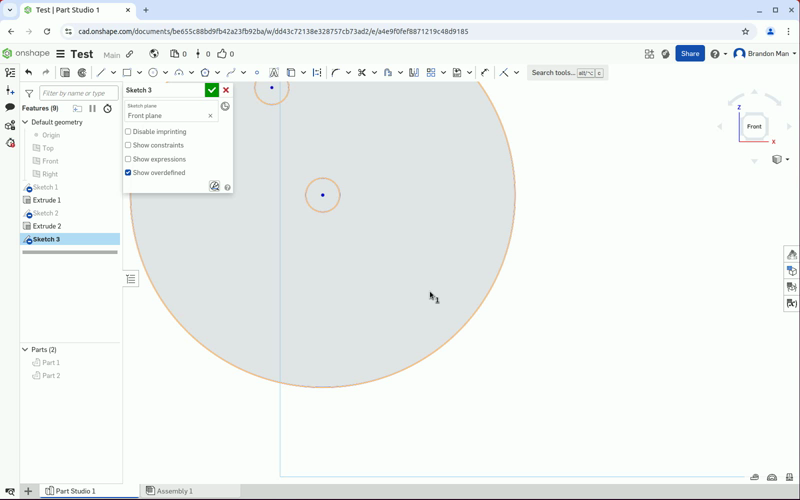
scroll(-6)
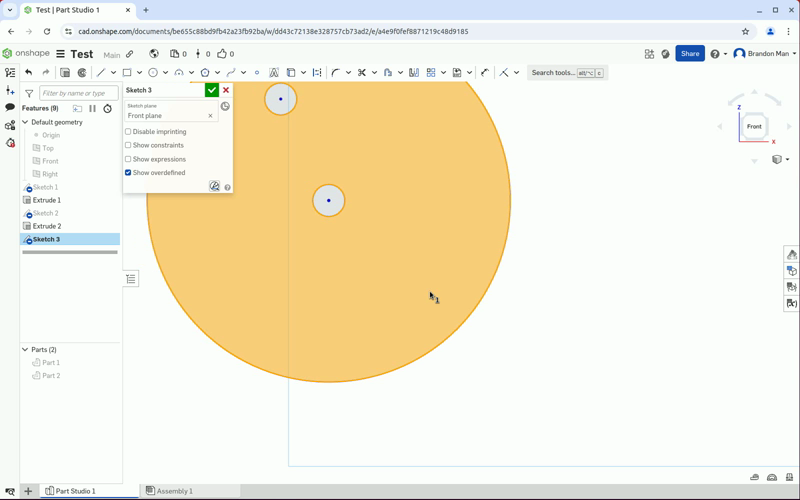
scroll(-6)
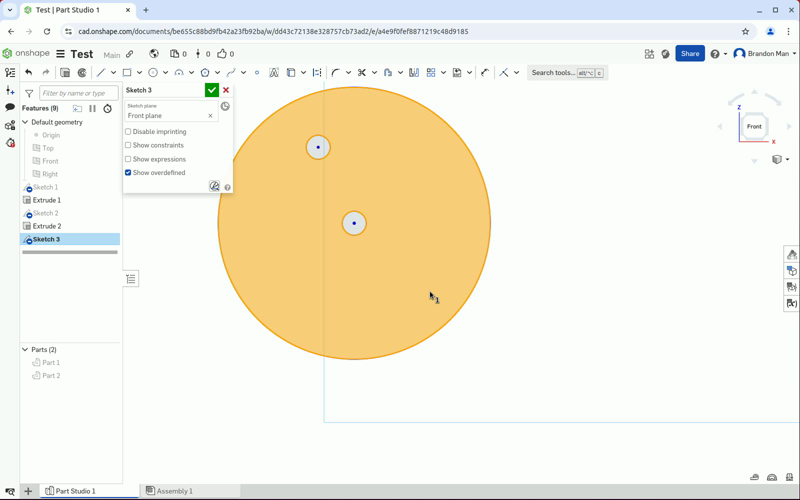
scroll(-6)
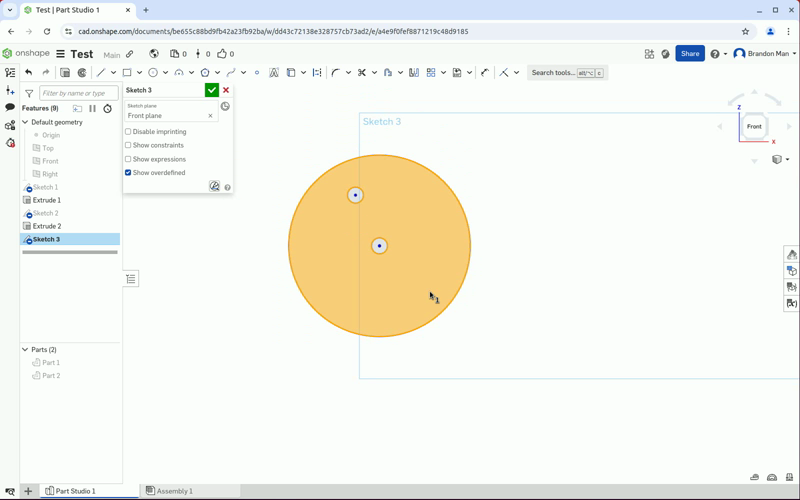
scroll(-6)
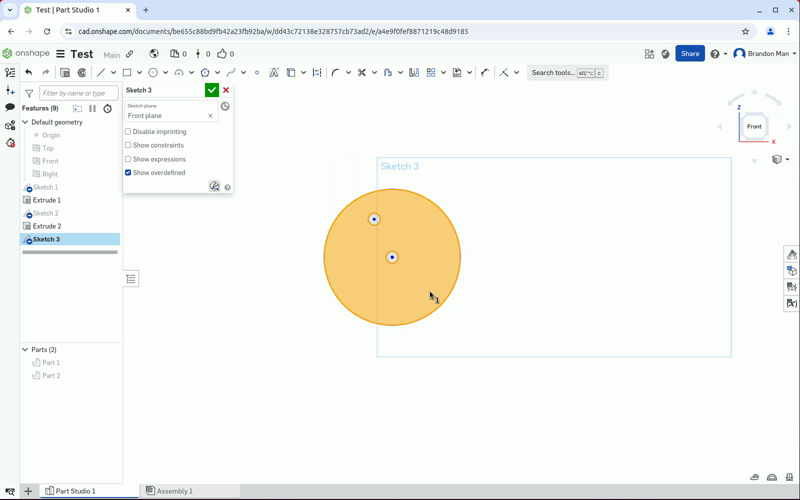
scroll(-6)
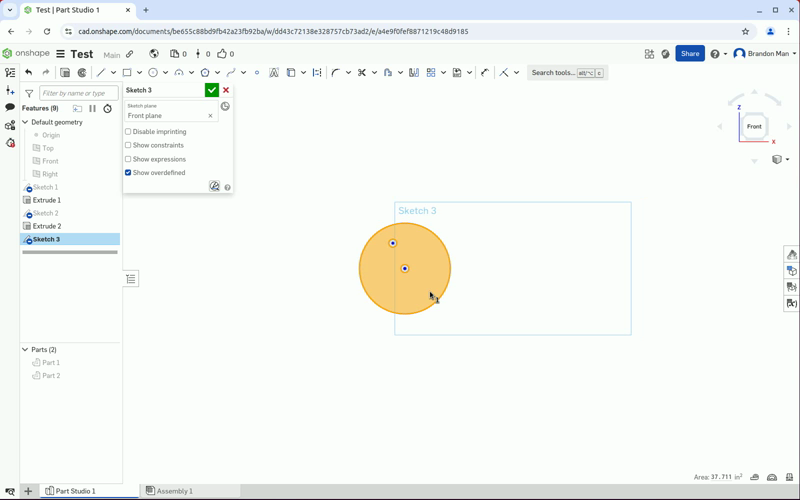
scroll(-6)
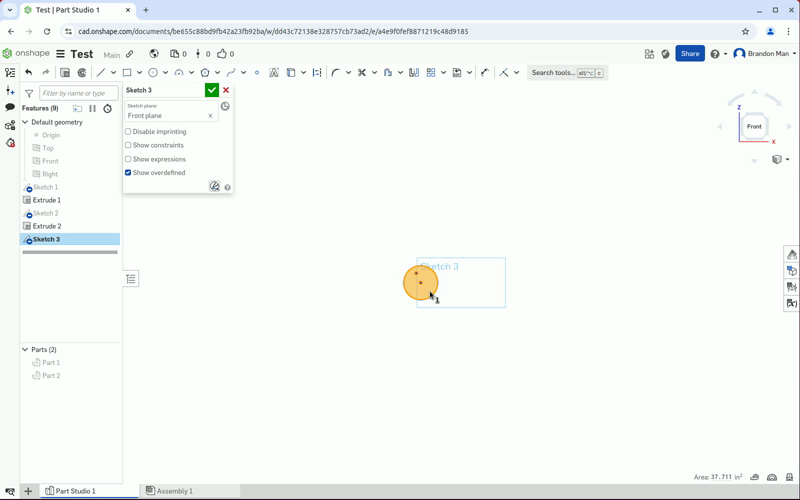
mouse_move(73, 352)
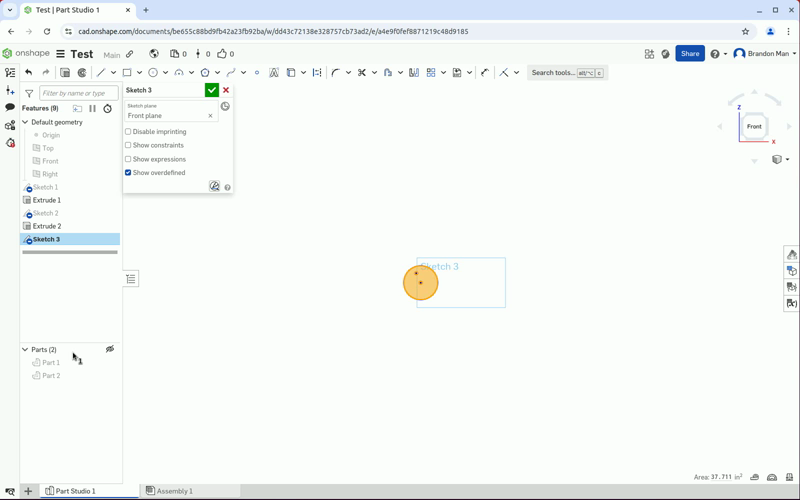
key(shift+y)
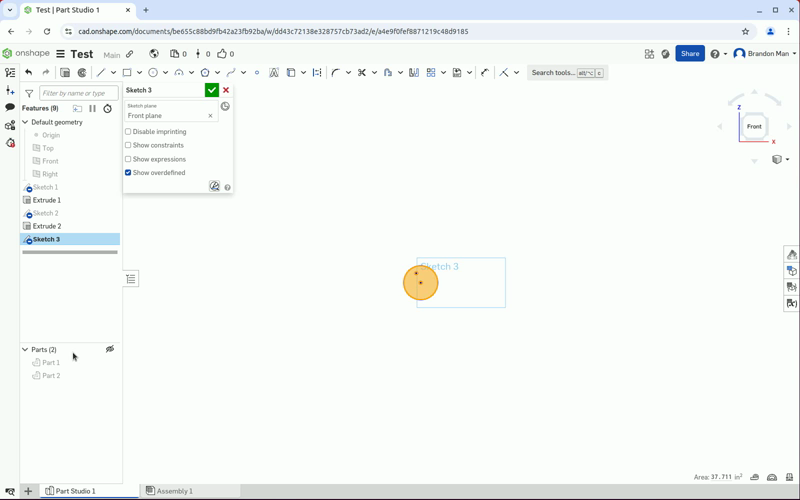
key(shift+e)
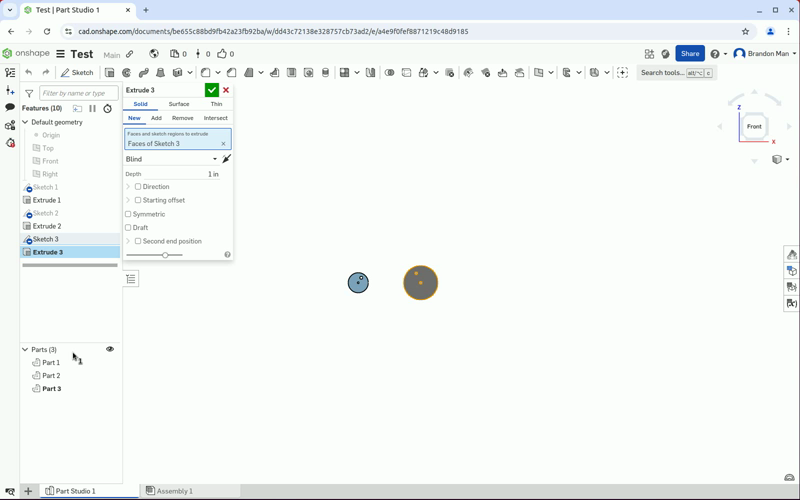
mouse_move(143, 106)
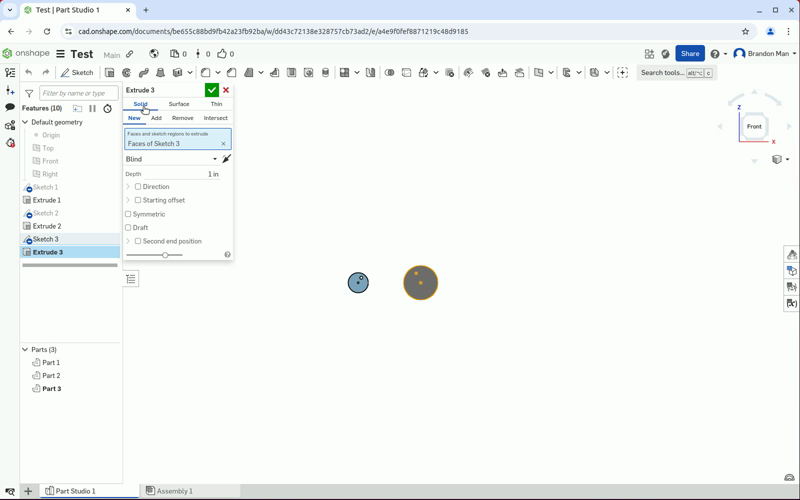
click(143, 106)
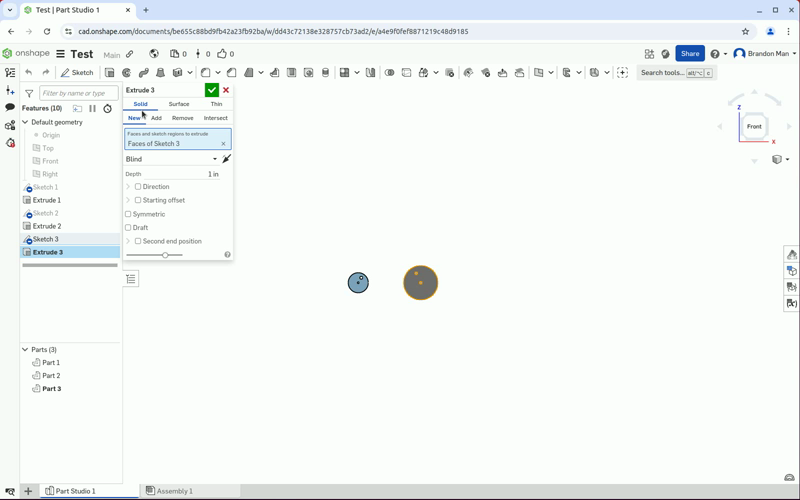
mouse_move(137, 120)
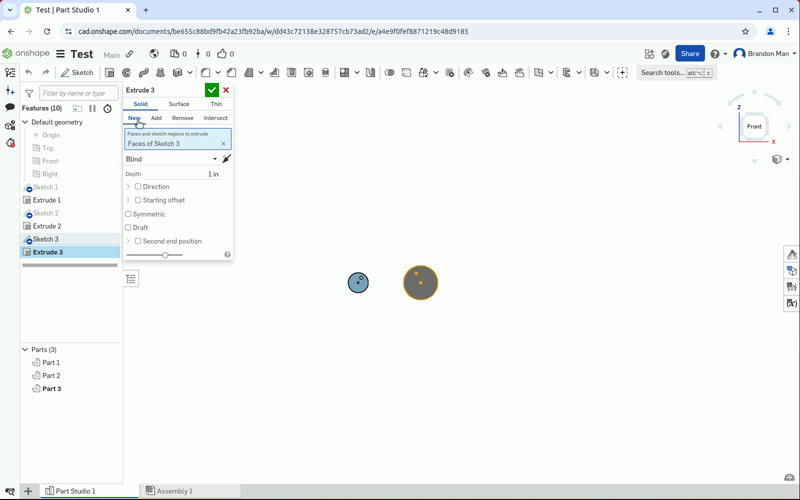
click(137, 120)
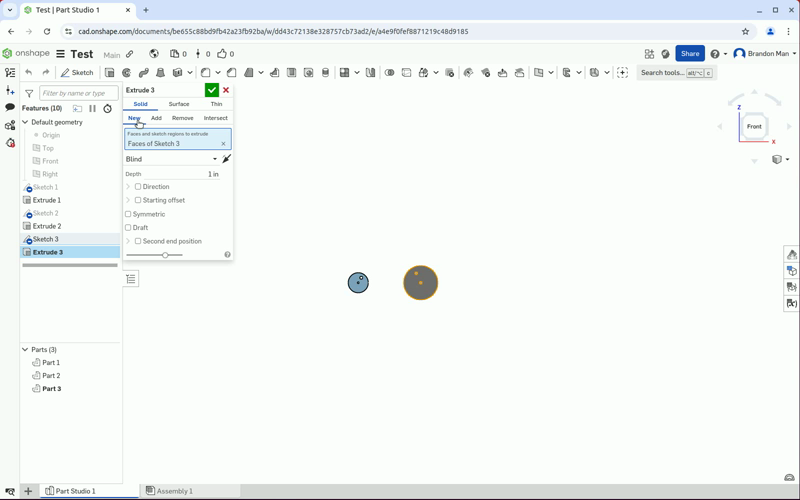
key(tab, 4)
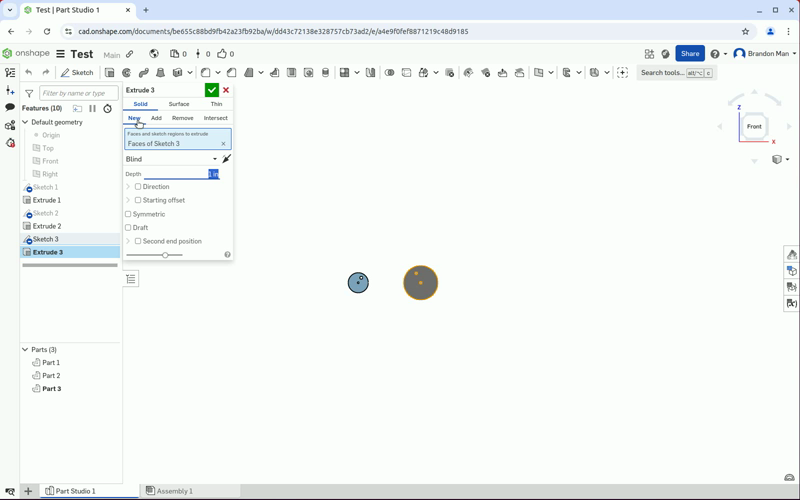
text(0.481)
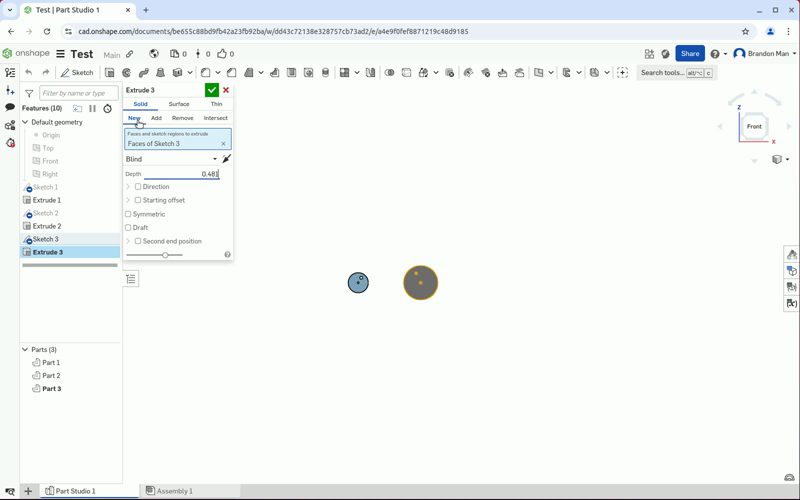
key(enter)
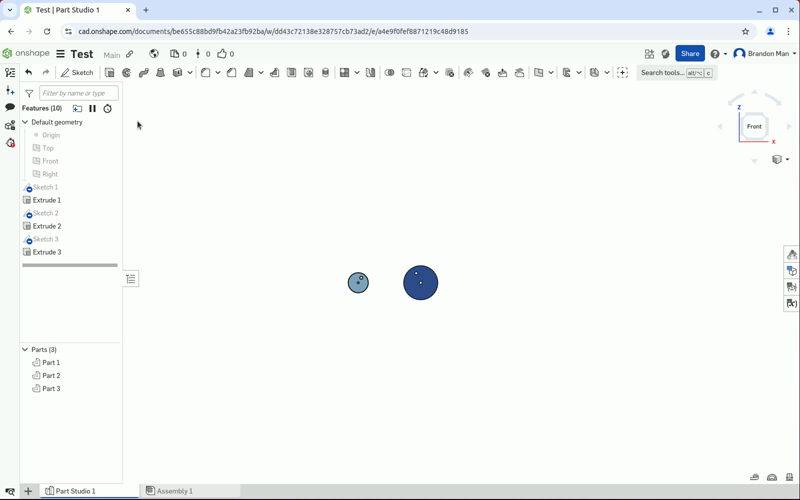
key(shift+h)
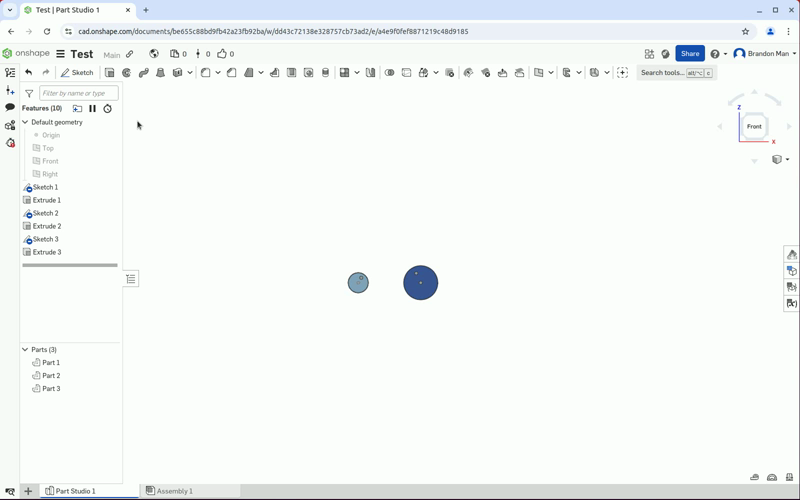
key(shift+h)
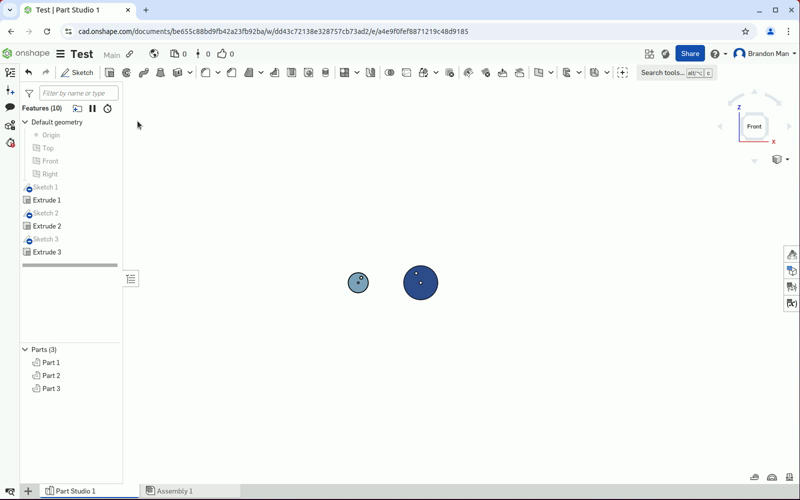
mouse_move(73, 189)
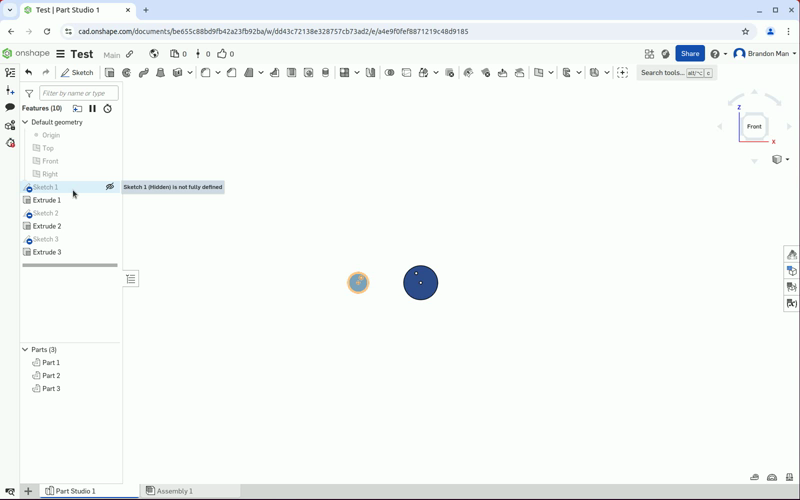
click(73, 189)
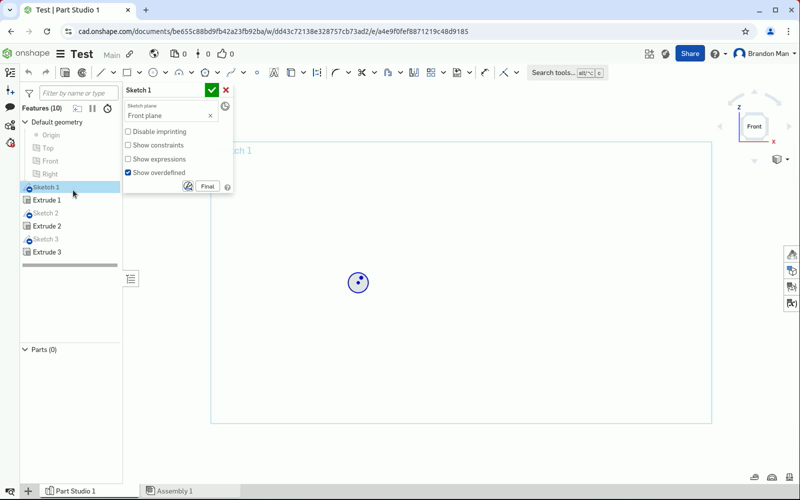
mouse_move(229, 92)
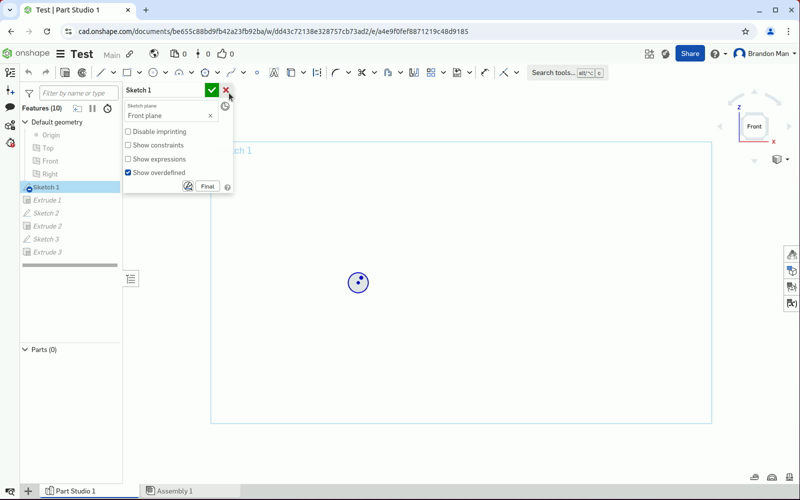
click(229, 92)
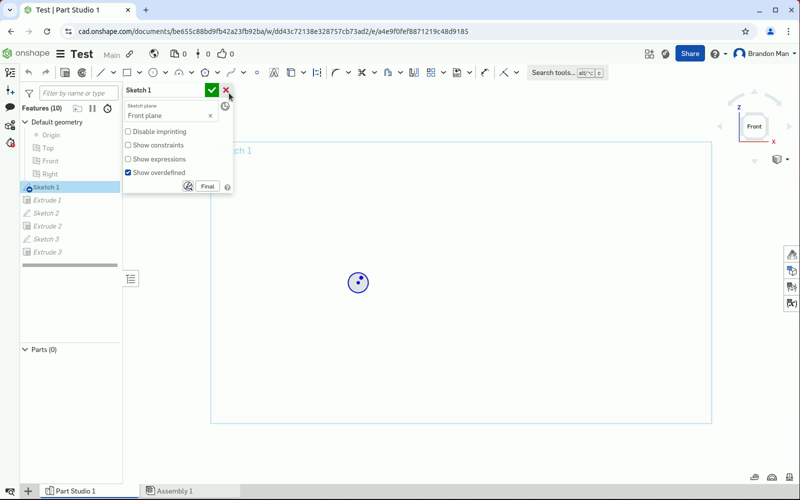
key(shift+s)
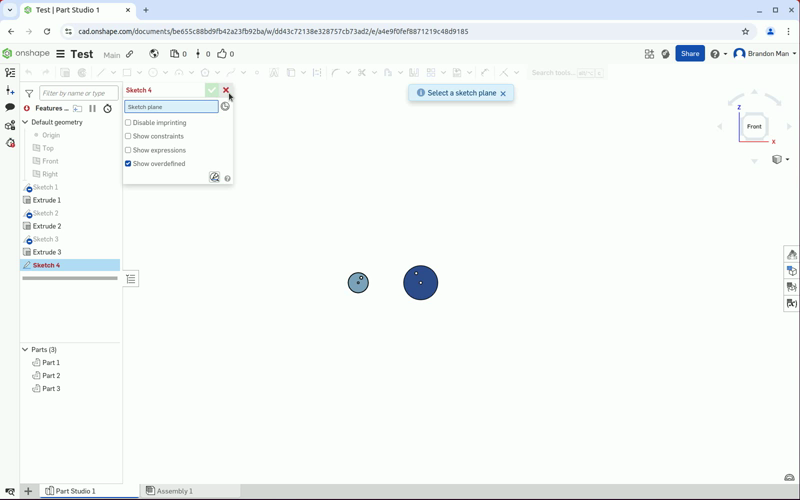
mouse_move(73, 163)
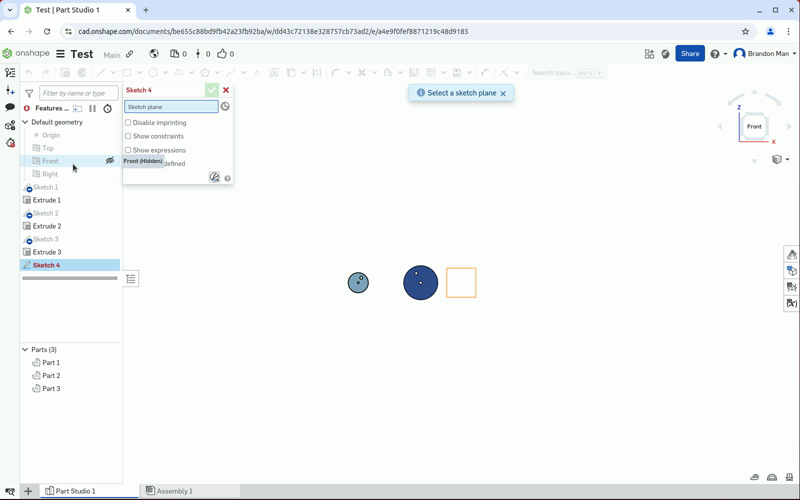
click(73, 163)
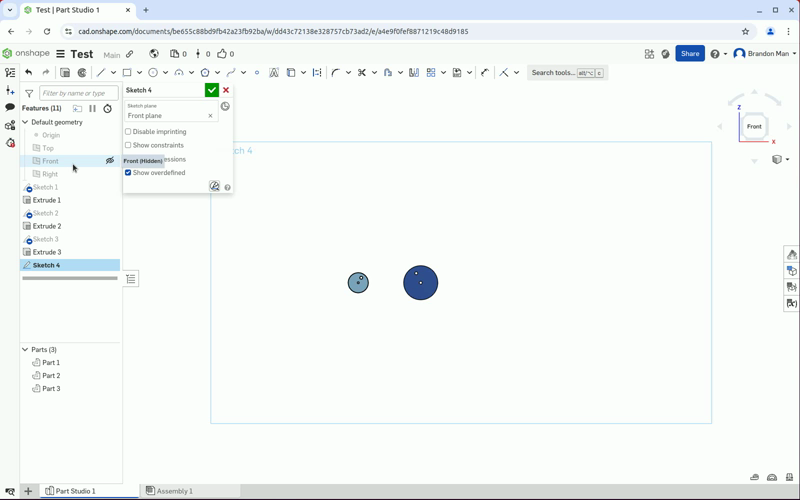
mouse_move(73, 352)
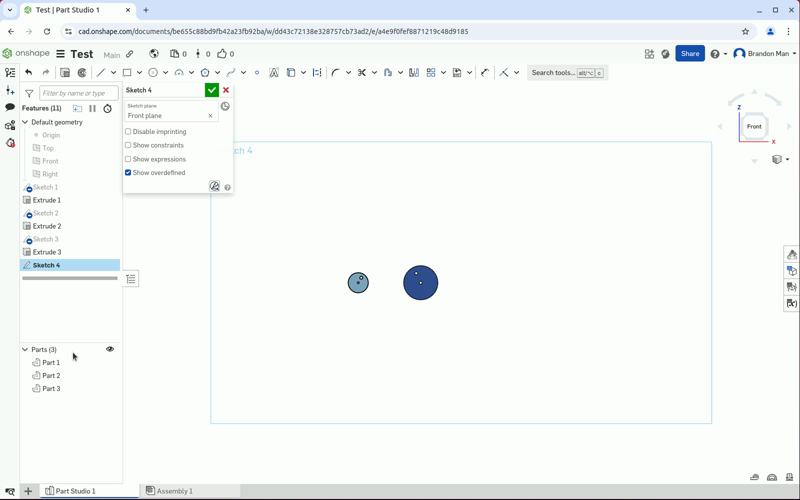
key(y)
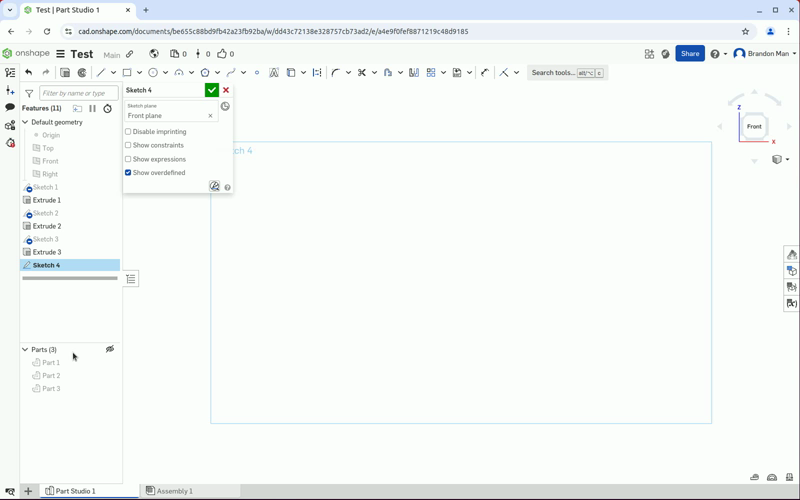
key(c)
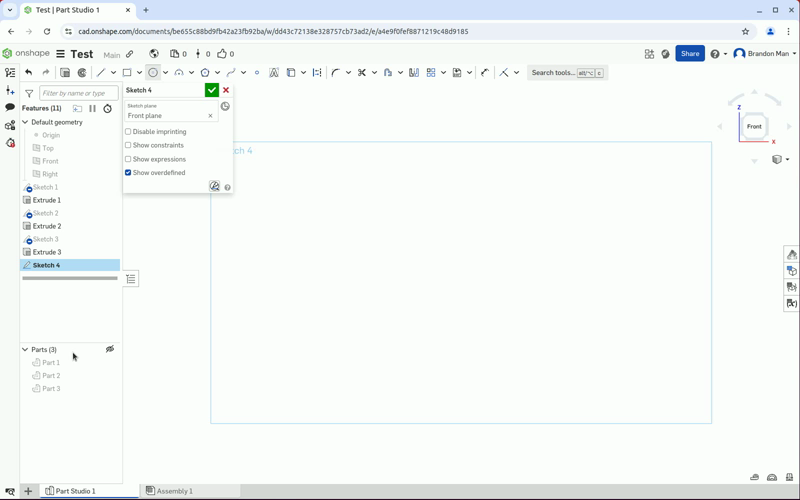
key_down(shift)
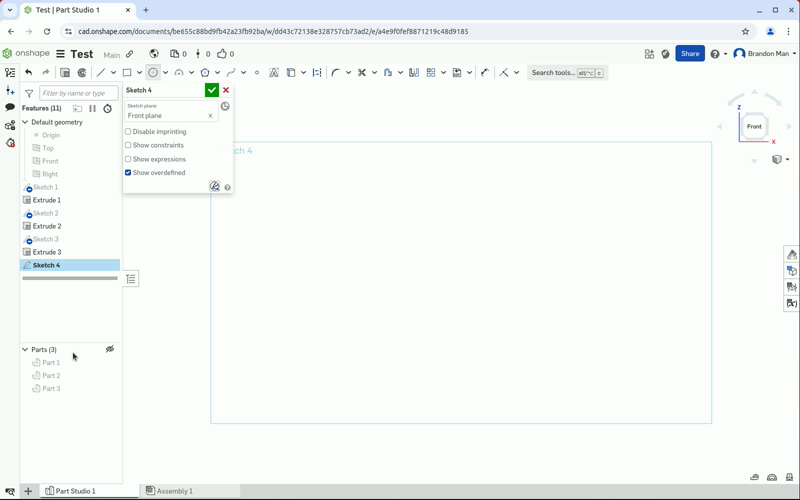
mouse_move(506, 290)
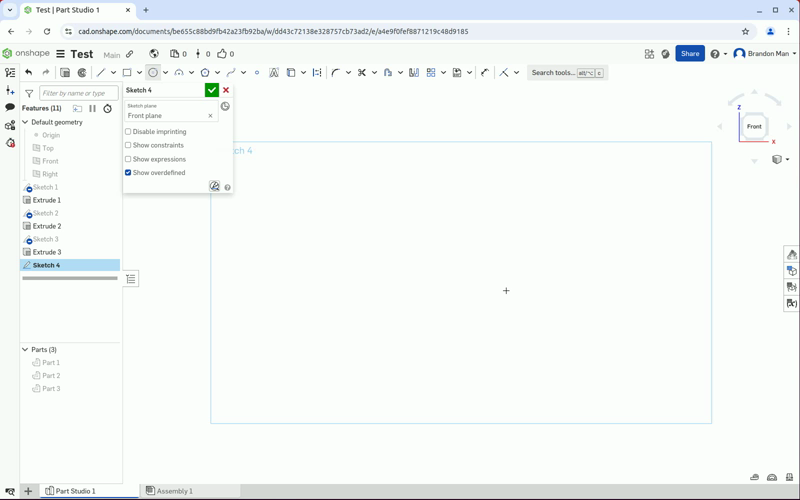
click(506, 290)
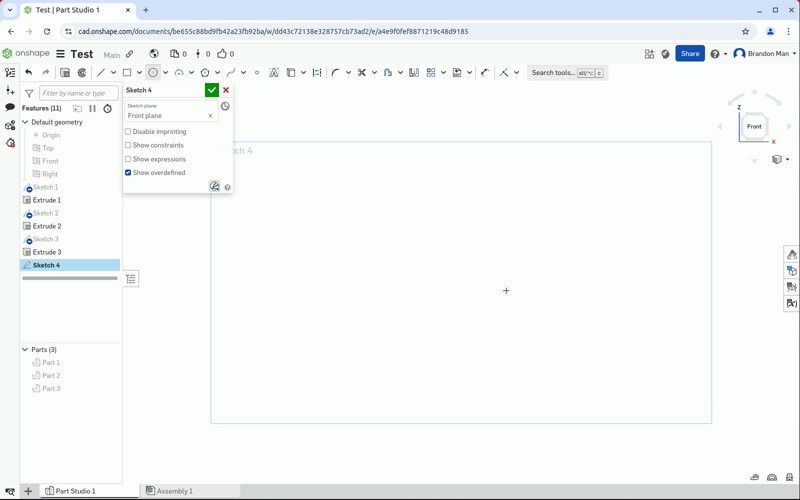
key_up(shift)
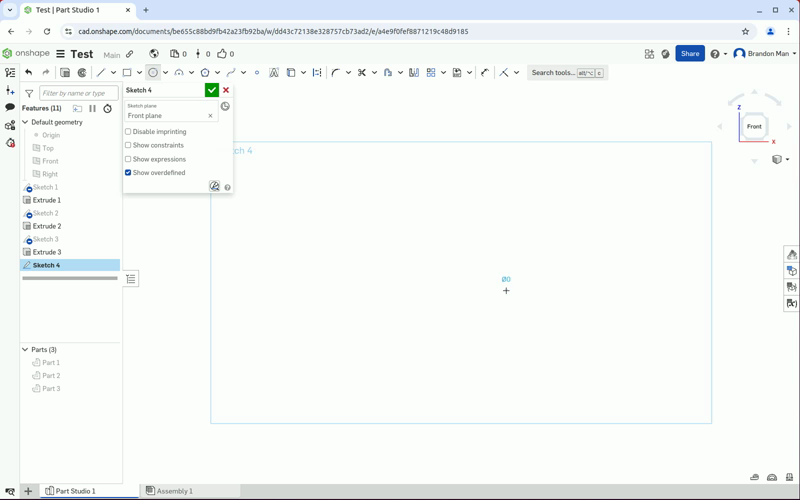
mouse_move(545, 290)
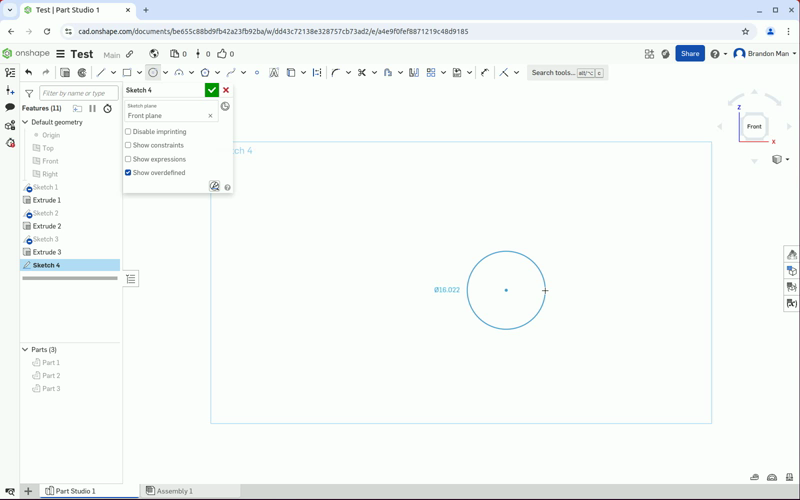
click(545, 290)
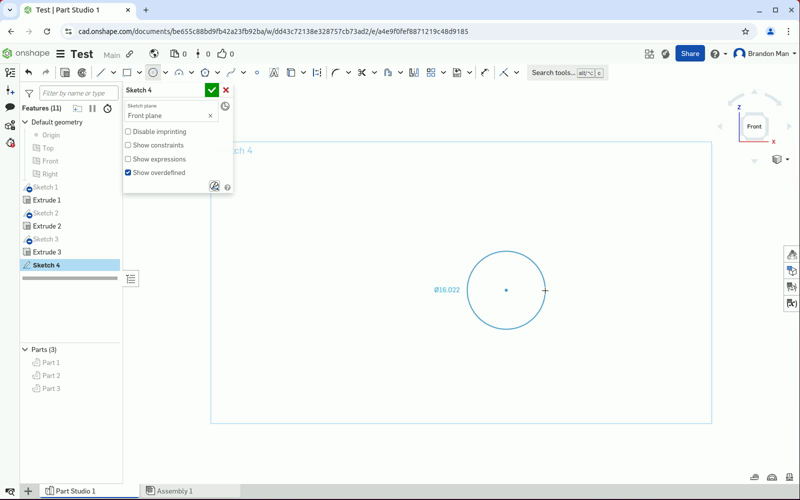
key(esc)
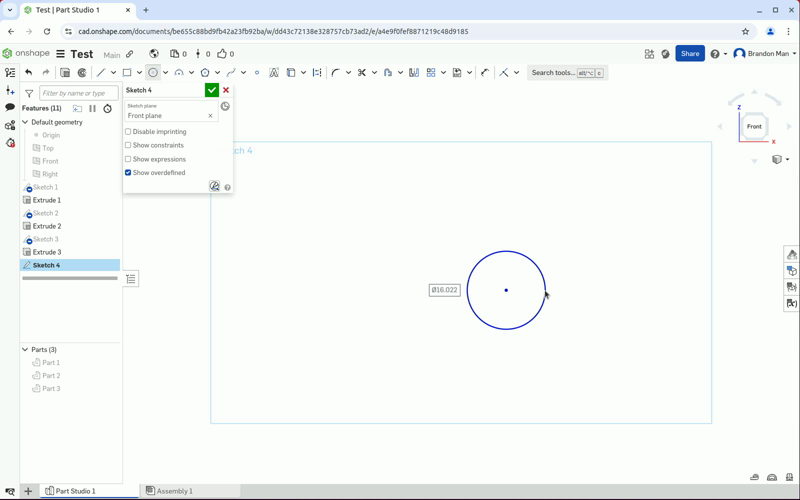
key(c)
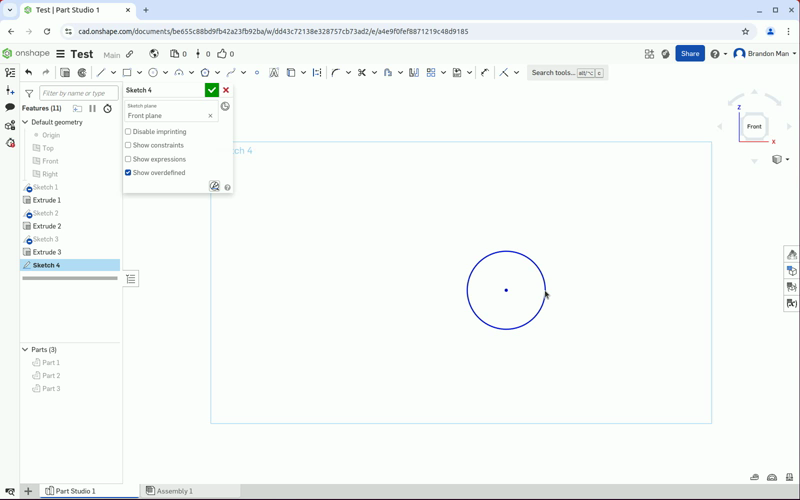
key_down(shift)
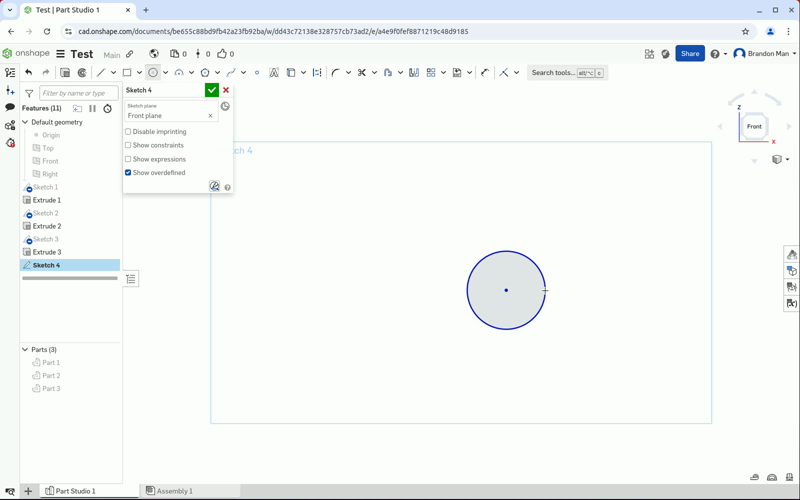
mouse_move(495, 266)
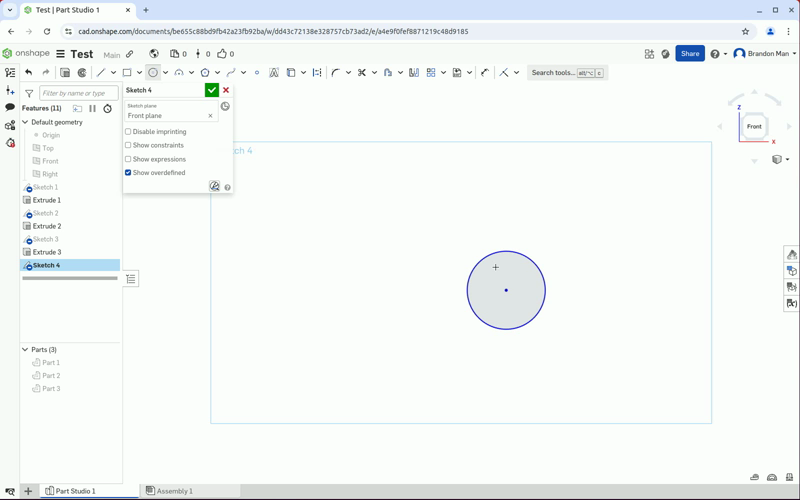
click(495, 266)
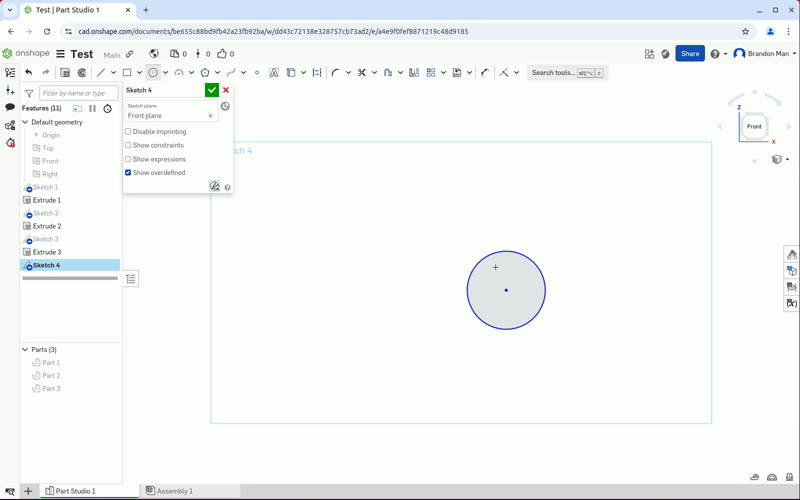
key_up(shift)
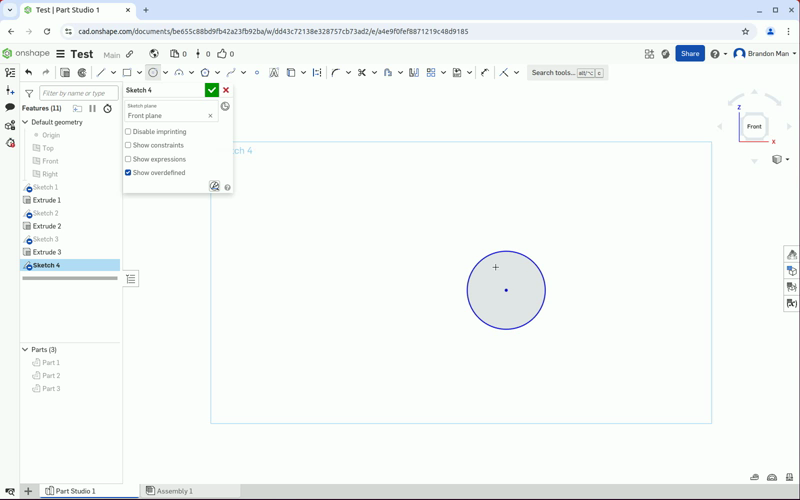
mouse_move(496, 266)
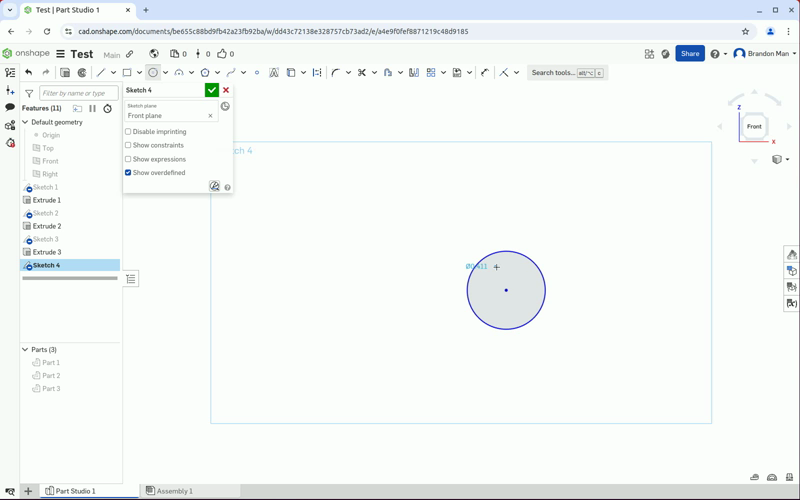
scroll(6)
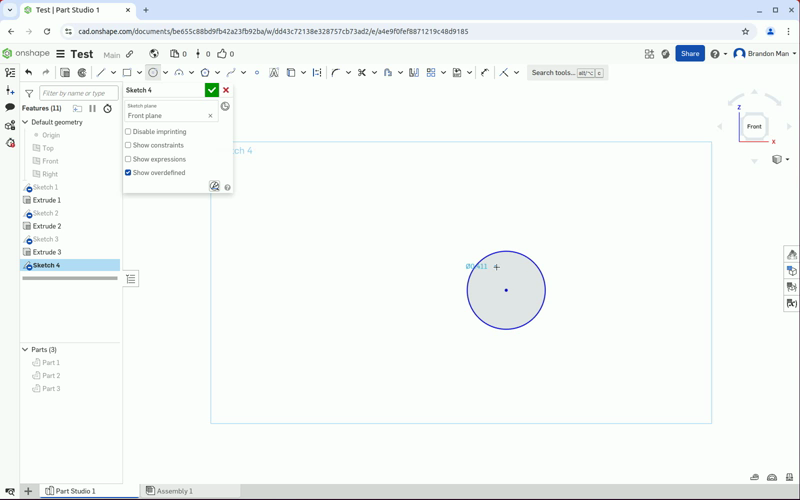
scroll(6)
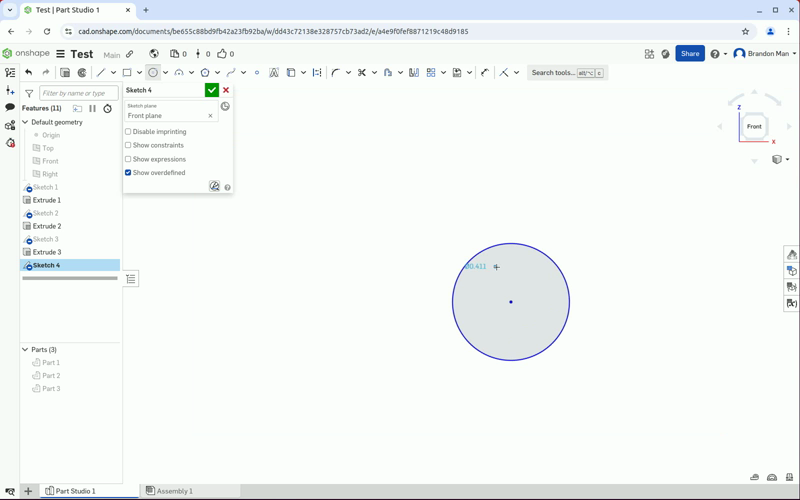
scroll(6)
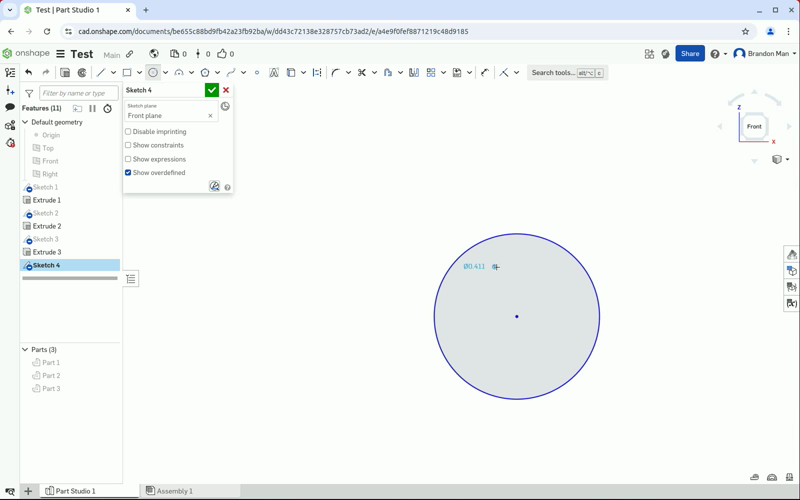
scroll(6)
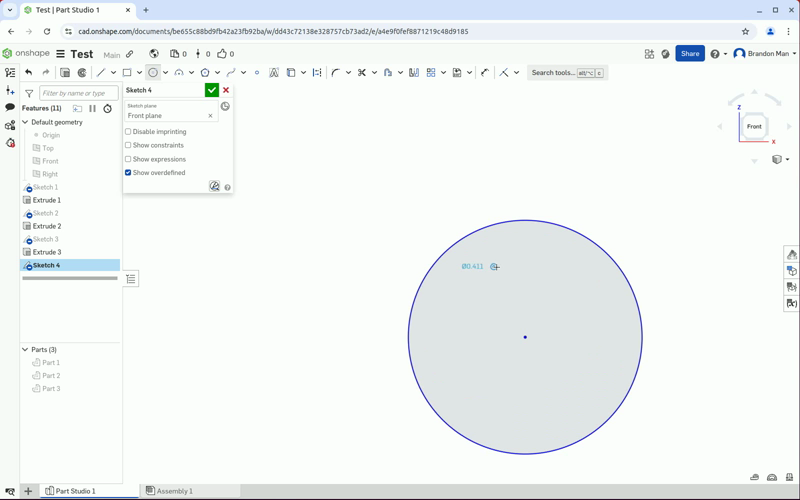
scroll(6)
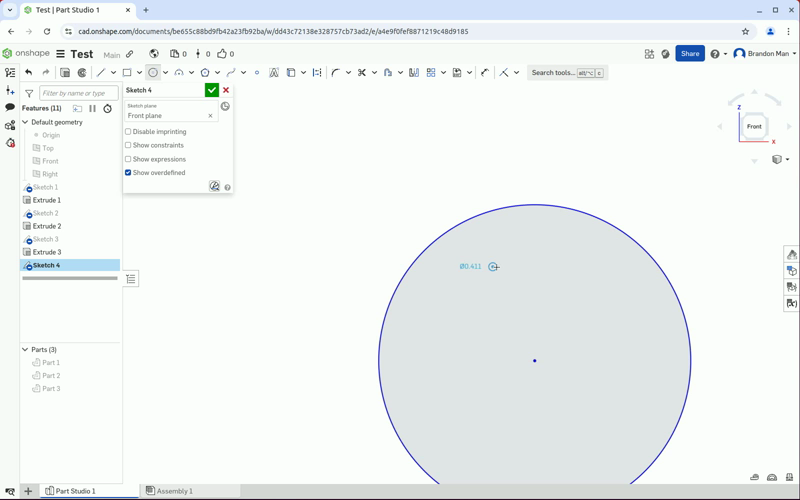
scroll(6)
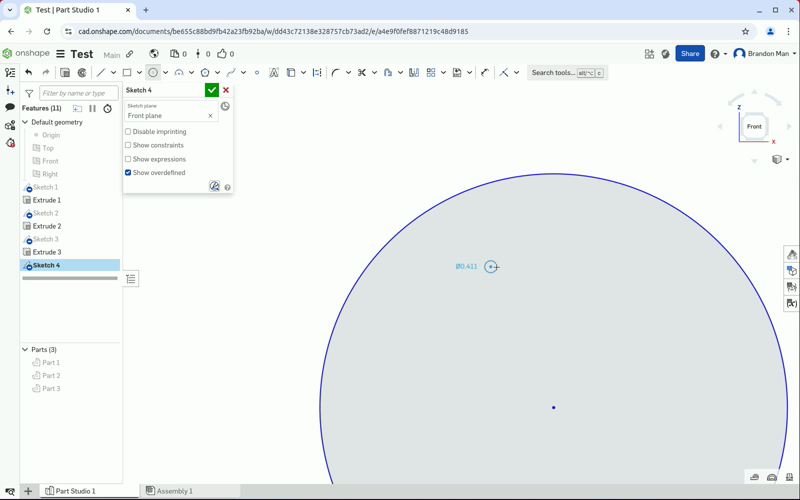
scroll(6)
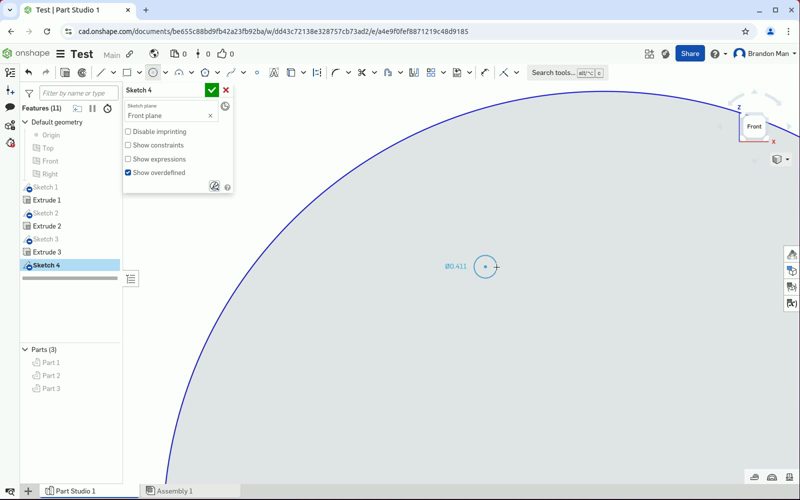
click(496, 266)
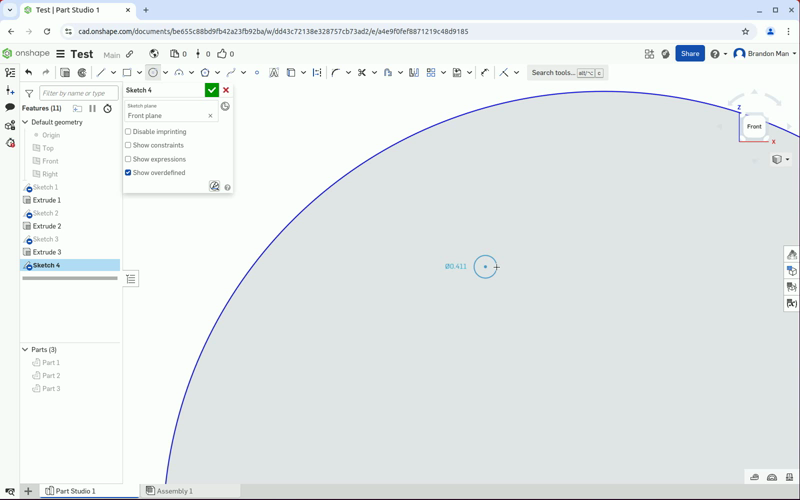
scroll(-6)
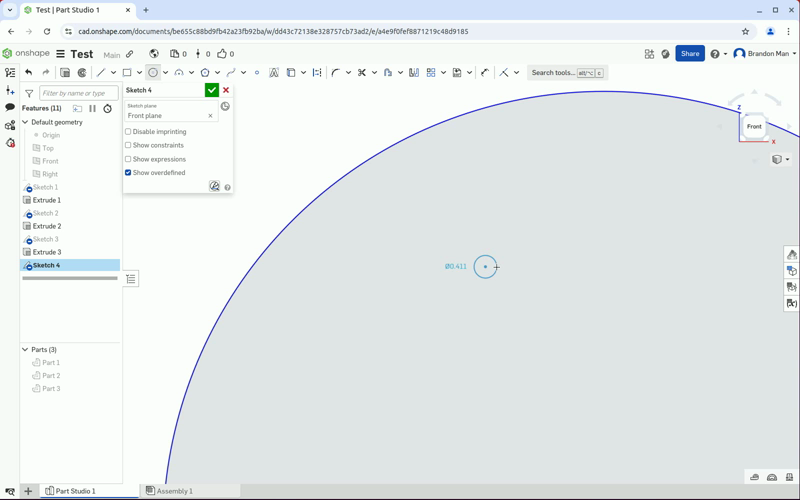
scroll(-6)
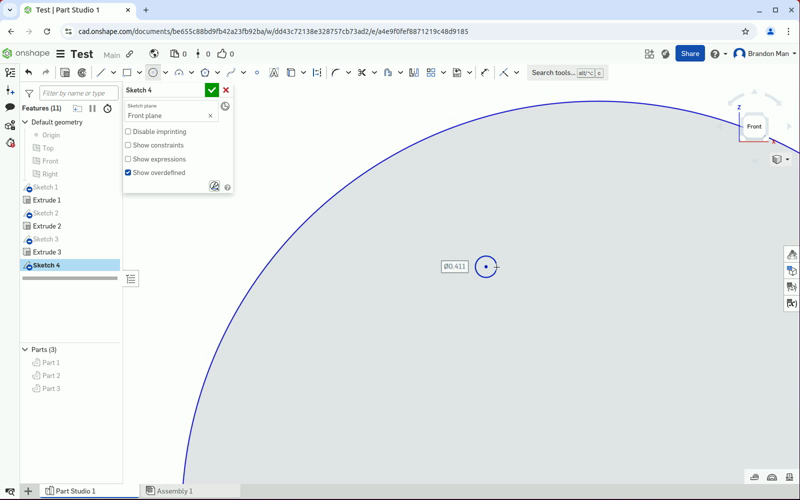
scroll(-6)
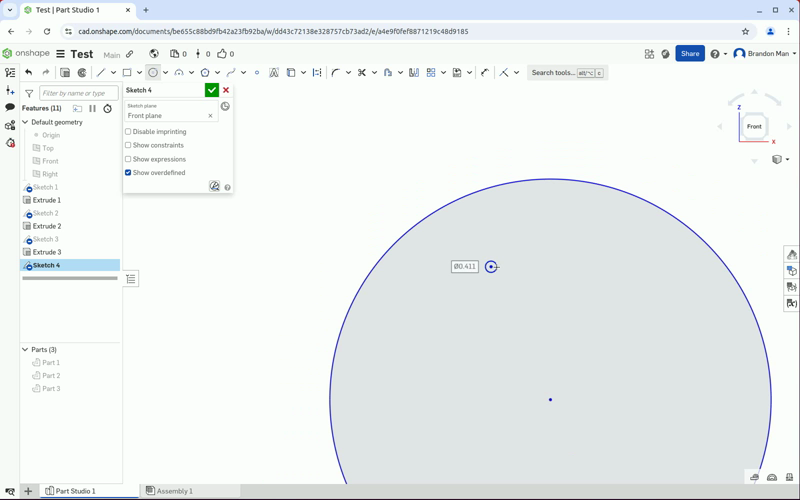
scroll(-6)
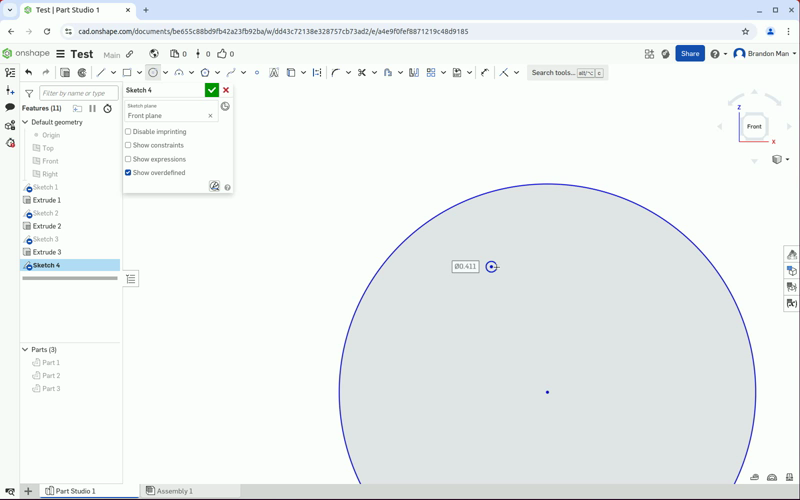
scroll(-6)
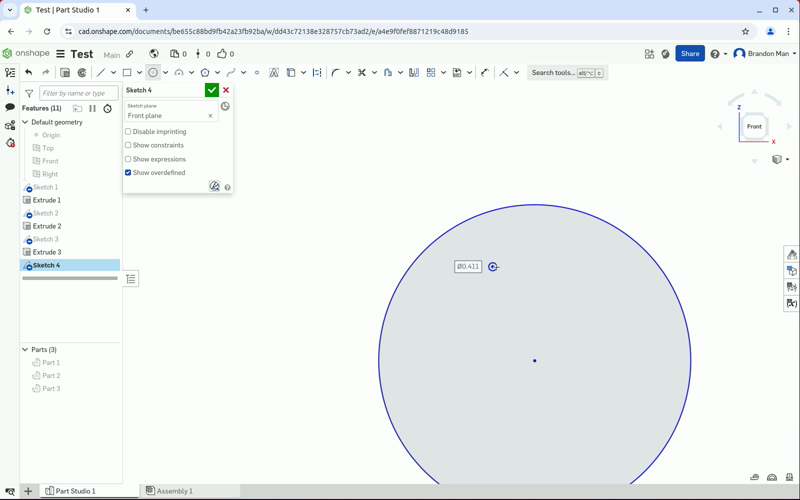
scroll(-6)
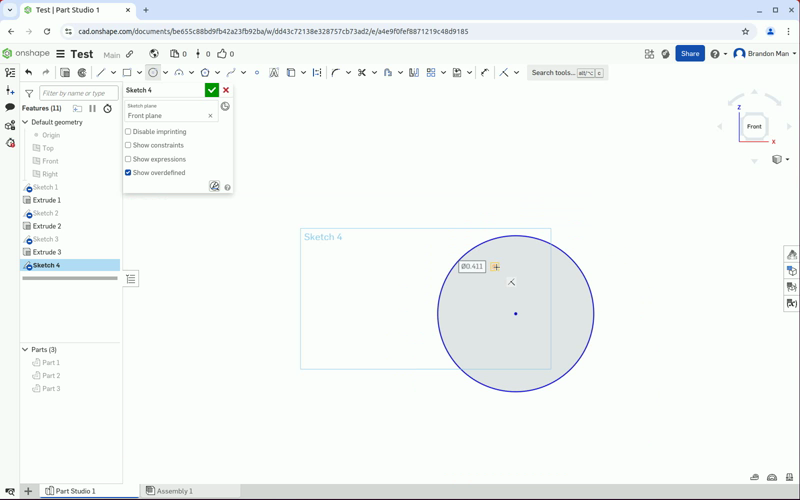
scroll(-6)
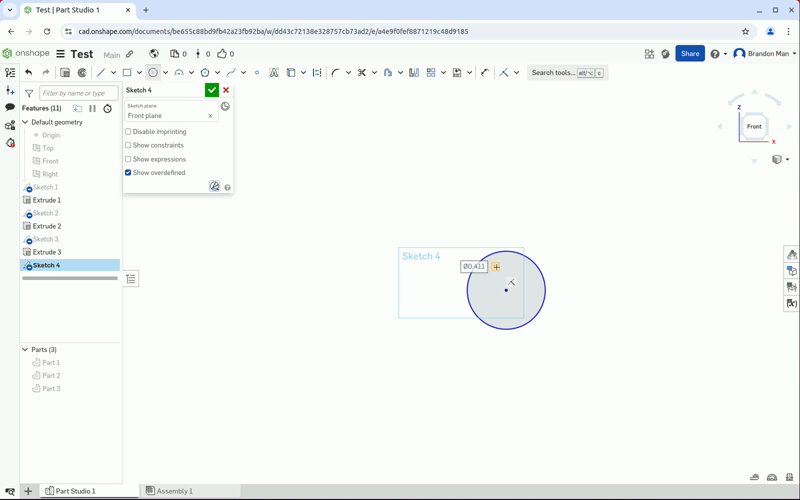
key(esc)
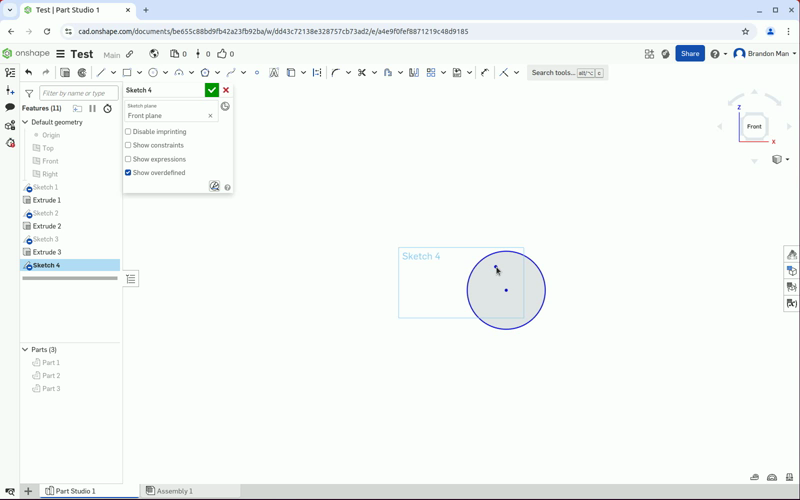
key(c)
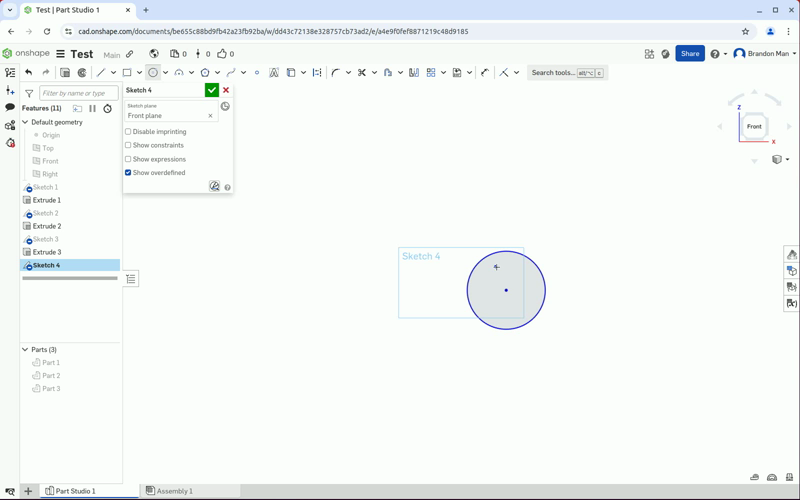
key_down(shift)
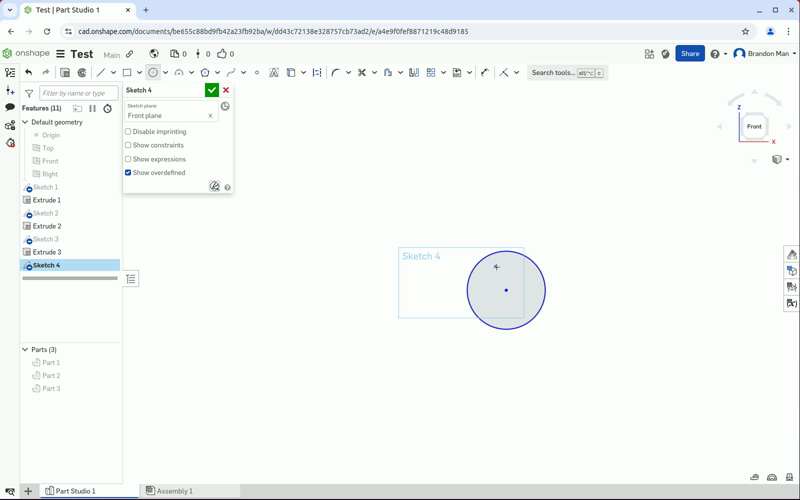
mouse_move(506, 290)
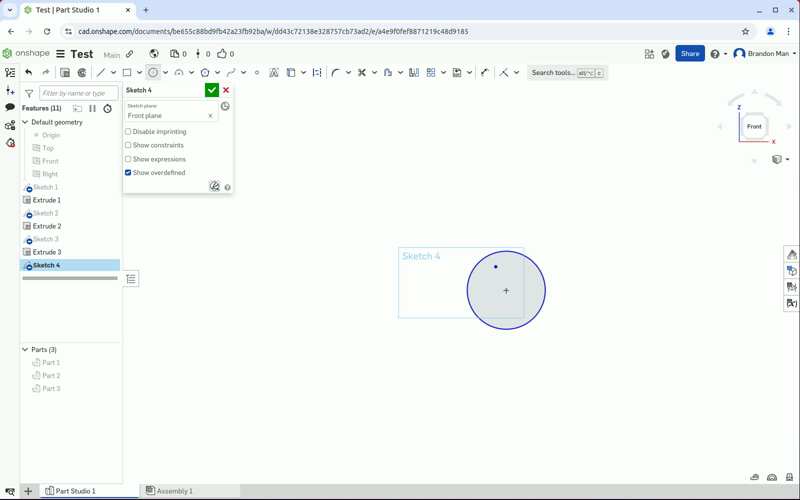
click(506, 290)
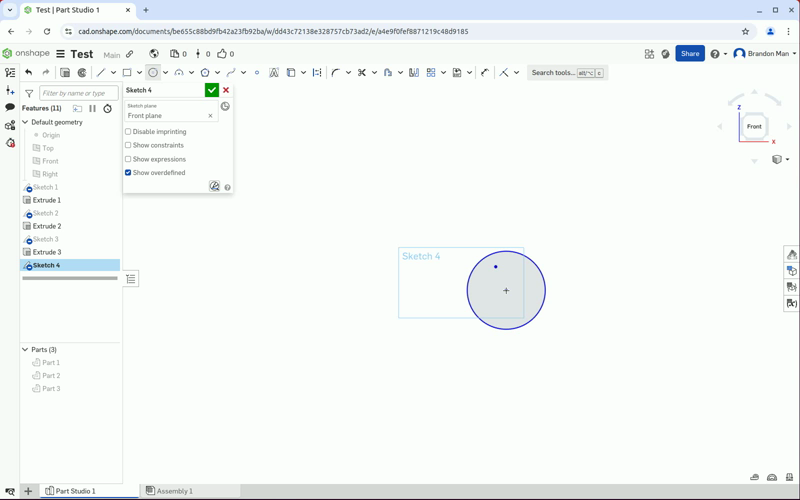
key_up(shift)
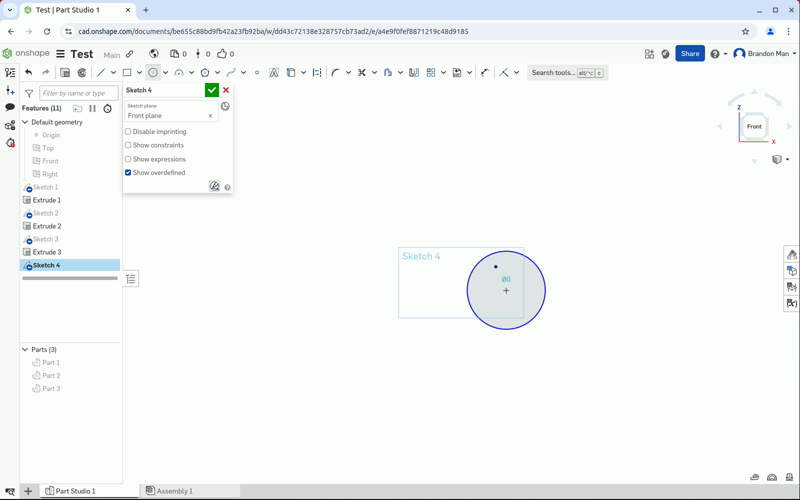
mouse_move(507, 290)
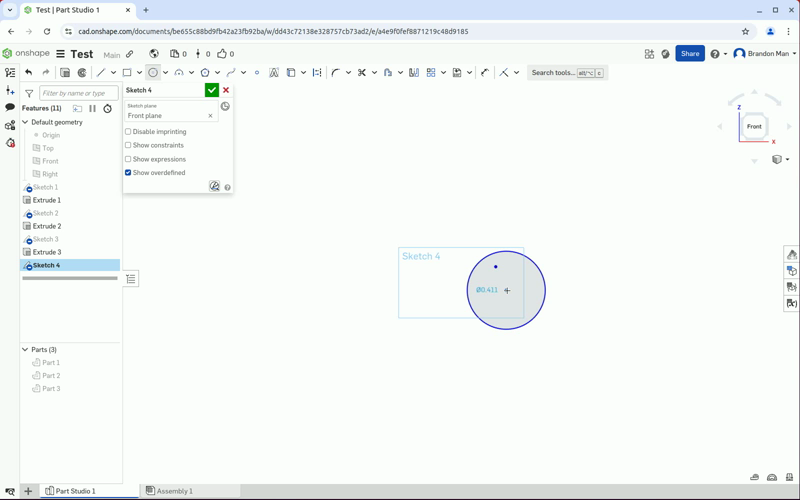
scroll(6)
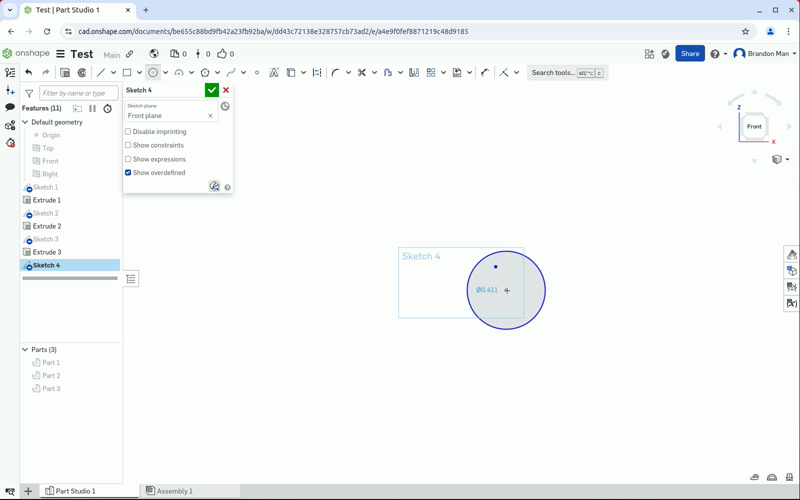
scroll(6)
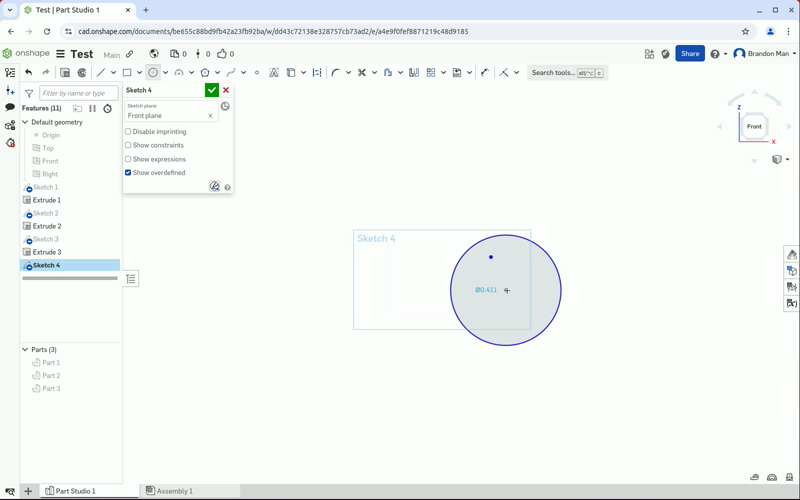
scroll(6)
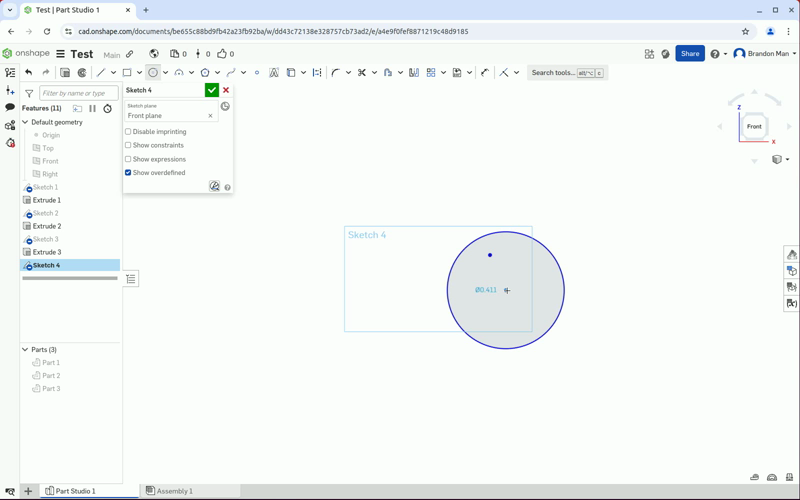
scroll(6)
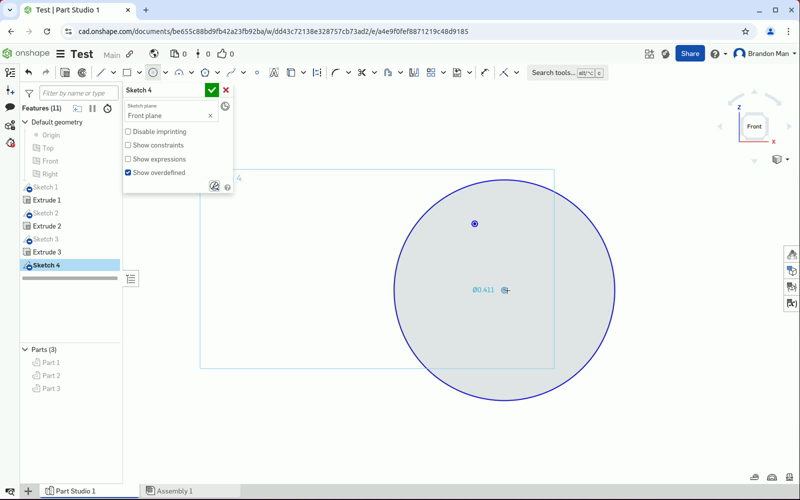
scroll(6)
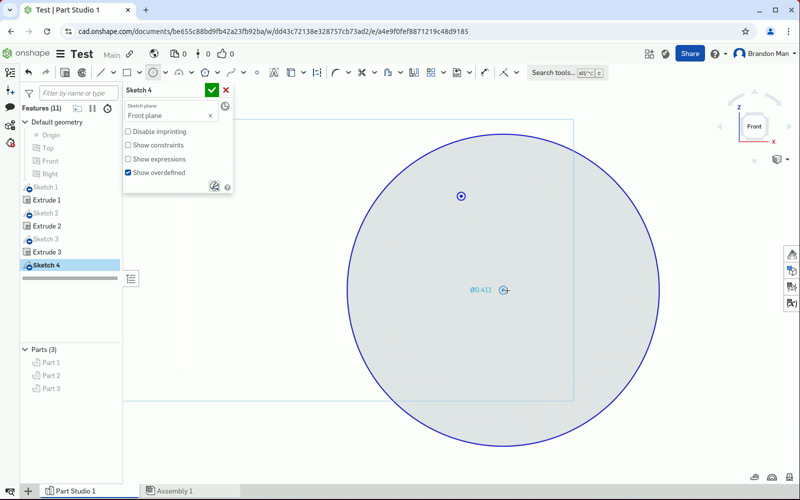
scroll(6)
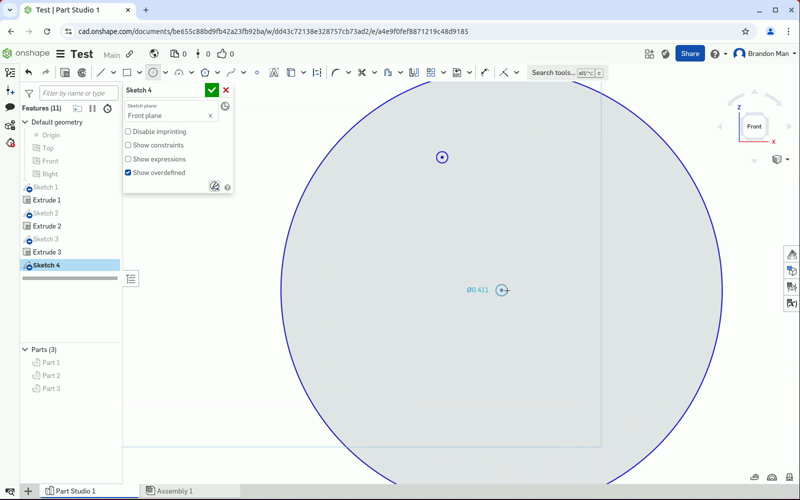
scroll(6)
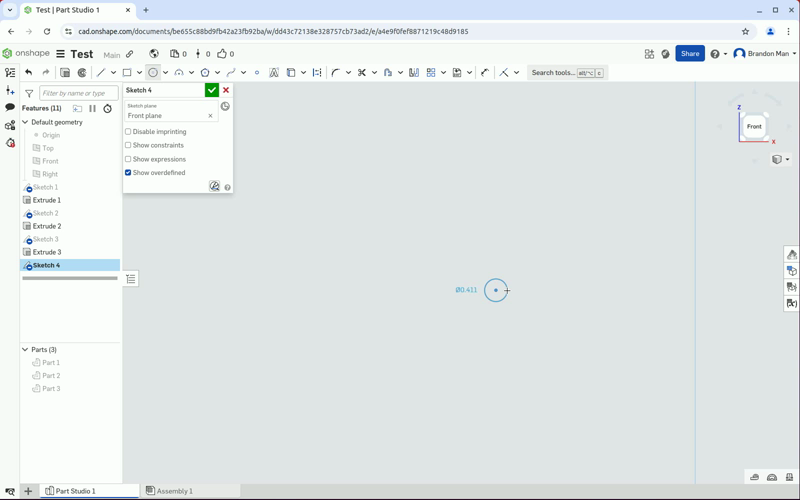
click(507, 290)
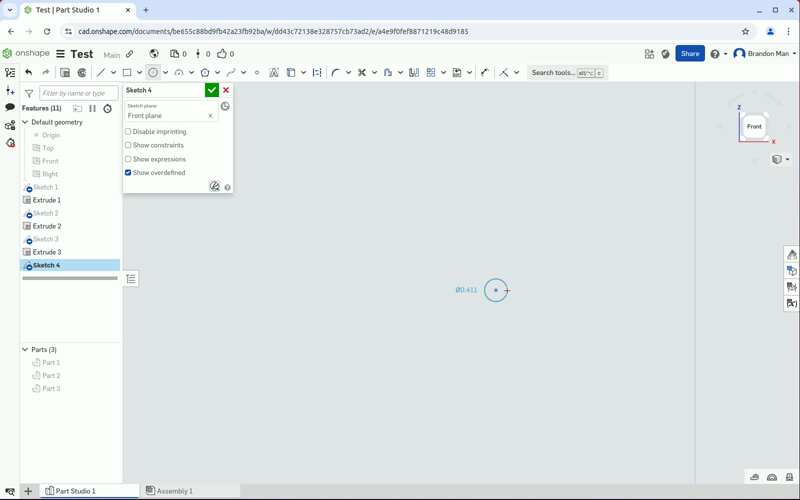
scroll(-6)
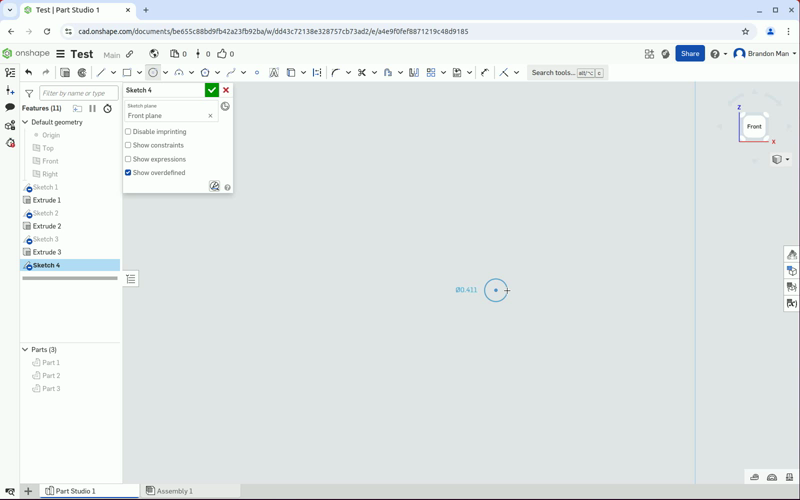
scroll(-6)
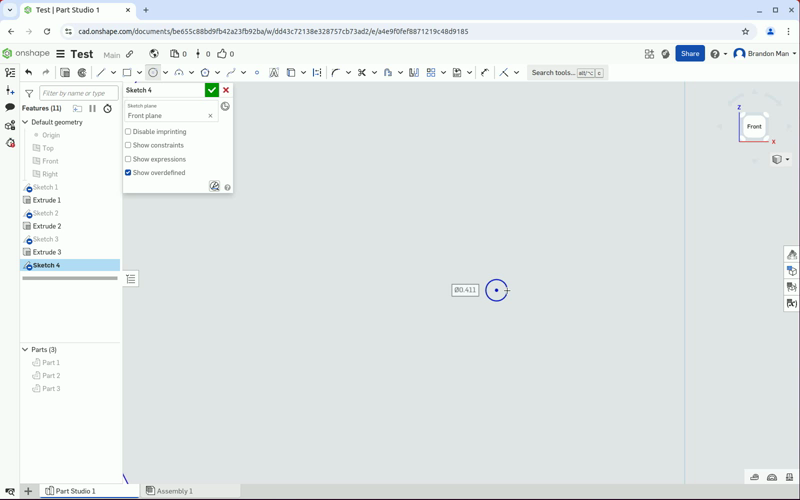
scroll(-6)
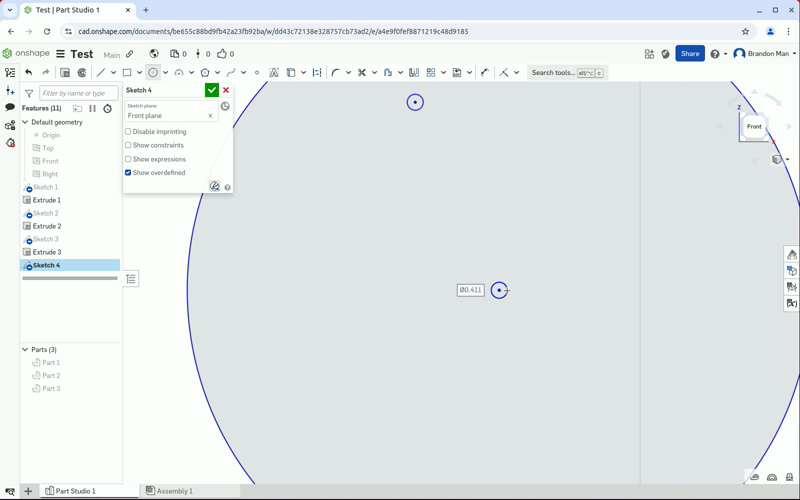
scroll(-6)
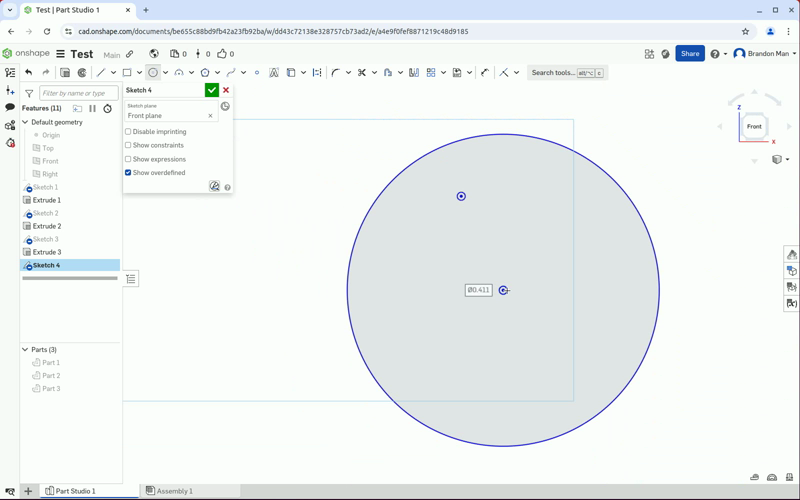
scroll(-6)
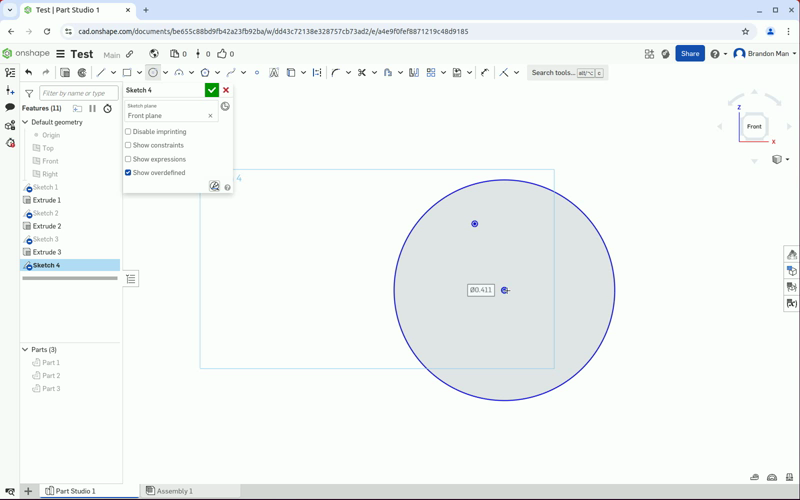
scroll(-6)
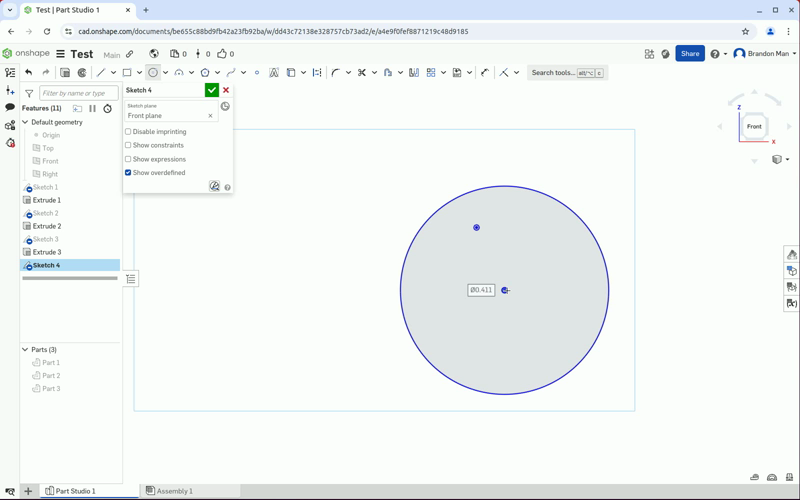
scroll(-6)
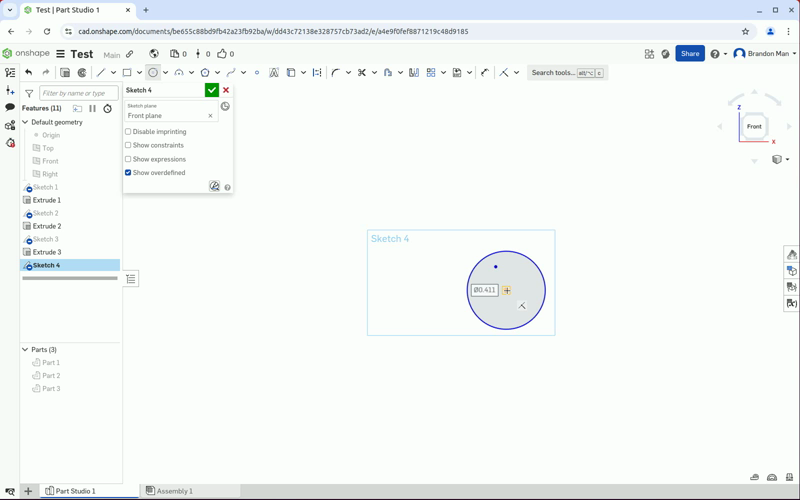
key(esc)
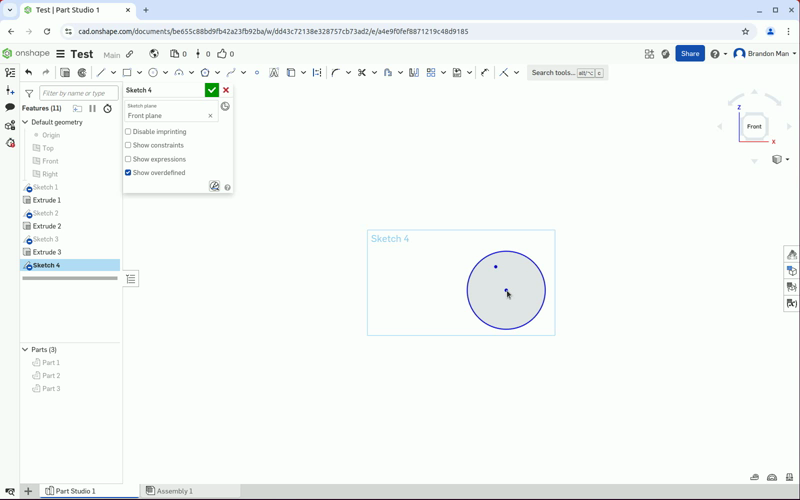
mouse_move(501, 324)
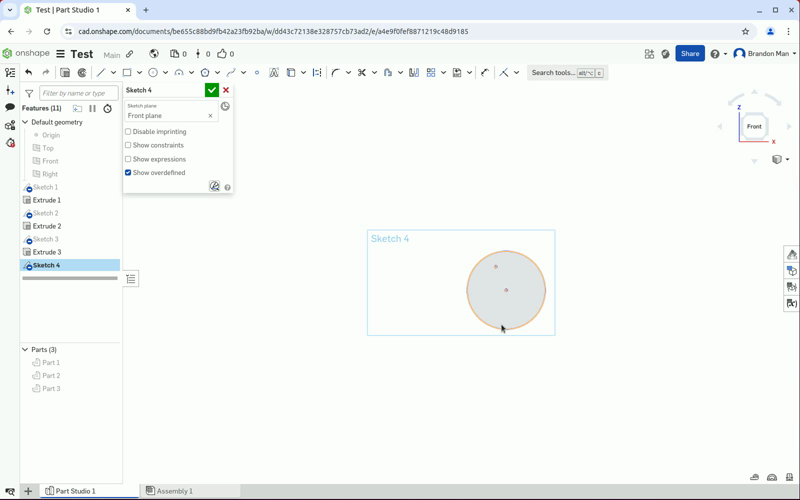
click(501, 324)
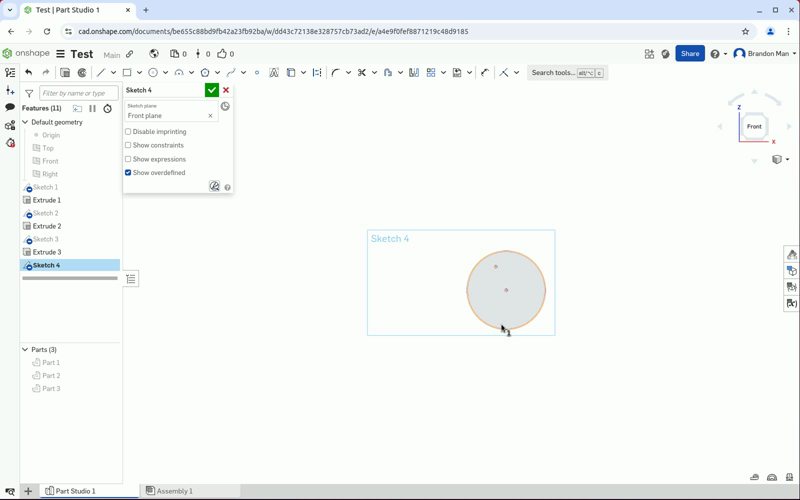
mouse_move(73, 352)
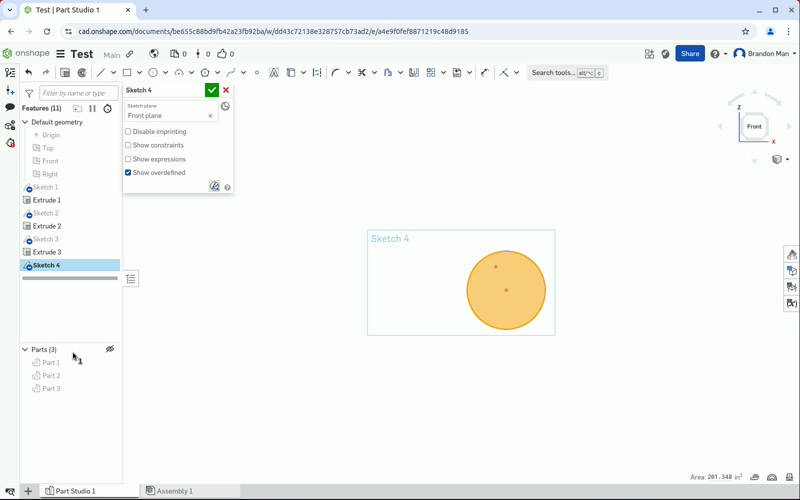
key(shift+y)
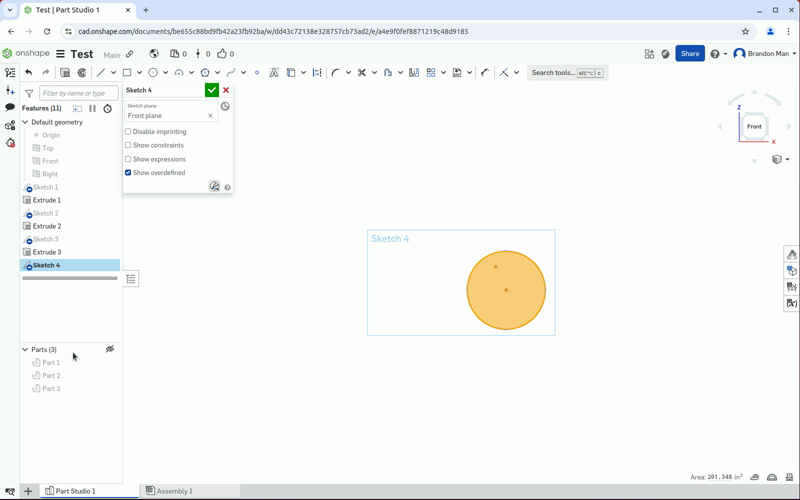
key(shift+e)
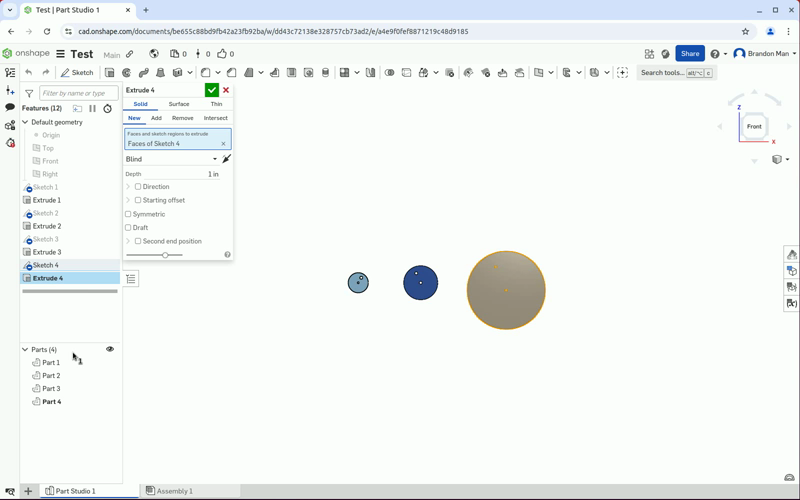
mouse_move(143, 106)
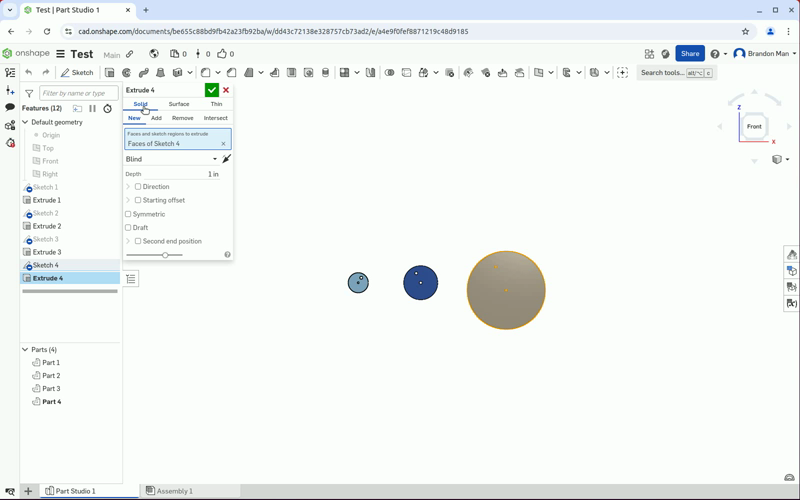
click(143, 106)
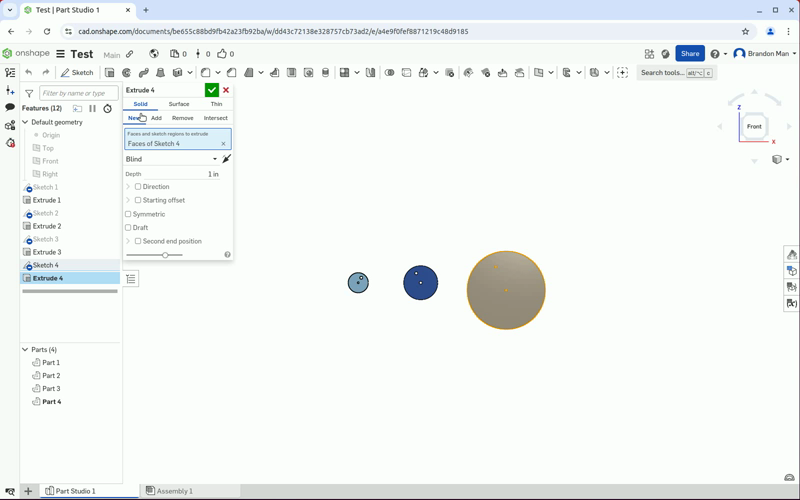
mouse_move(137, 120)
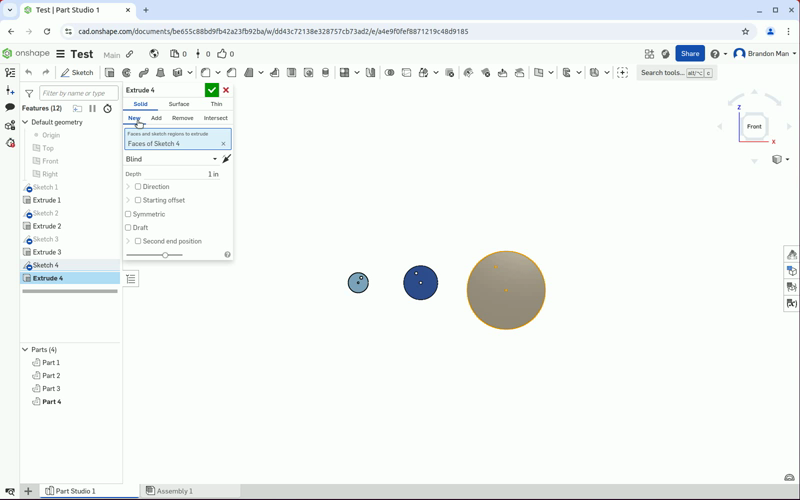
click(137, 120)
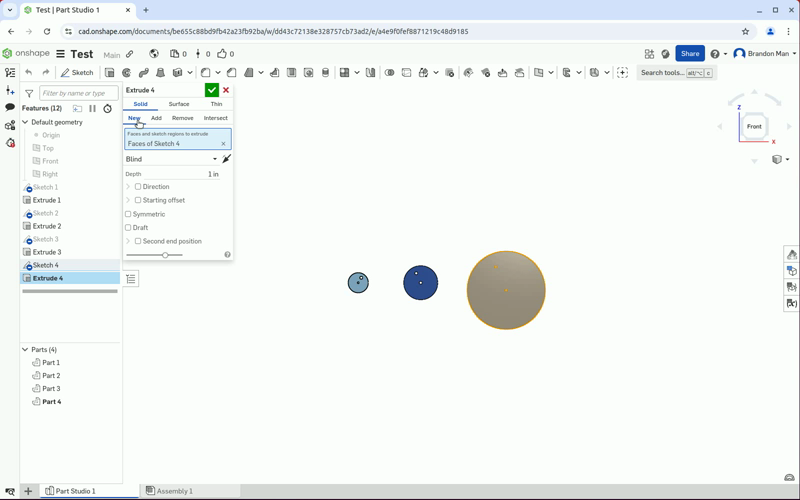
key(tab, 4)
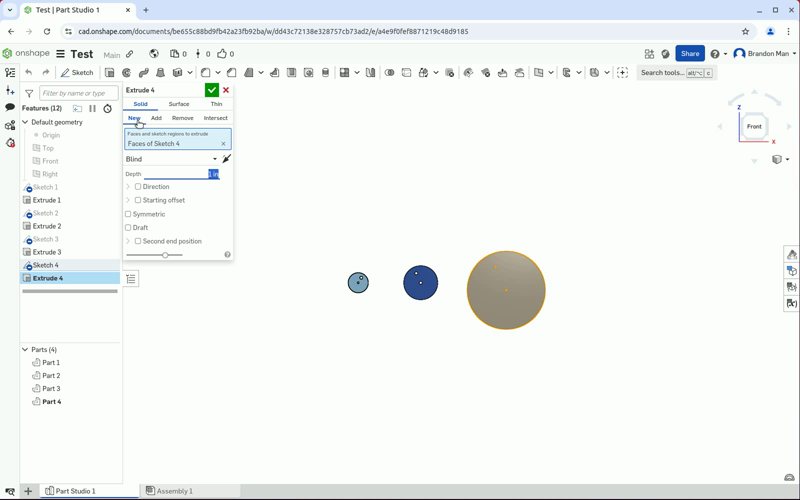
text(0.481)
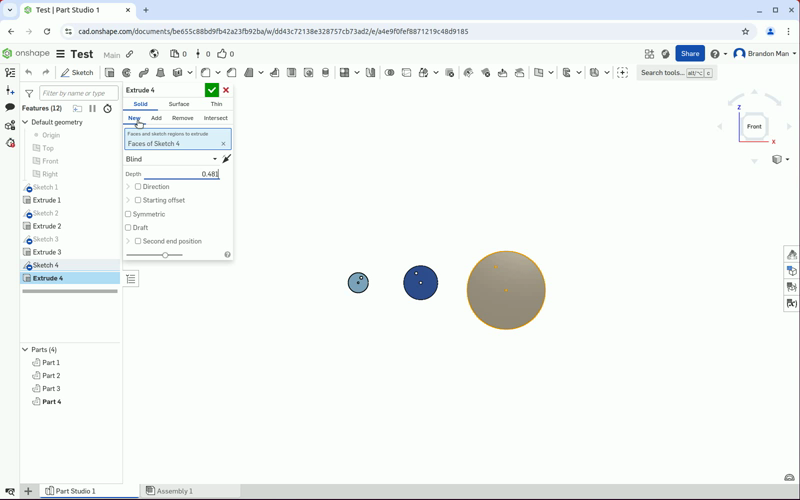
key(enter)
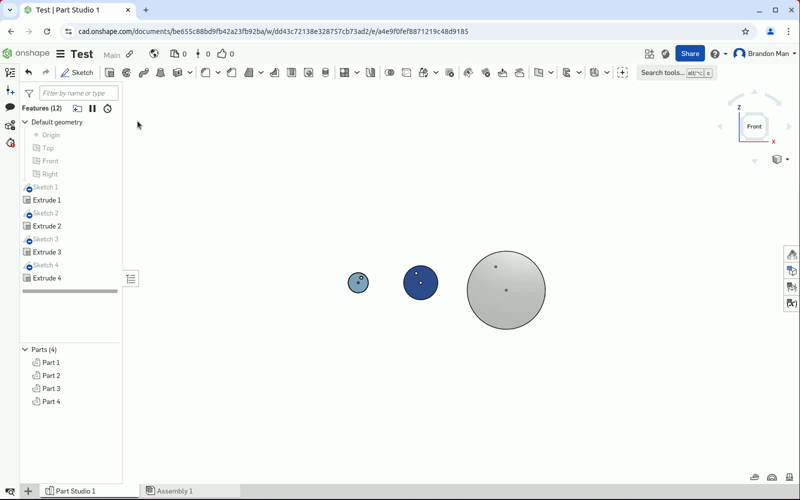
key(shift+h)
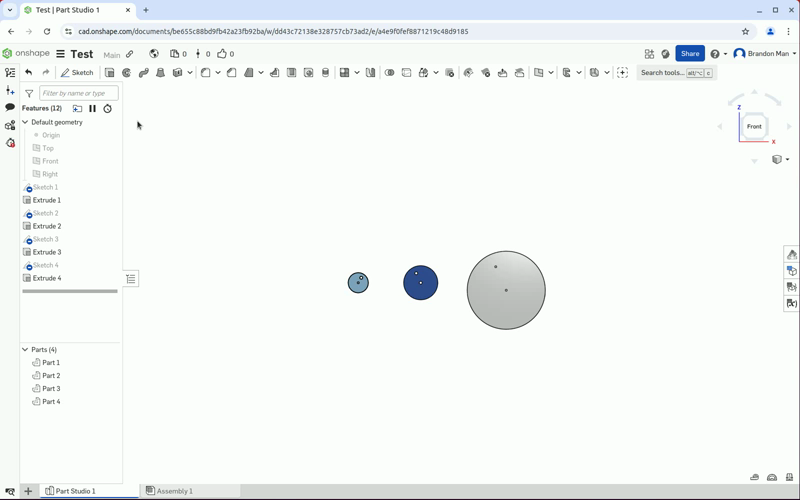
key(shift+h)
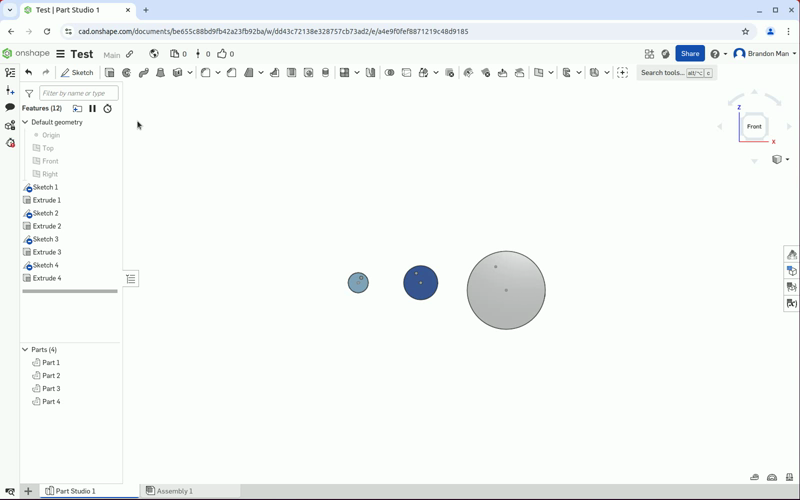
key(shift+7)
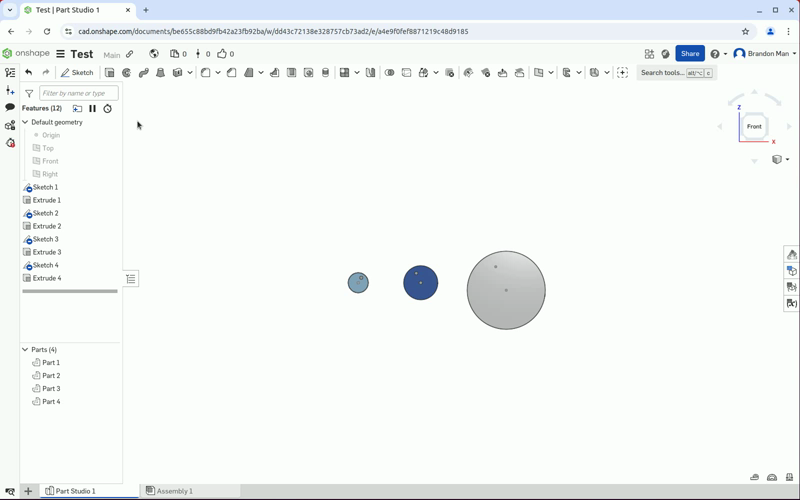
key(left, 2)
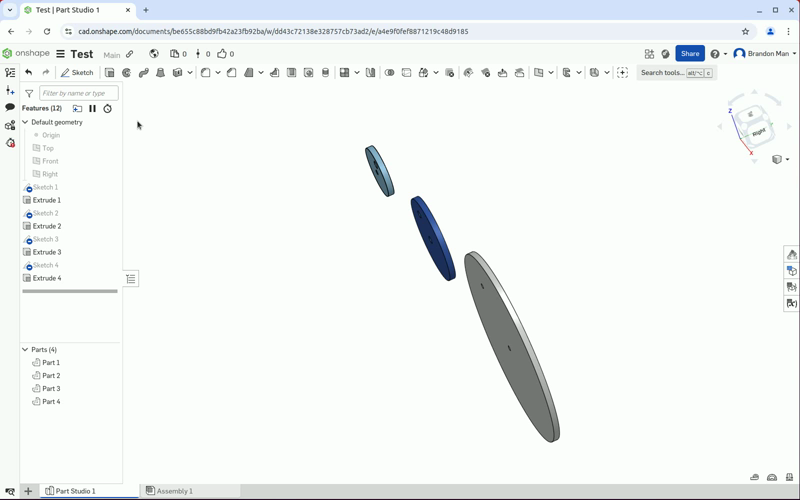
key(down, 2)
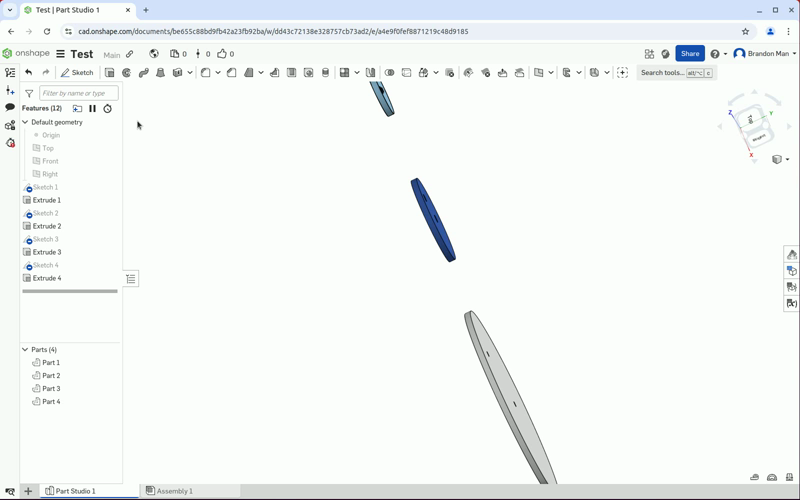
key(up, 2)
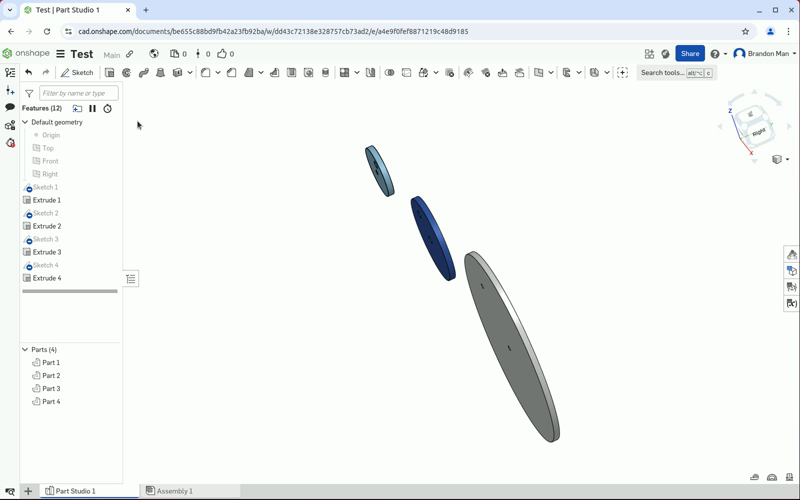
key(right, 2)
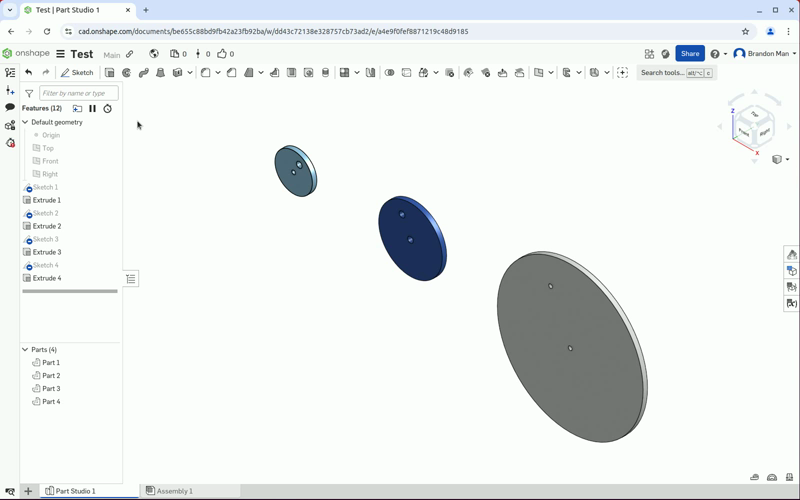
mouse_move(73, 189)
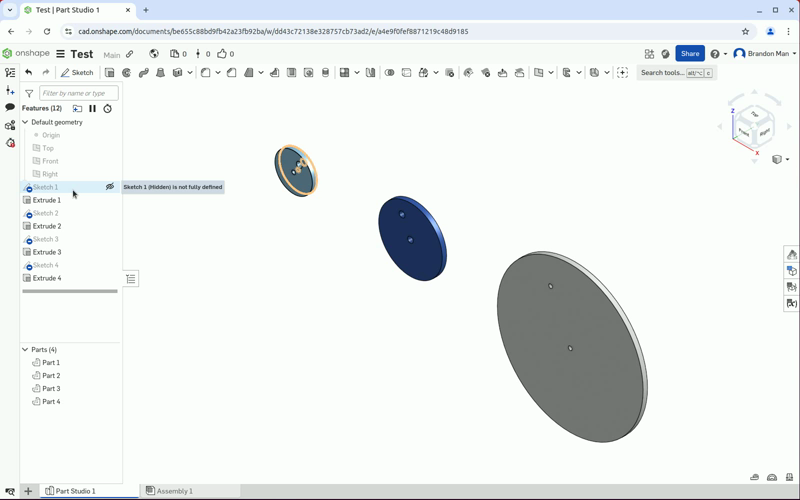
click(73, 189)